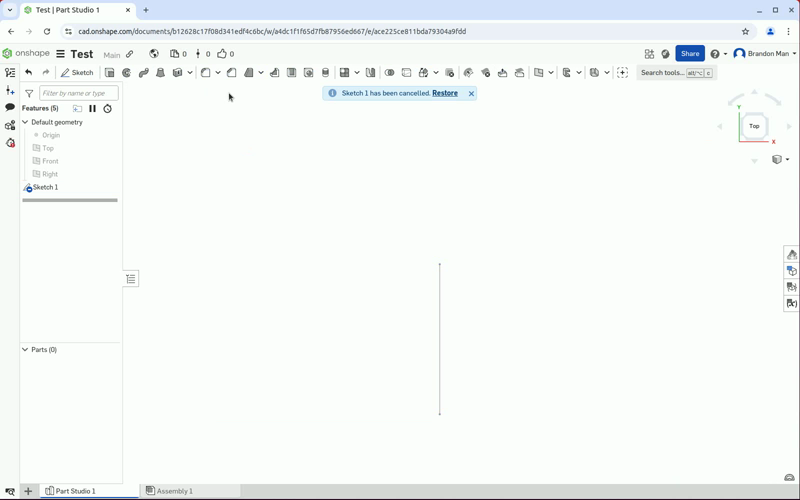
key(shift+h)
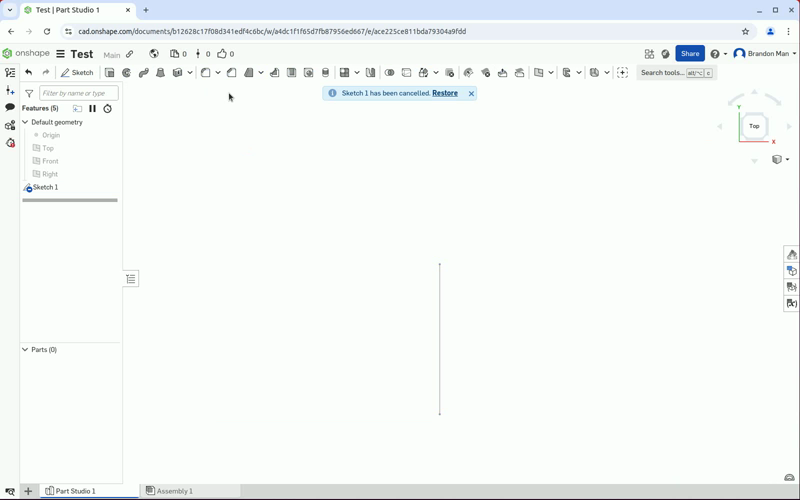
key(shift+s)
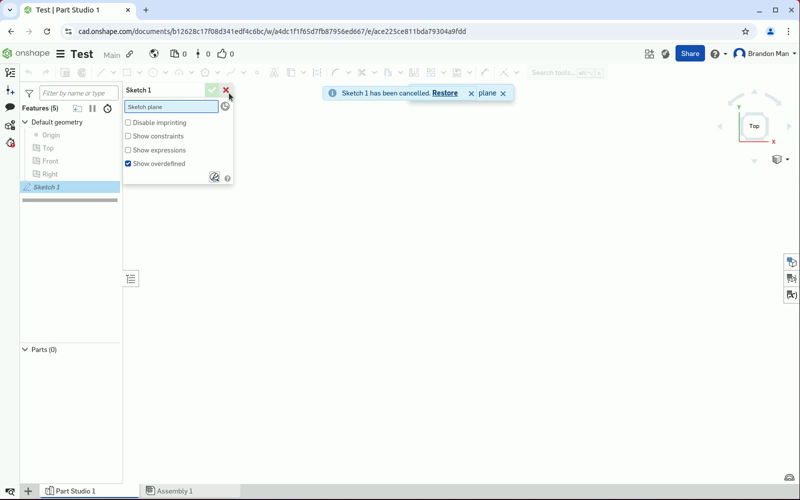
mouse_move(73, 150)
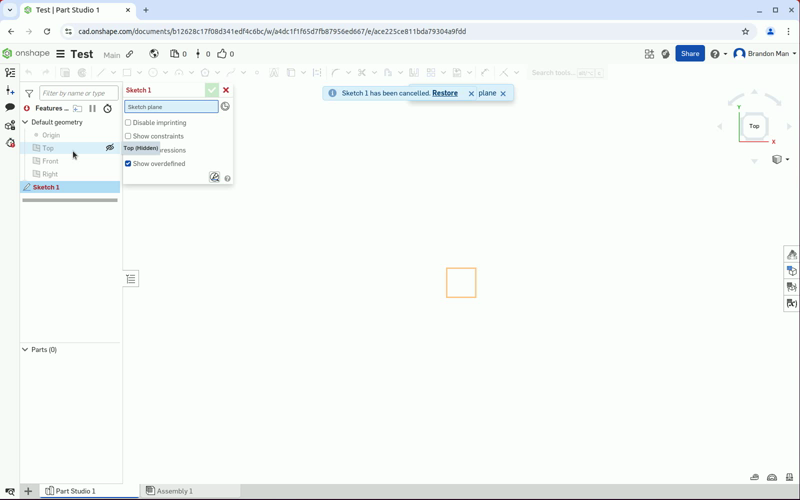
click(73, 150)
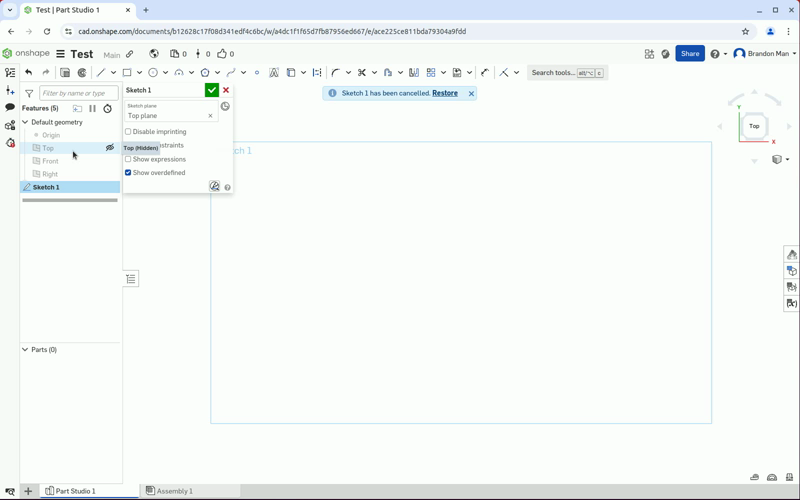
mouse_move(73, 352)
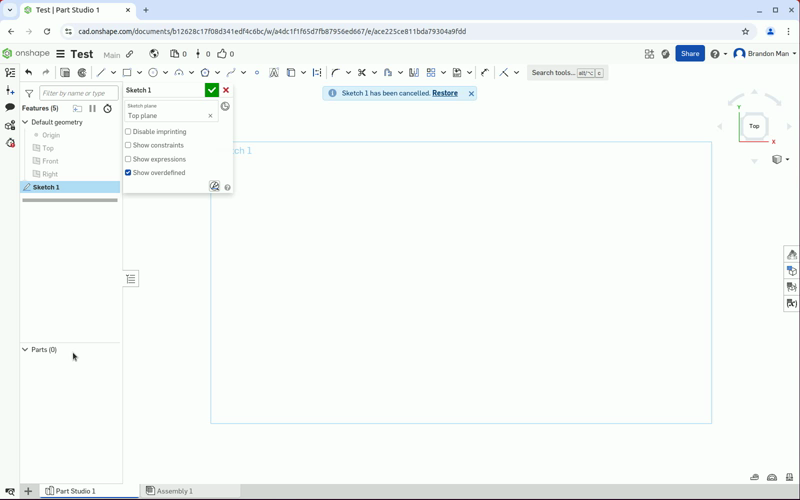
key(y)
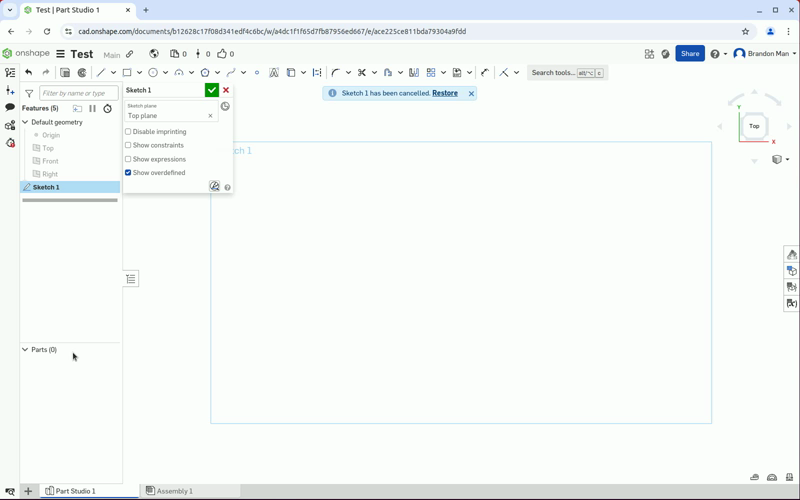
key(l)
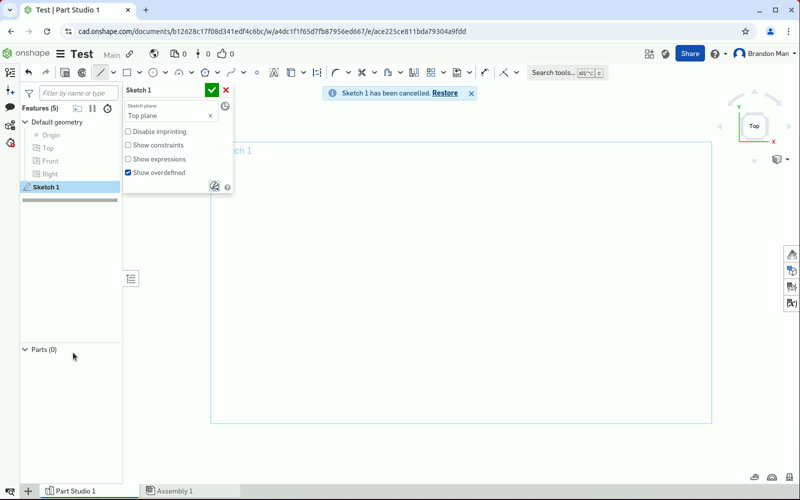
key_down(shift)
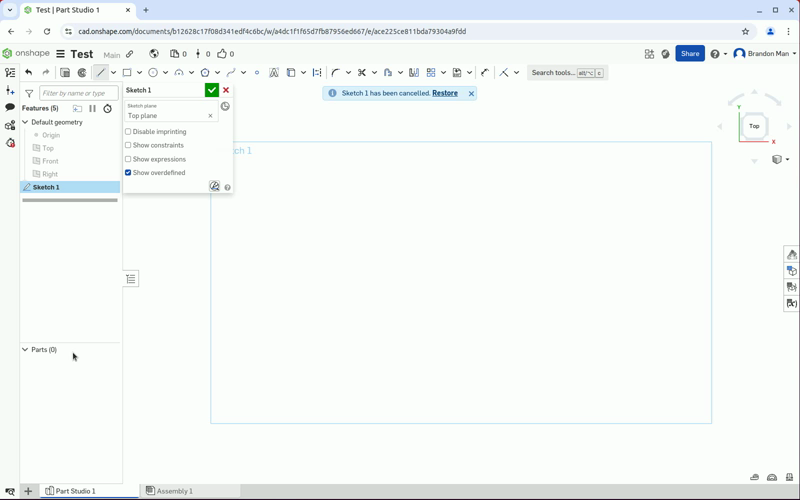
mouse_move(417, 299)
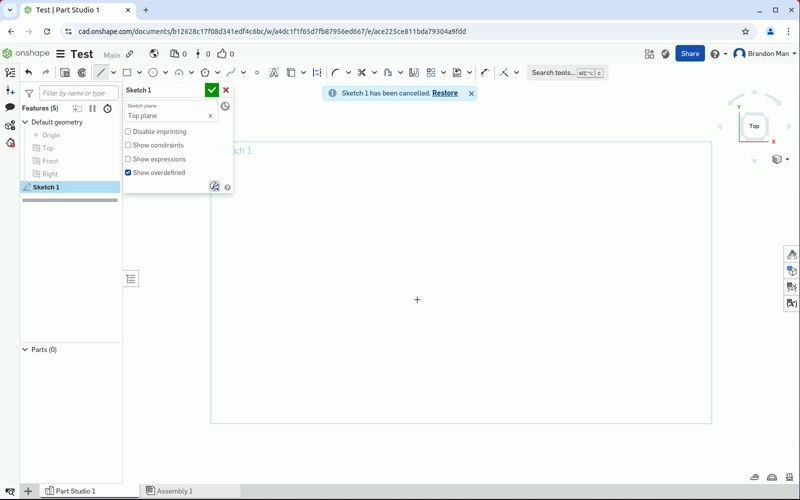
click(417, 299)
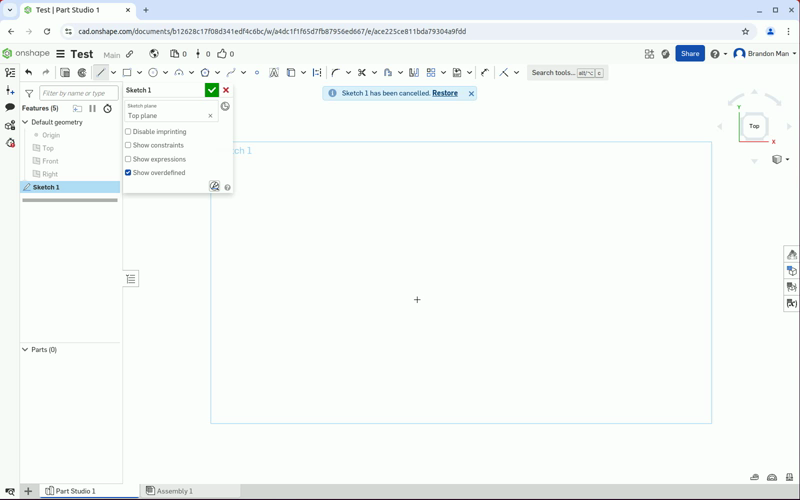
key_up(shift)
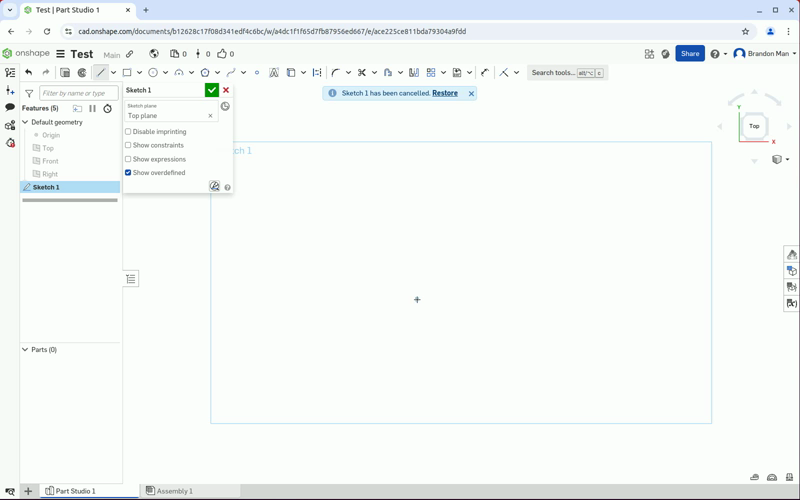
key_down(shift)
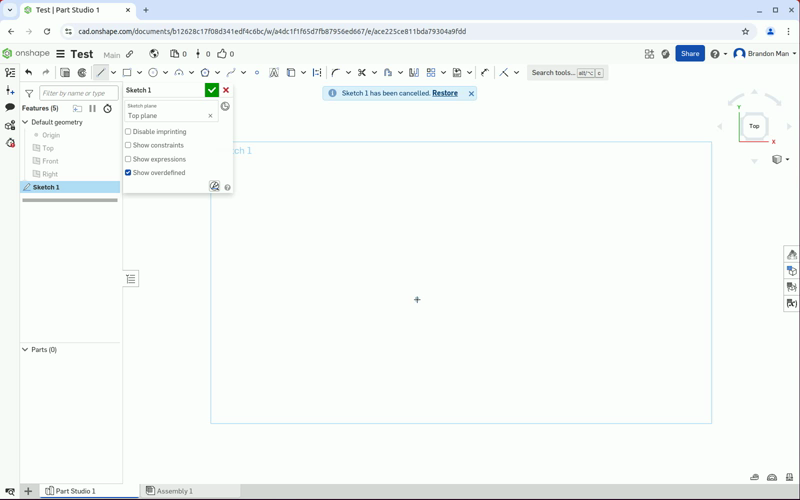
mouse_move(447, 299)
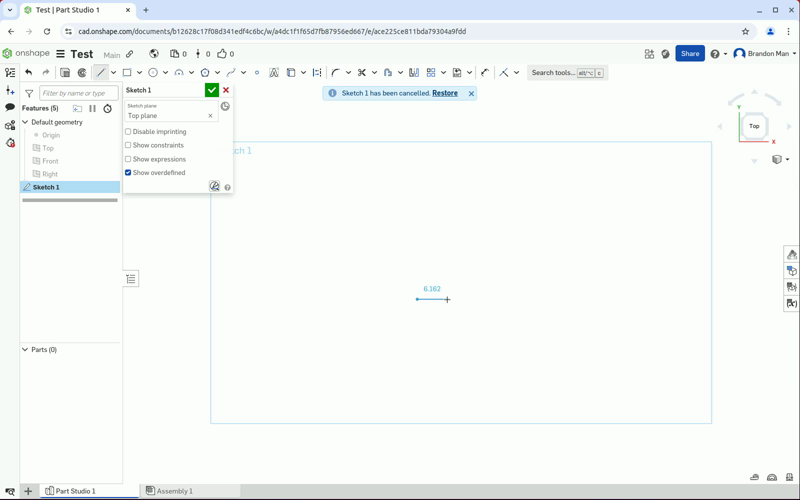
mouse_move(440, 299)
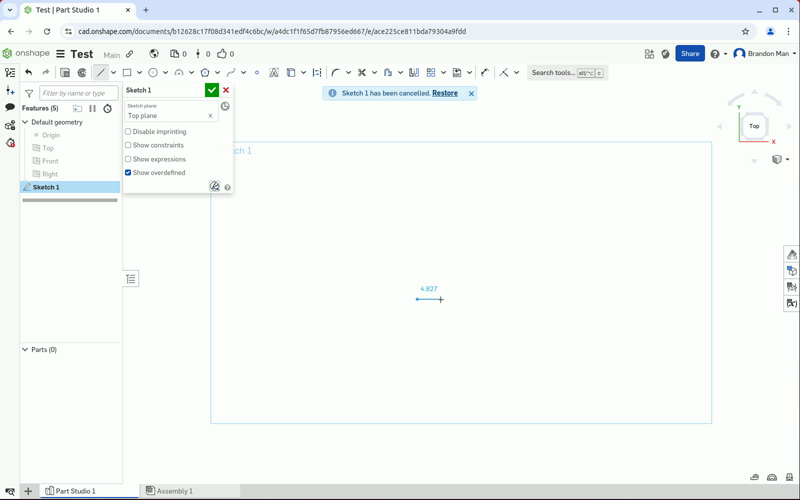
click(440, 299)
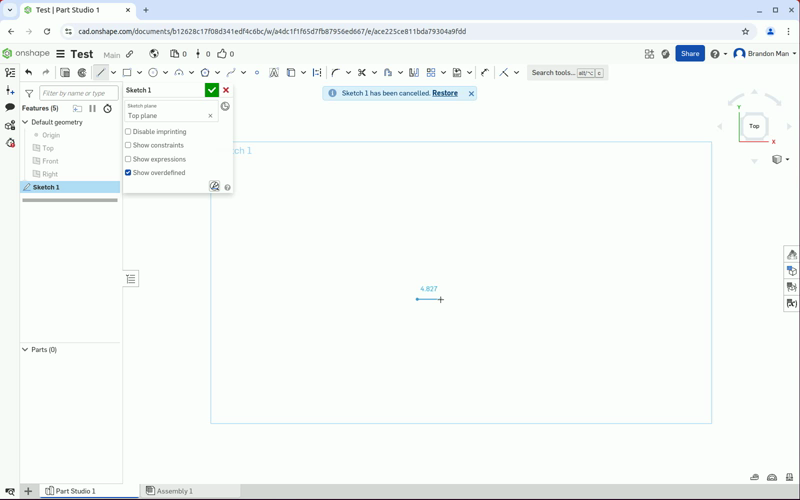
key_up(shift)
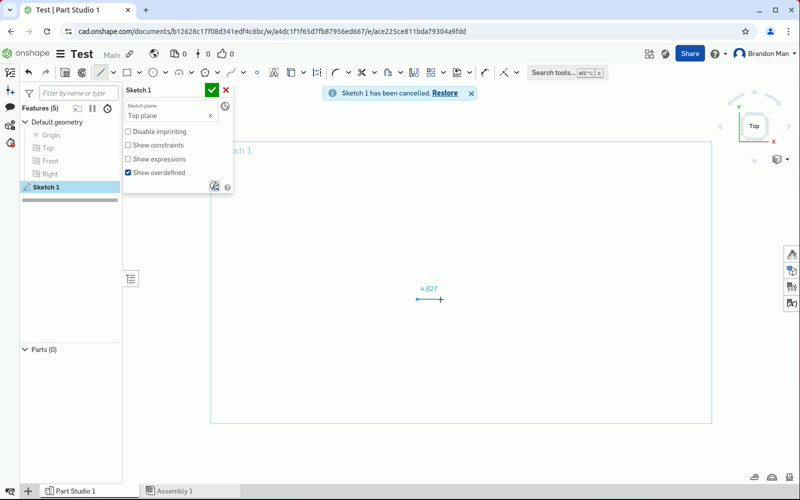
key(esc)
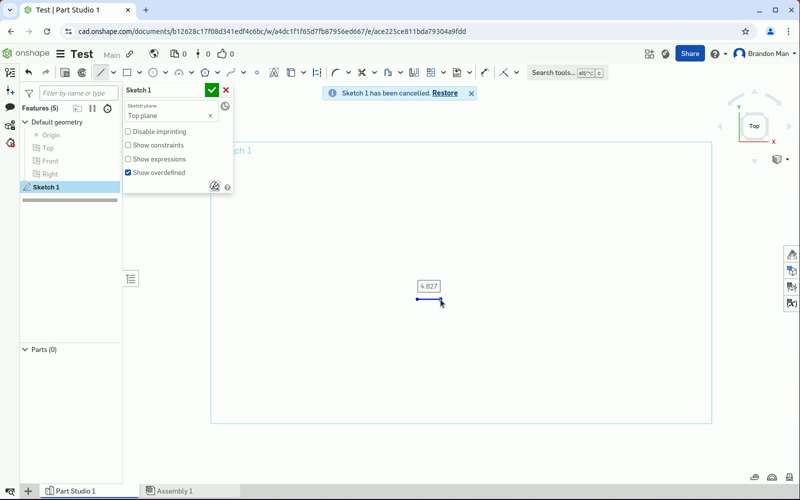
key(a)
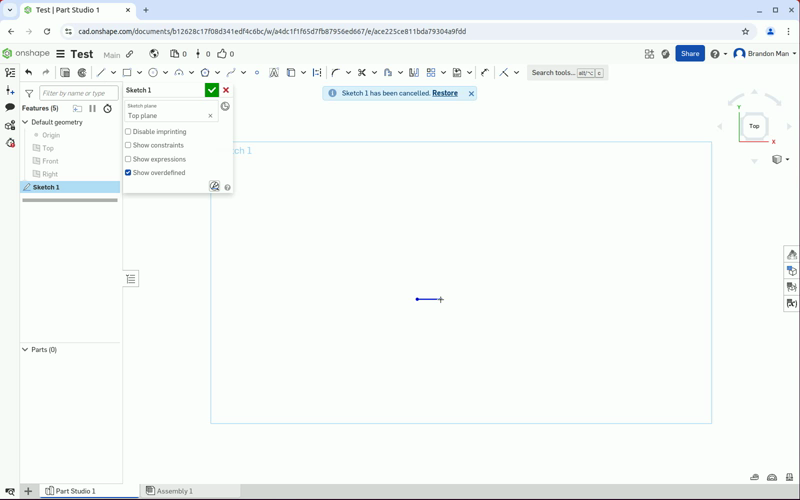
mouse_move(440, 299)
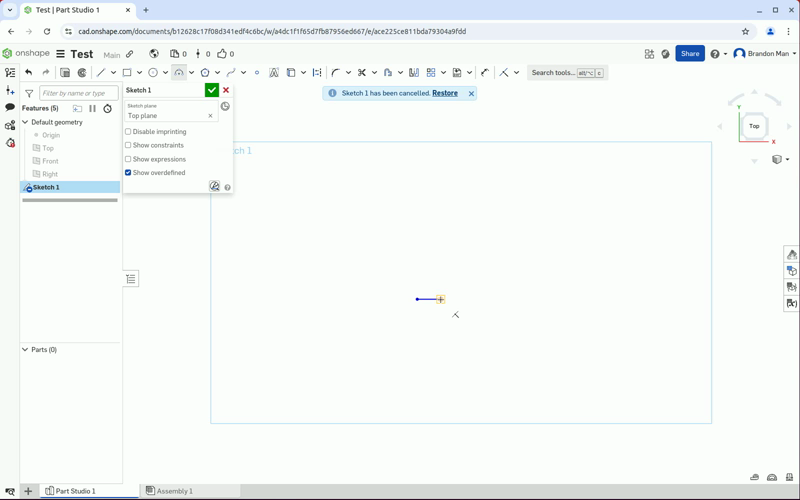
click(440, 299)
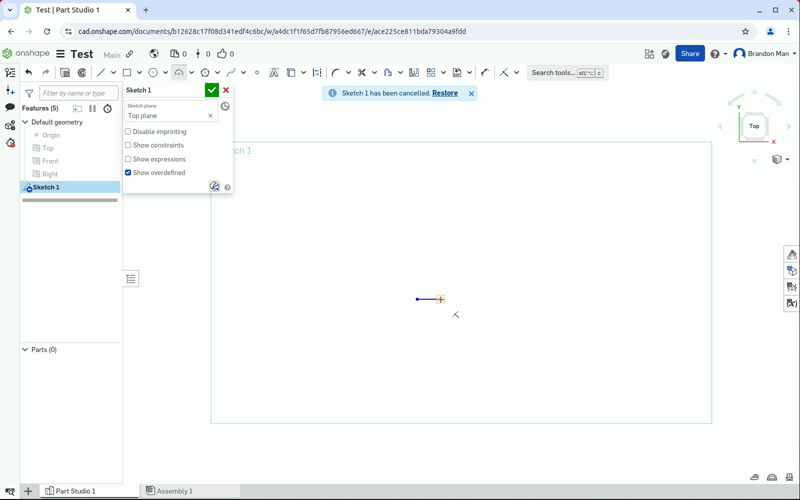
key_down(shift)
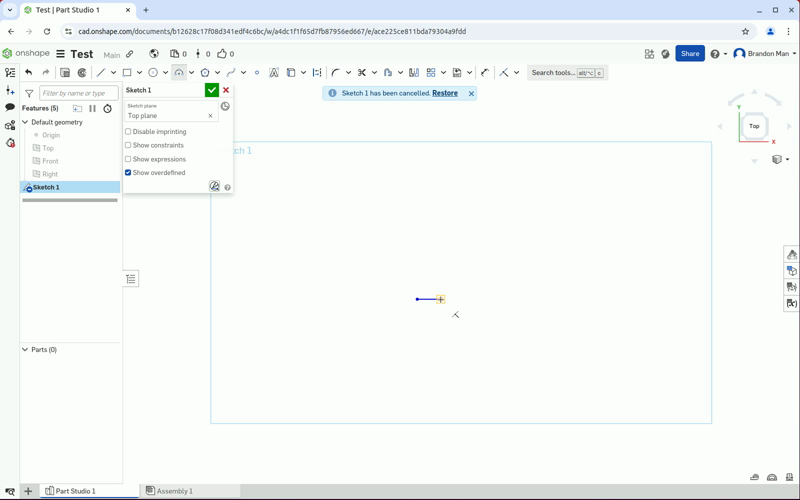
mouse_move(434, 286)
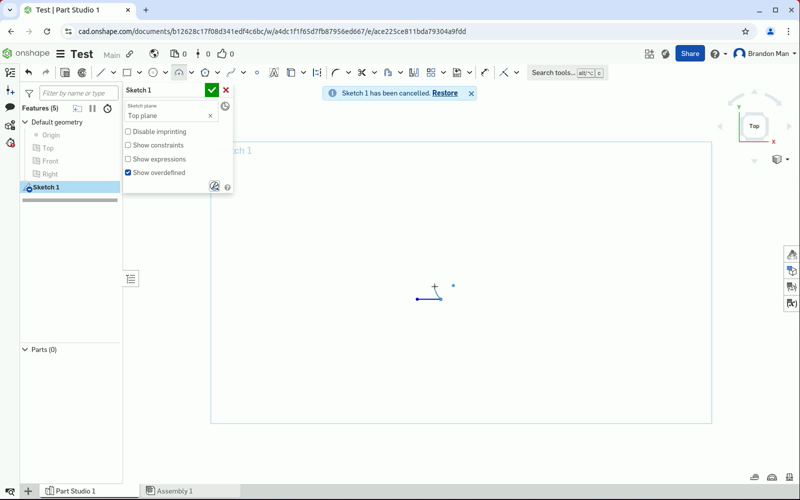
click(434, 286)
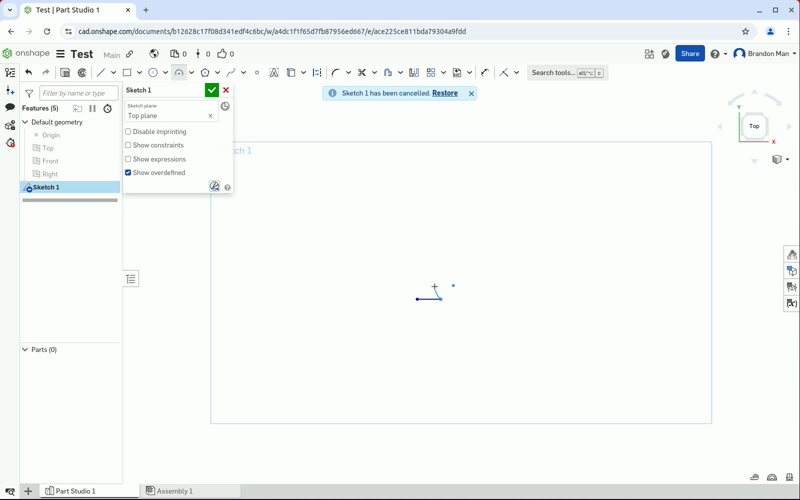
mouse_move(436, 293)
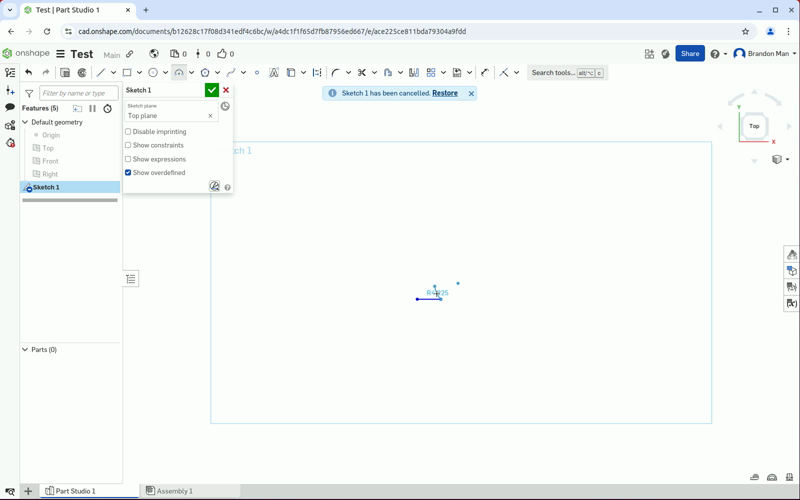
click(436, 293)
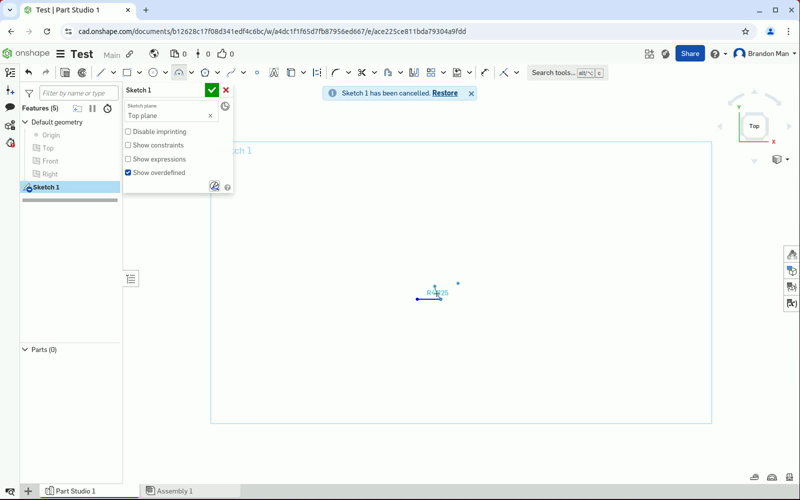
key_up(shift)
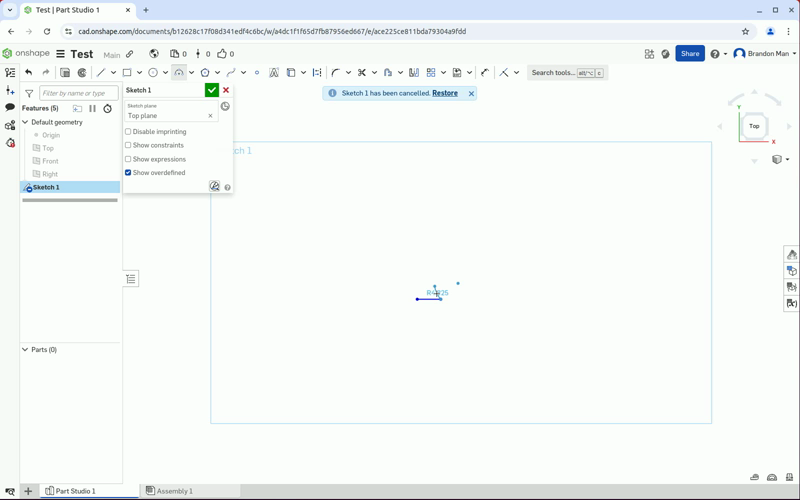
key(esc)
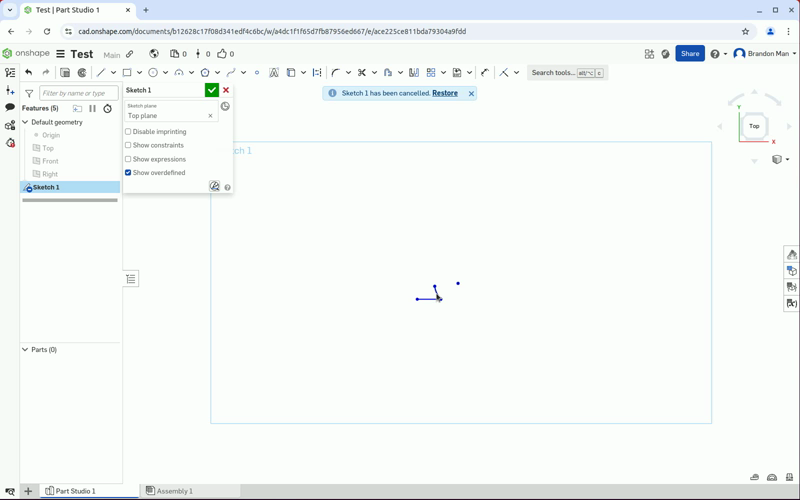
key(l)
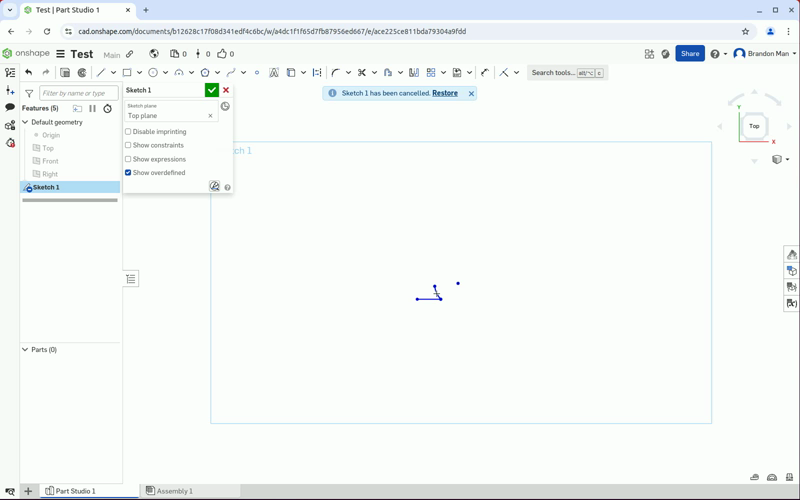
mouse_move(434, 286)
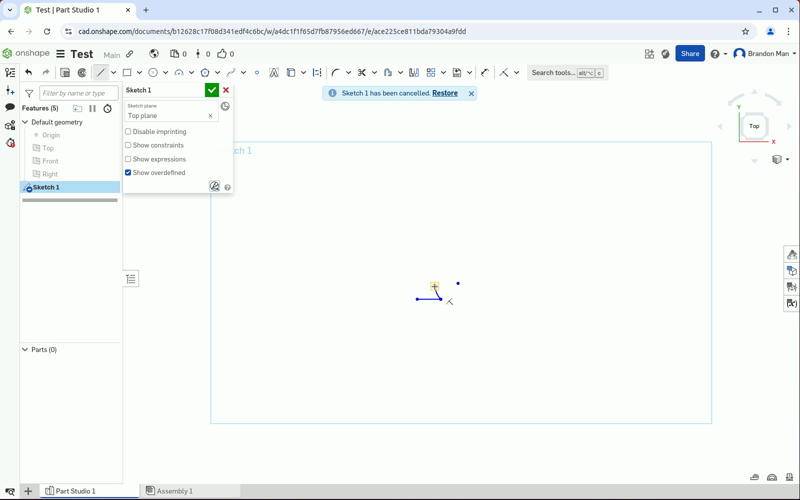
click(434, 286)
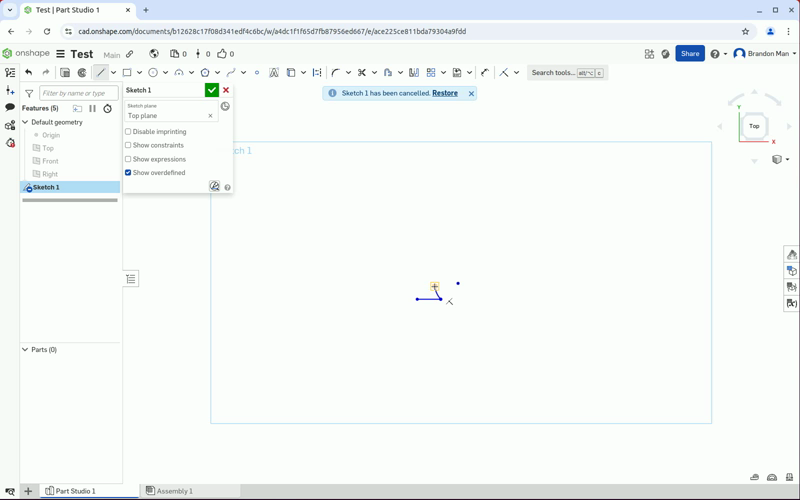
key_down(shift)
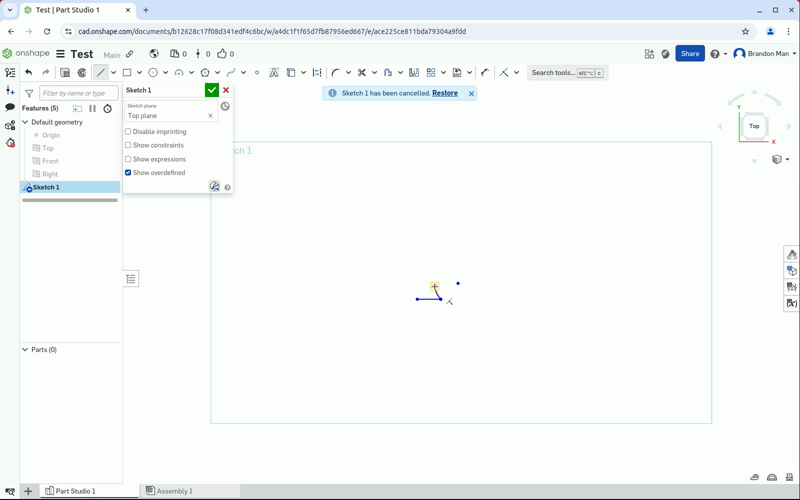
mouse_move(464, 286)
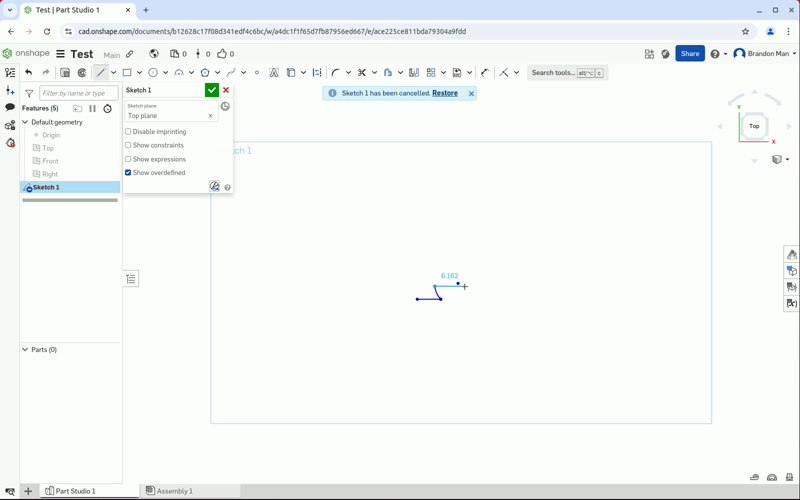
mouse_move(417, 286)
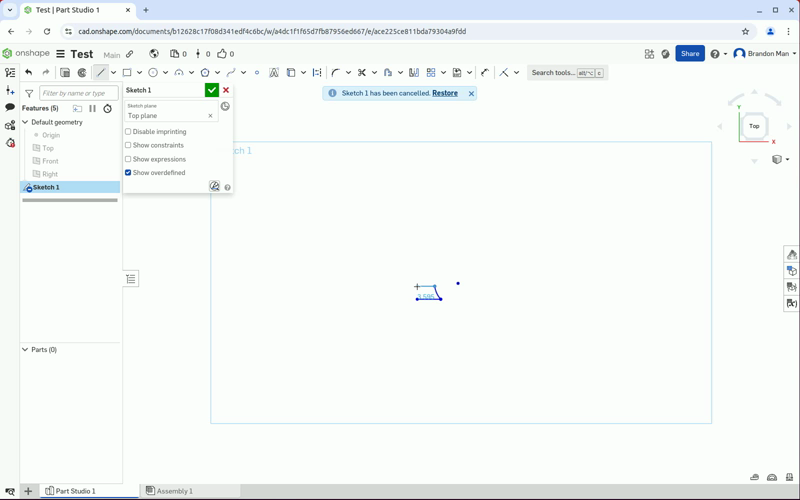
click(417, 286)
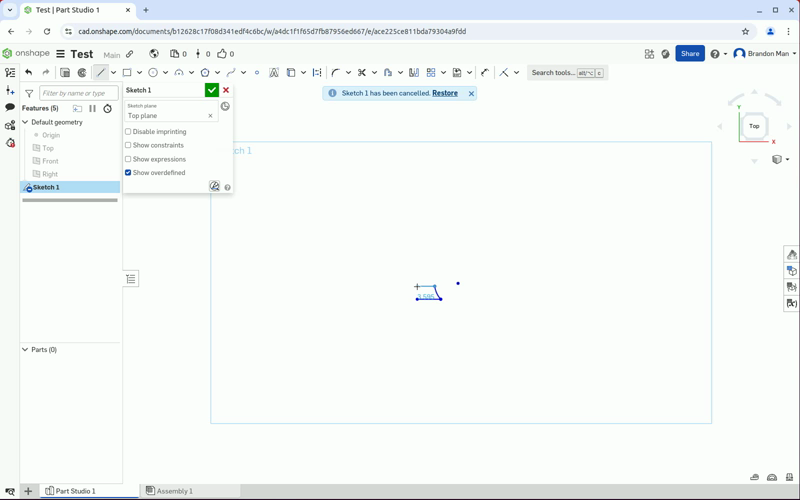
key_up(shift)
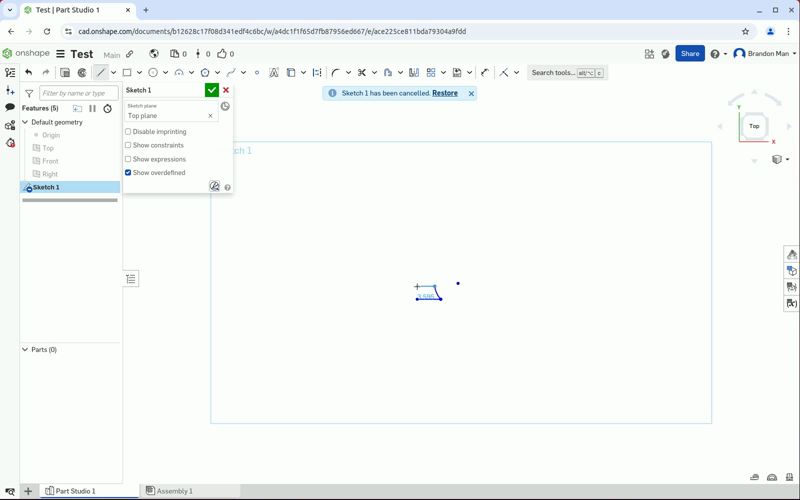
mouse_move(447, 286)
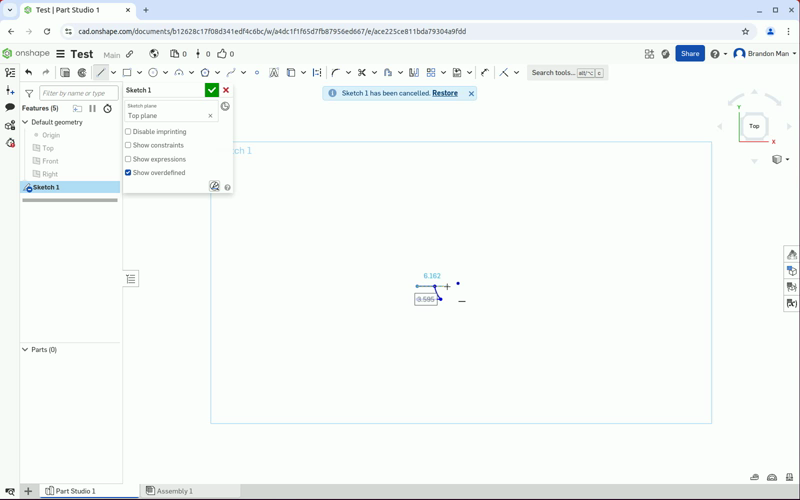
key_down(shift)
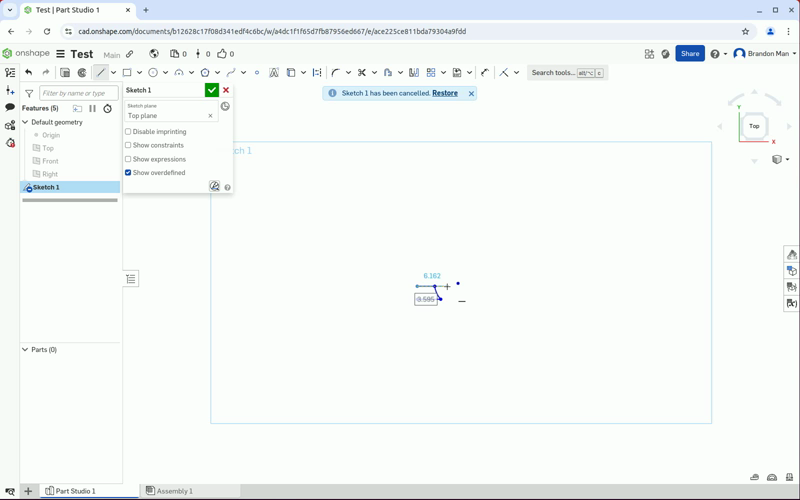
mouse_move(417, 299)
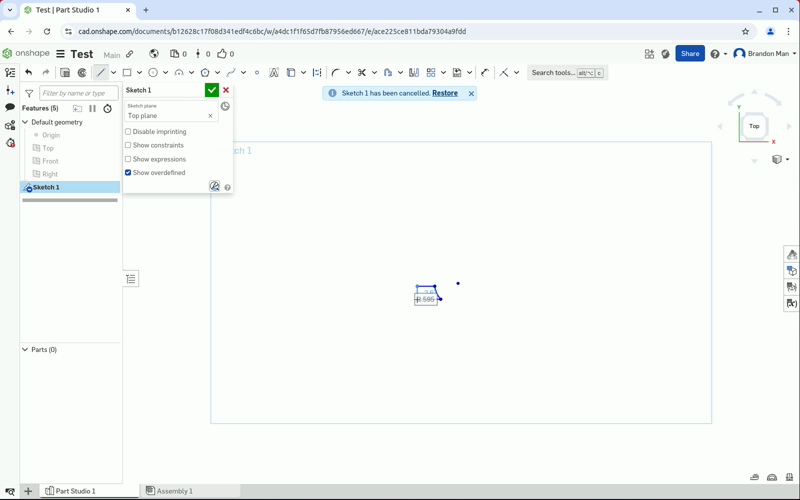
key_up(shift)
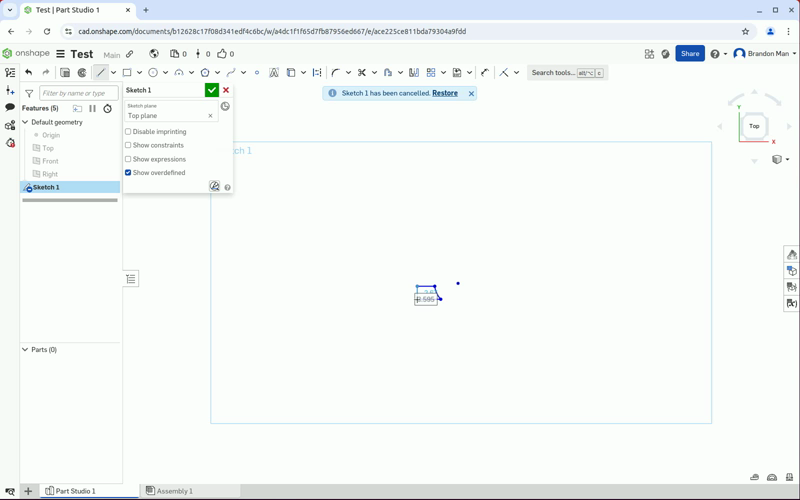
click(417, 299)
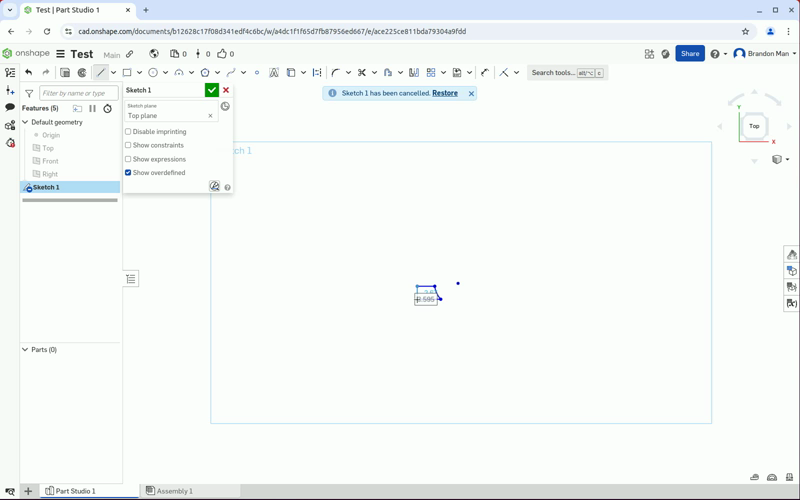
key(esc)
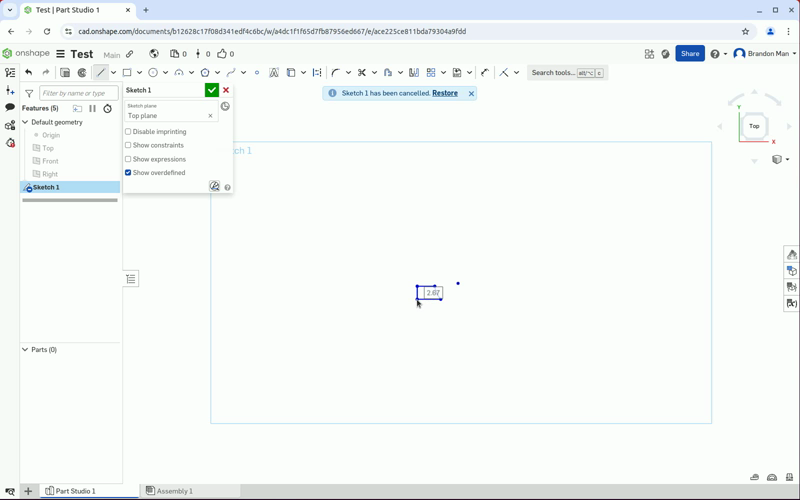
mouse_move(428, 298)
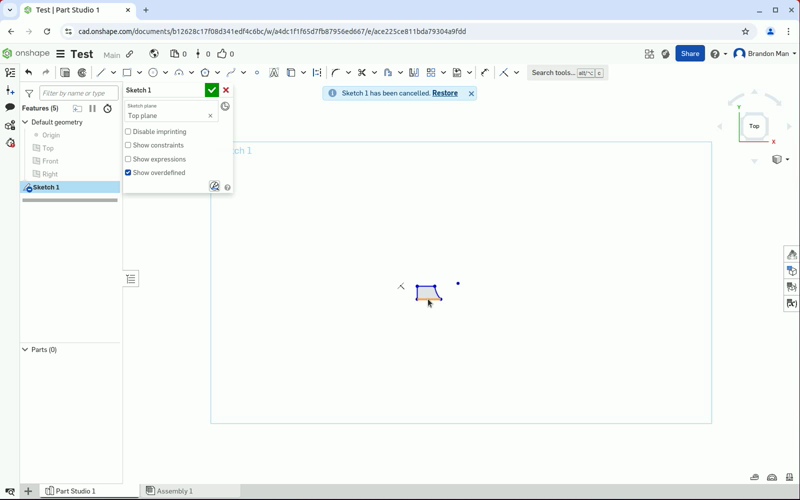
scroll(6)
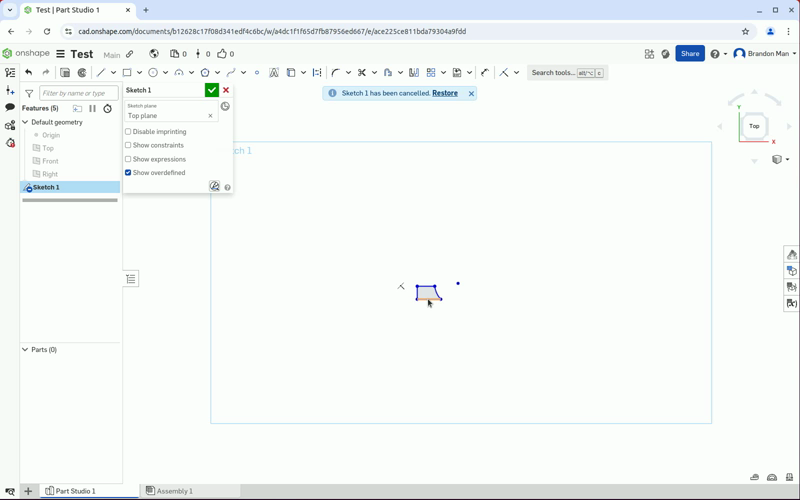
scroll(6)
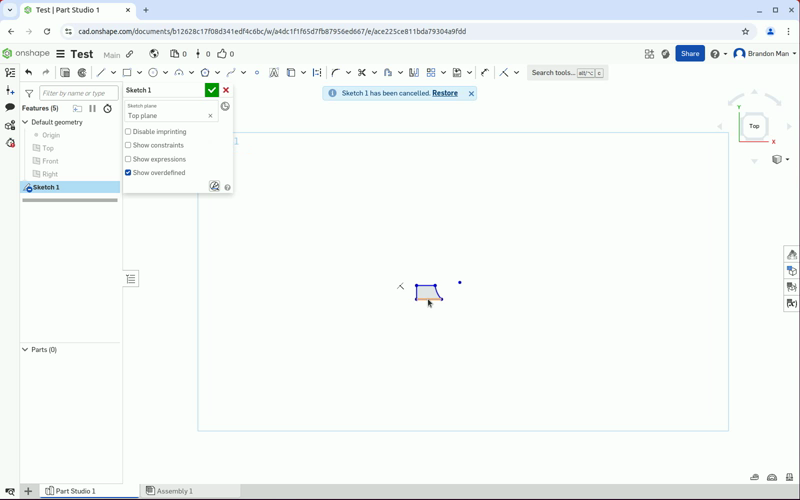
scroll(6)
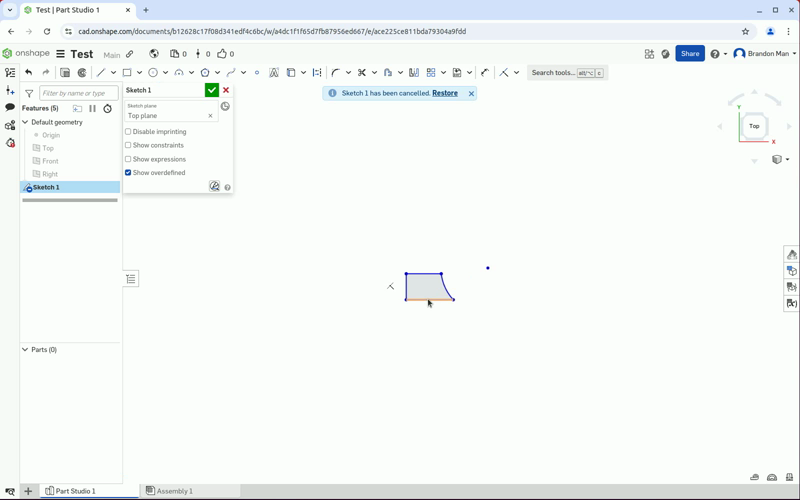
scroll(6)
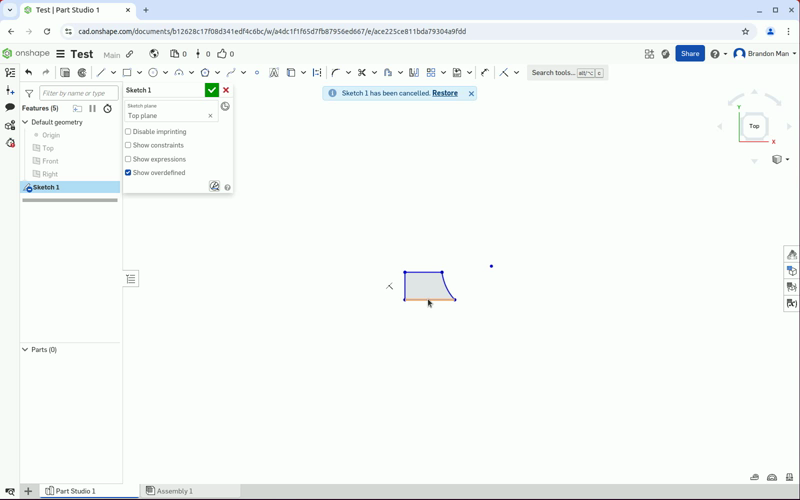
scroll(6)
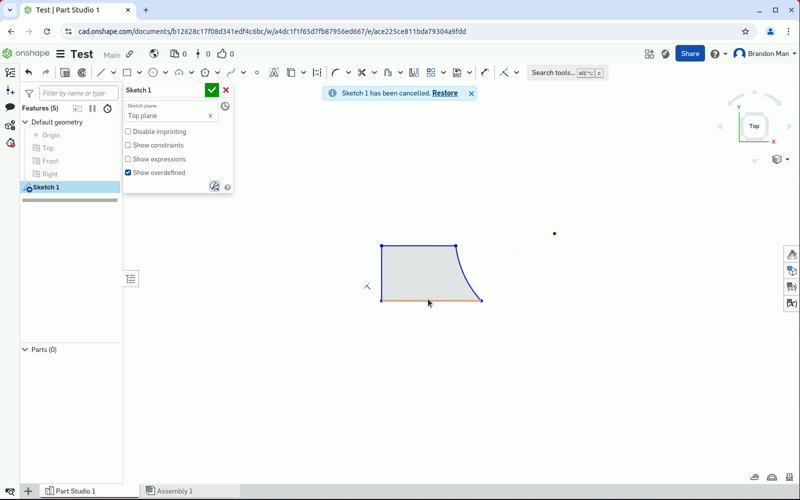
scroll(6)
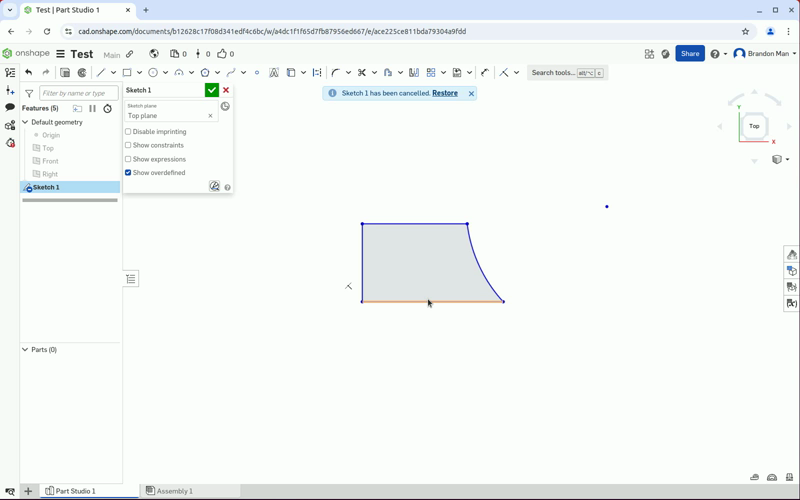
scroll(6)
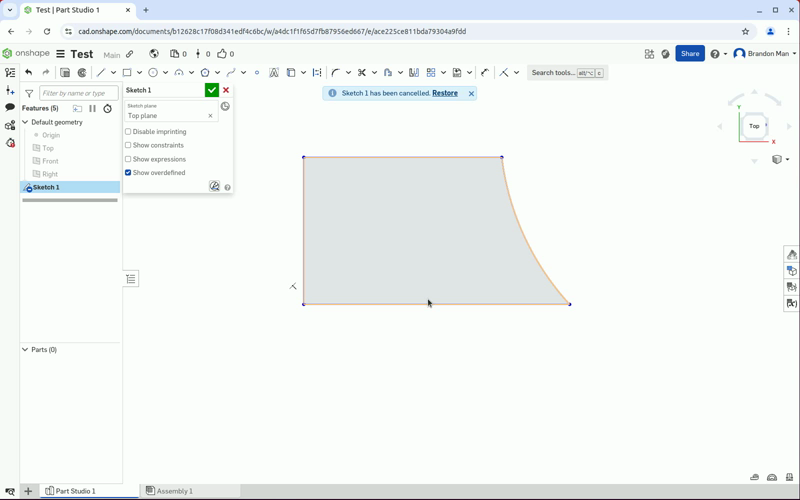
click(428, 298)
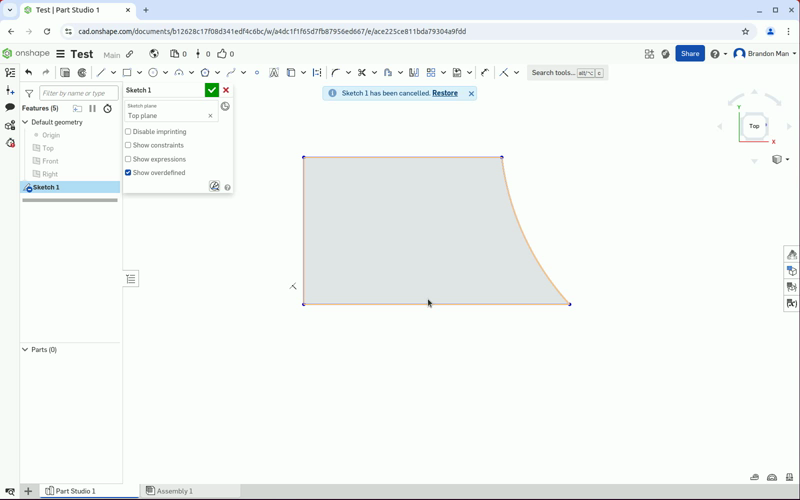
scroll(-6)
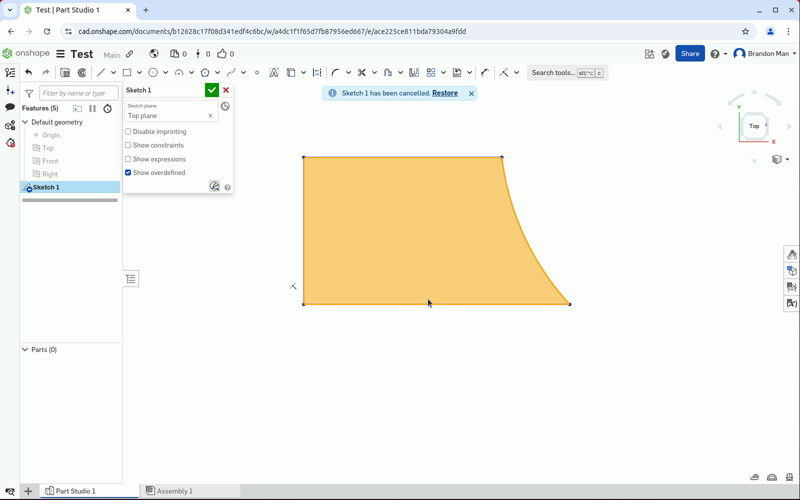
scroll(-6)
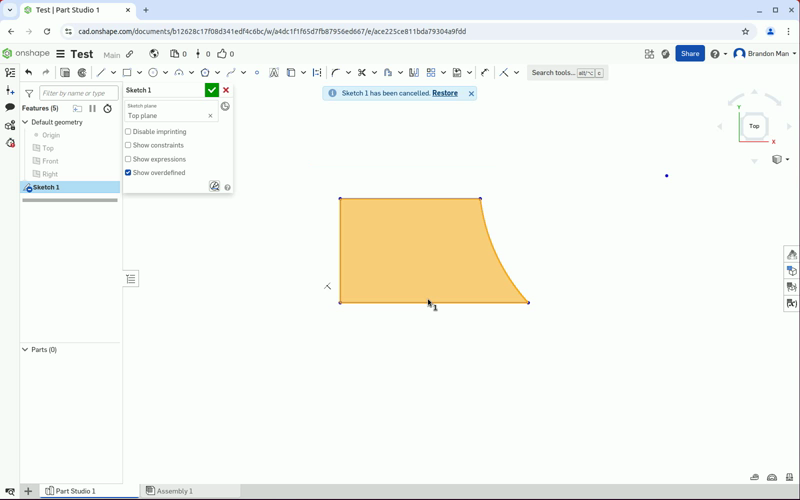
scroll(-6)
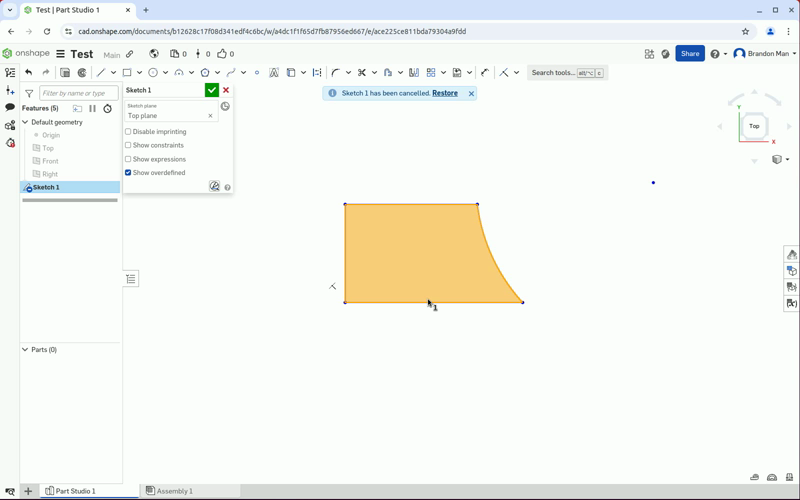
scroll(-6)
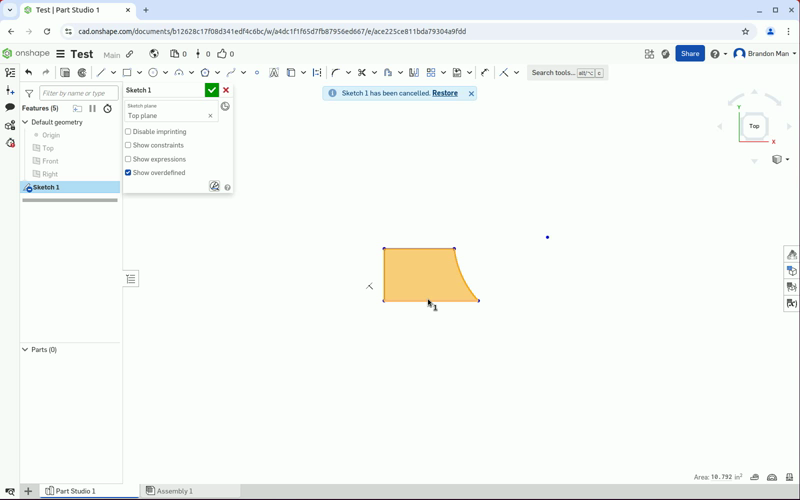
scroll(-6)
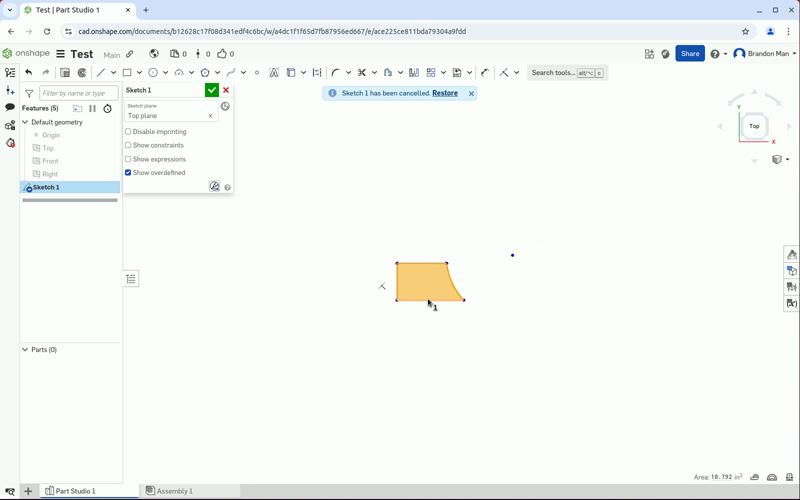
scroll(-6)
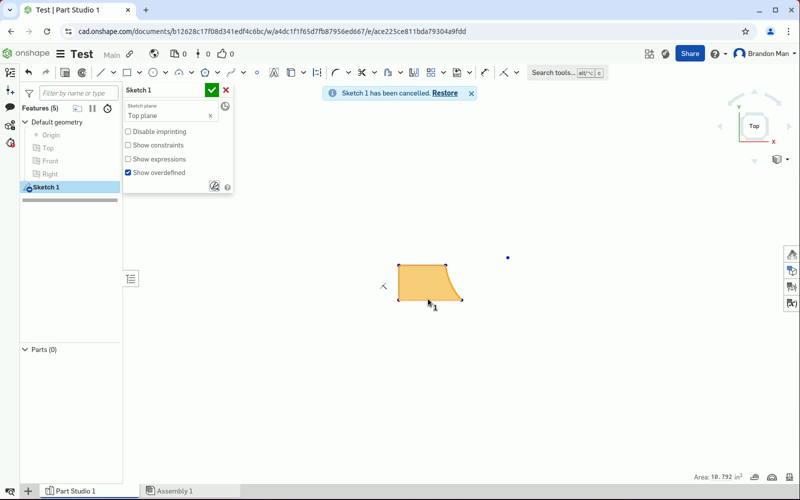
scroll(-6)
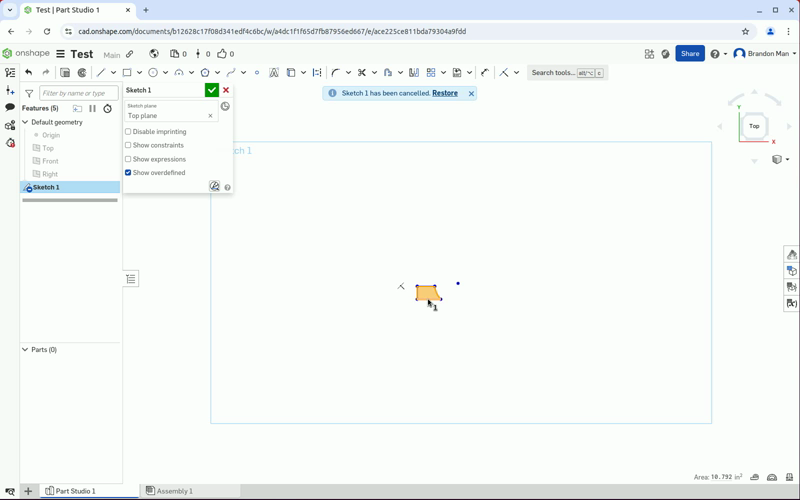
mouse_move(73, 352)
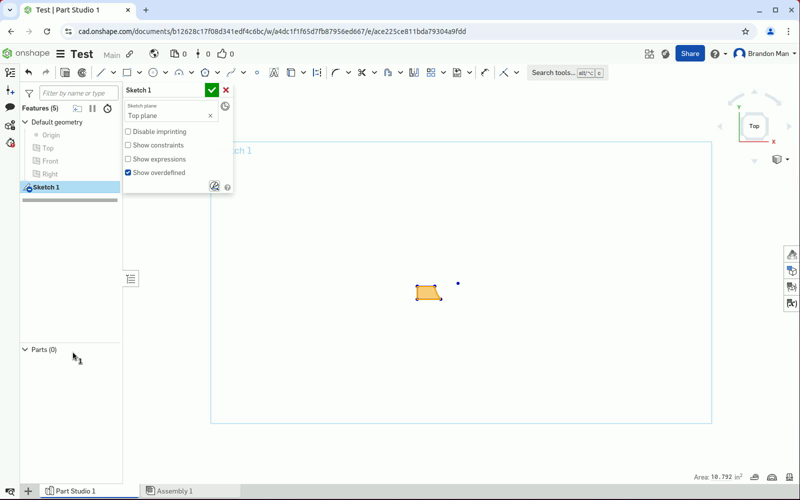
key(shift+y)
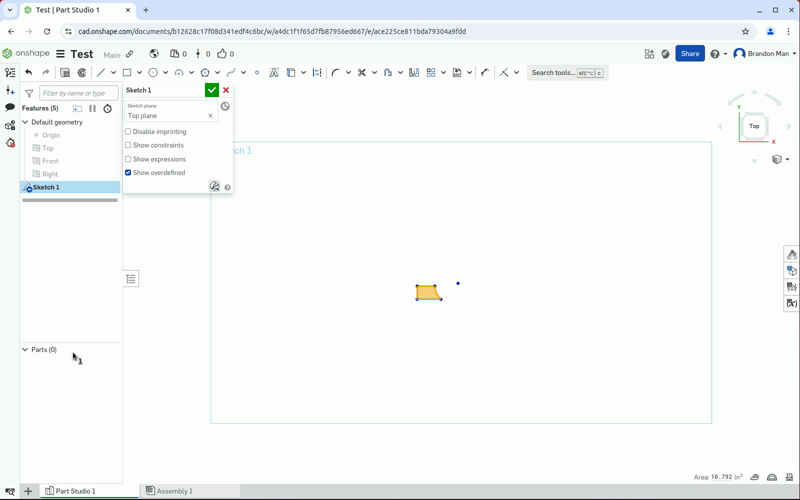
key(shift+e)
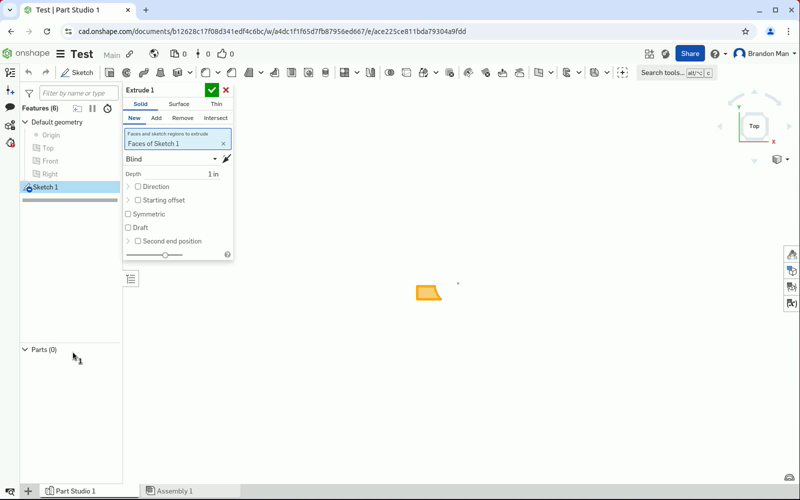
mouse_move(143, 106)
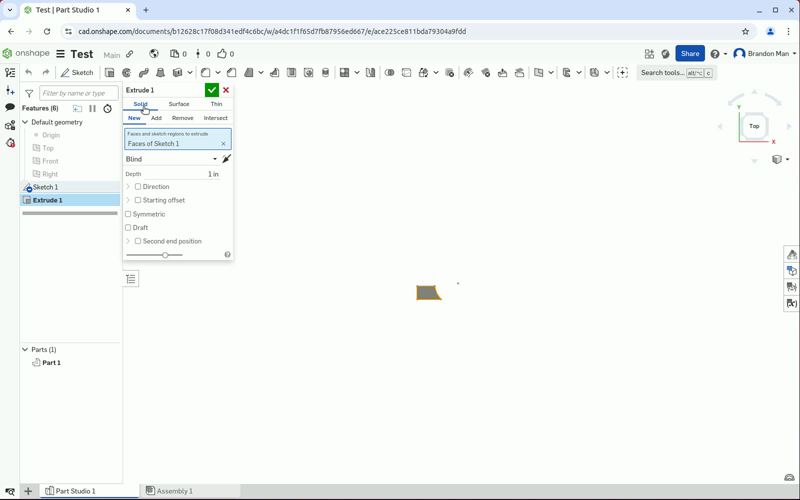
click(143, 106)
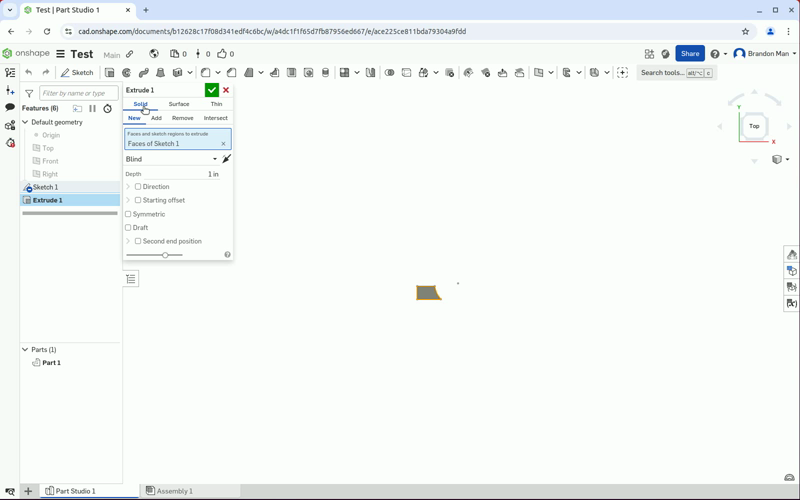
mouse_move(137, 120)
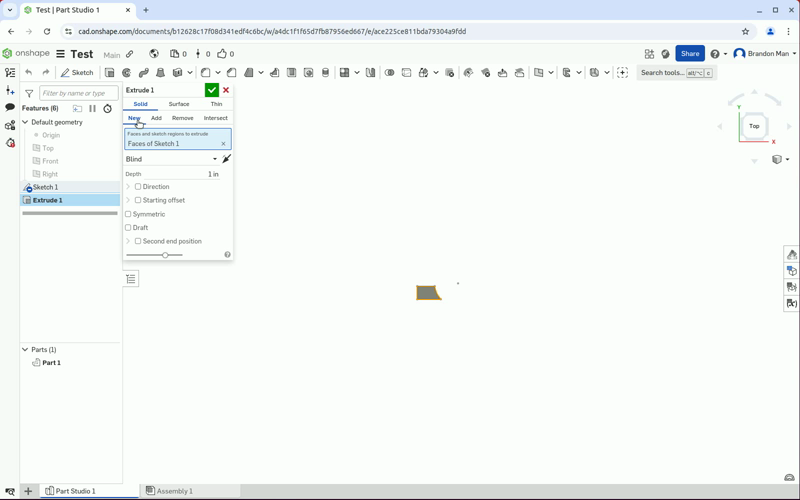
click(137, 120)
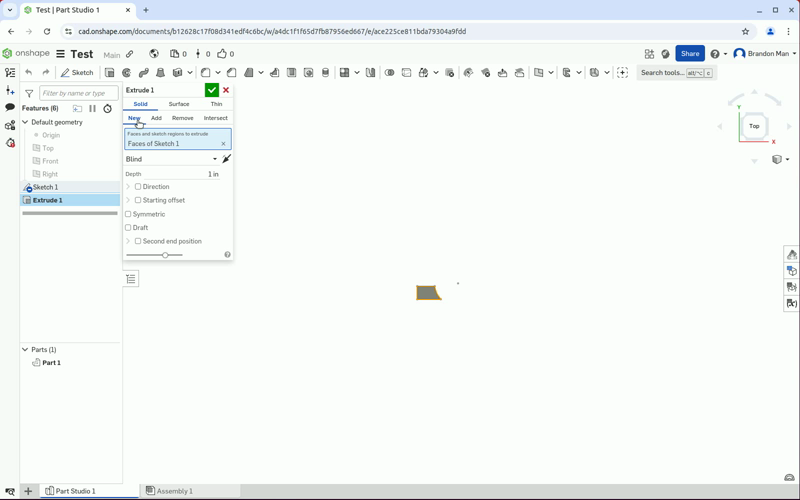
key(tab, 4)
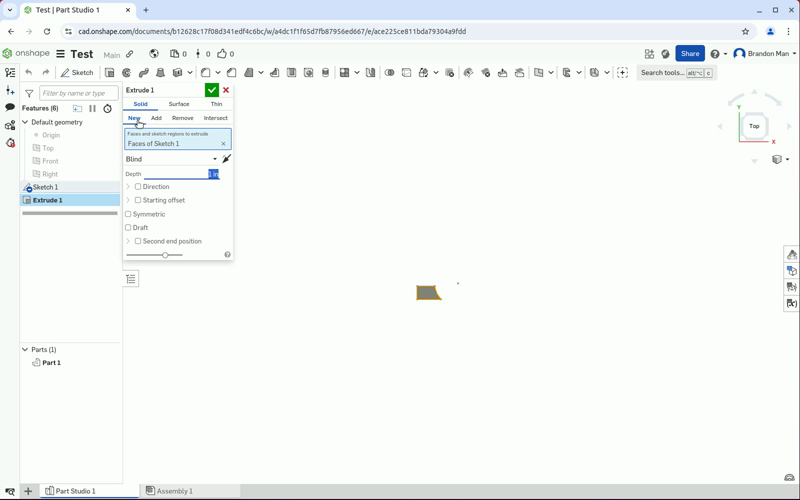
text(4.092)
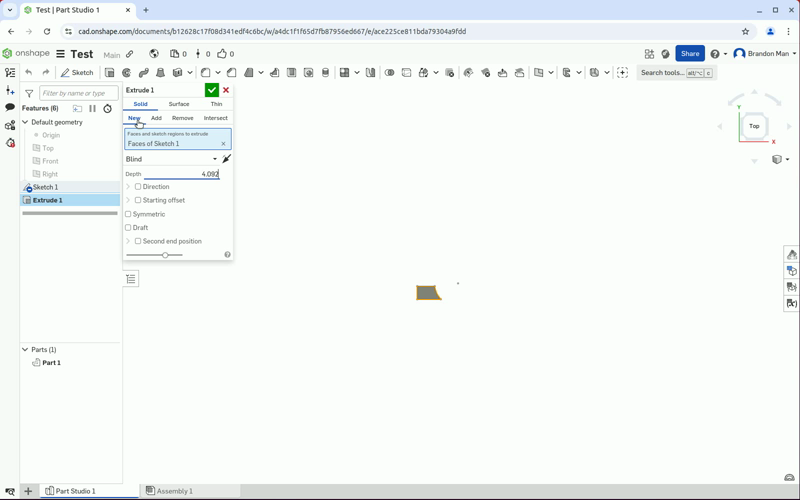
key(enter)
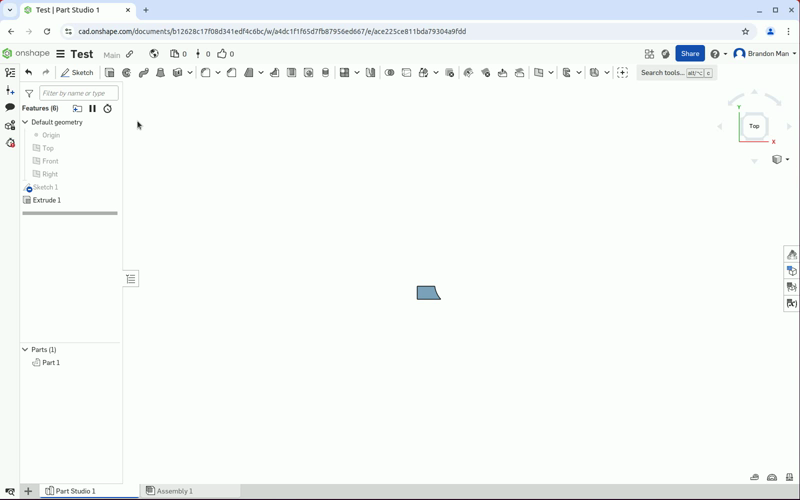
key(shift+h)
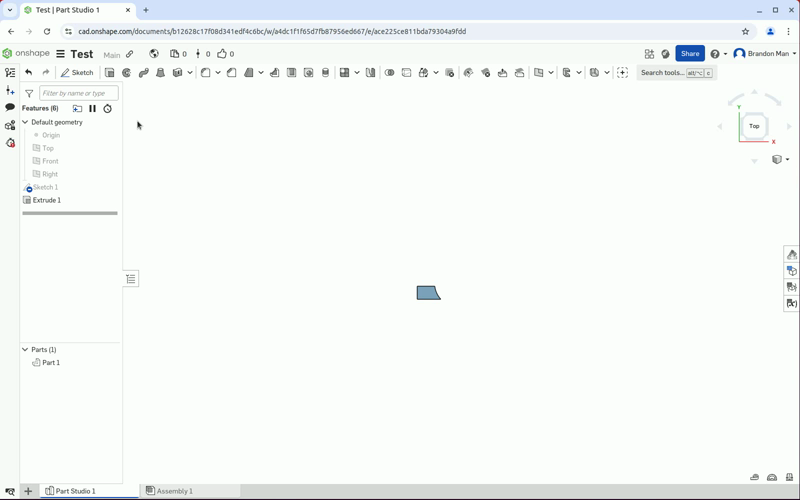
key(shift+h)
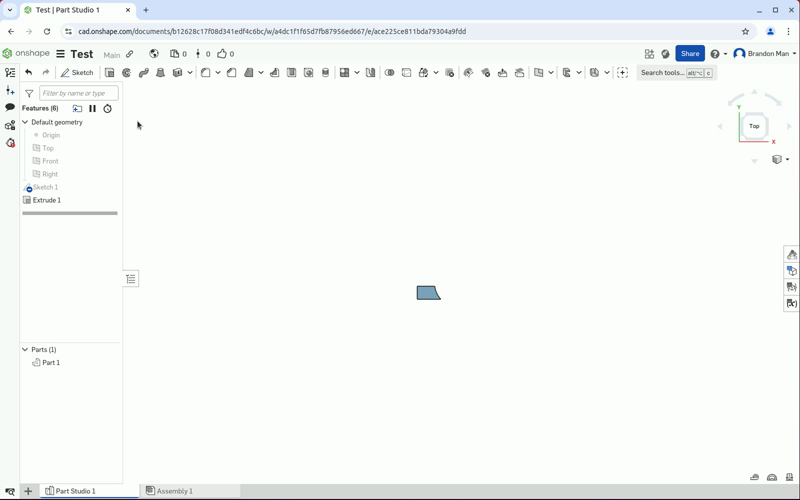
mouse_move(73, 189)
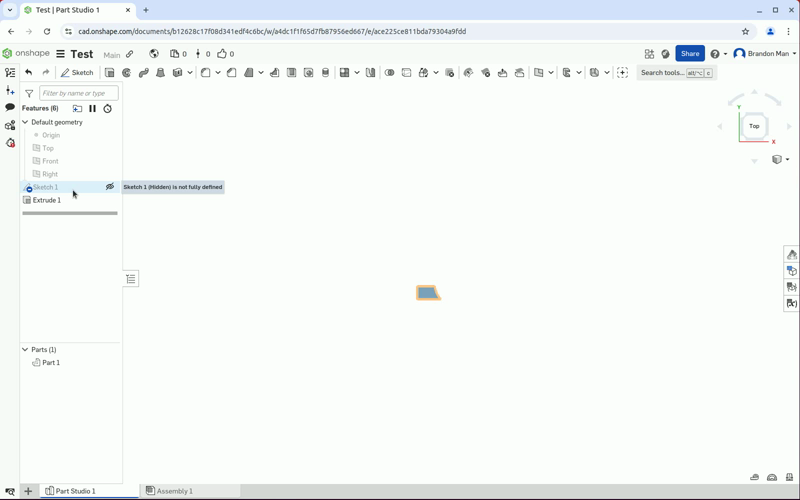
click(73, 189)
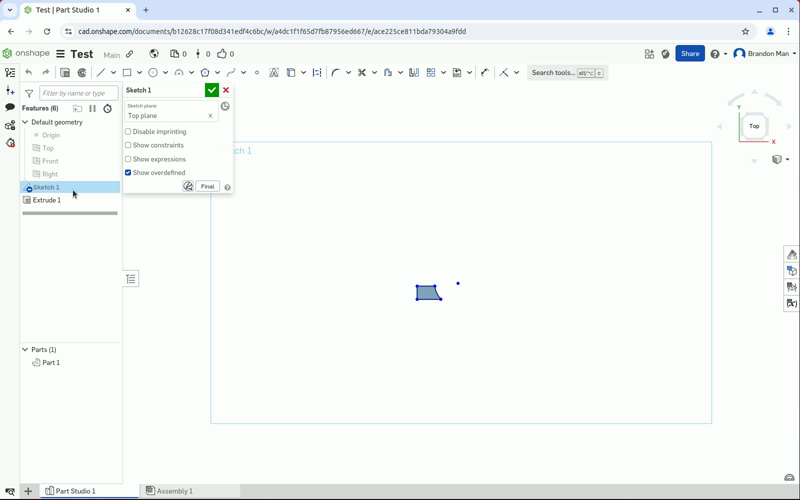
mouse_move(229, 92)
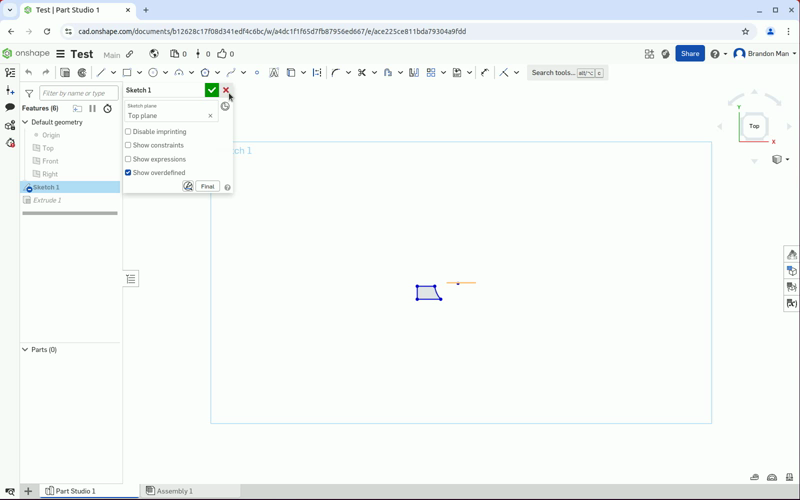
click(229, 92)
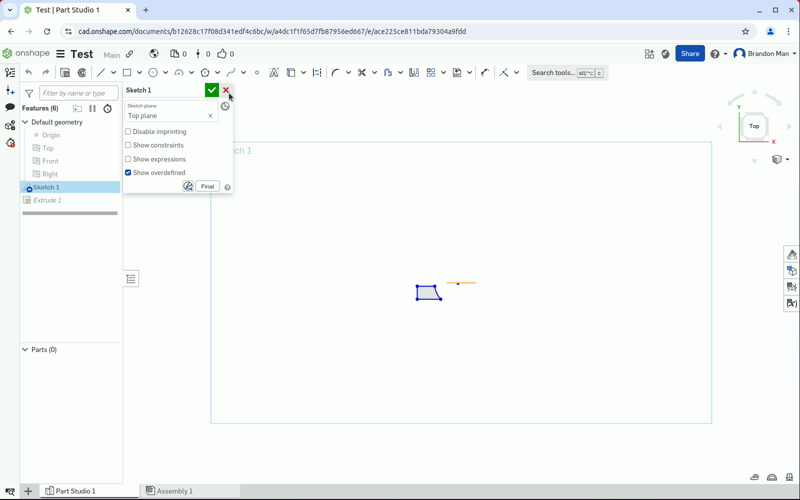
key(shift+s)
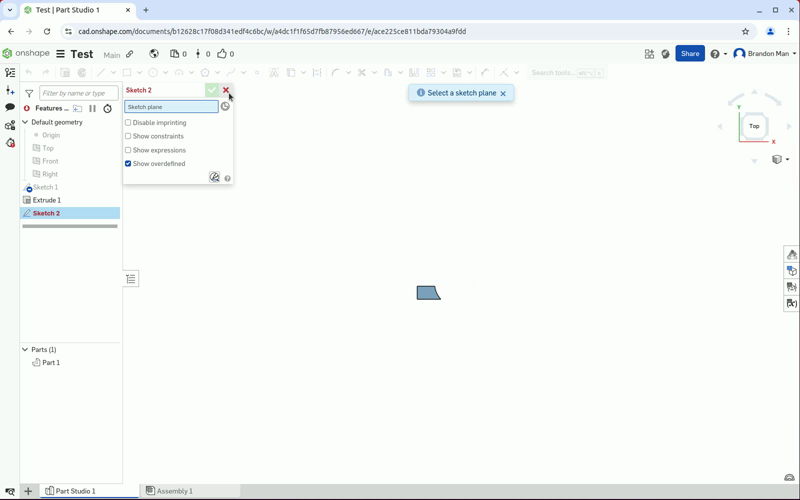
mouse_move(73, 150)
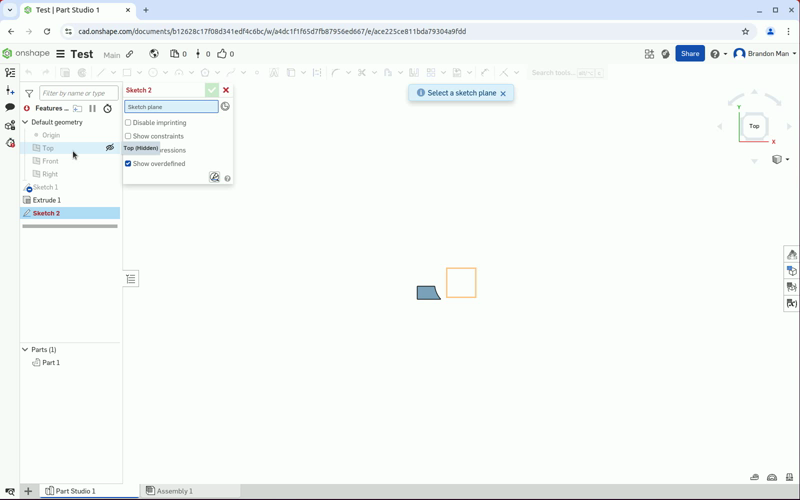
click(73, 150)
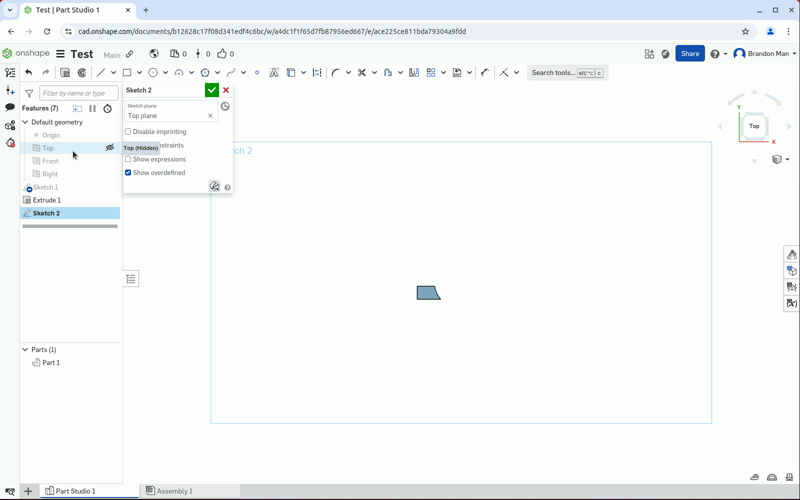
mouse_move(73, 352)
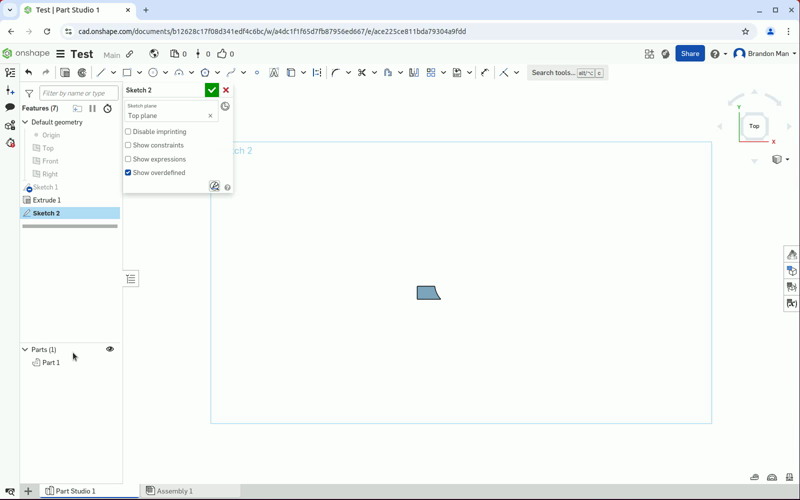
key(y)
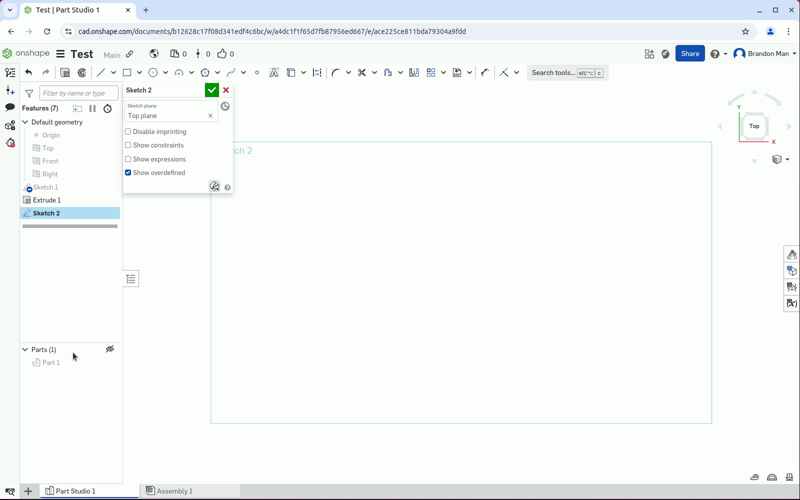
key(a)
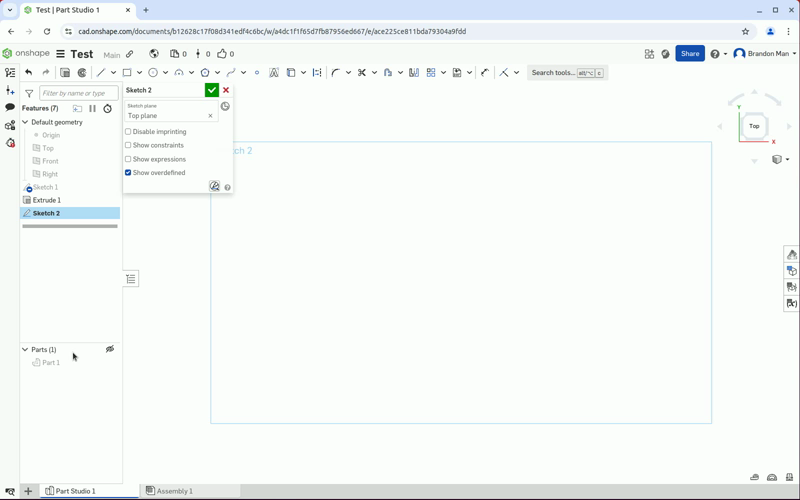
key_down(shift)
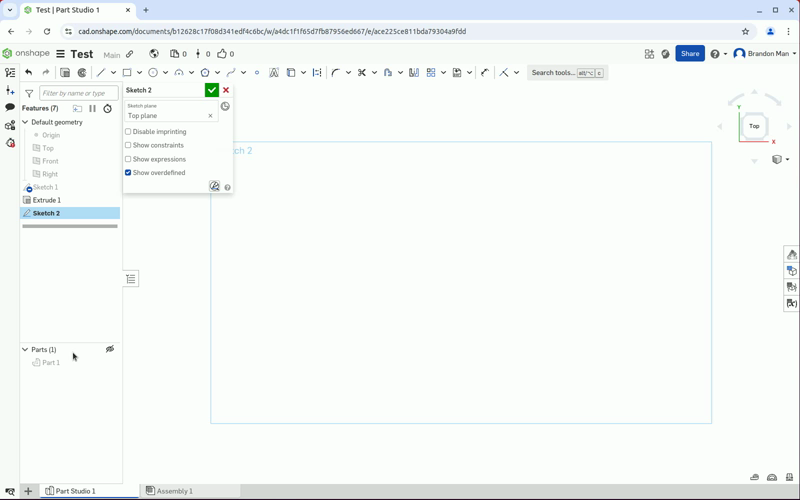
mouse_move(434, 287)
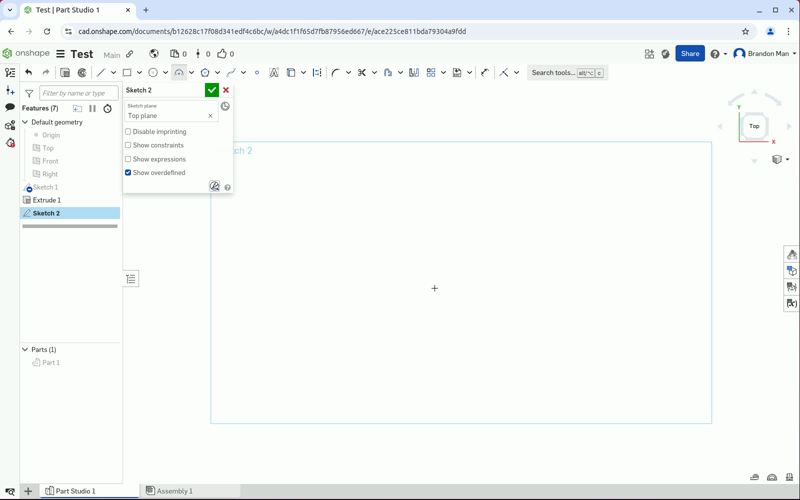
click(434, 287)
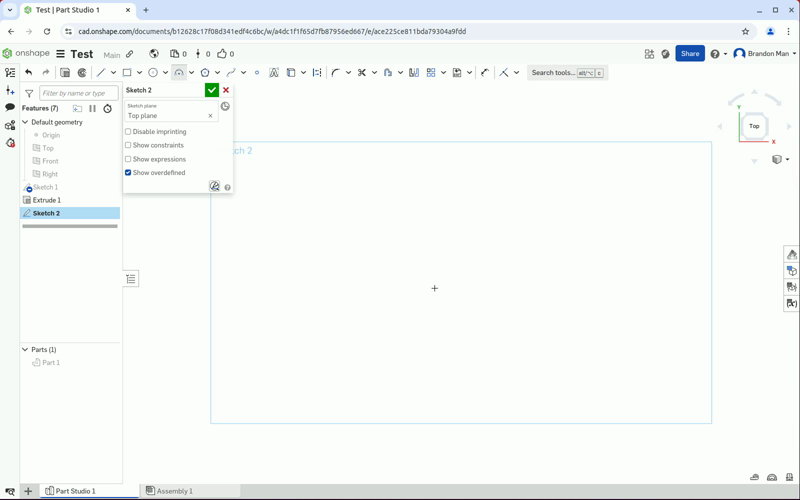
key_up(shift)
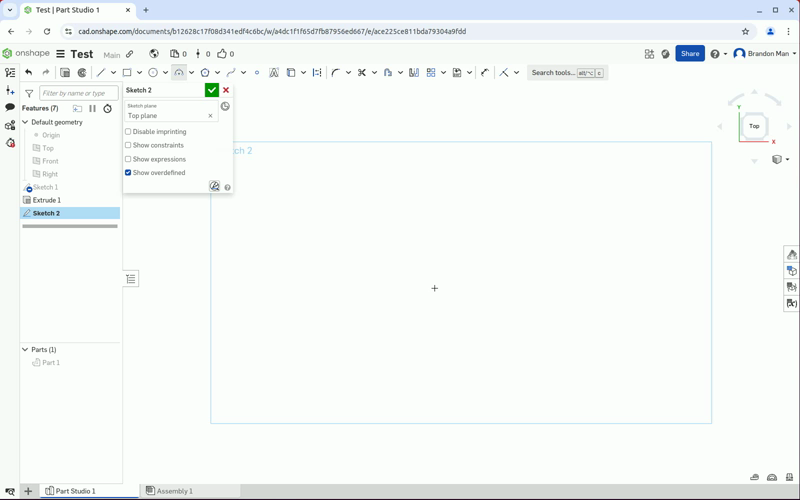
key_down(shift)
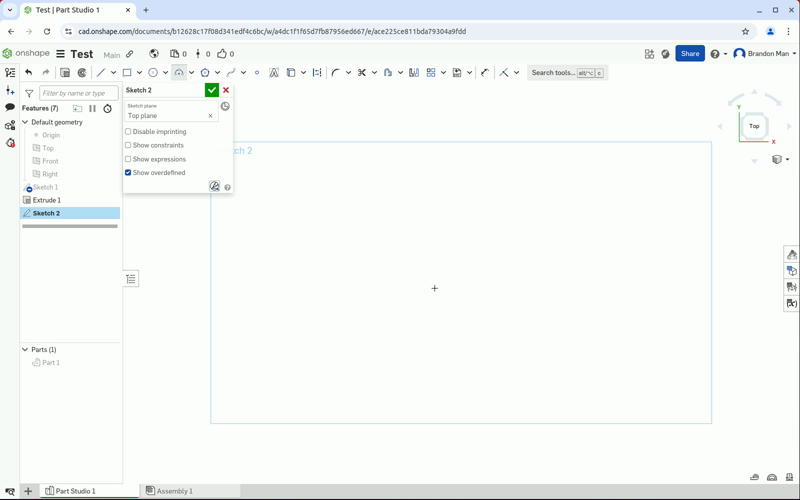
mouse_move(440, 266)
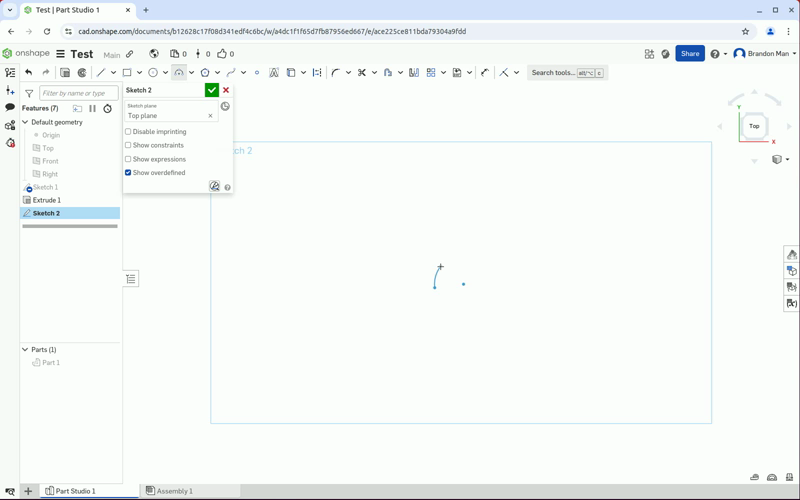
click(440, 266)
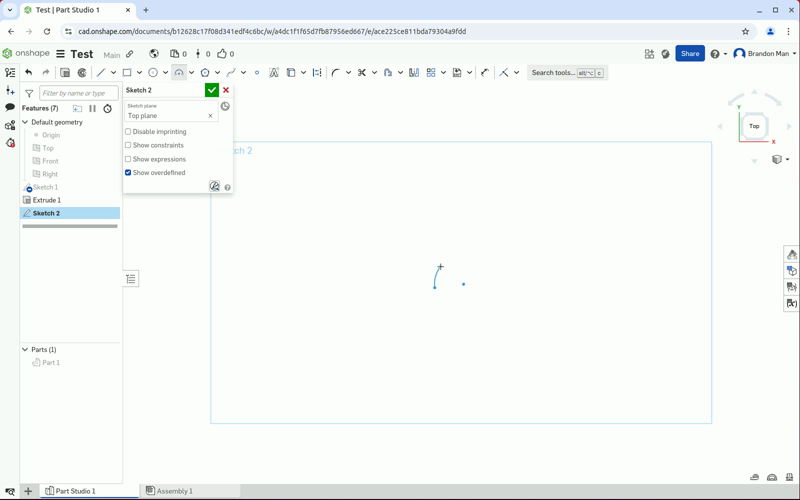
mouse_move(488, 290)
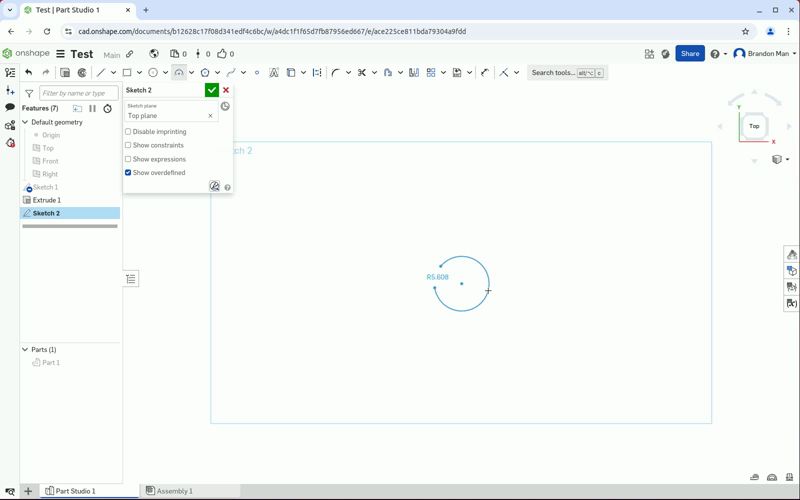
click(488, 290)
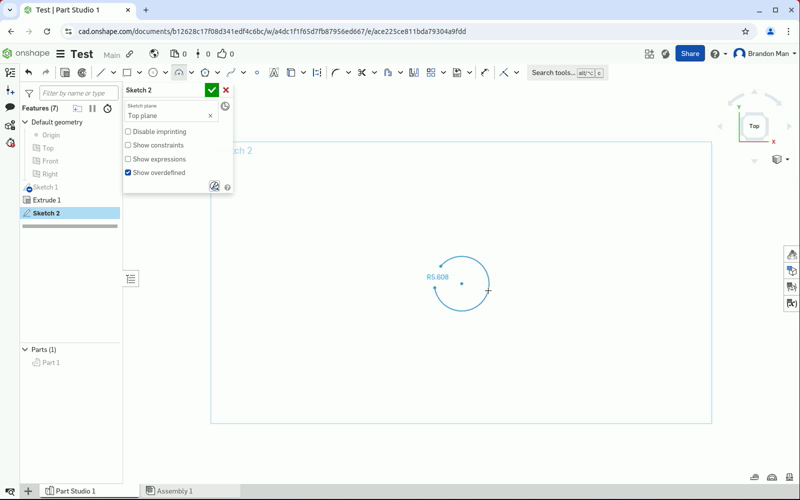
key_up(shift)
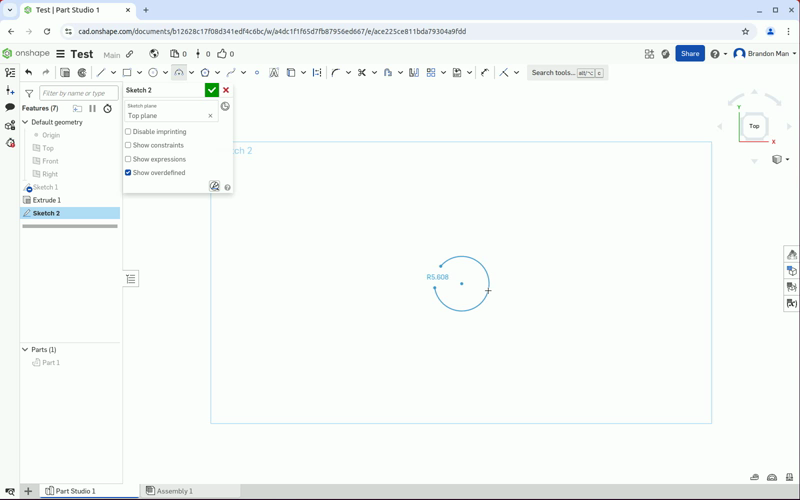
key(esc)
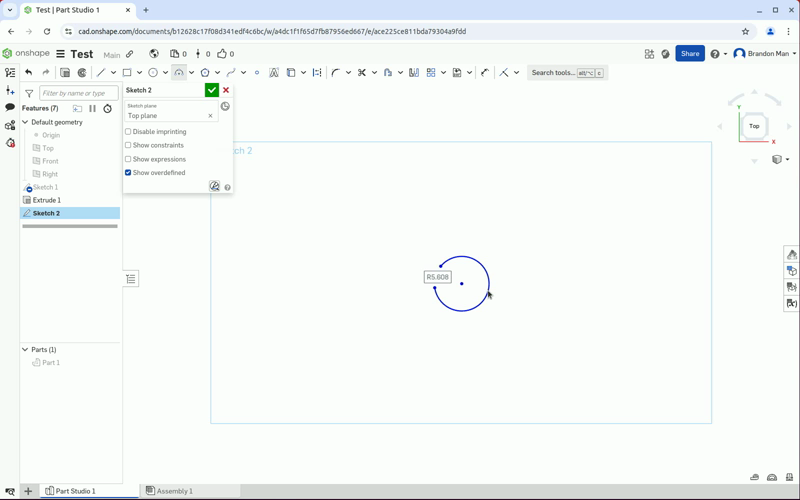
key(l)
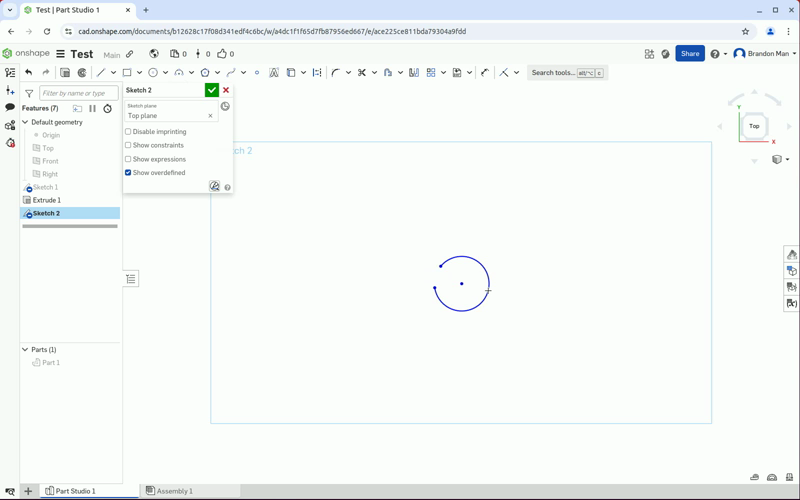
mouse_move(440, 266)
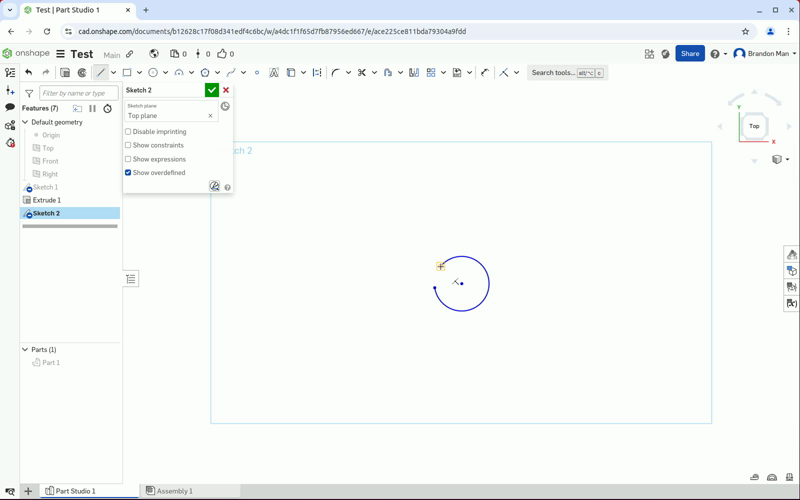
click(440, 266)
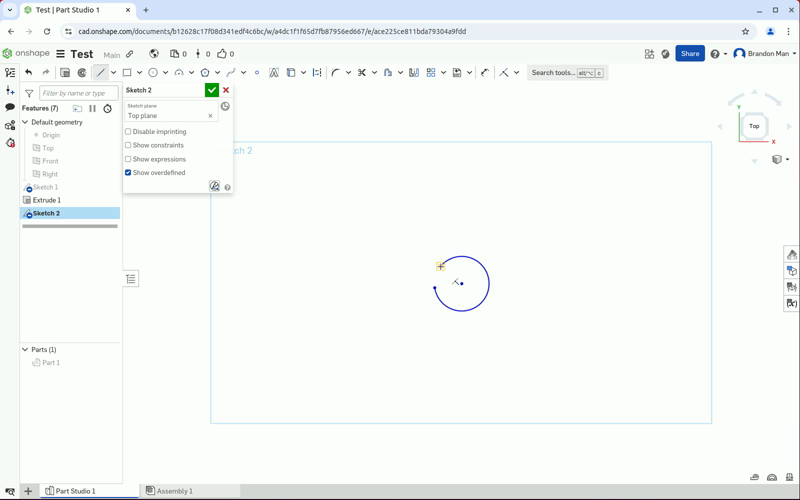
key_down(shift)
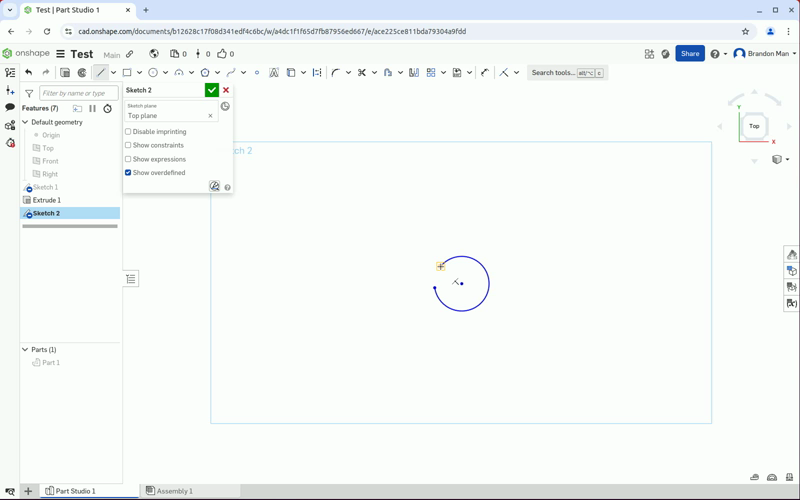
mouse_move(470, 266)
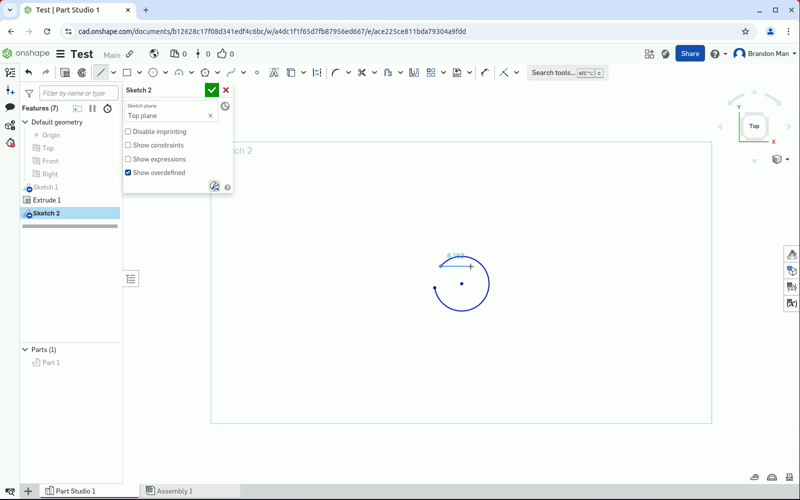
mouse_move(449, 266)
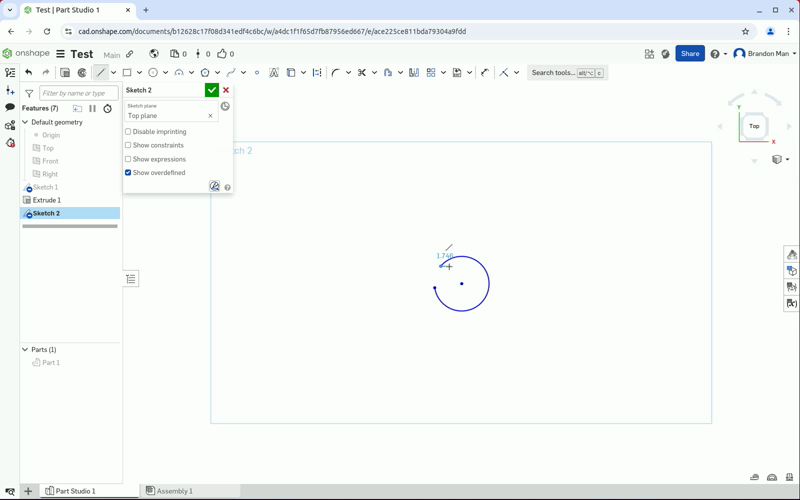
click(449, 266)
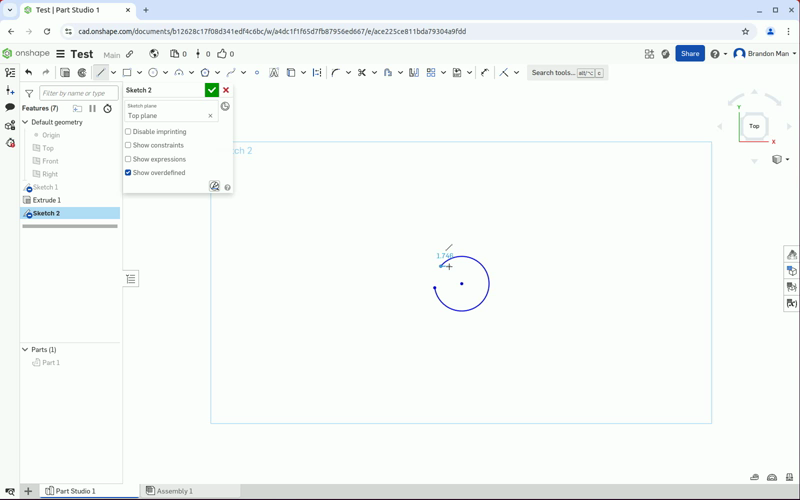
key_up(shift)
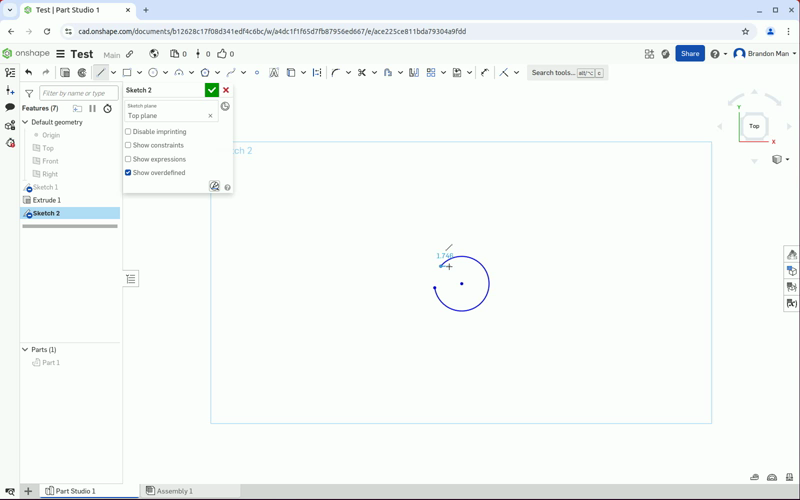
key(esc)
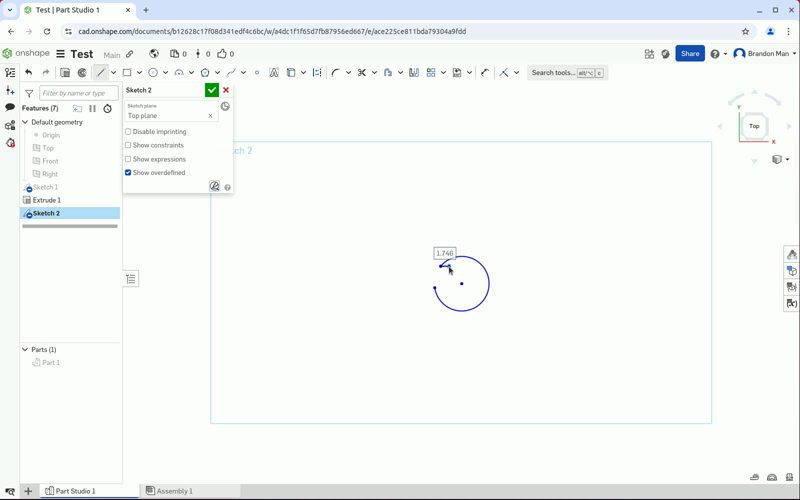
key(a)
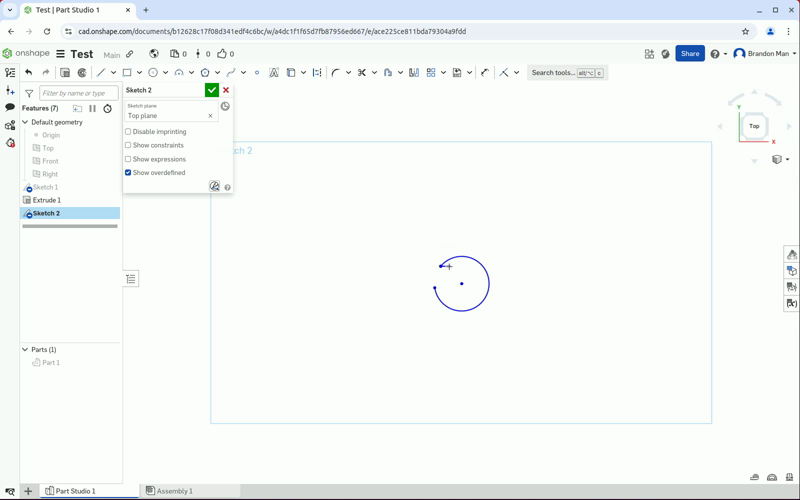
mouse_move(449, 266)
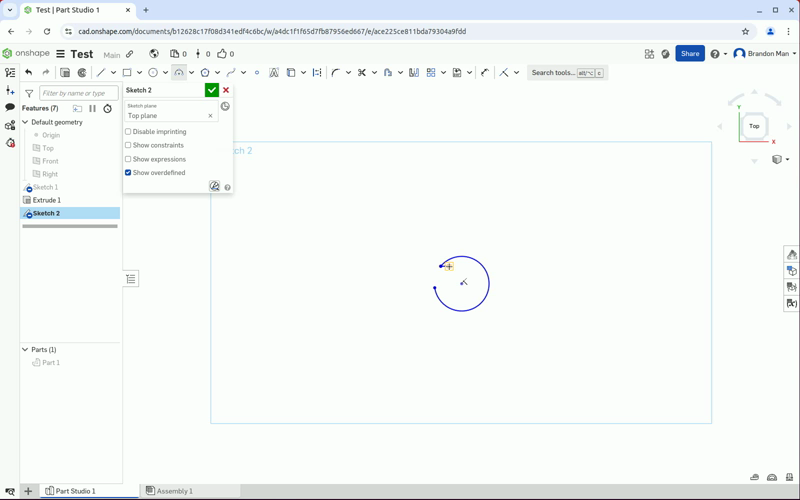
click(449, 266)
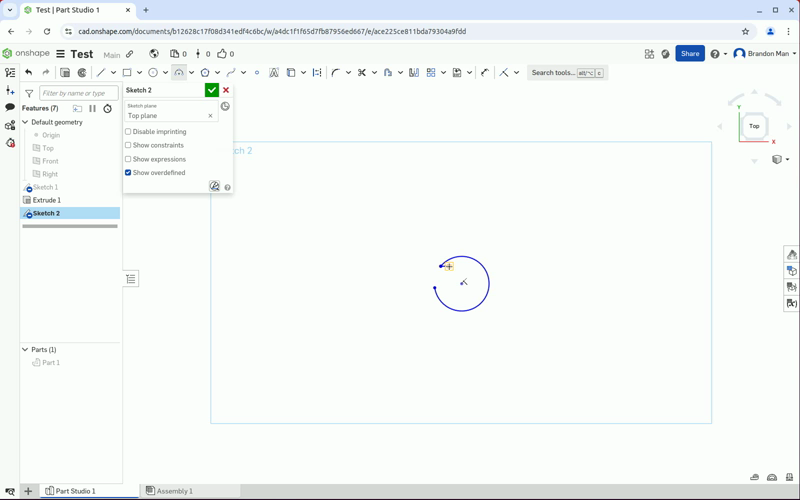
key_down(shift)
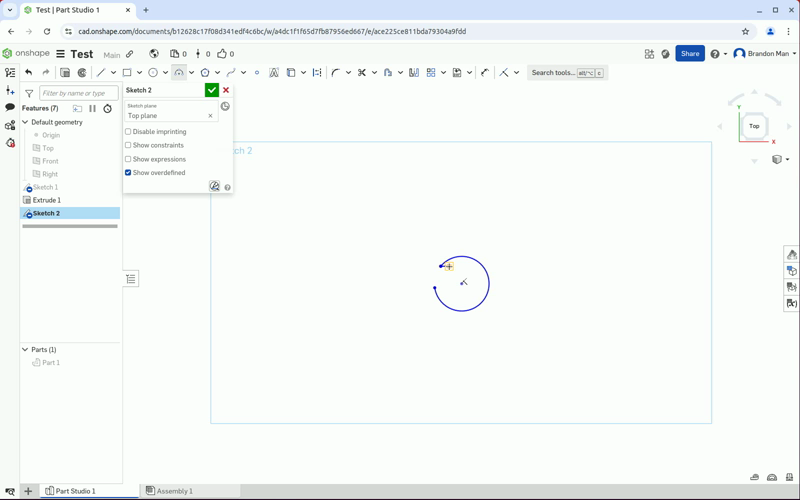
mouse_move(440, 287)
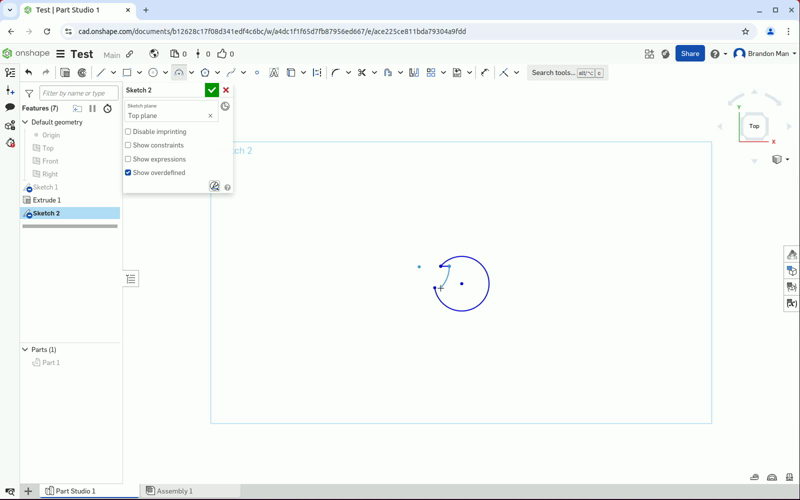
click(440, 287)
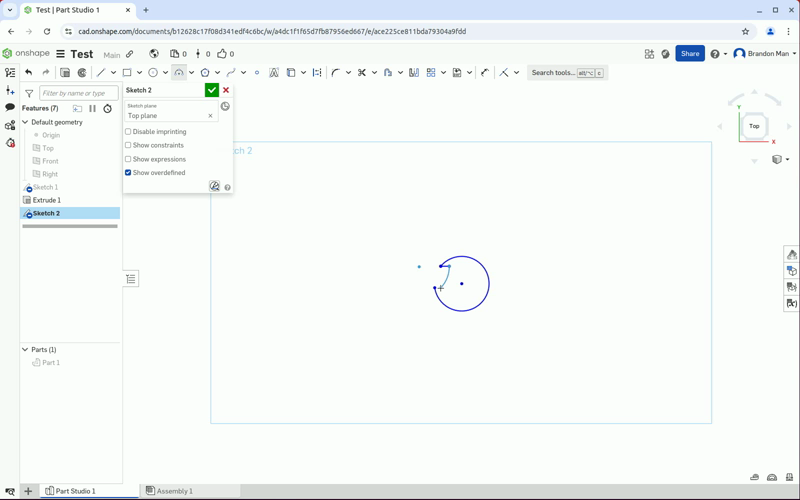
mouse_move(481, 291)
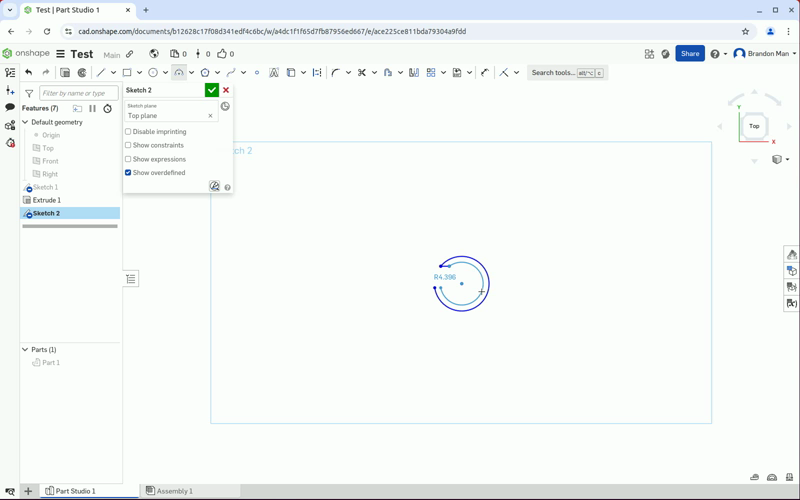
click(481, 291)
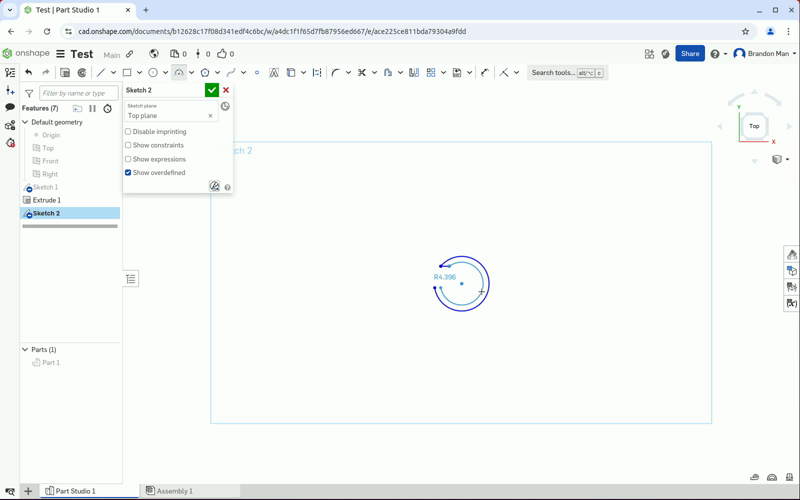
key_up(shift)
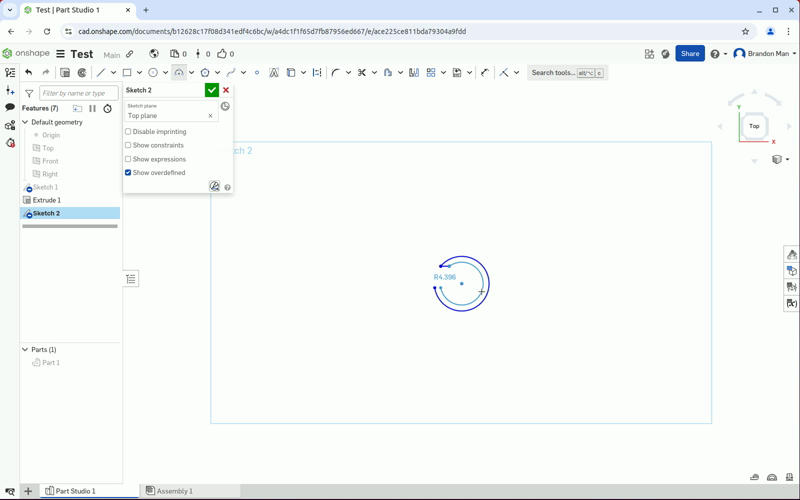
key(esc)
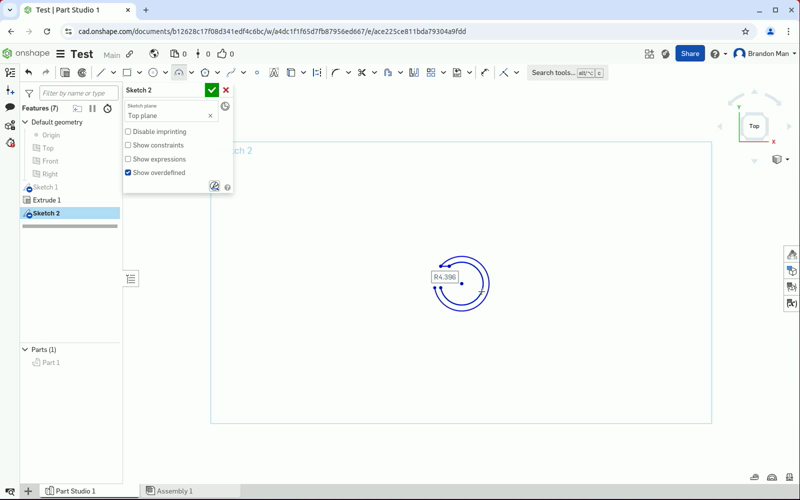
key(l)
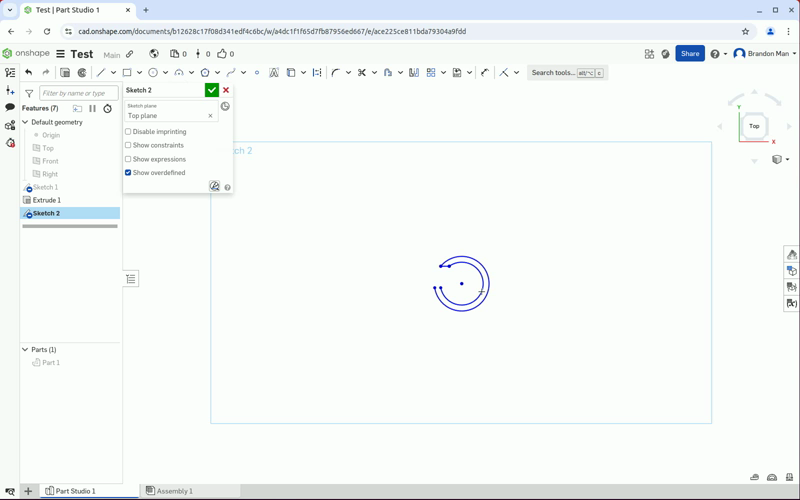
mouse_move(440, 287)
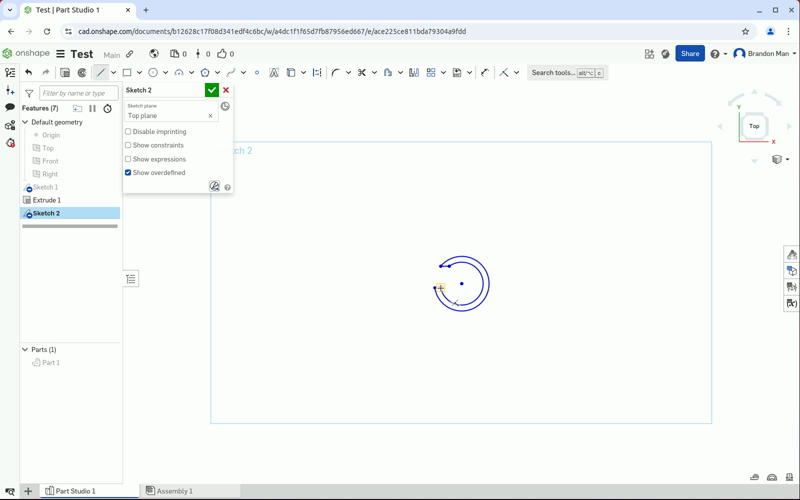
click(440, 287)
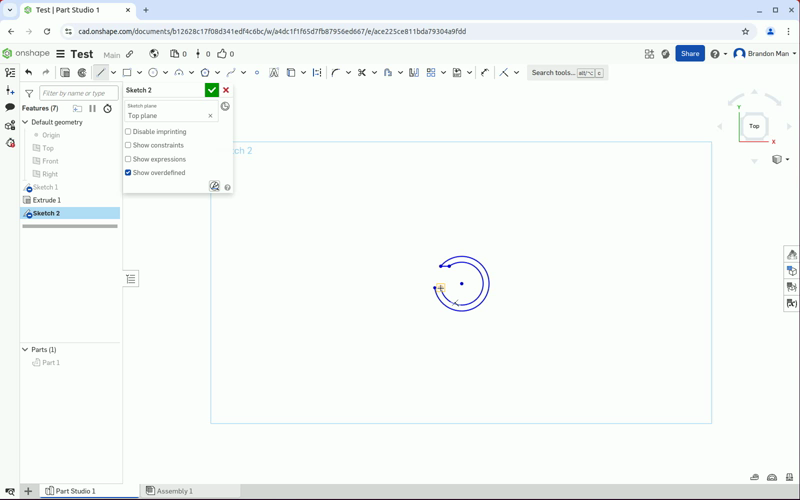
mouse_move(470, 287)
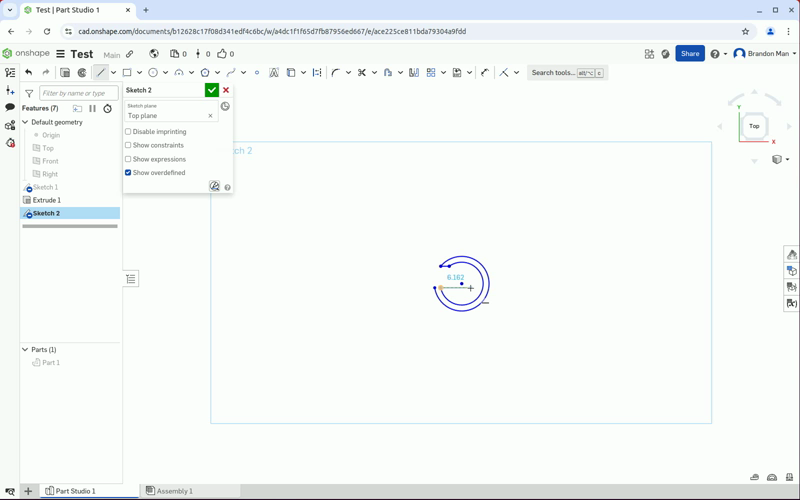
key_down(shift)
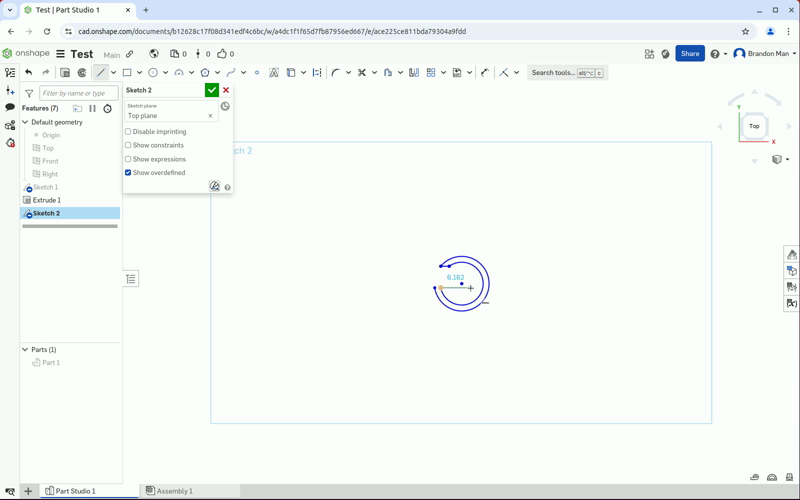
mouse_move(434, 287)
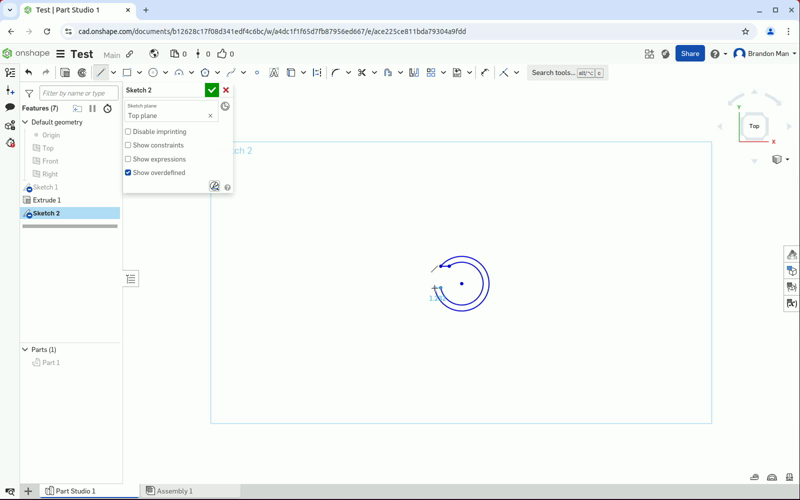
scroll(6)
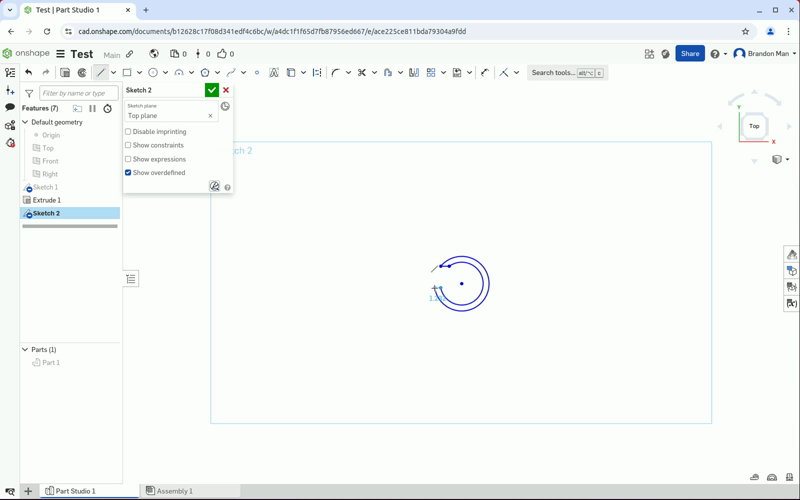
scroll(6)
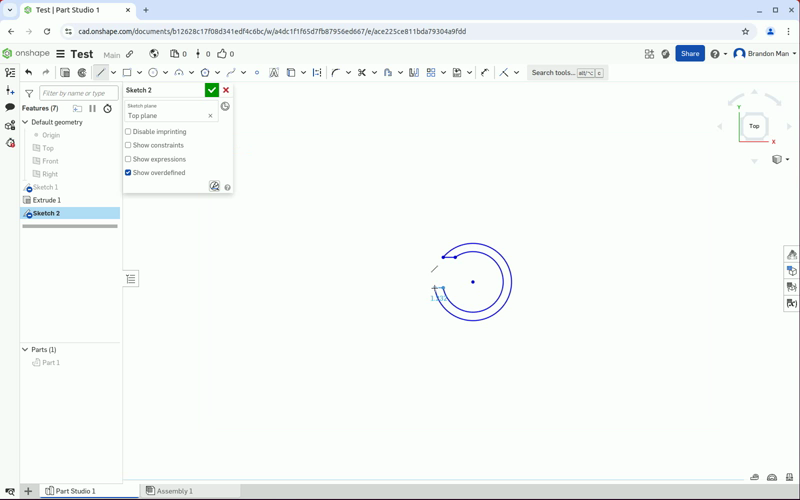
scroll(6)
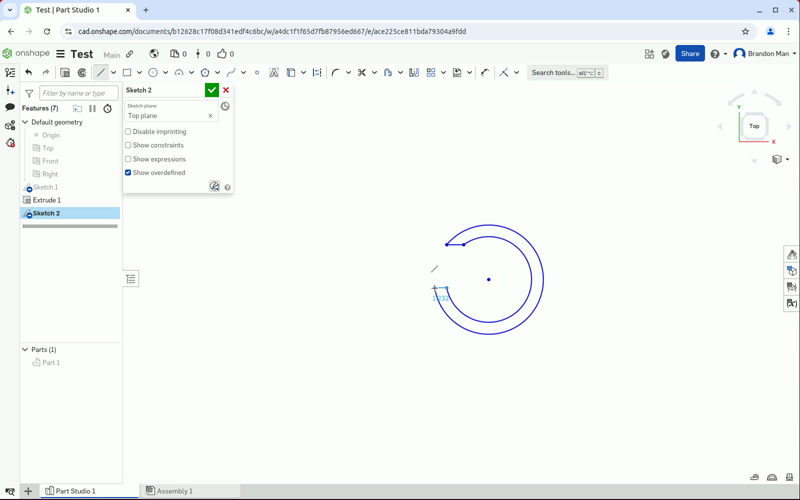
scroll(6)
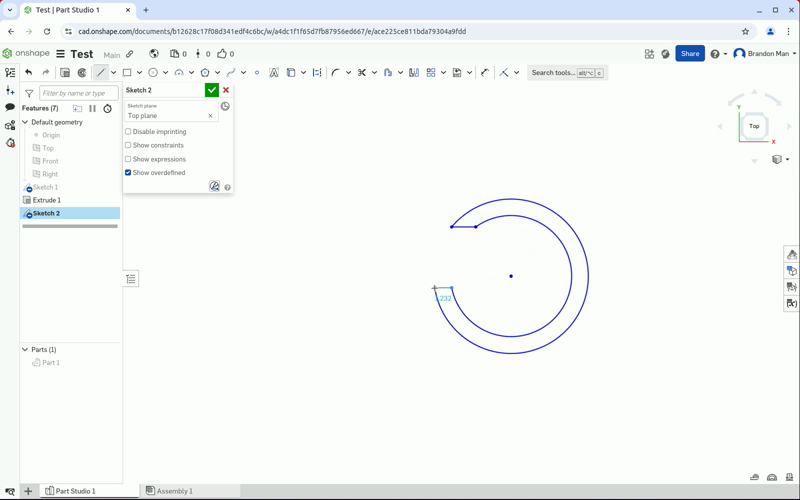
scroll(6)
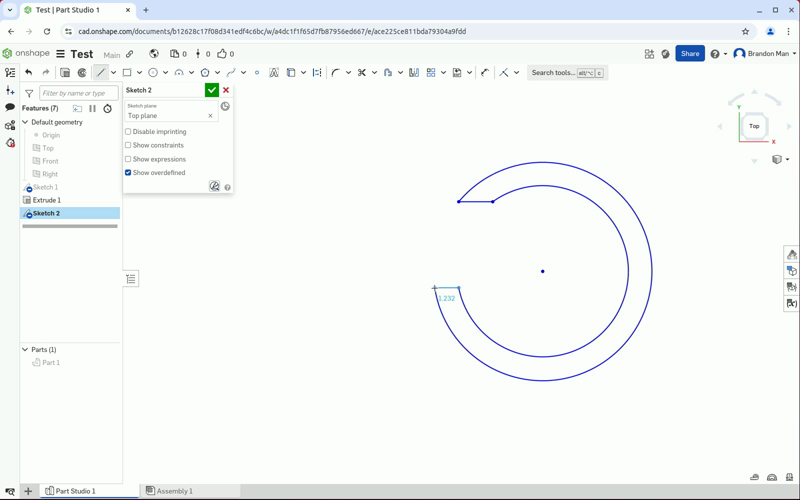
scroll(6)
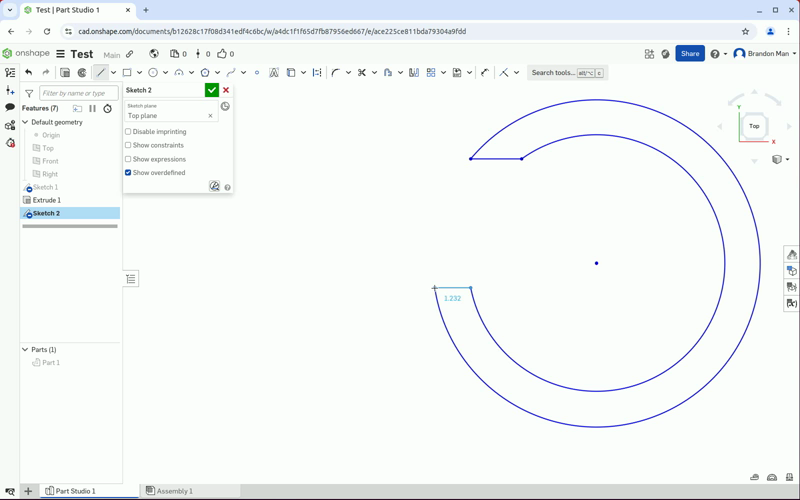
scroll(6)
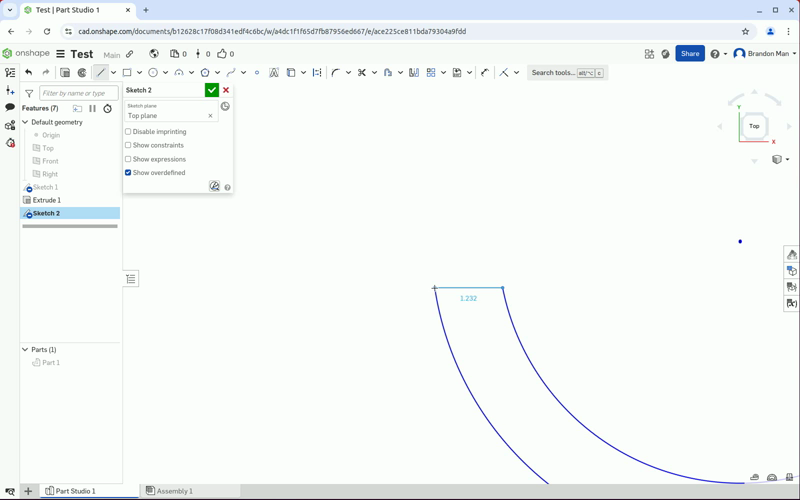
key_up(shift)
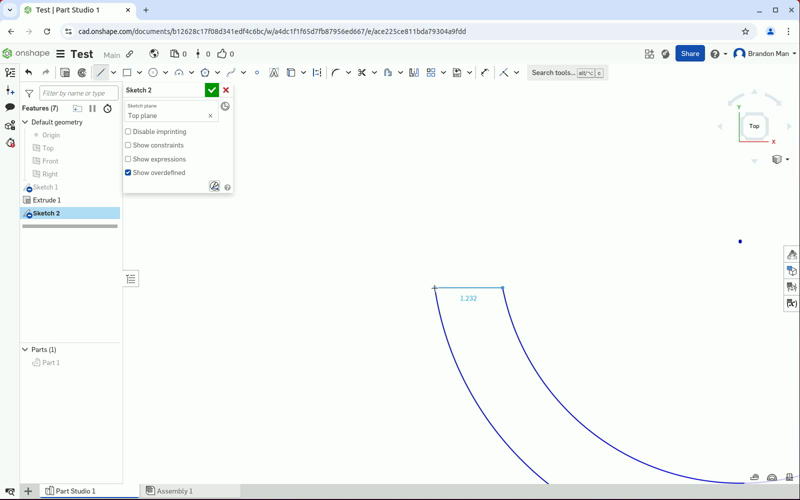
click(434, 287)
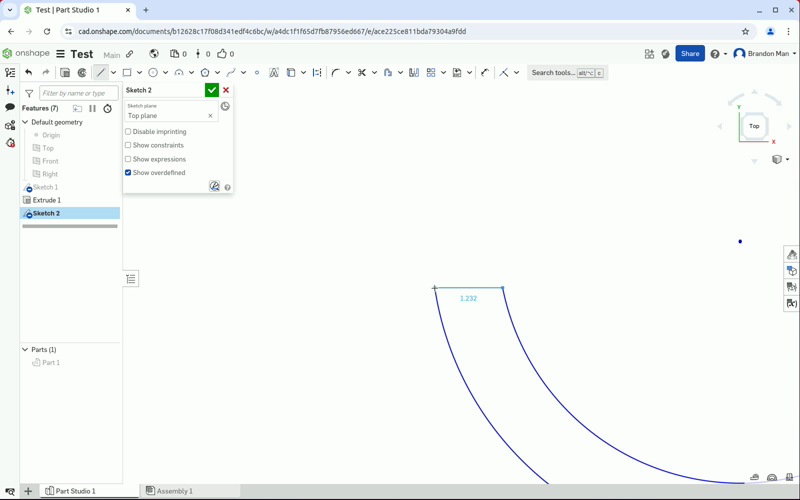
scroll(-6)
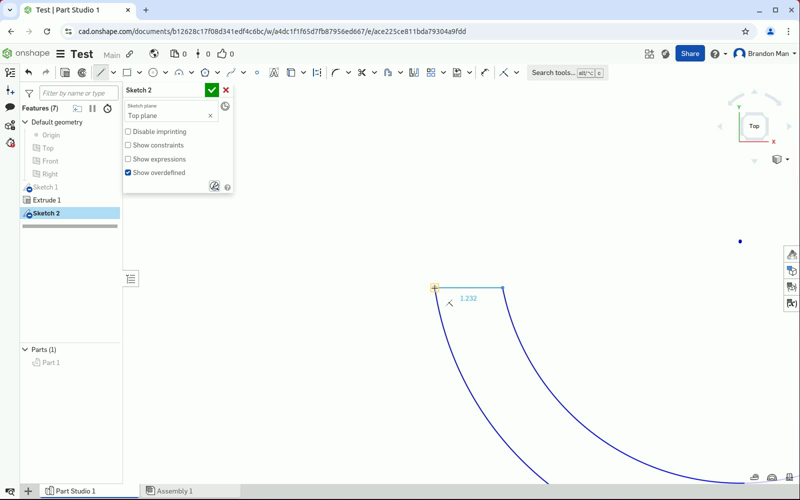
scroll(-6)
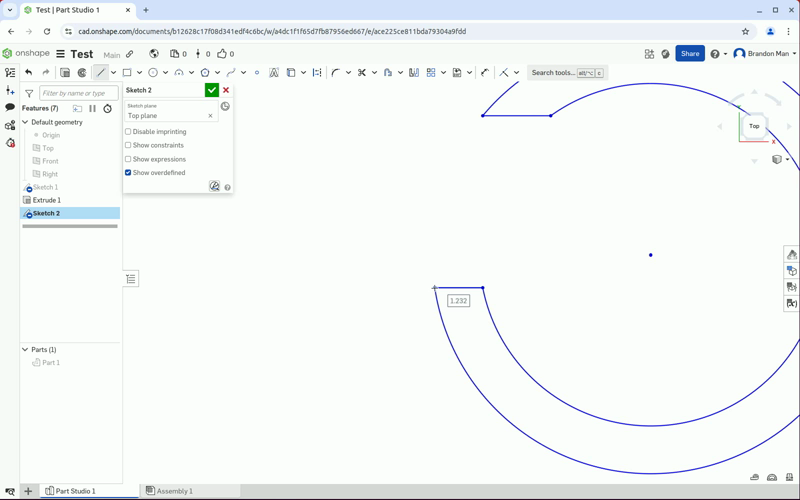
scroll(-6)
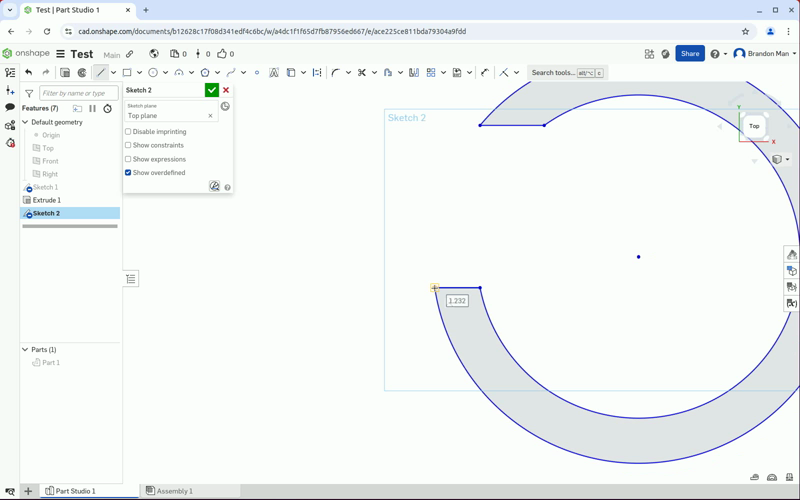
scroll(-6)
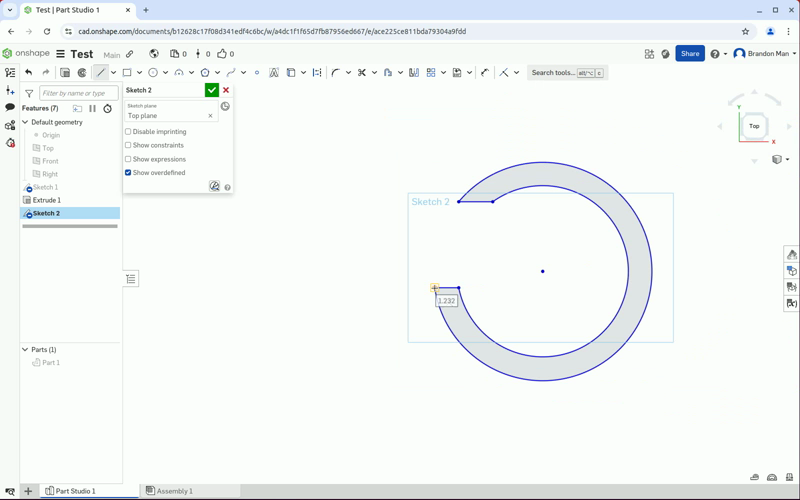
scroll(-6)
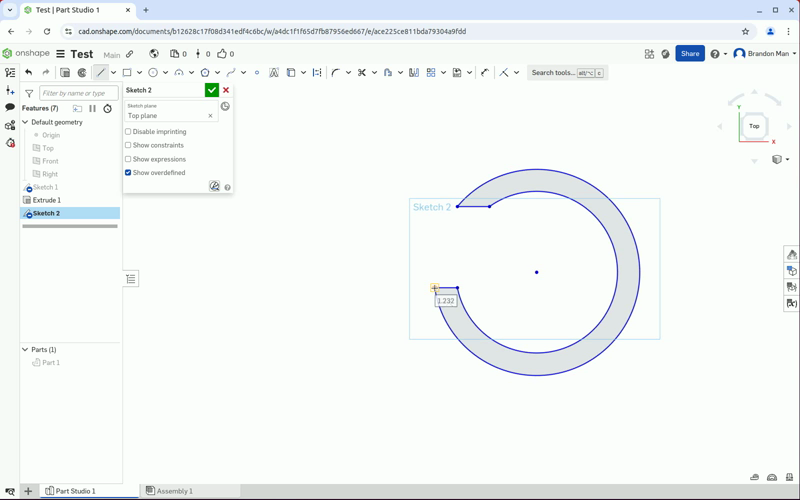
scroll(-6)
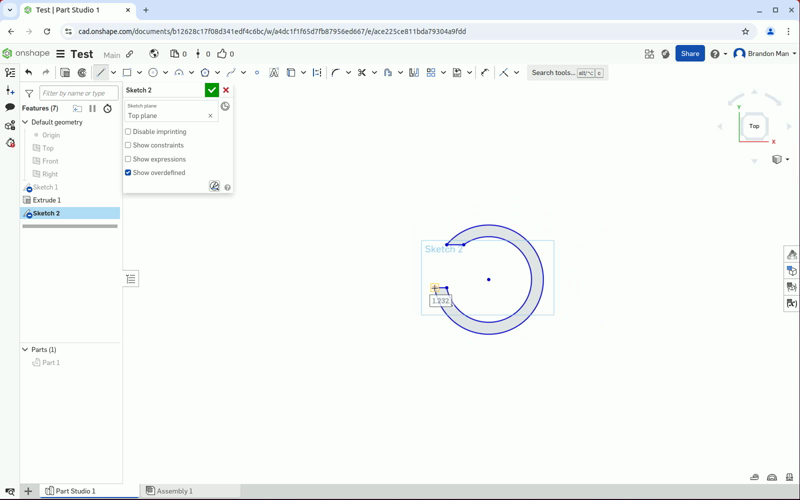
scroll(-6)
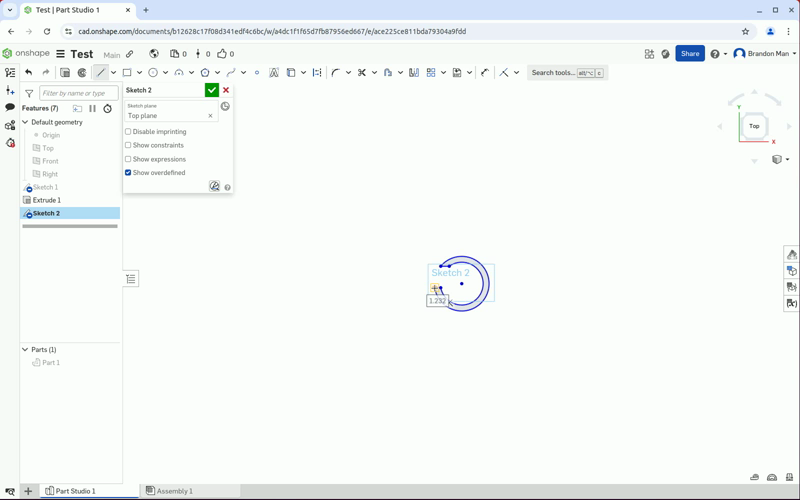
key(esc)
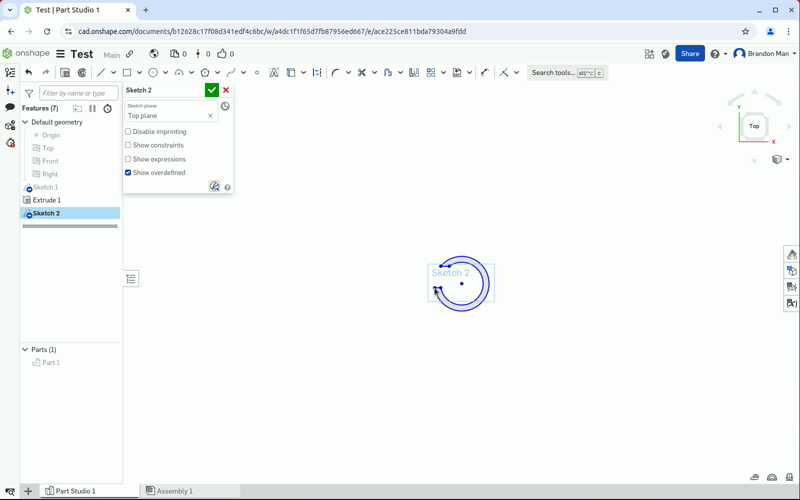
mouse_move(454, 308)
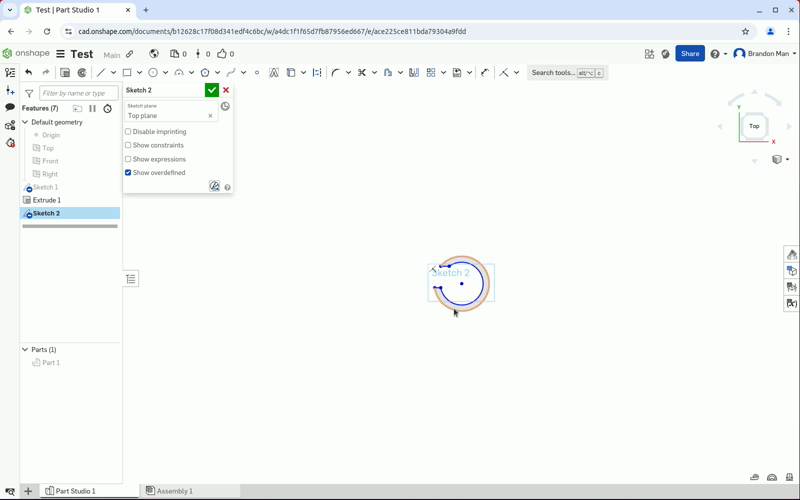
scroll(6)
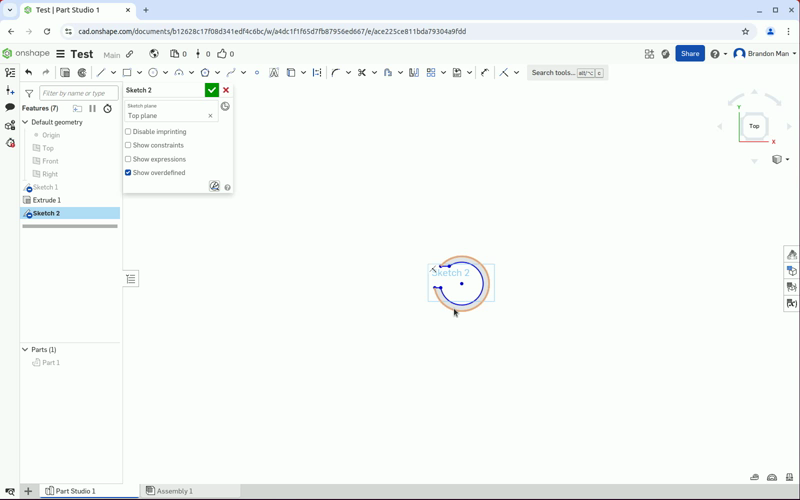
scroll(6)
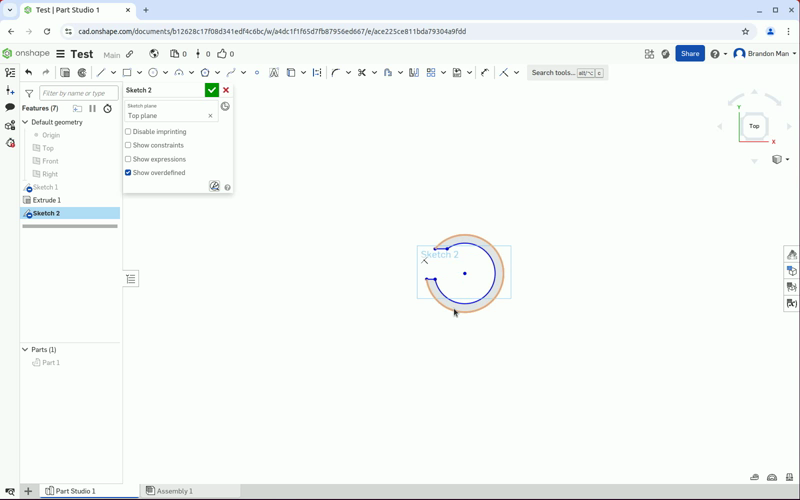
scroll(6)
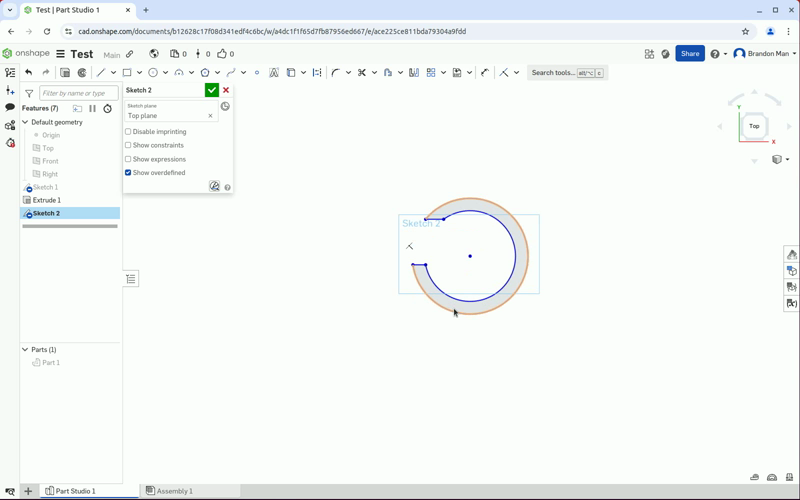
scroll(6)
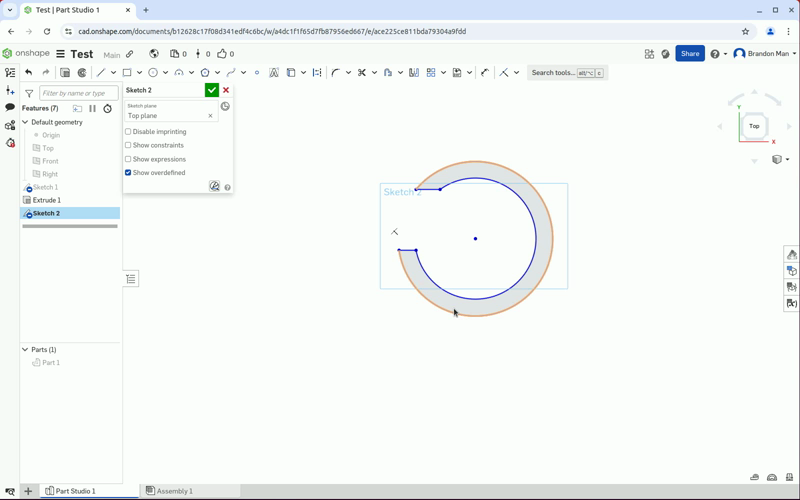
scroll(6)
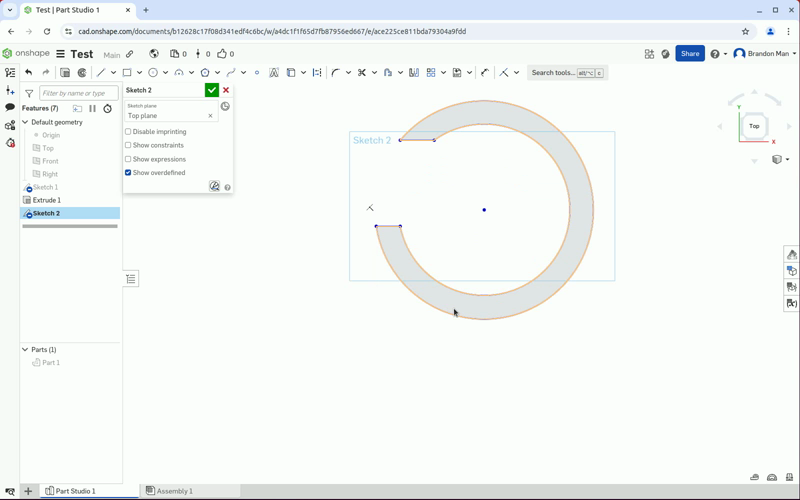
scroll(6)
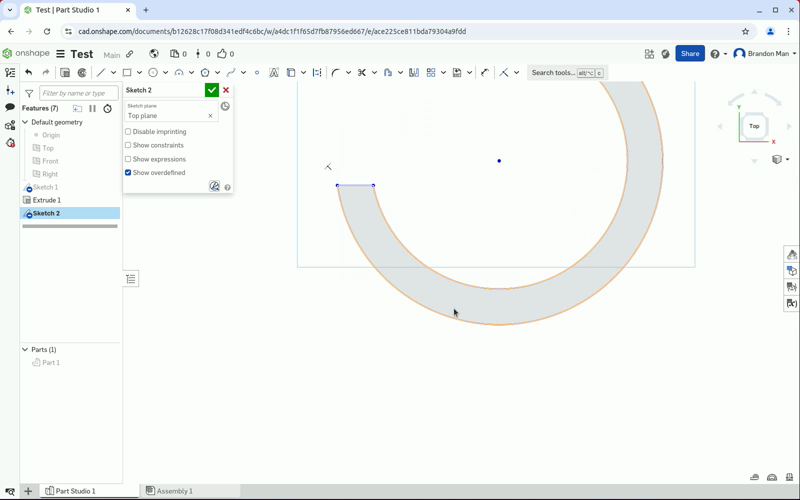
scroll(6)
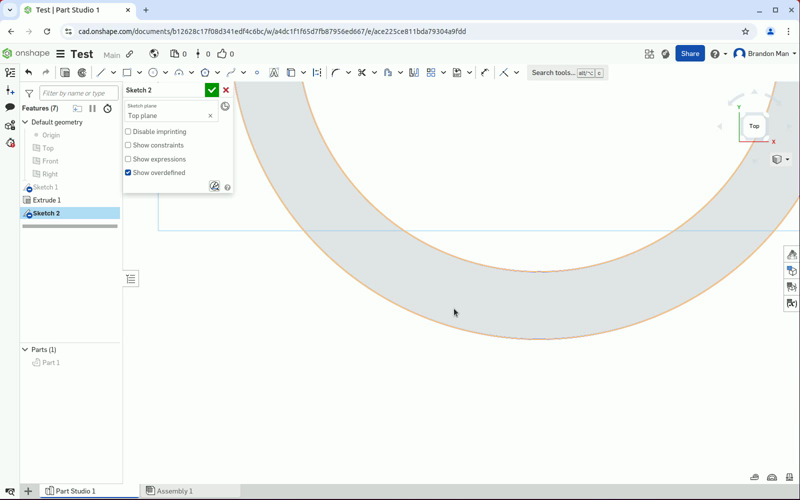
click(454, 308)
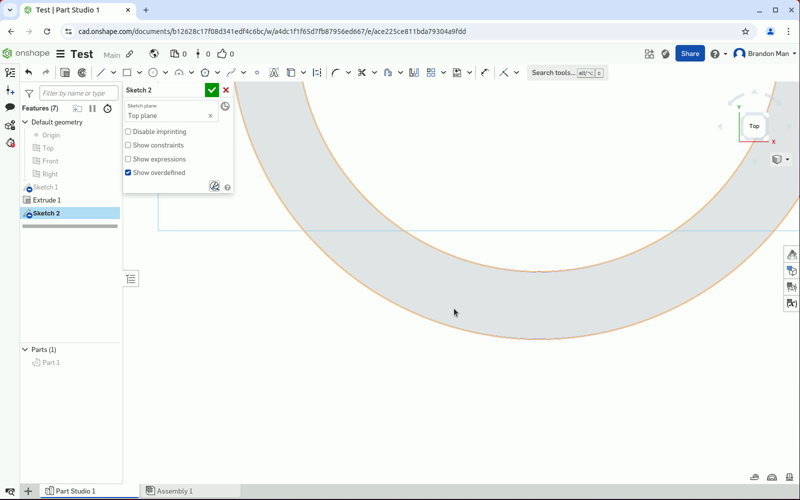
scroll(-6)
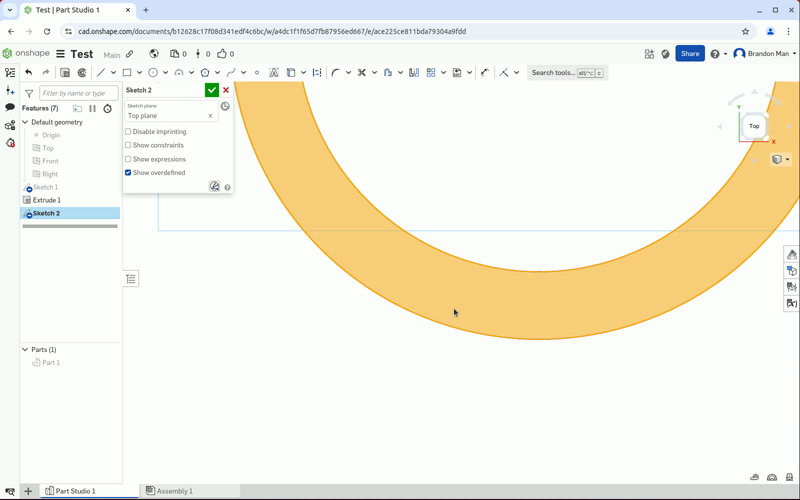
scroll(-6)
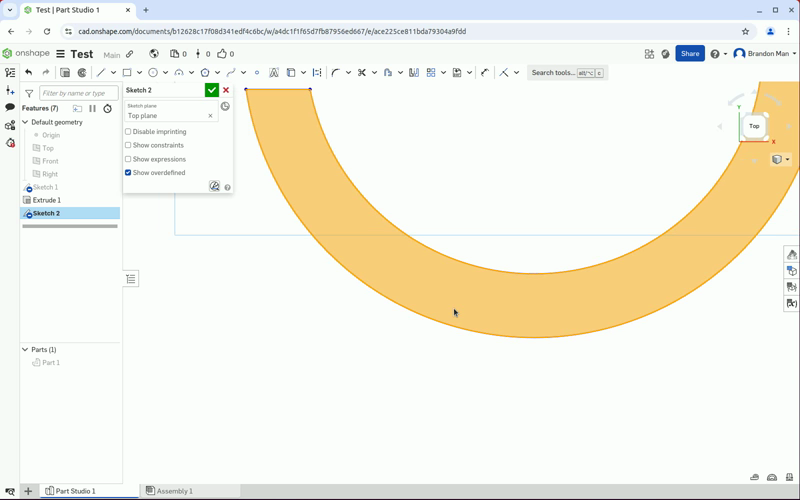
scroll(-6)
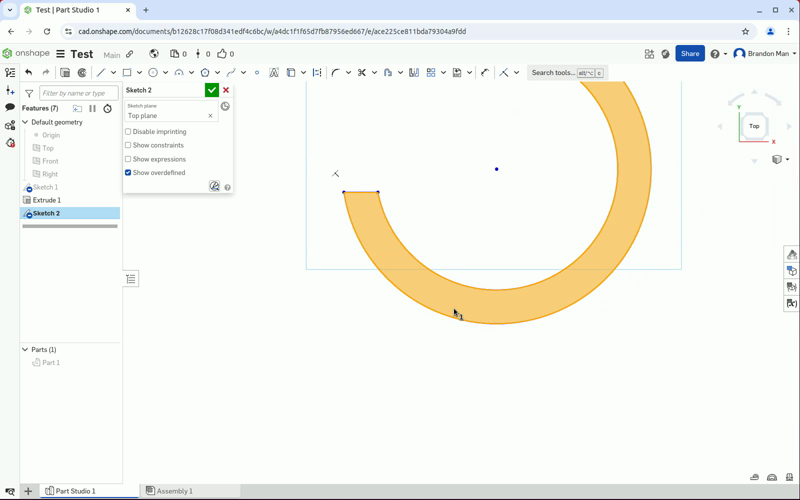
scroll(-6)
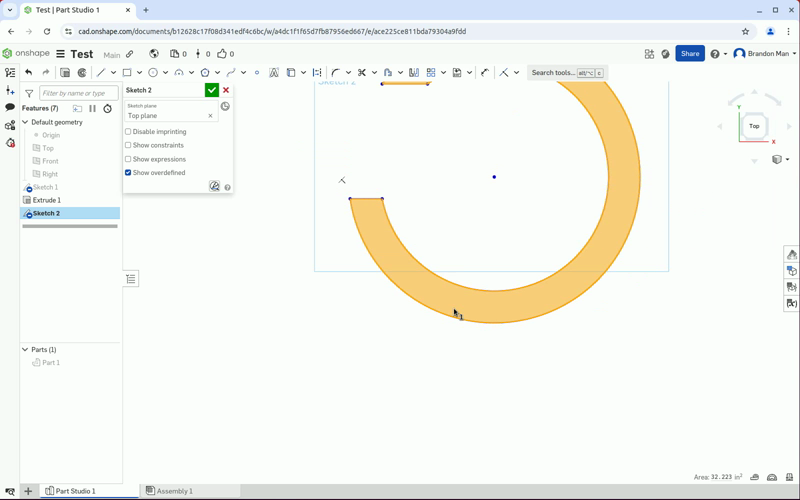
scroll(-6)
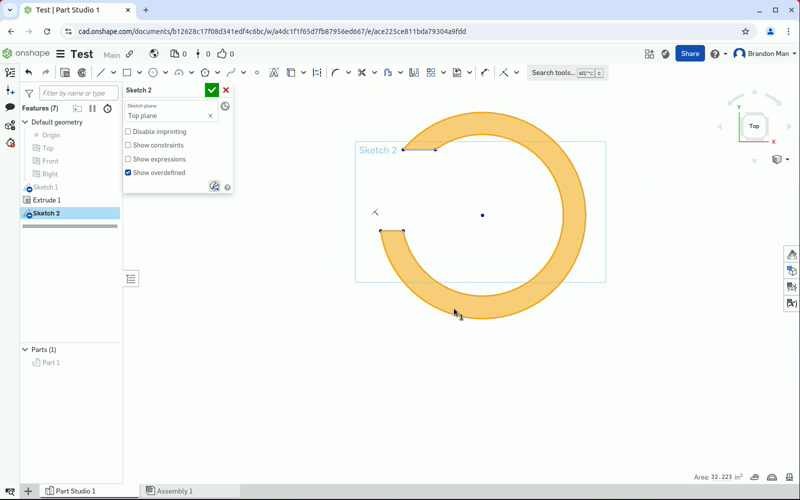
scroll(-6)
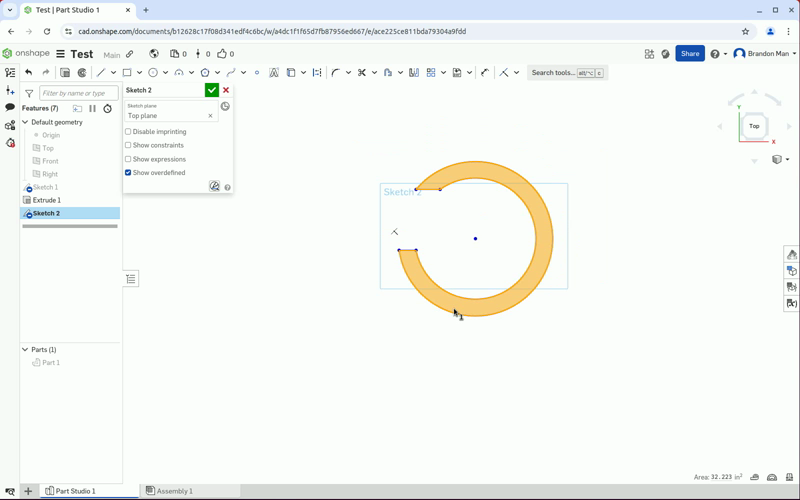
scroll(-6)
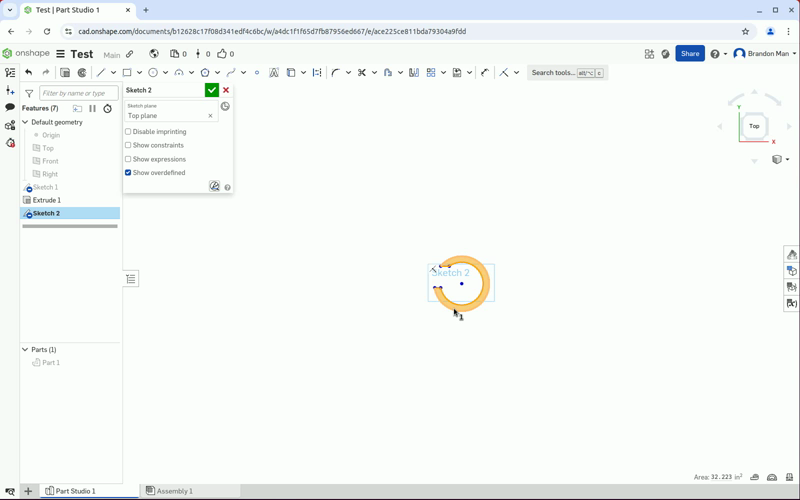
mouse_move(73, 352)
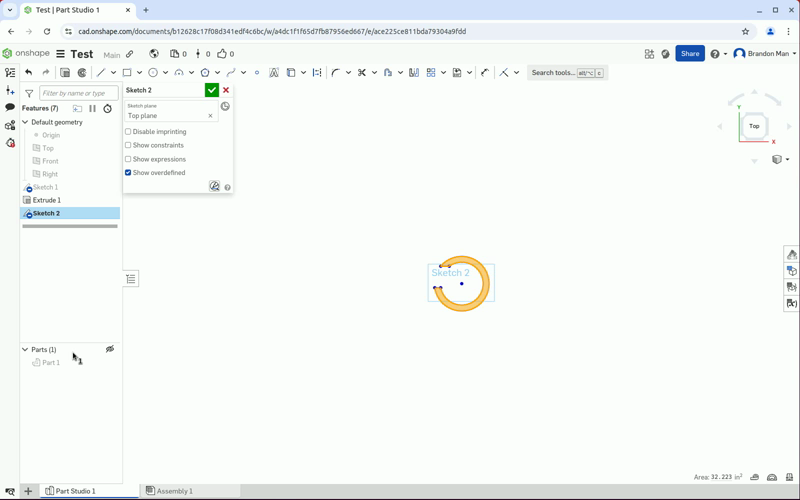
key(shift+y)
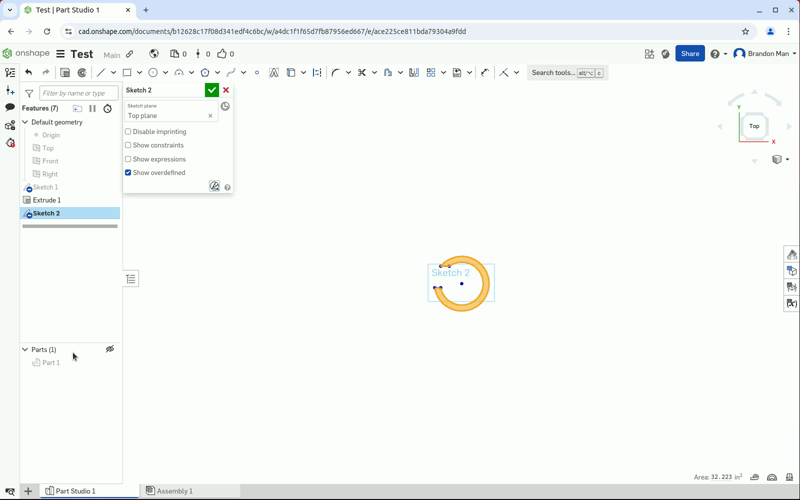
key(shift+e)
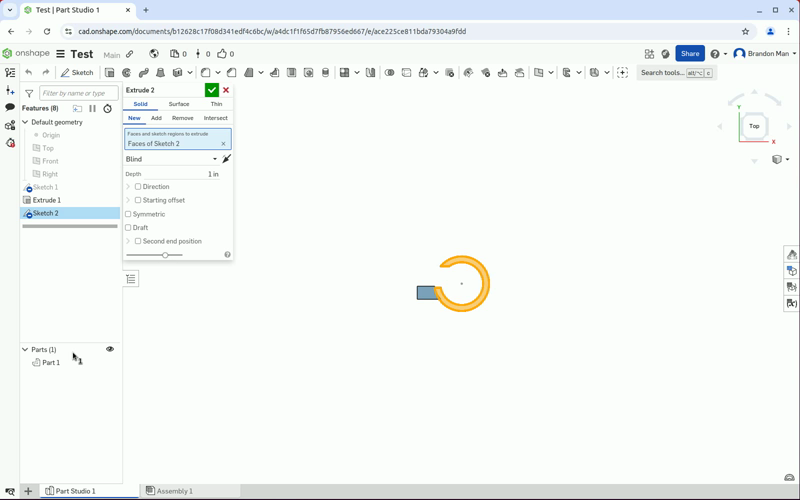
mouse_move(143, 106)
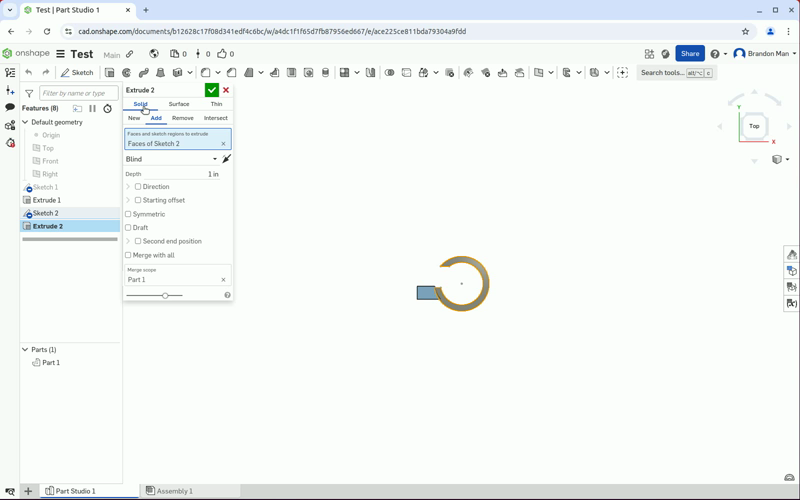
click(143, 106)
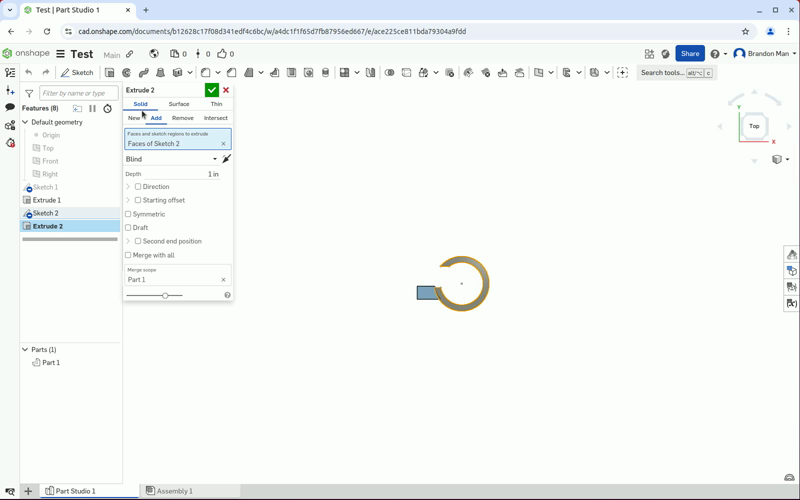
mouse_move(137, 120)
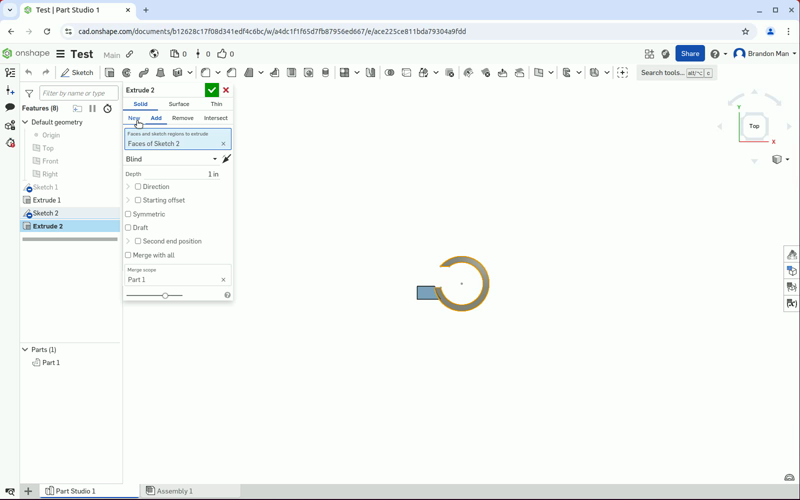
click(137, 120)
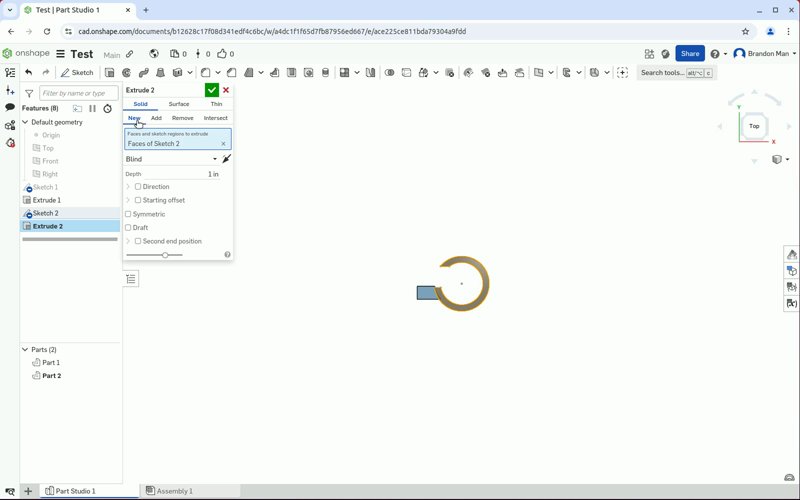
key(tab, 4)
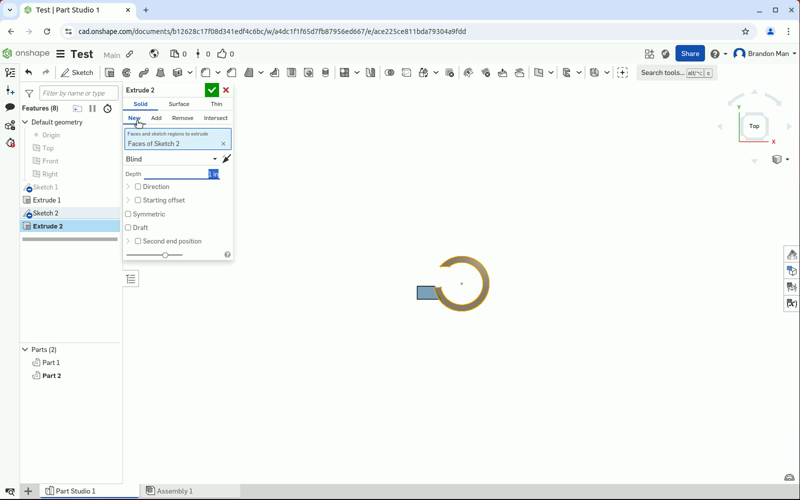
text(4.092)
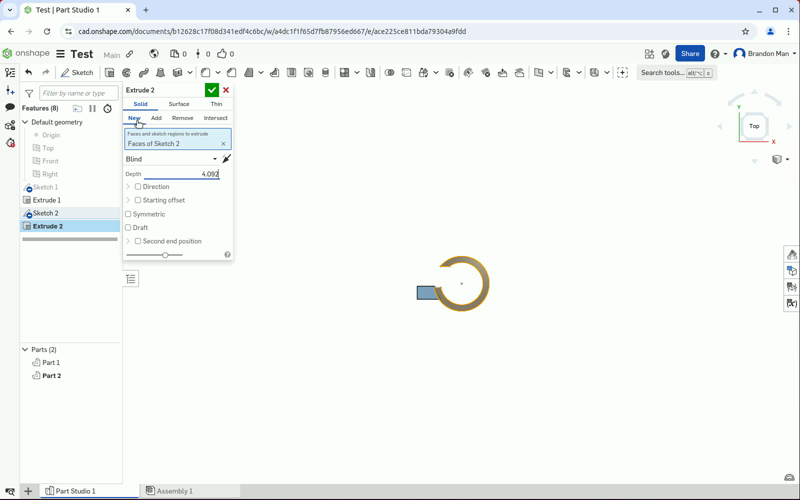
key(enter)
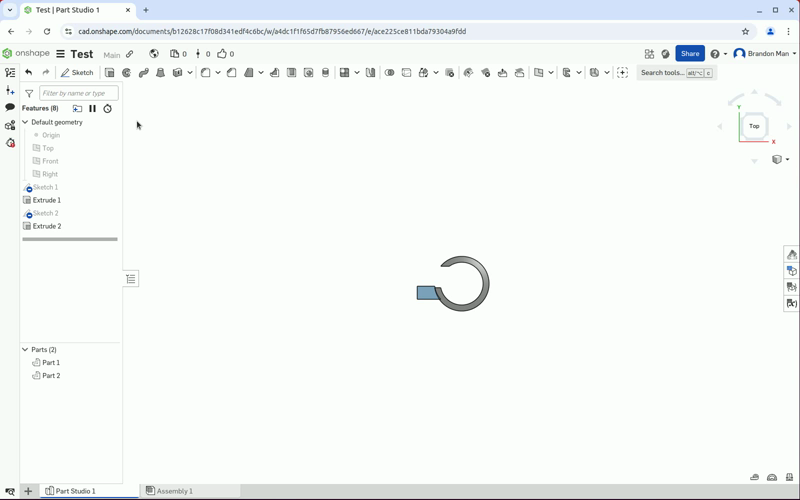
key(shift+h)
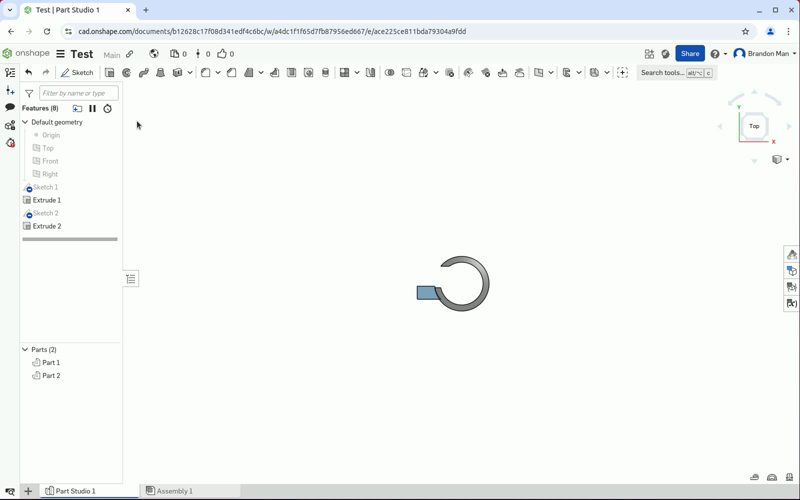
key(shift+h)
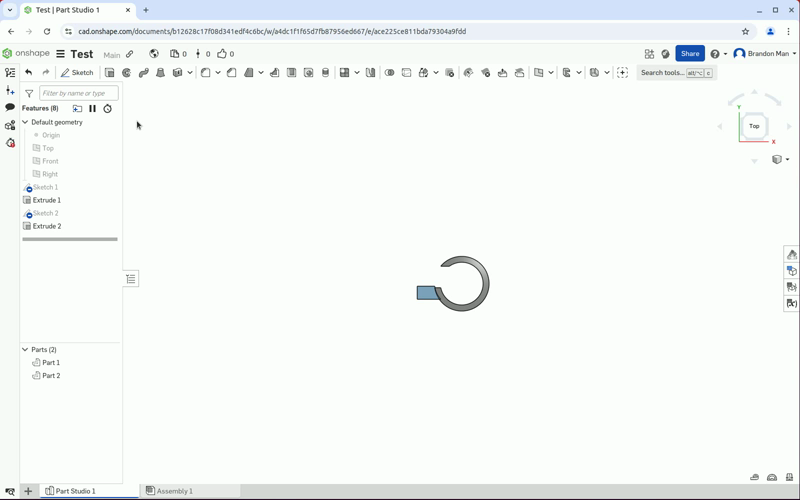
mouse_move(73, 189)
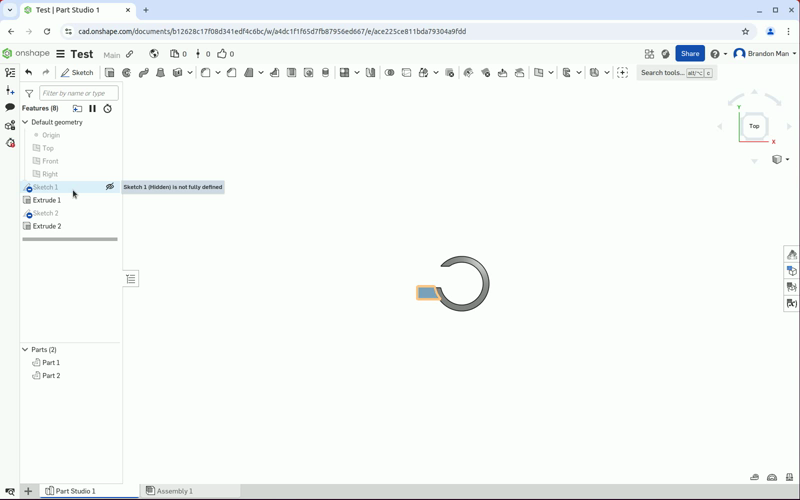
click(73, 189)
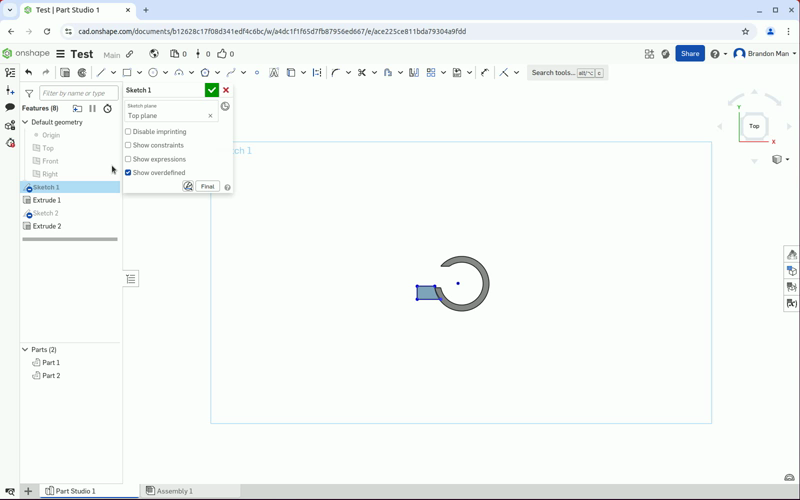
mouse_move(229, 92)
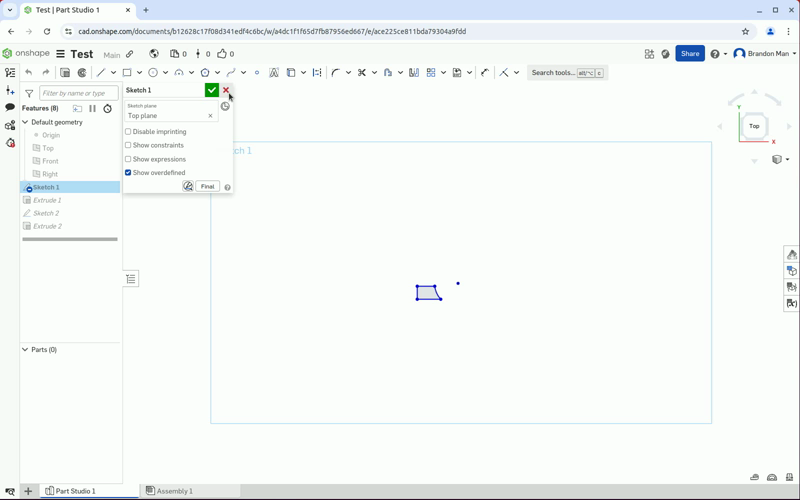
click(229, 92)
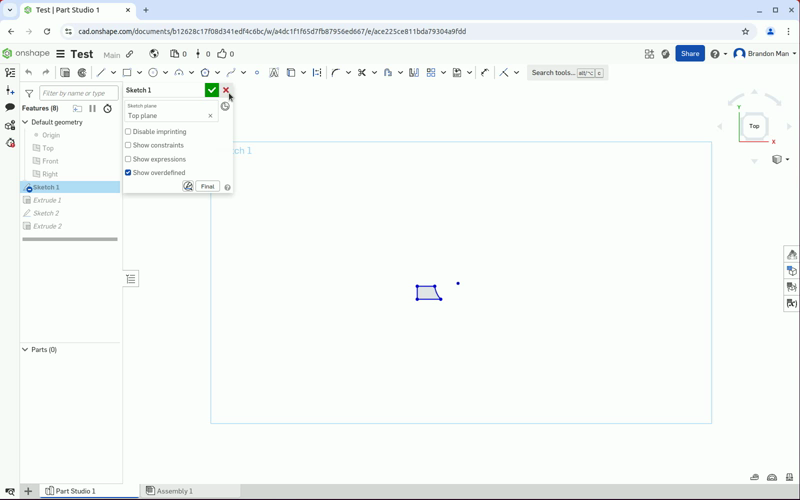
key(shift+s)
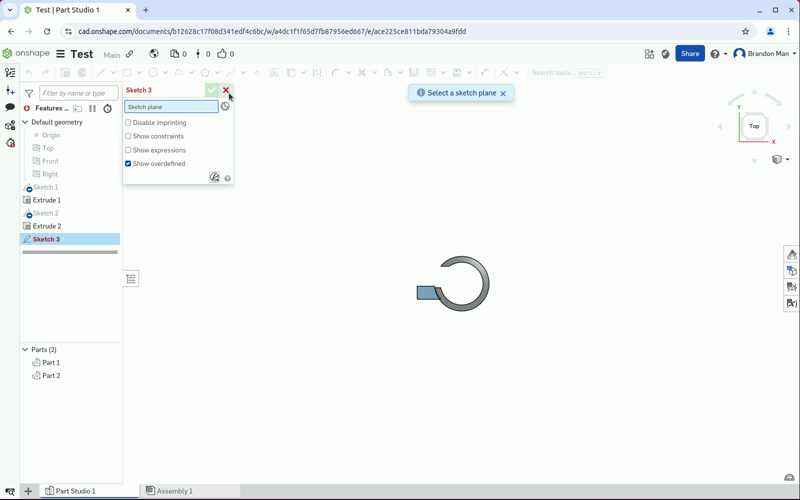
mouse_move(73, 150)
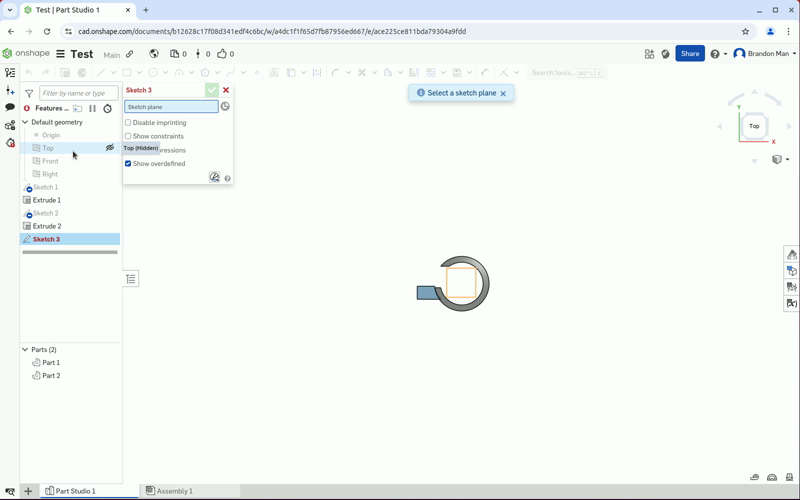
click(73, 150)
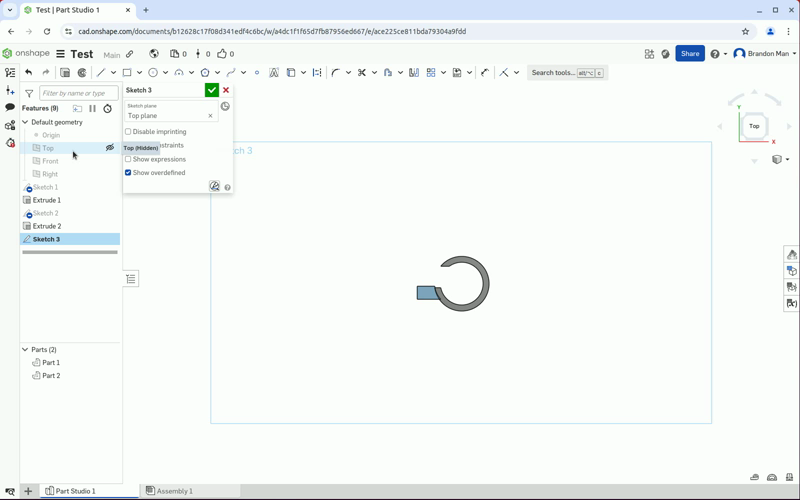
mouse_move(73, 352)
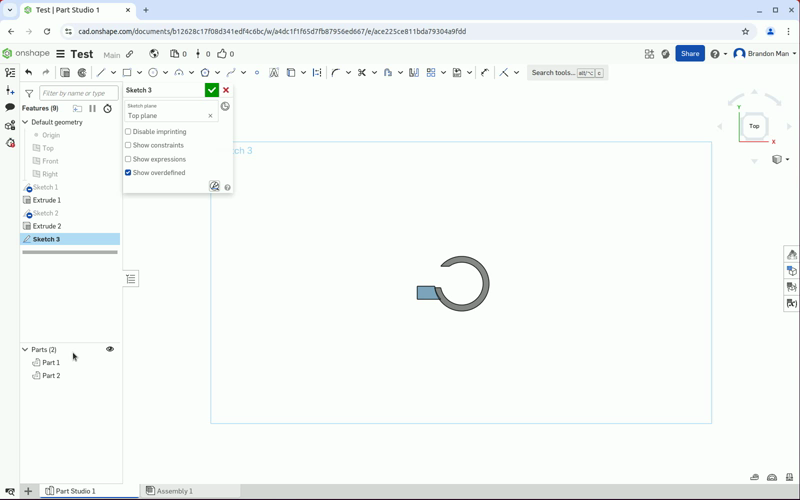
key(y)
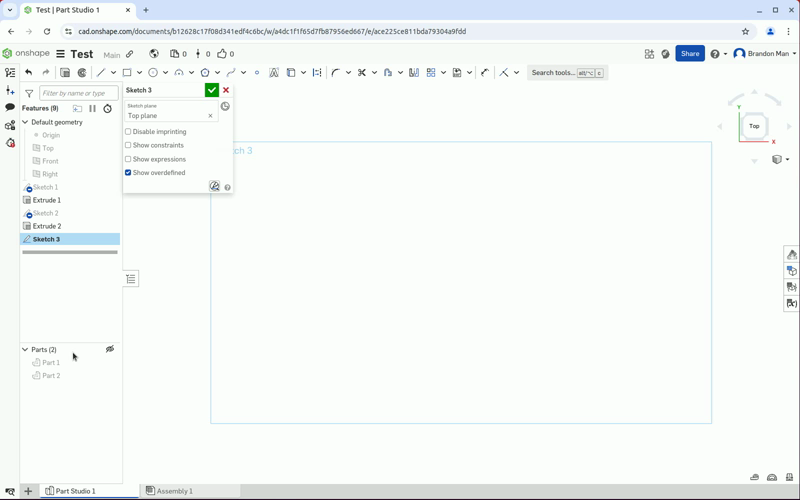
key(l)
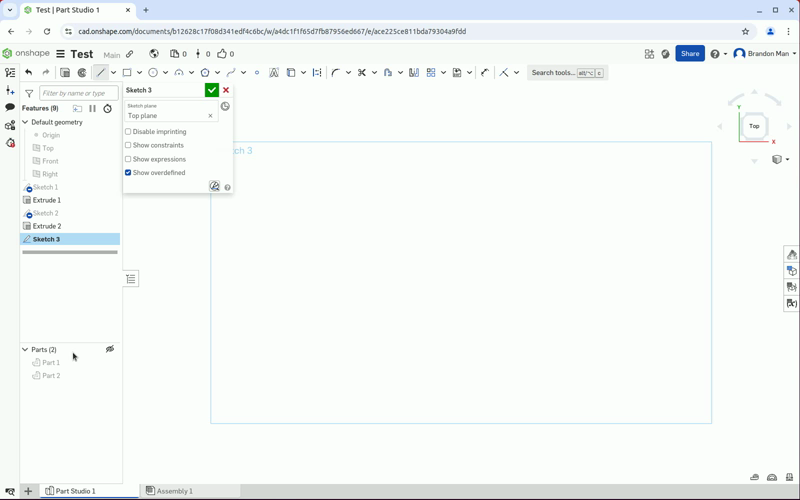
key_down(shift)
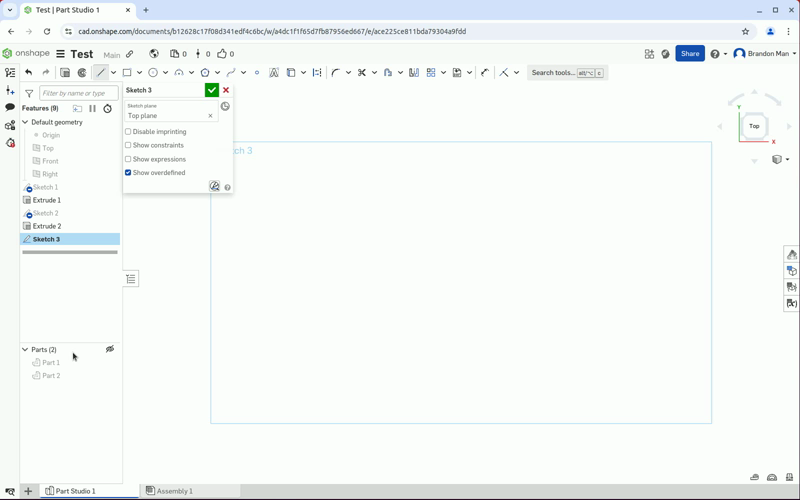
mouse_move(434, 278)
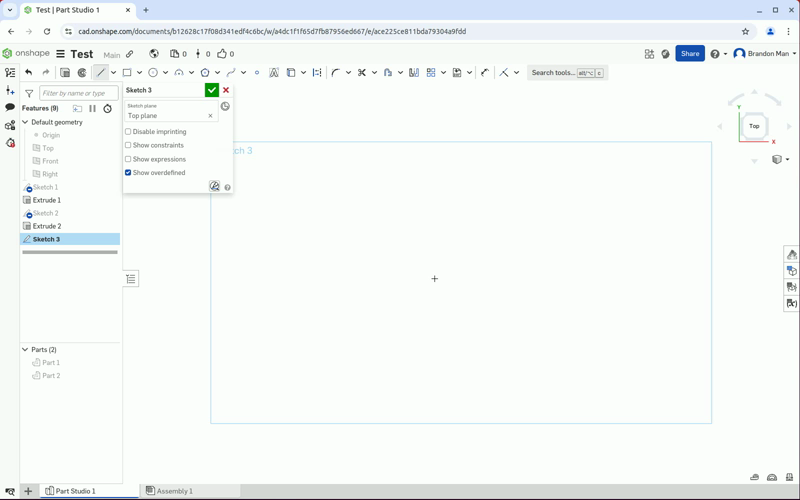
click(434, 278)
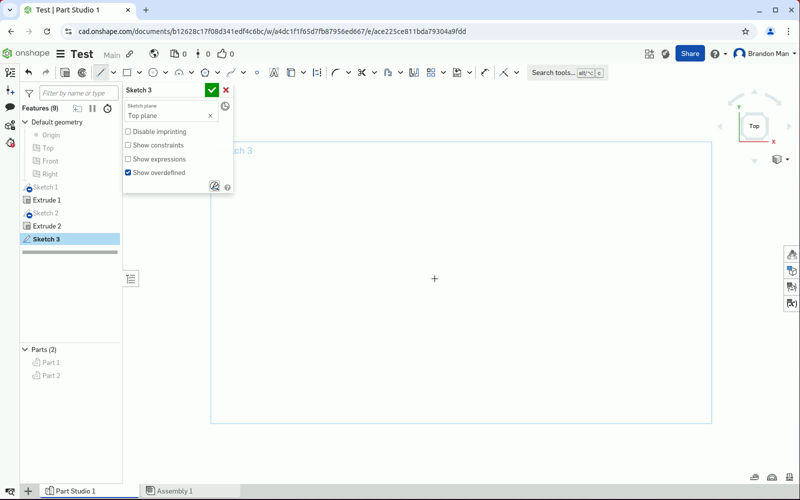
key_up(shift)
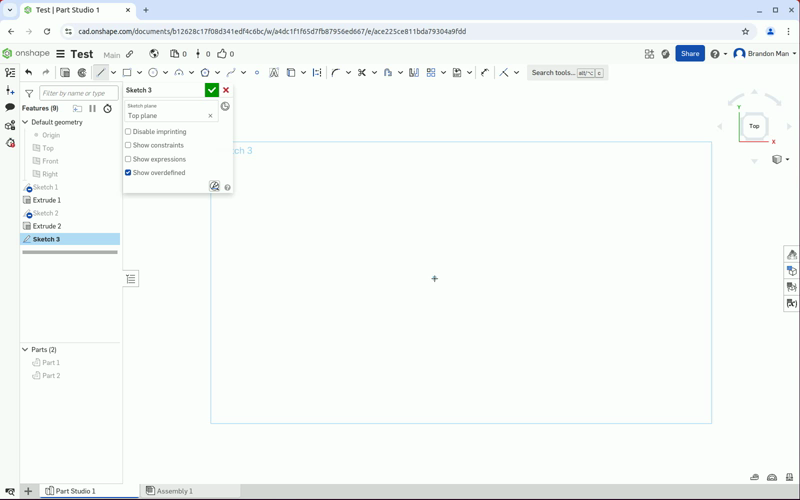
key_down(shift)
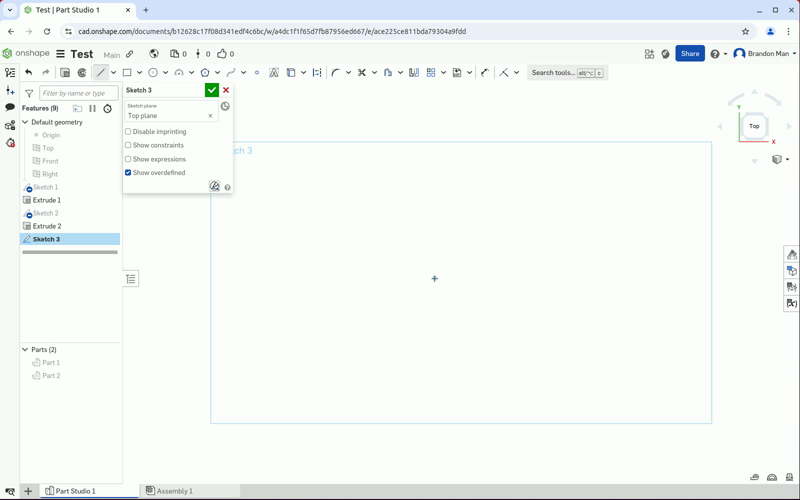
mouse_move(464, 278)
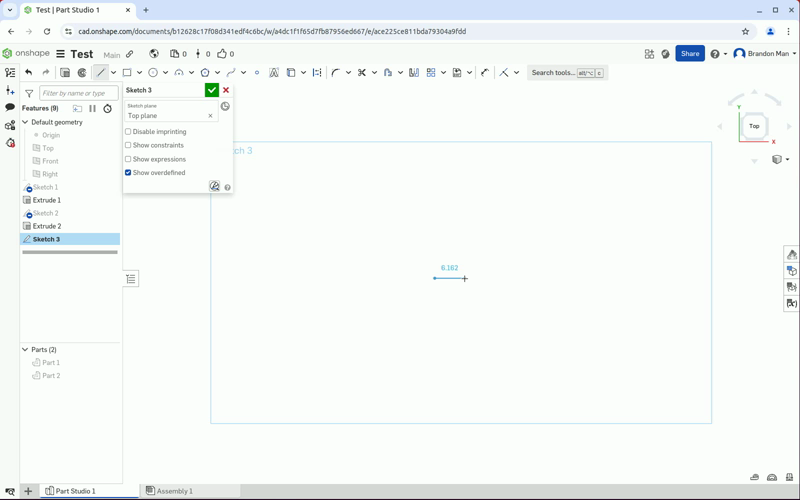
mouse_move(441, 278)
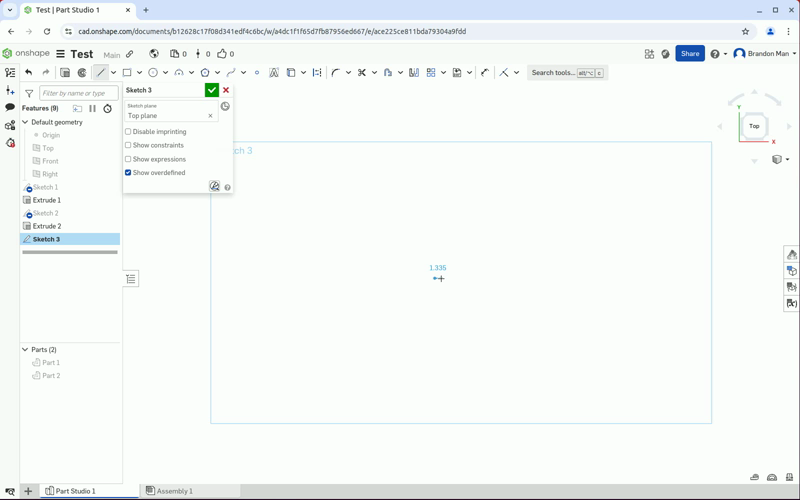
scroll(6)
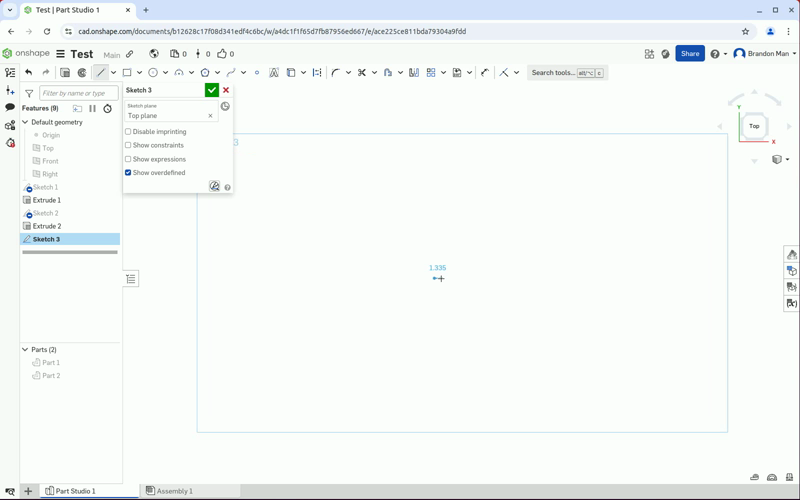
scroll(6)
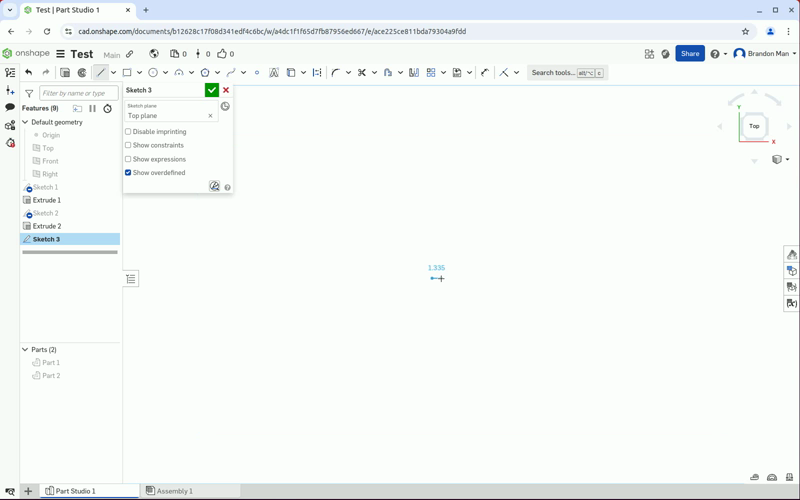
scroll(6)
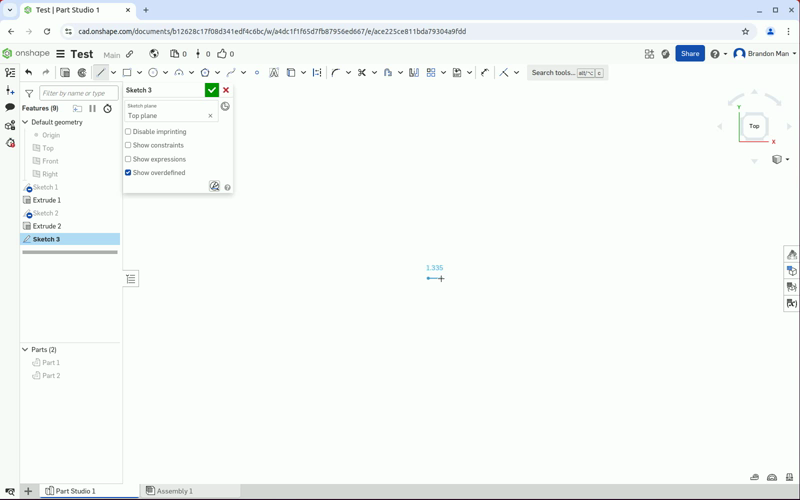
scroll(6)
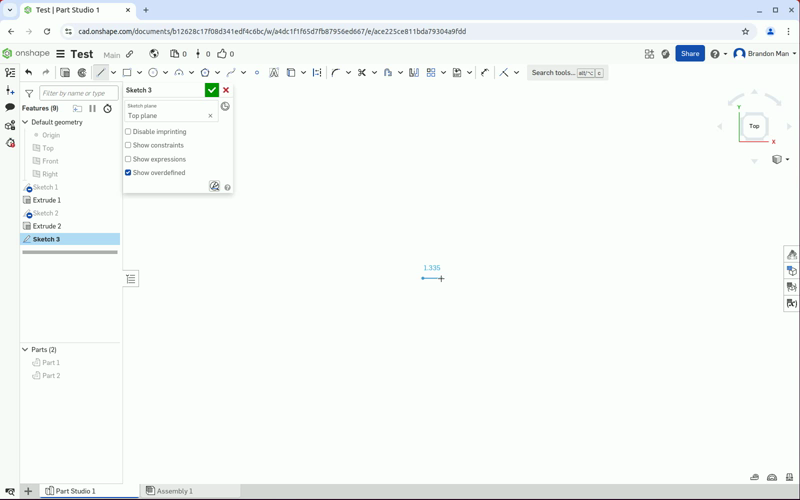
scroll(6)
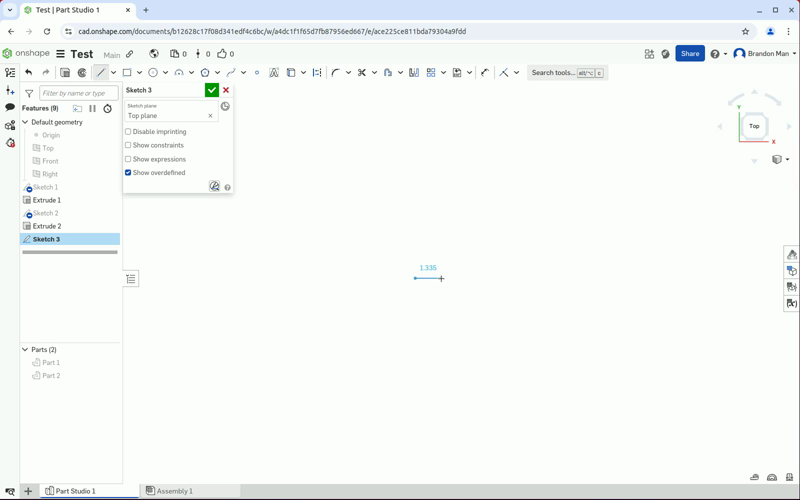
scroll(6)
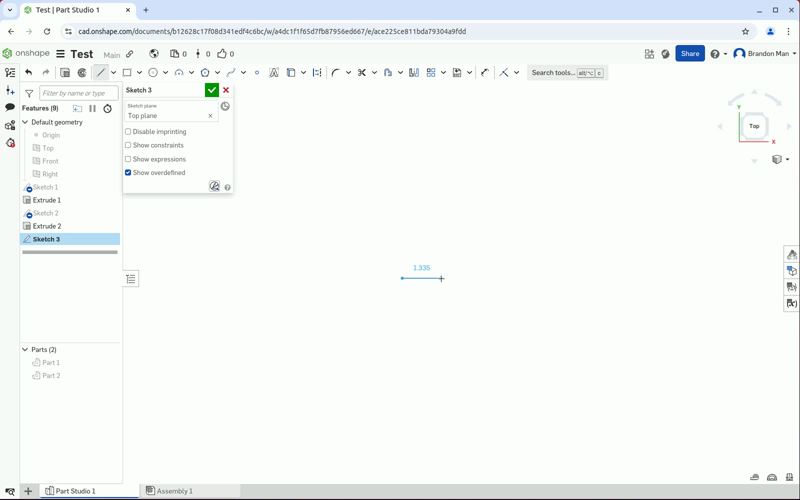
scroll(6)
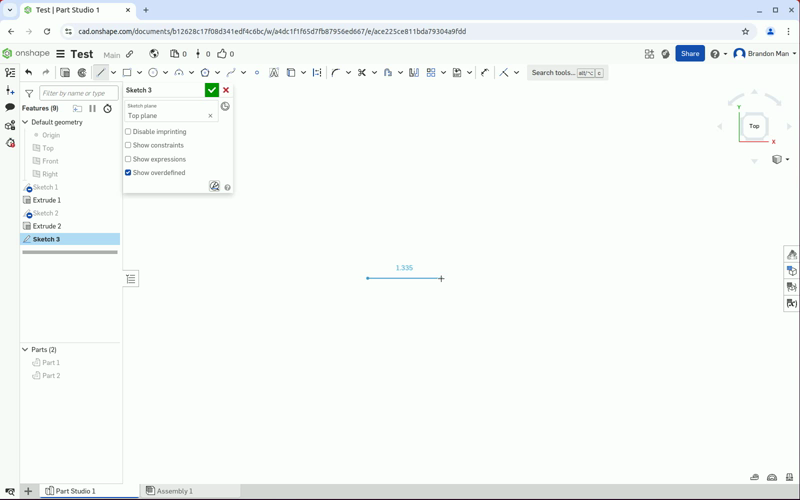
click(441, 278)
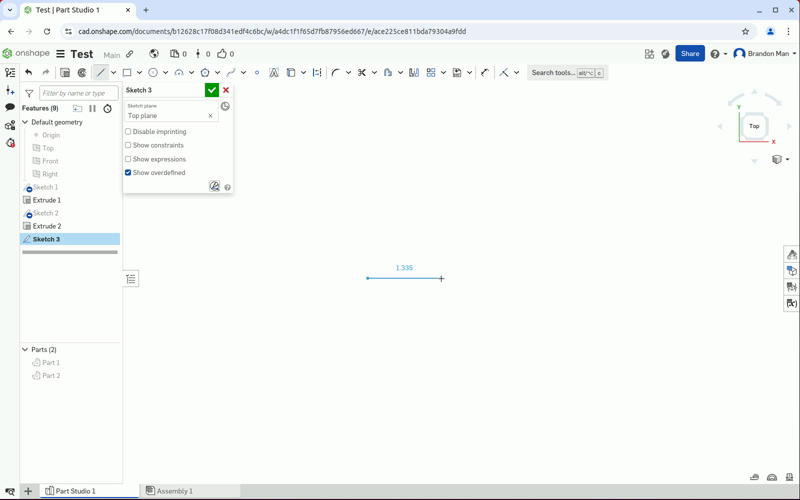
scroll(-6)
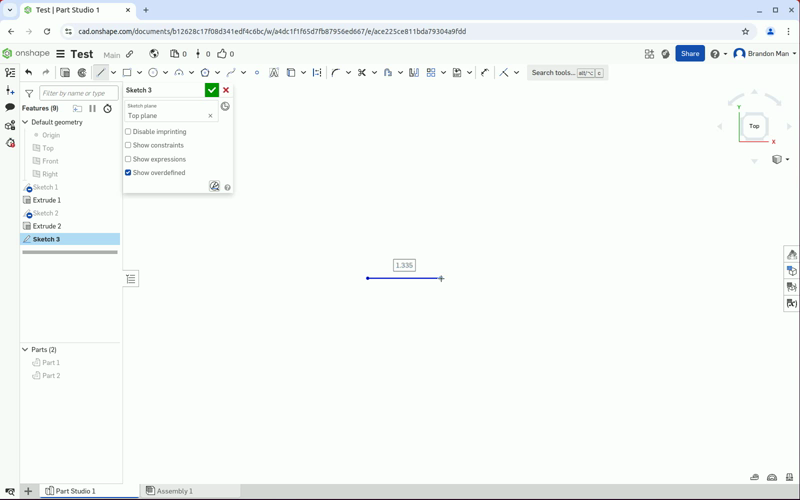
scroll(-6)
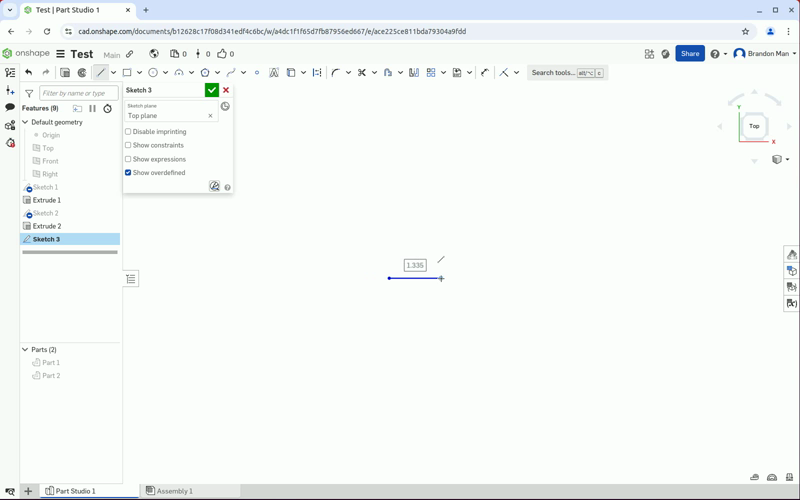
scroll(-6)
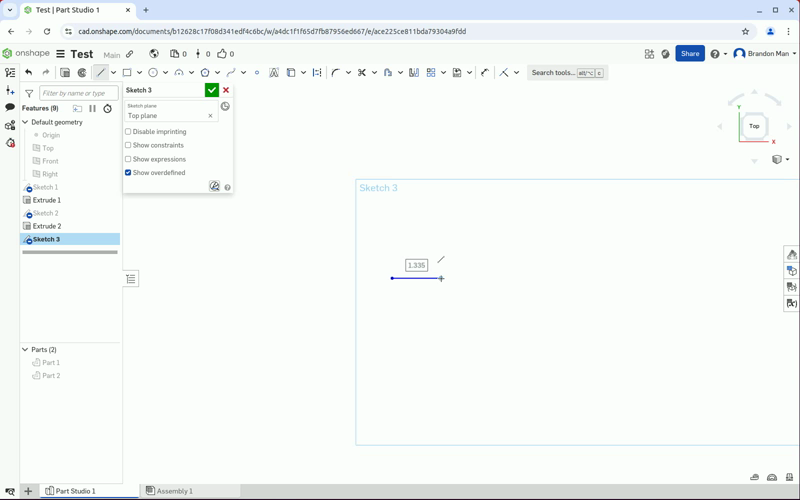
scroll(-6)
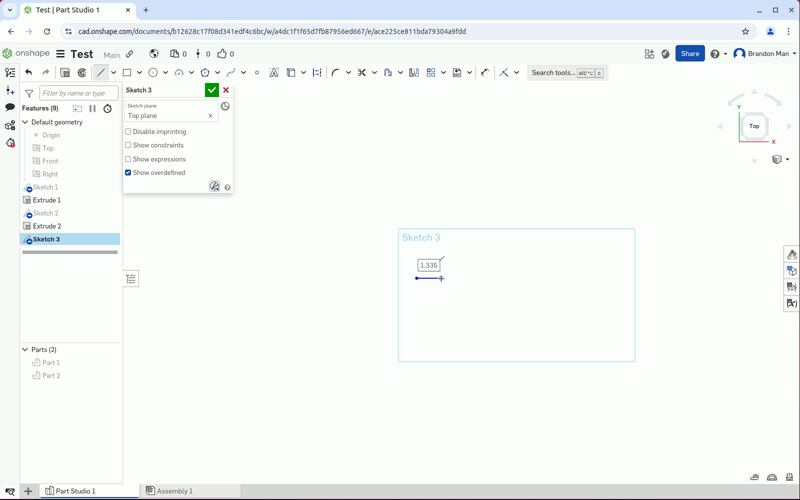
scroll(-6)
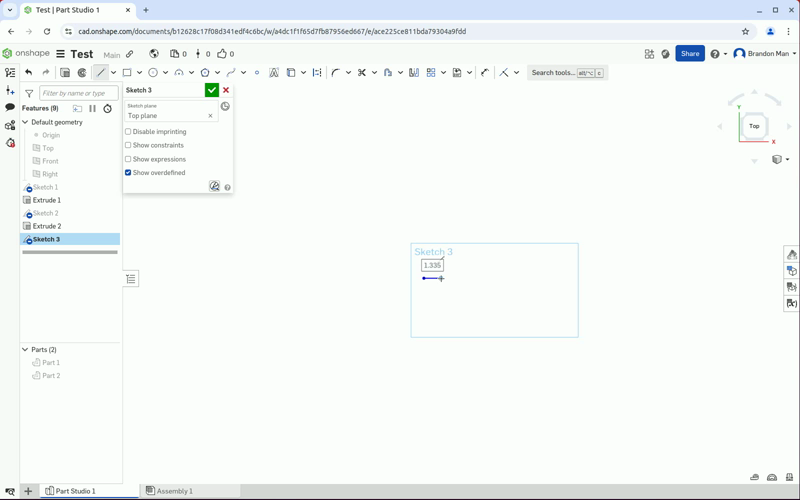
scroll(-6)
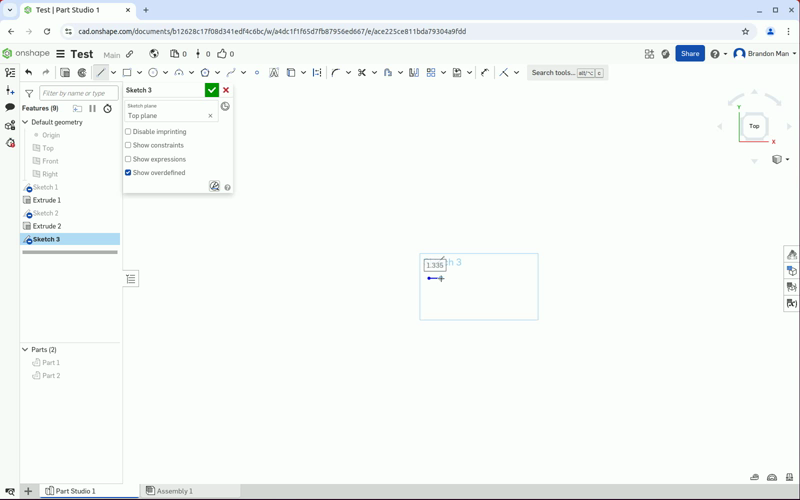
scroll(-6)
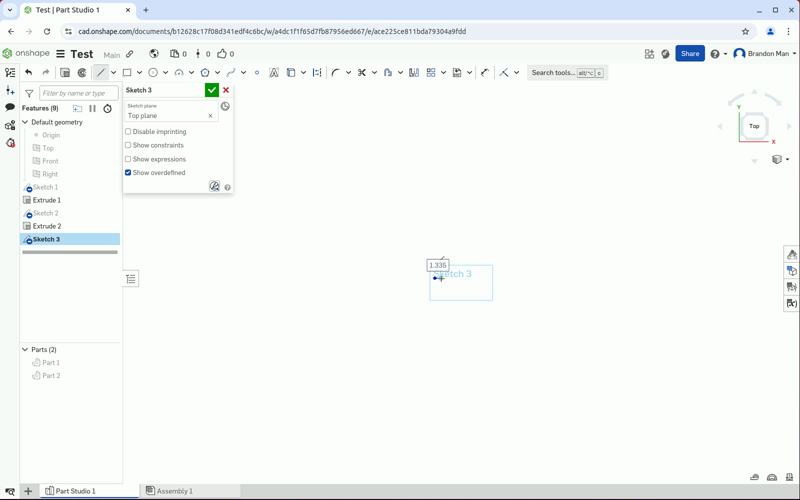
key_up(shift)
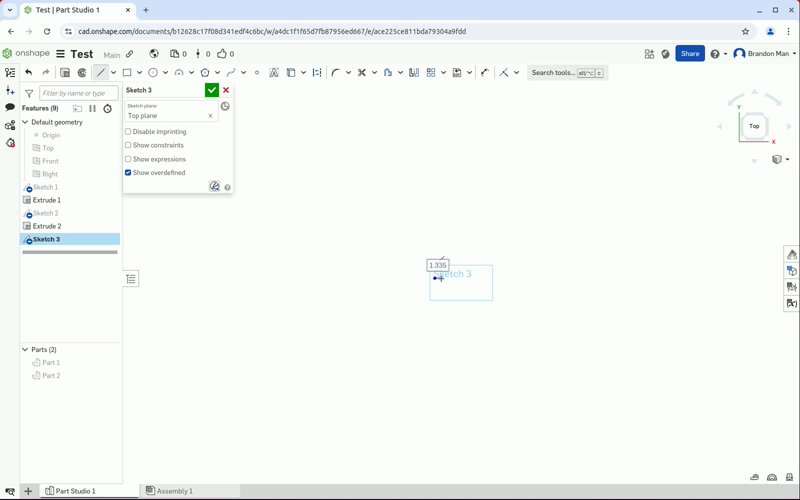
key(esc)
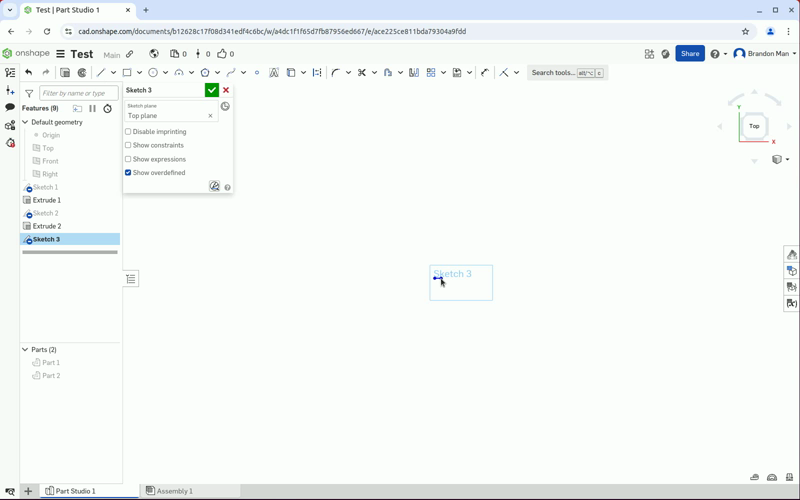
key(a)
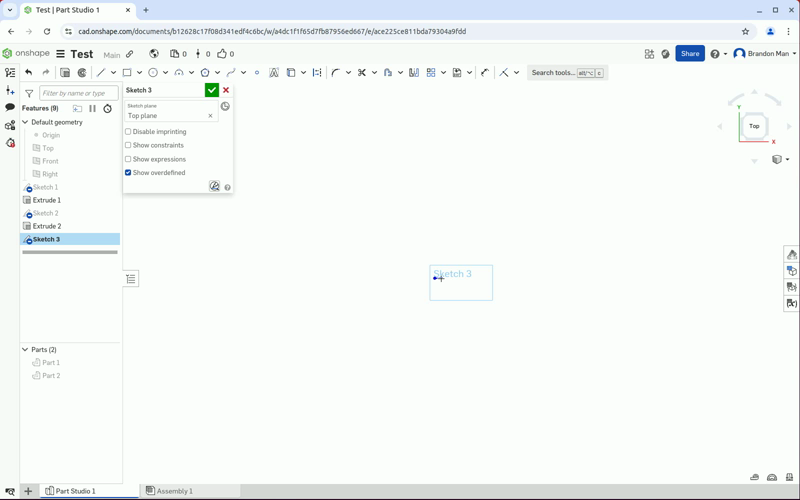
mouse_move(441, 278)
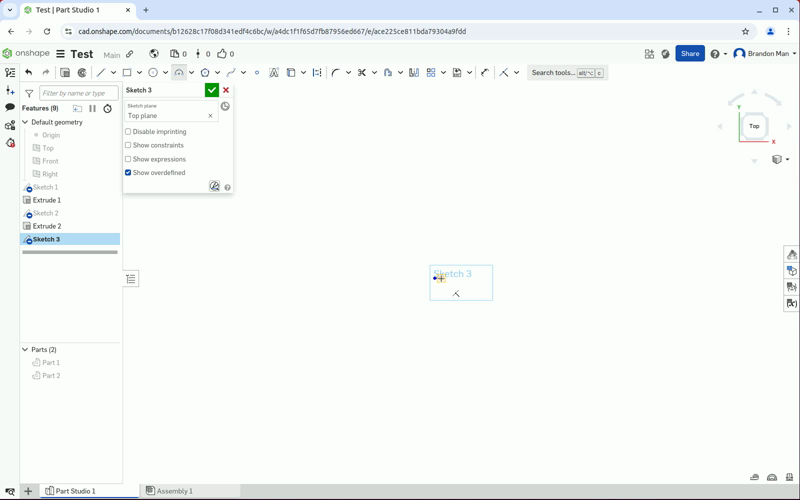
click(441, 278)
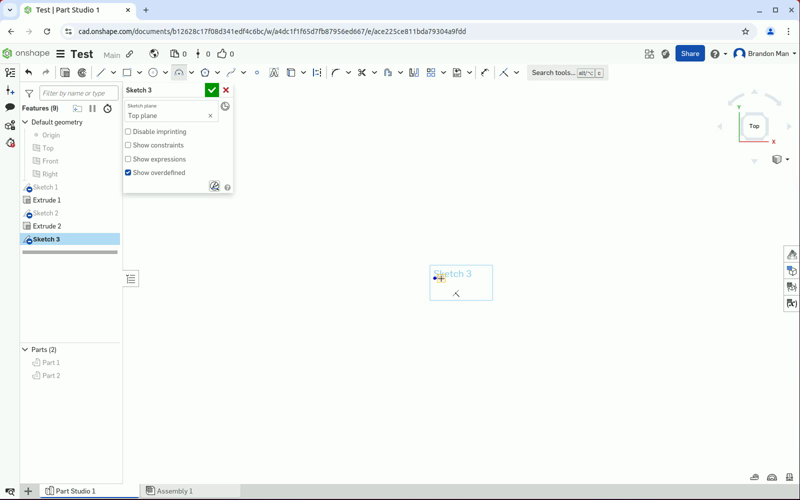
key_down(shift)
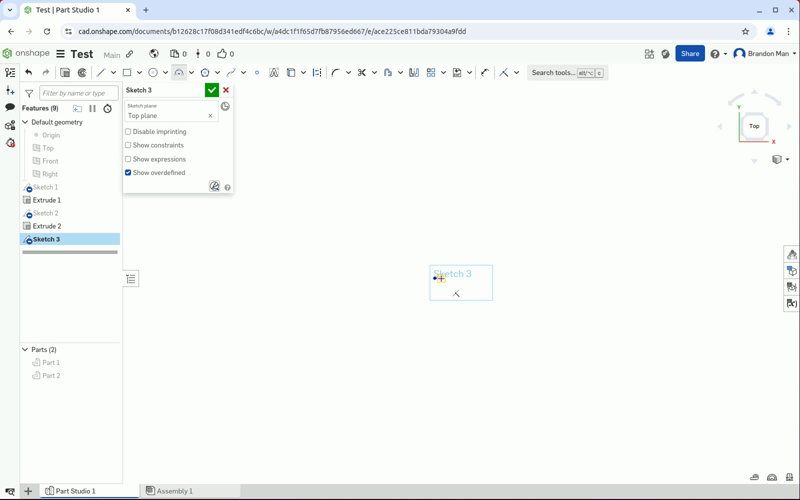
mouse_move(450, 264)
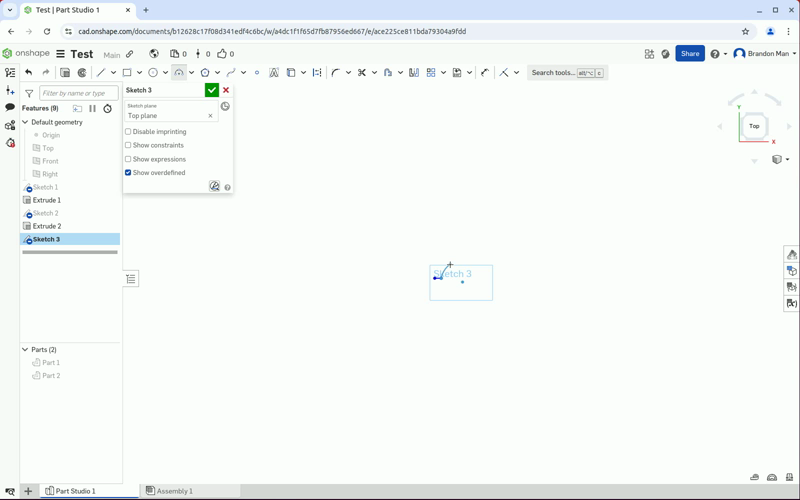
click(450, 264)
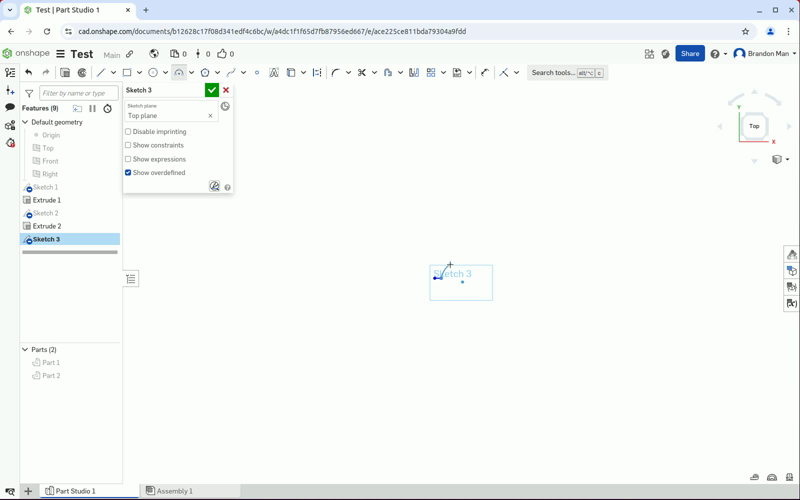
mouse_move(444, 270)
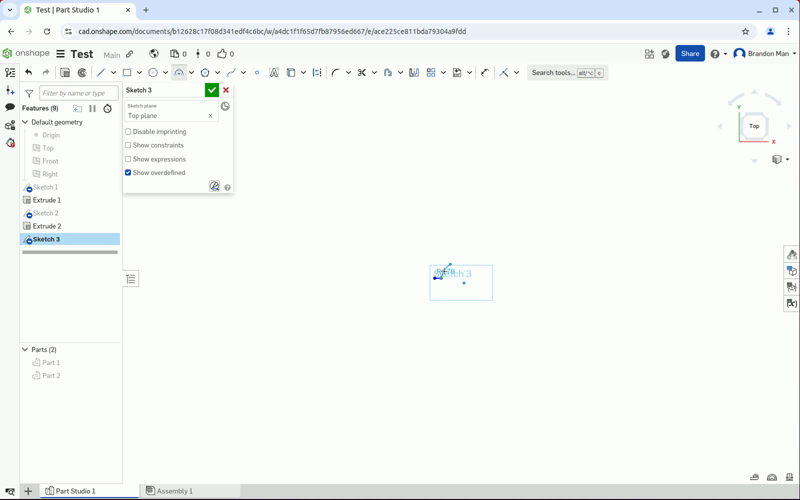
click(444, 270)
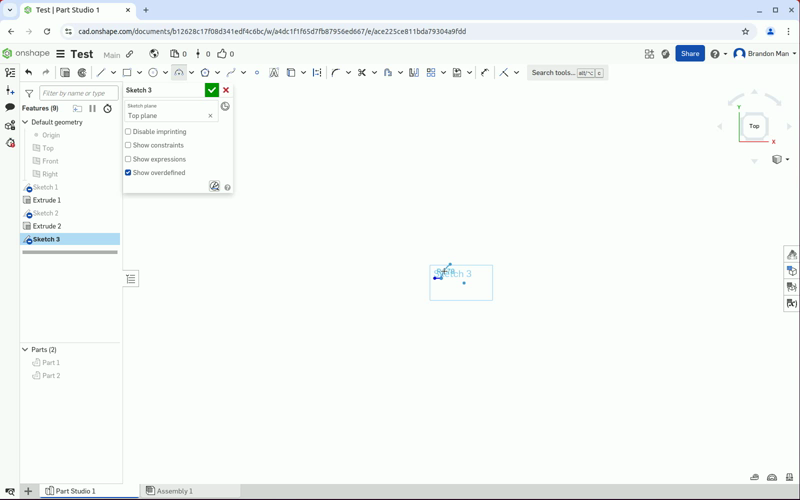
key_up(shift)
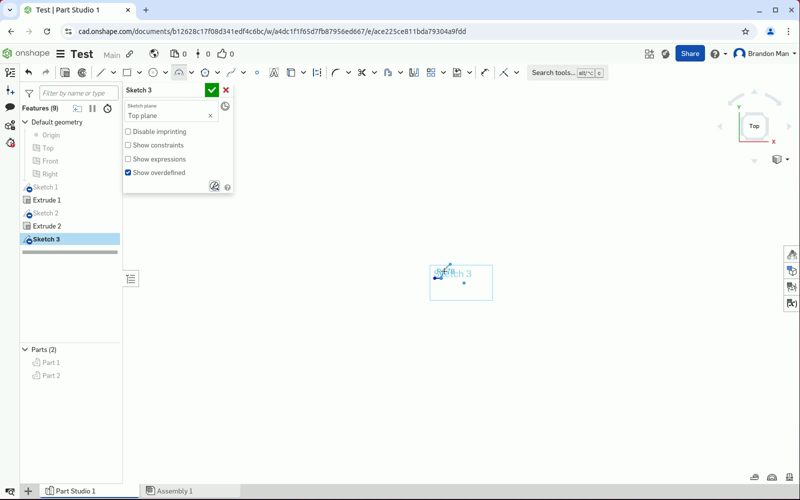
key(esc)
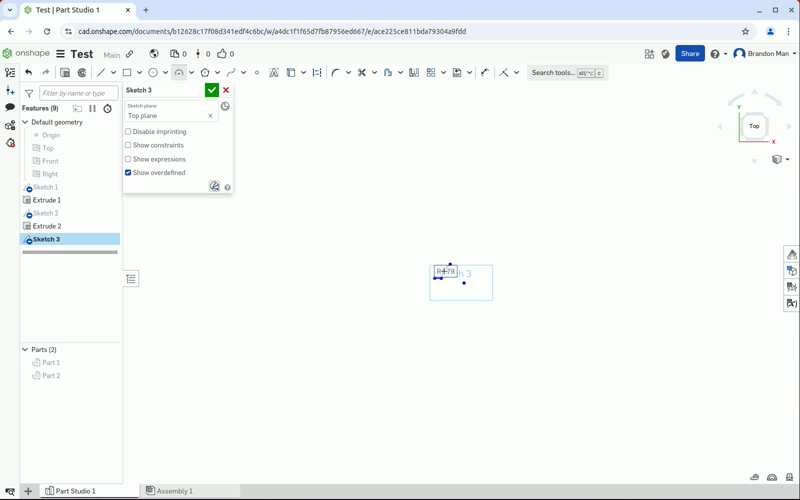
key(l)
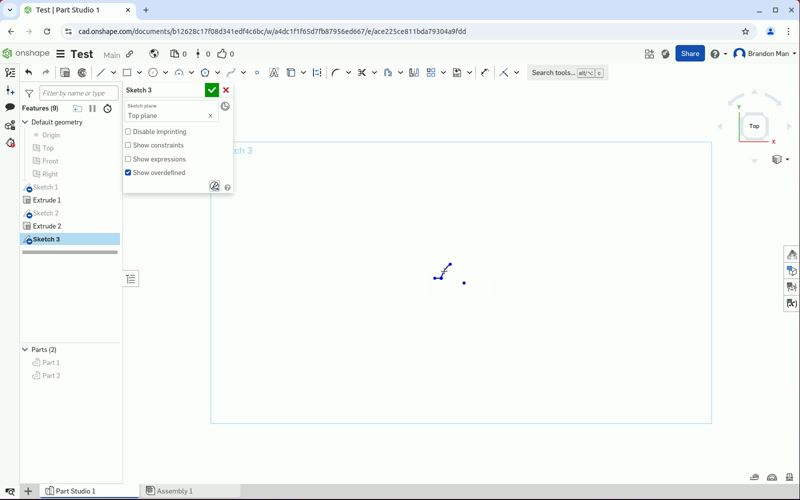
mouse_move(450, 264)
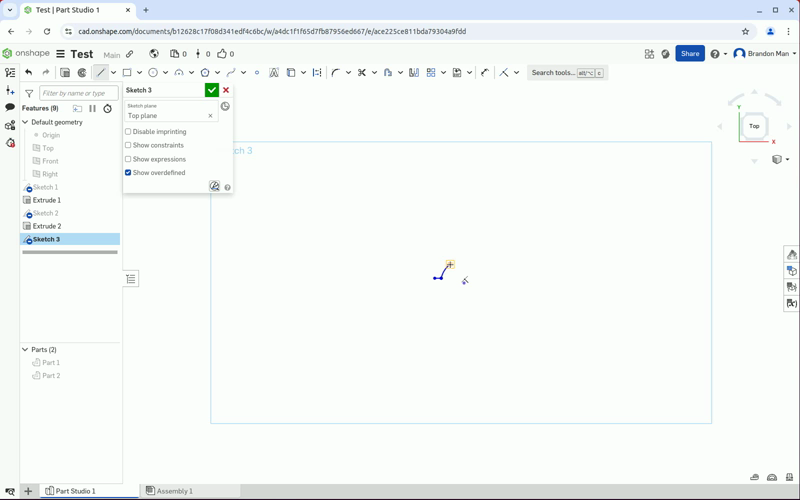
click(450, 264)
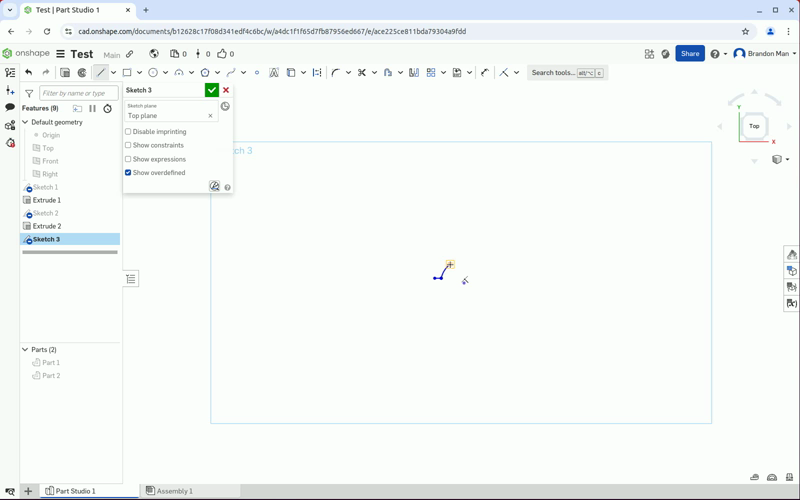
key_down(shift)
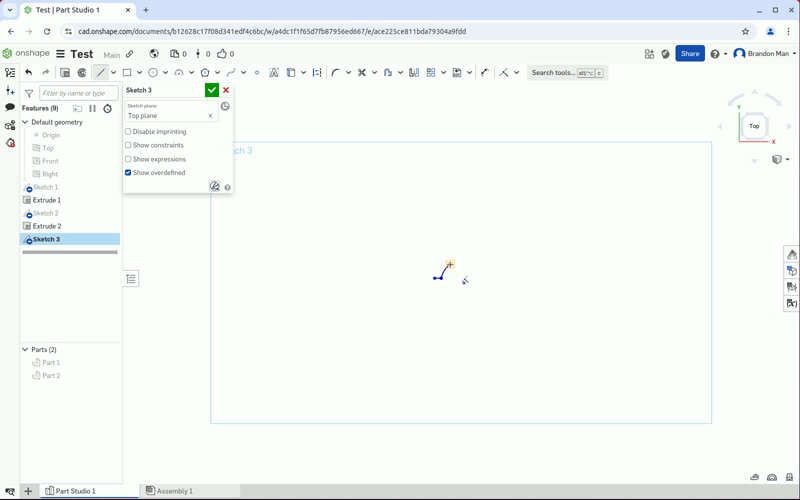
mouse_move(480, 264)
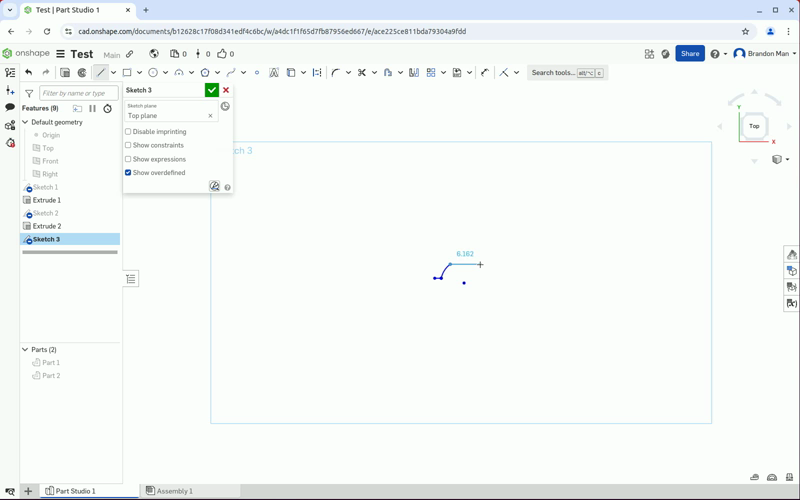
mouse_move(441, 264)
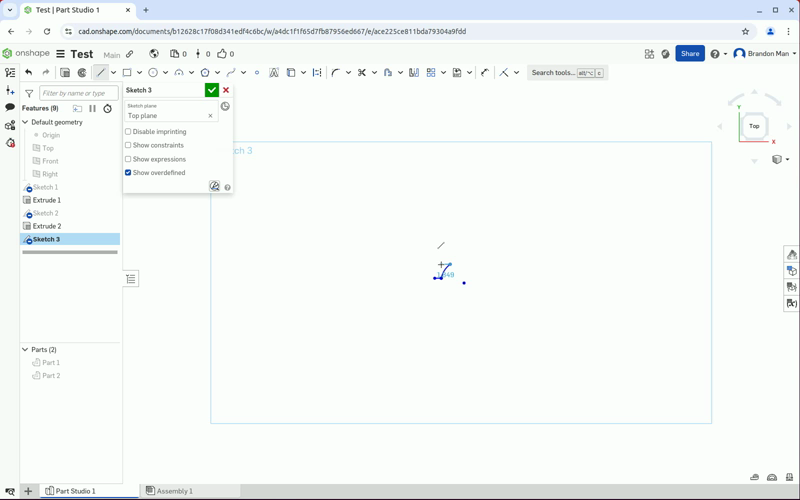
click(441, 264)
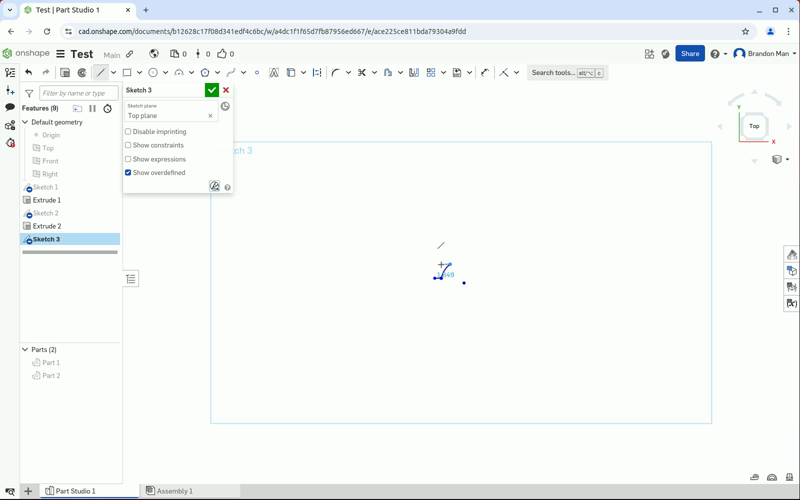
key_up(shift)
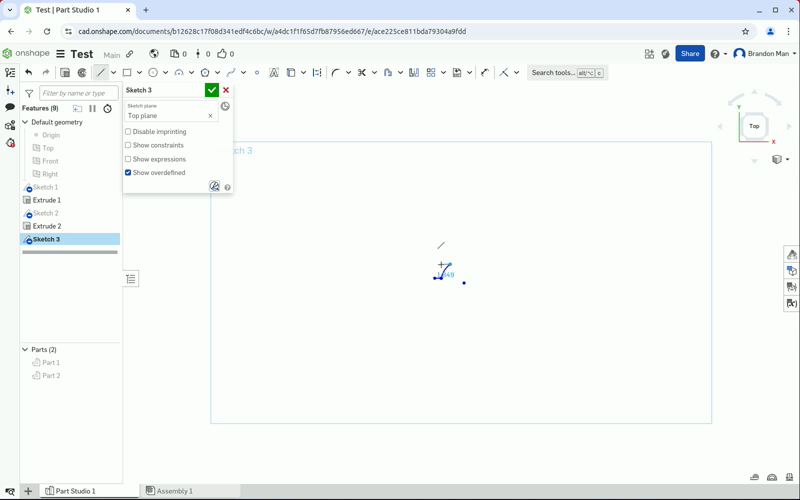
key(esc)
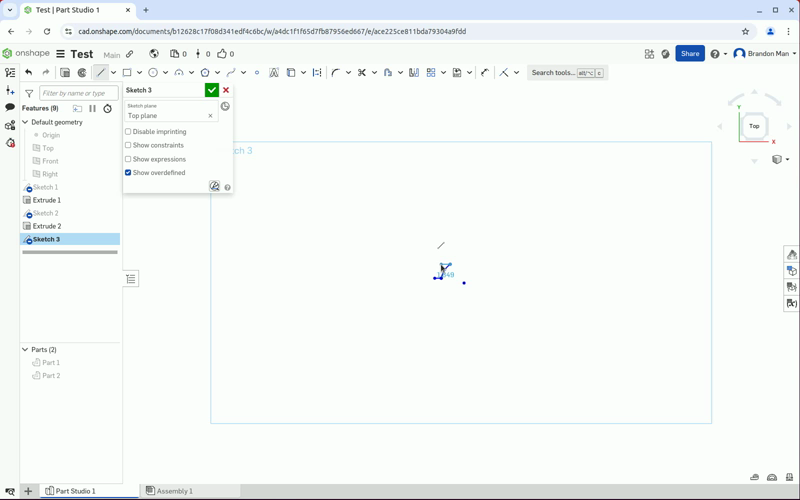
key(a)
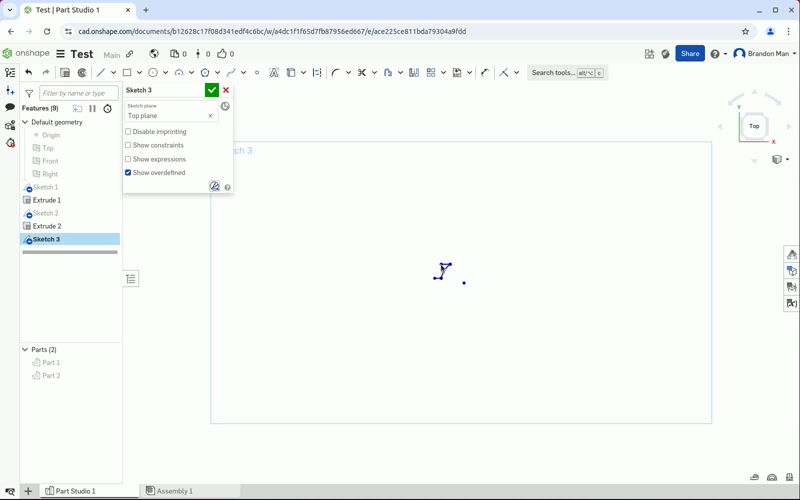
mouse_move(441, 264)
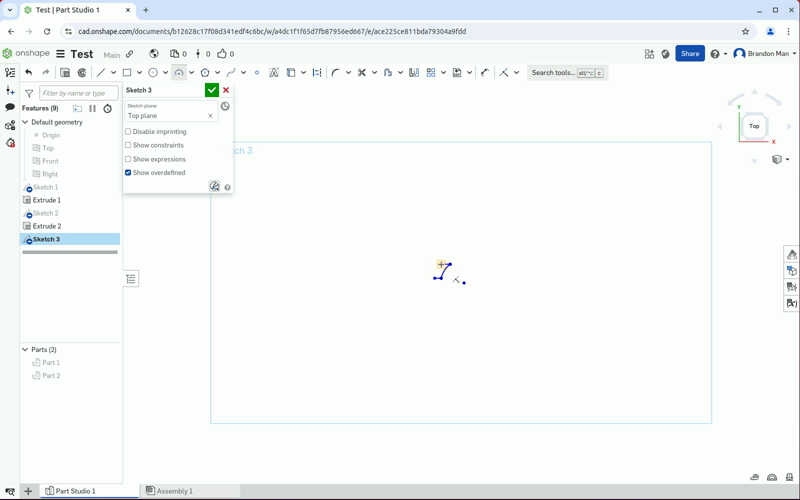
click(441, 264)
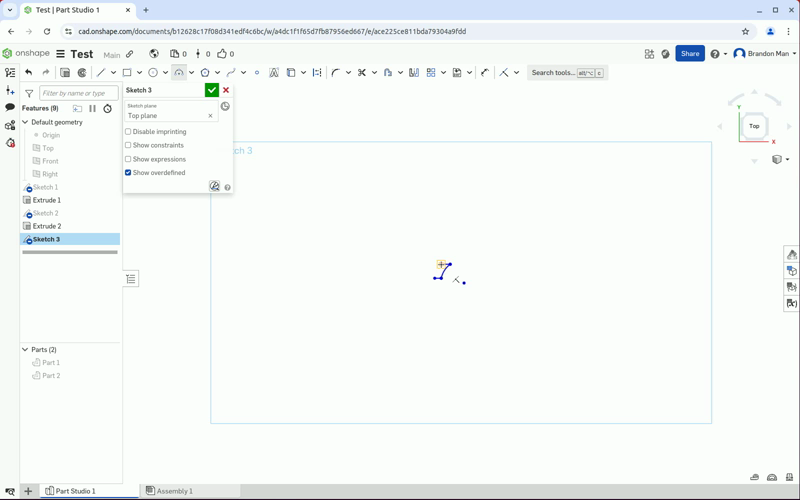
mouse_move(434, 278)
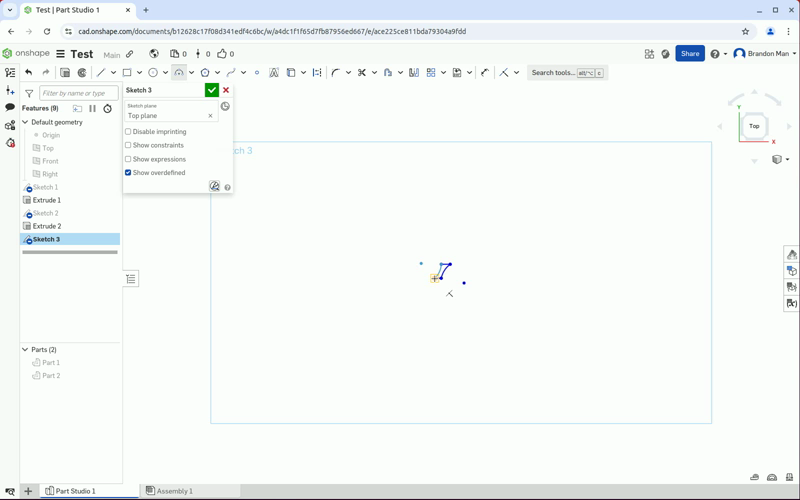
click(434, 278)
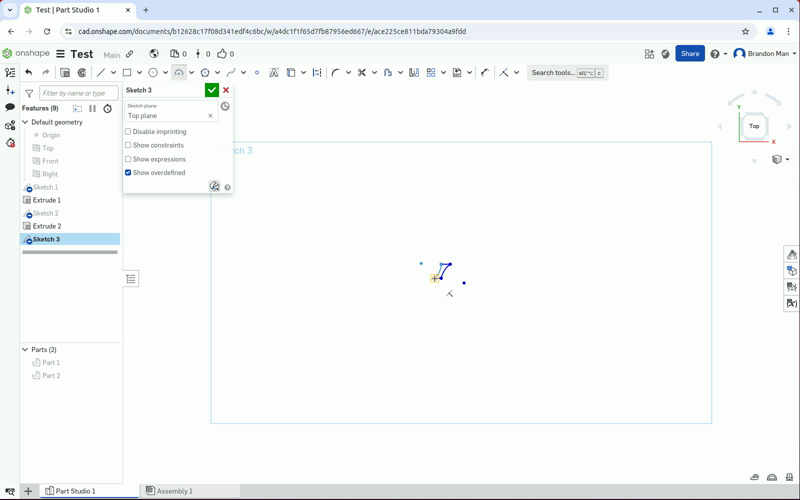
key_down(shift)
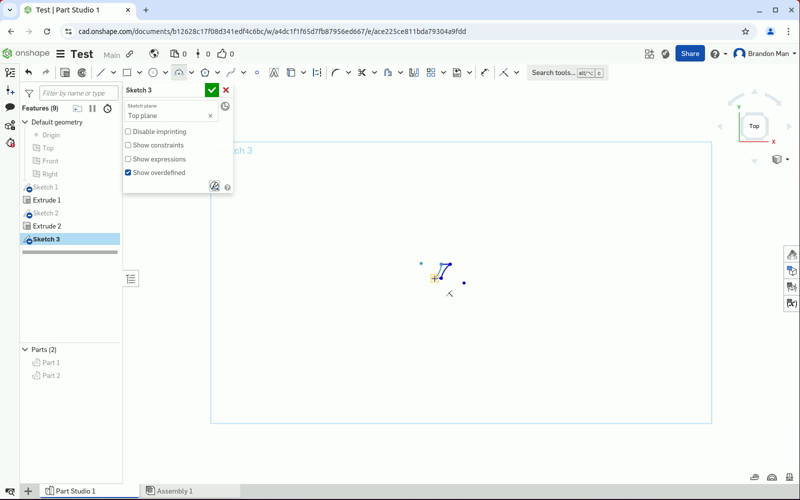
mouse_move(437, 270)
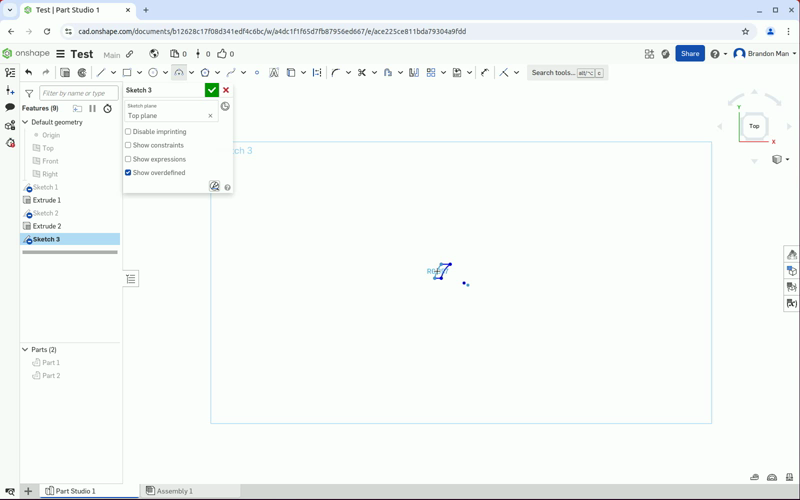
click(437, 270)
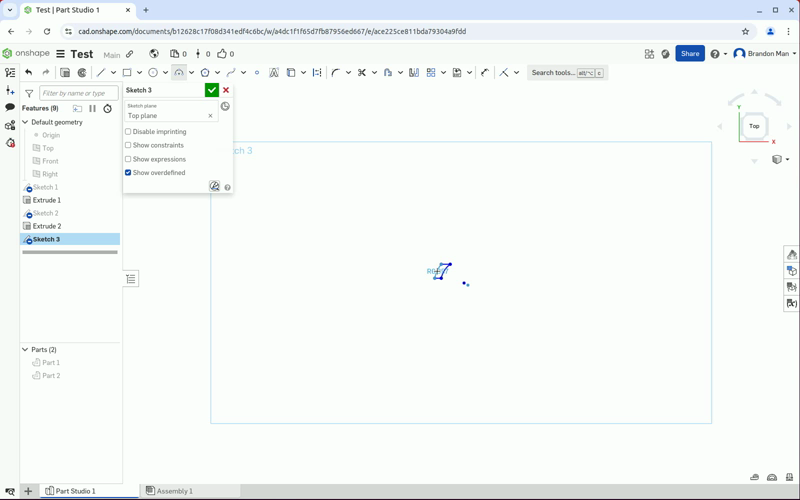
key_up(shift)
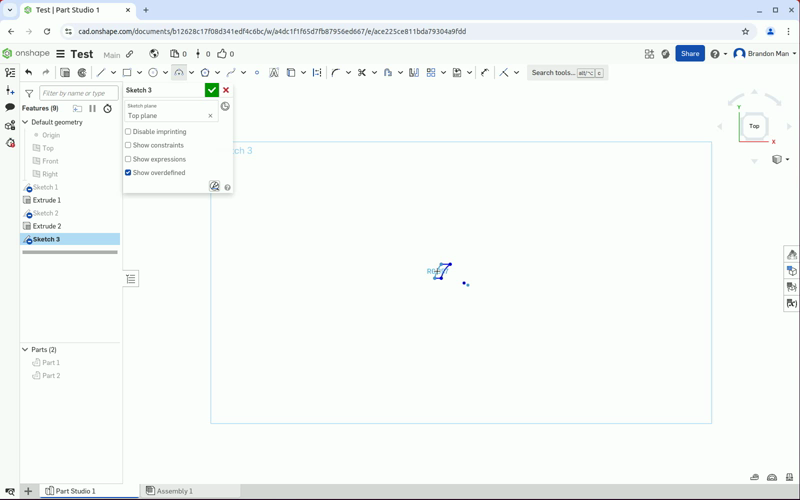
key(esc)
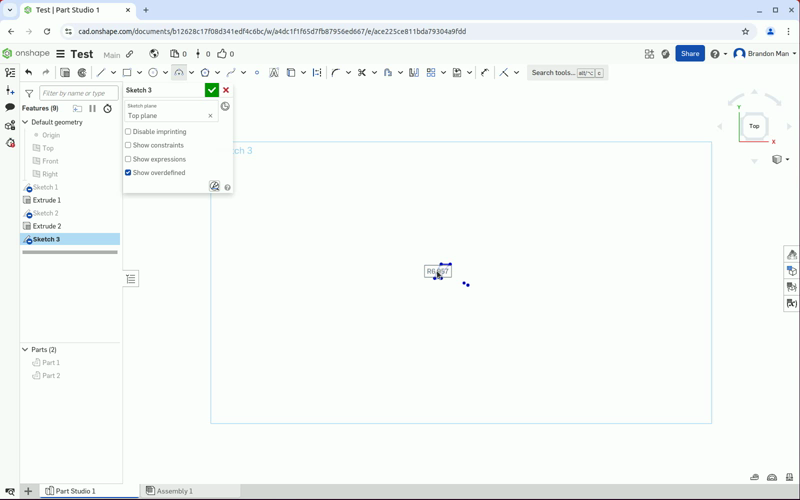
mouse_move(444, 268)
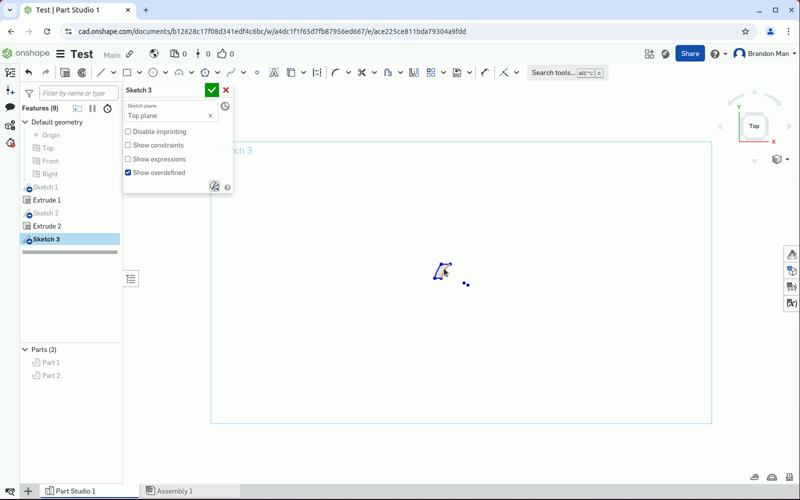
scroll(6)
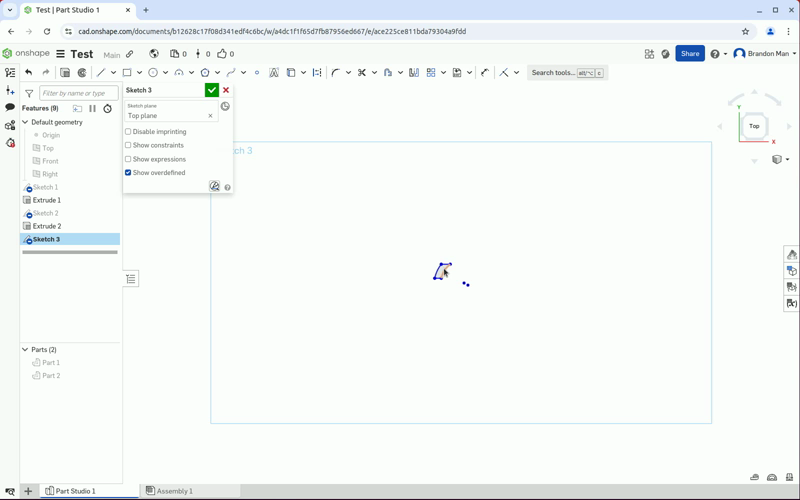
scroll(6)
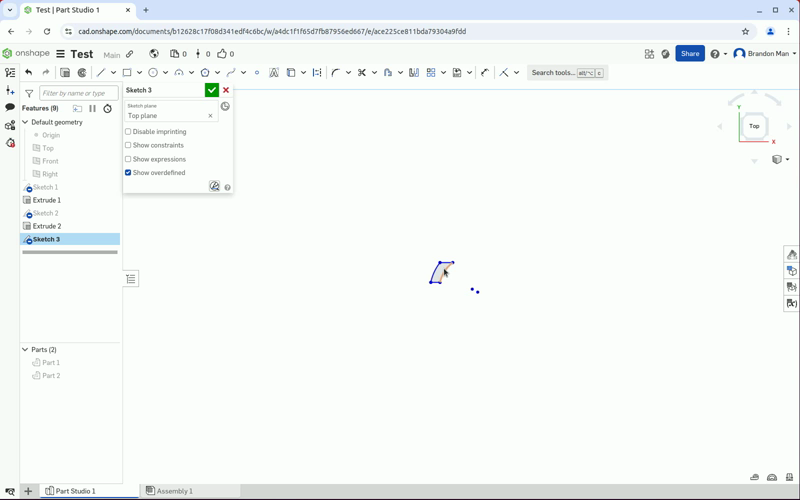
scroll(6)
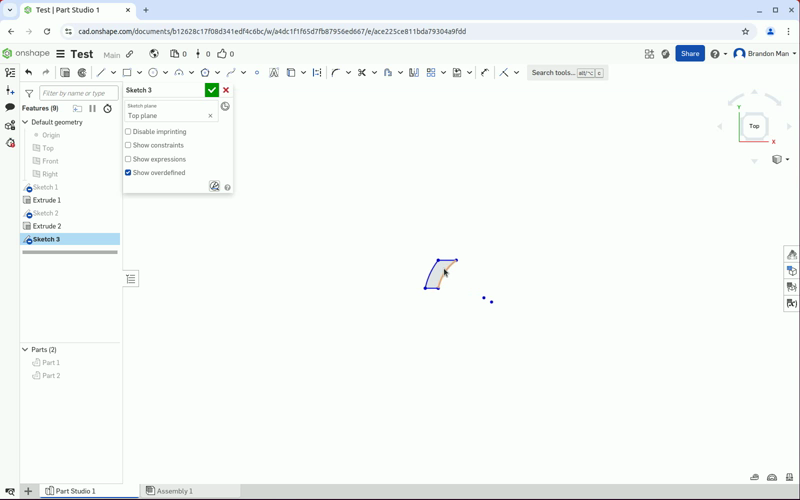
scroll(6)
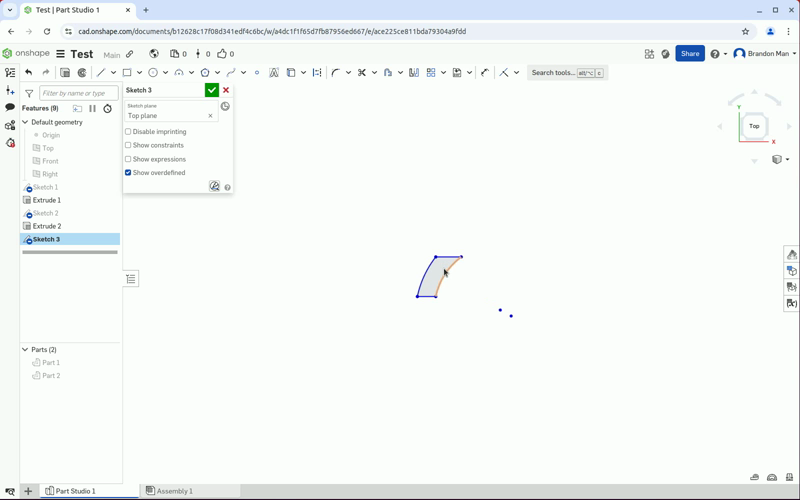
scroll(6)
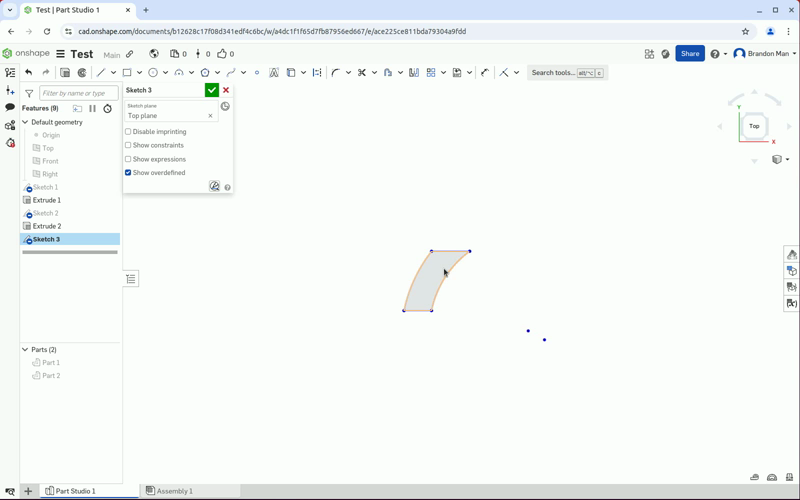
scroll(6)
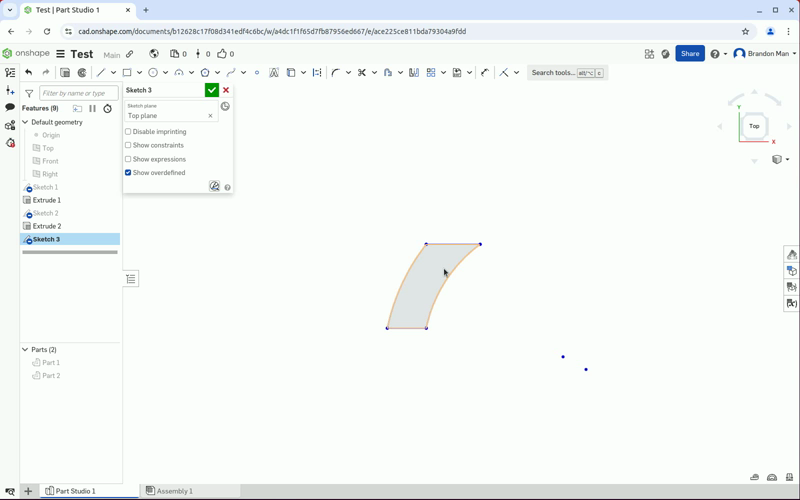
scroll(6)
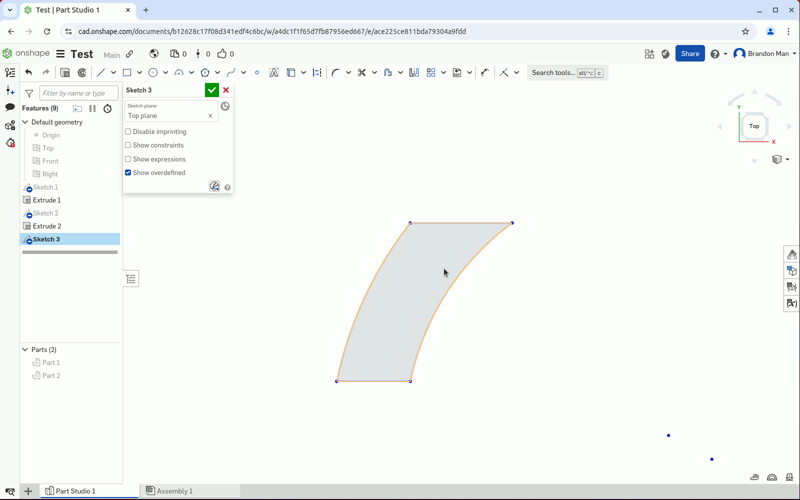
click(444, 268)
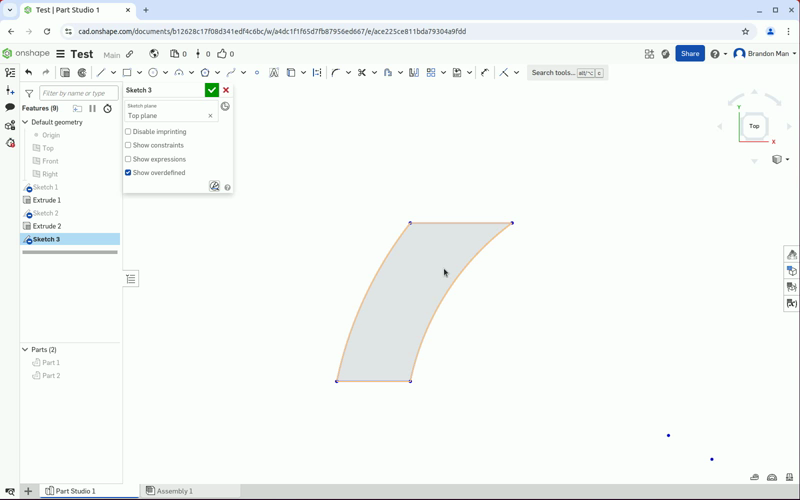
scroll(-6)
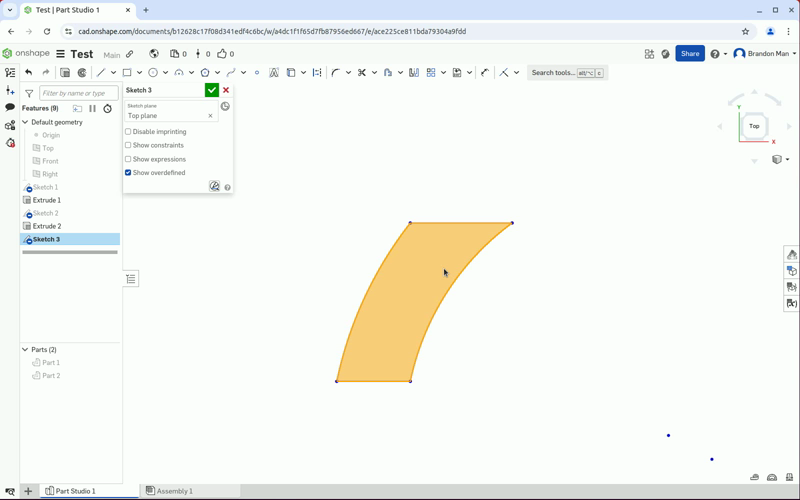
scroll(-6)
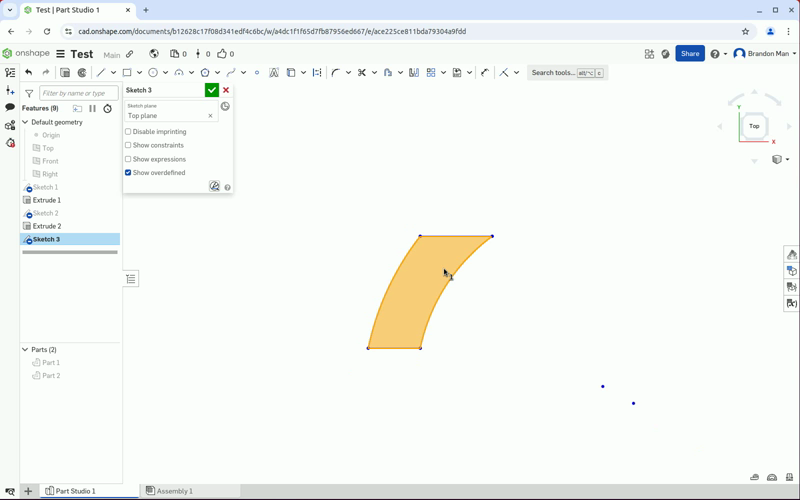
scroll(-6)
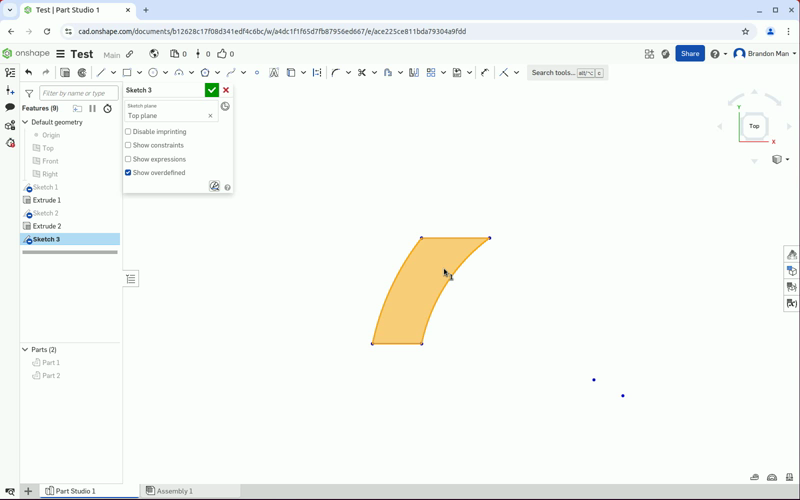
scroll(-6)
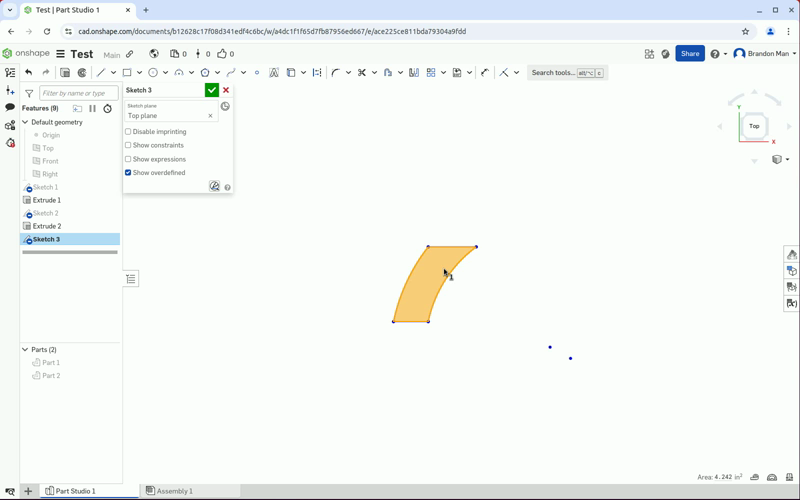
scroll(-6)
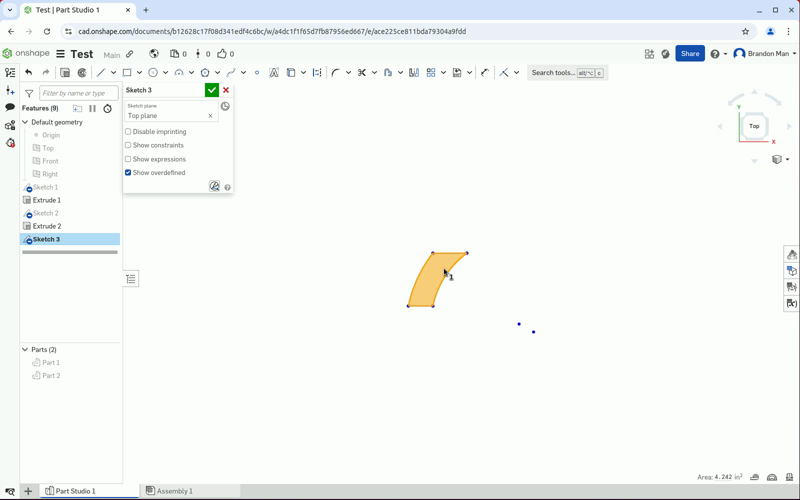
scroll(-6)
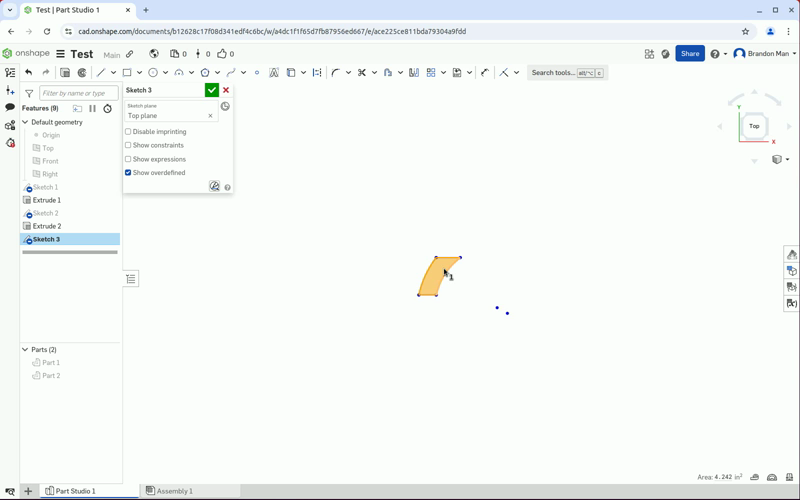
scroll(-6)
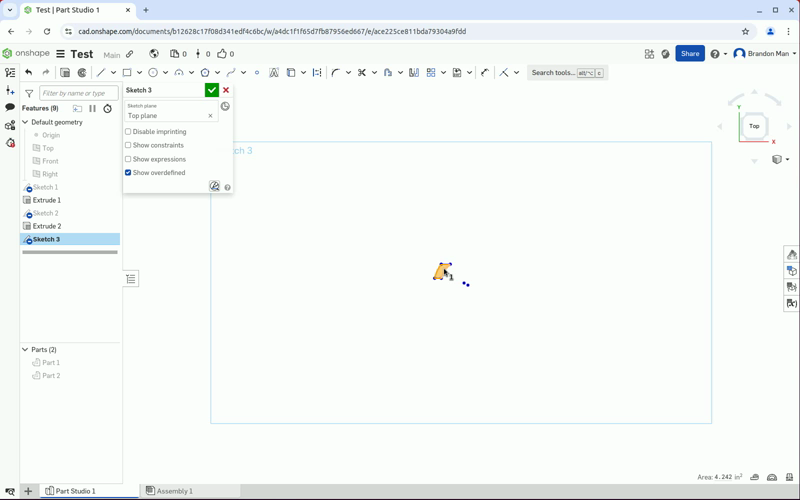
mouse_move(73, 352)
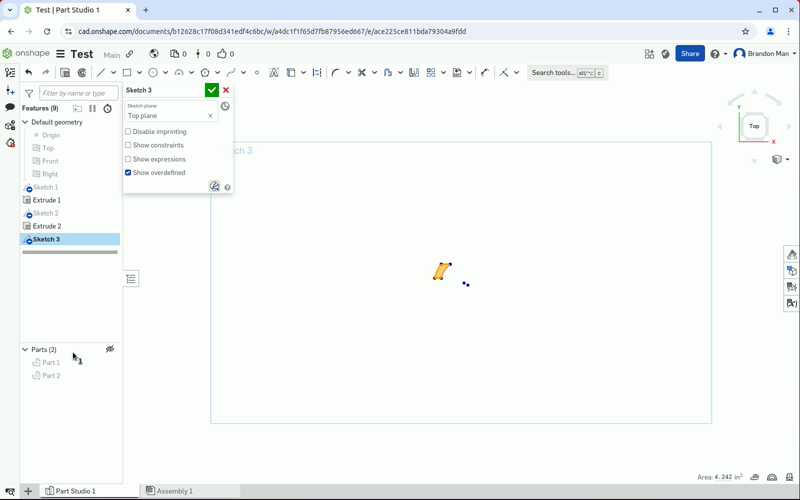
key(shift+y)
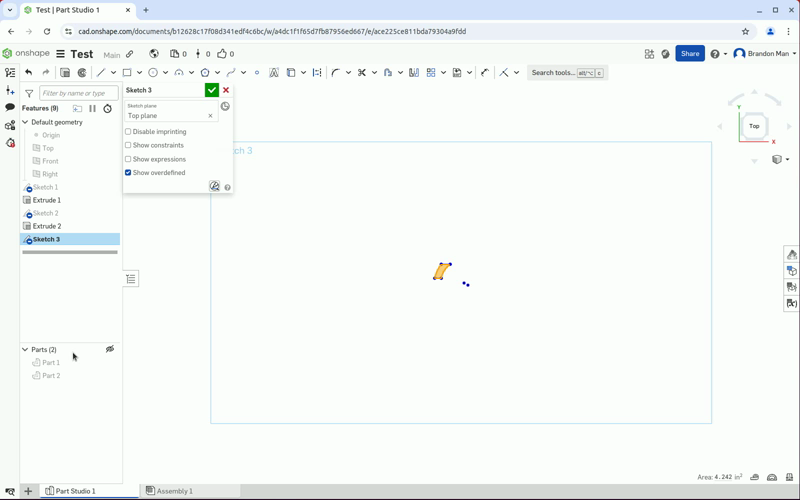
key(shift+e)
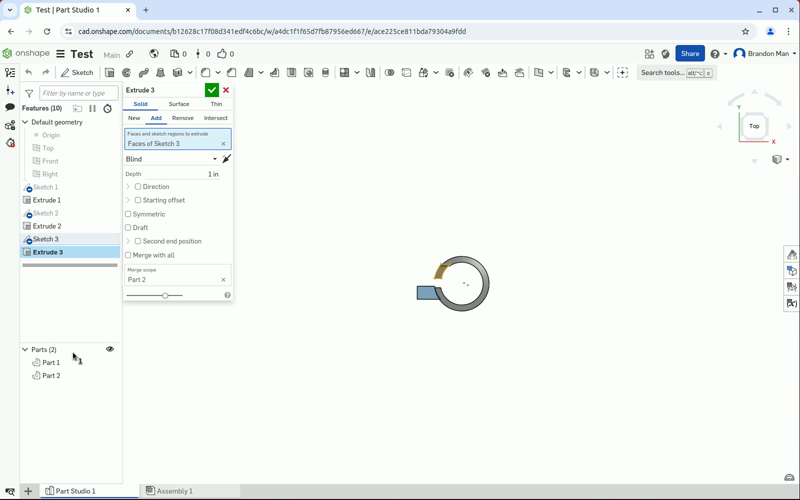
mouse_move(143, 106)
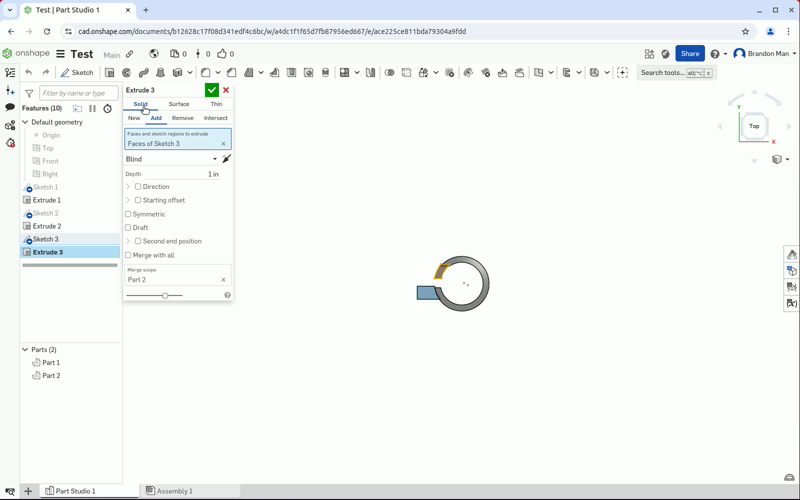
click(143, 106)
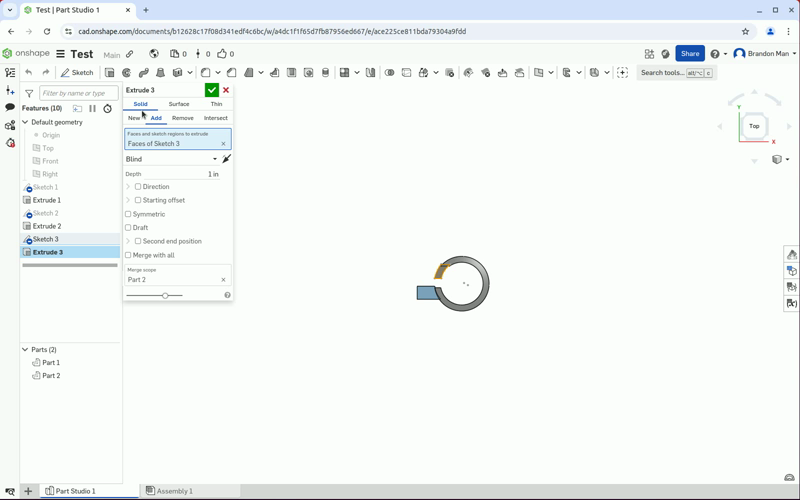
mouse_move(137, 120)
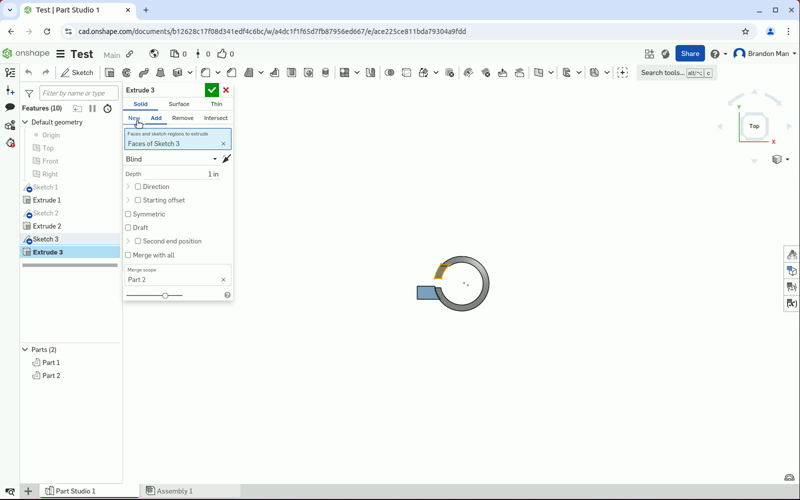
click(137, 120)
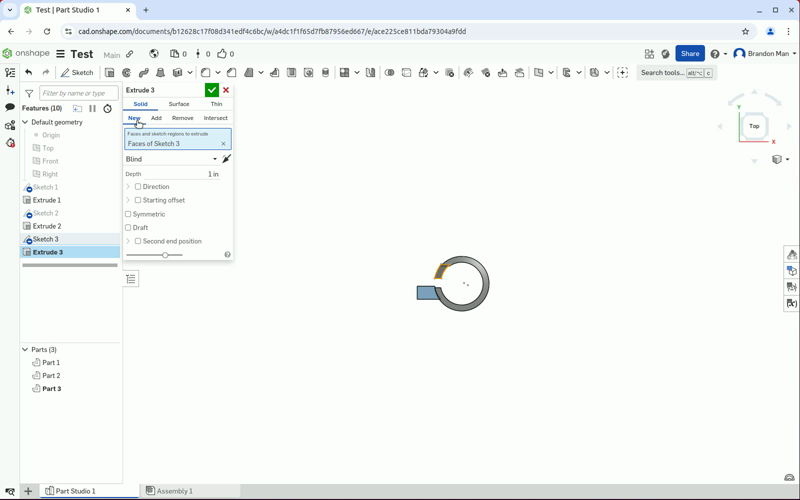
key(tab, 4)
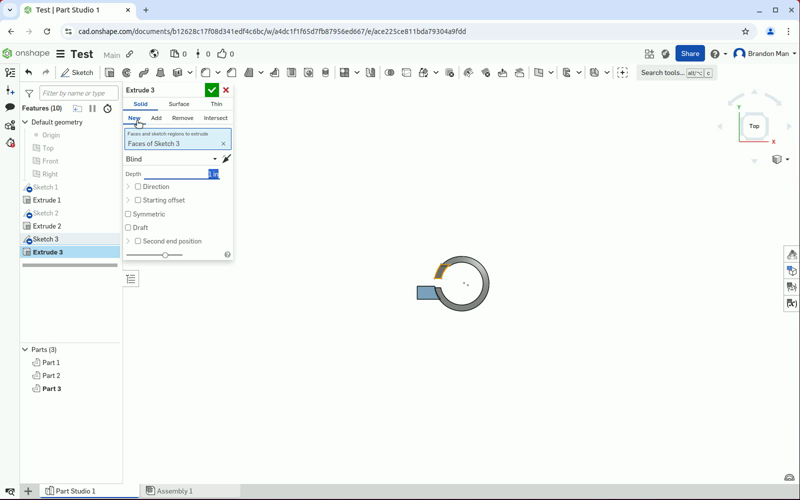
text(4.092)
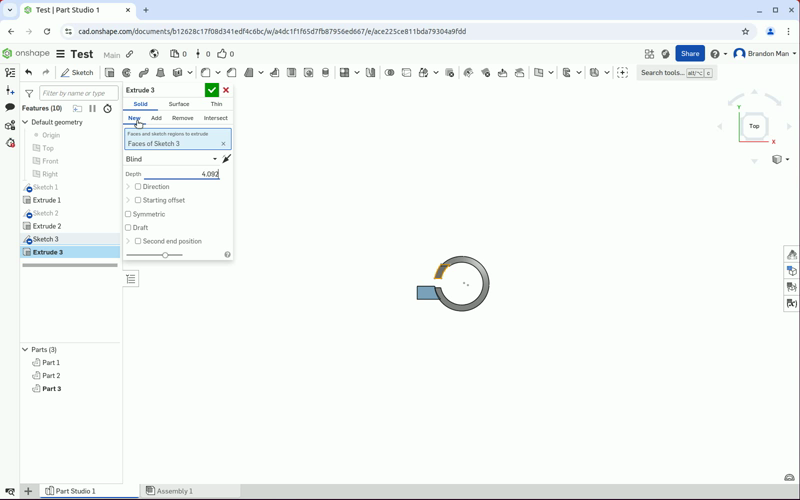
key(enter)
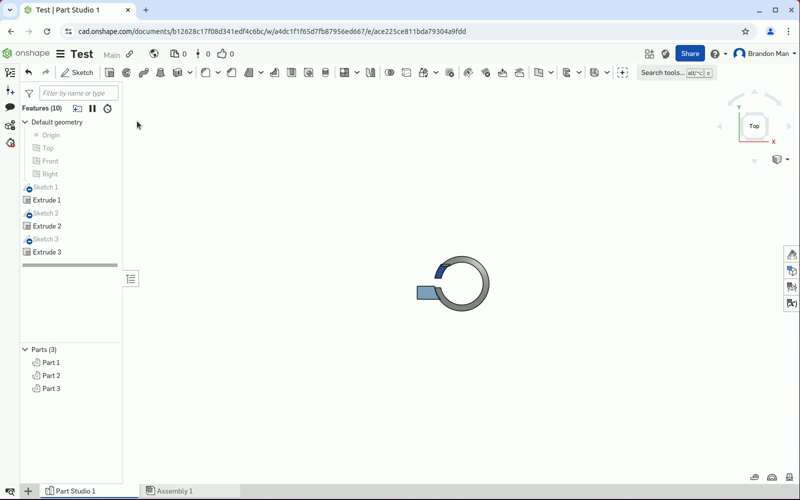
key(shift+h)
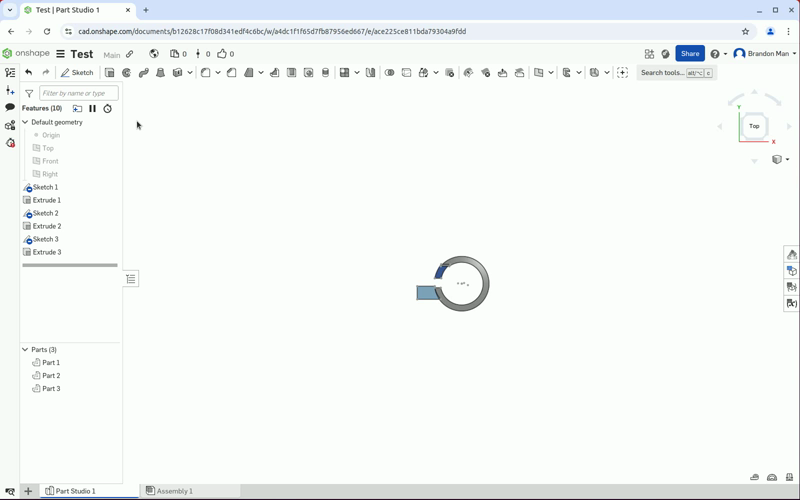
key(shift+h)
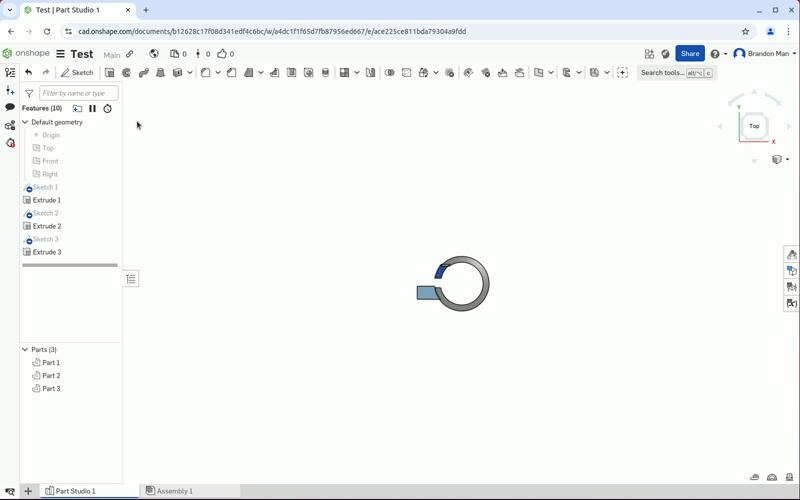
mouse_move(73, 189)
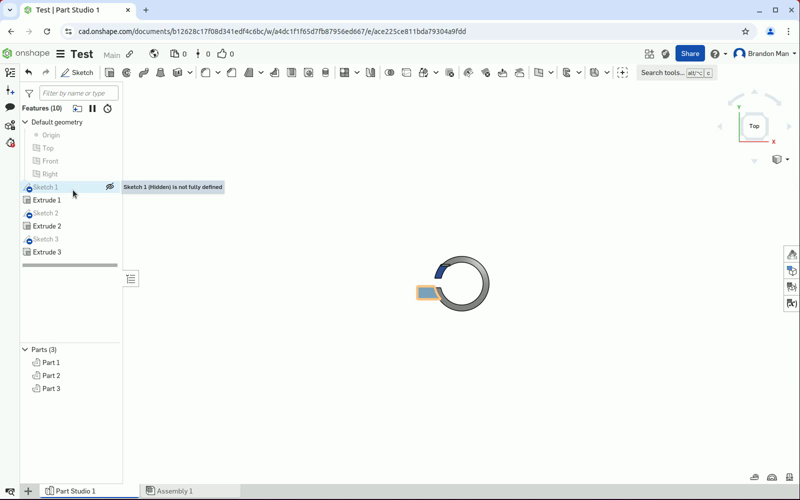
click(73, 189)
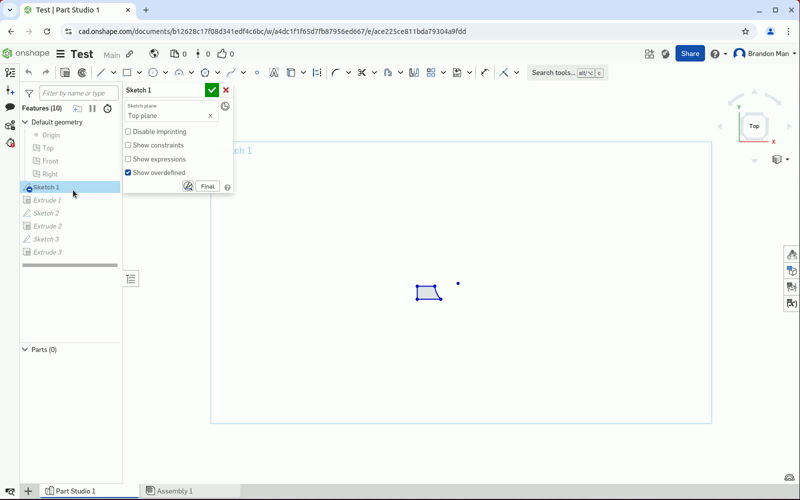
mouse_move(229, 92)
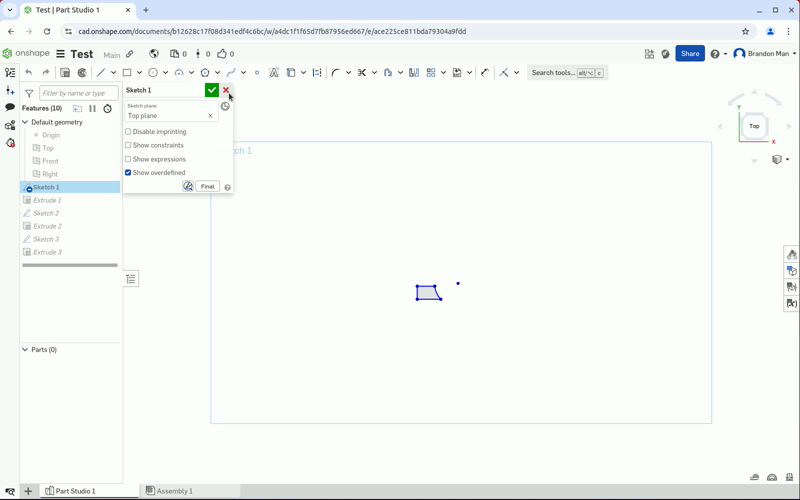
click(229, 92)
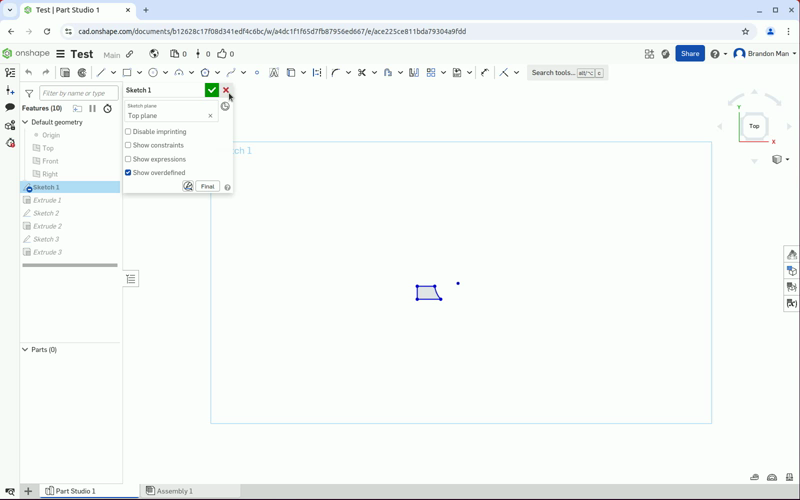
key(shift+s)
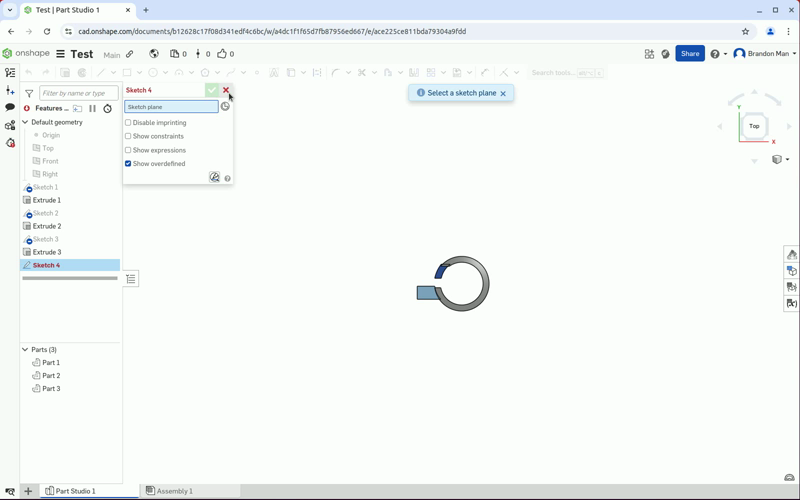
mouse_move(73, 150)
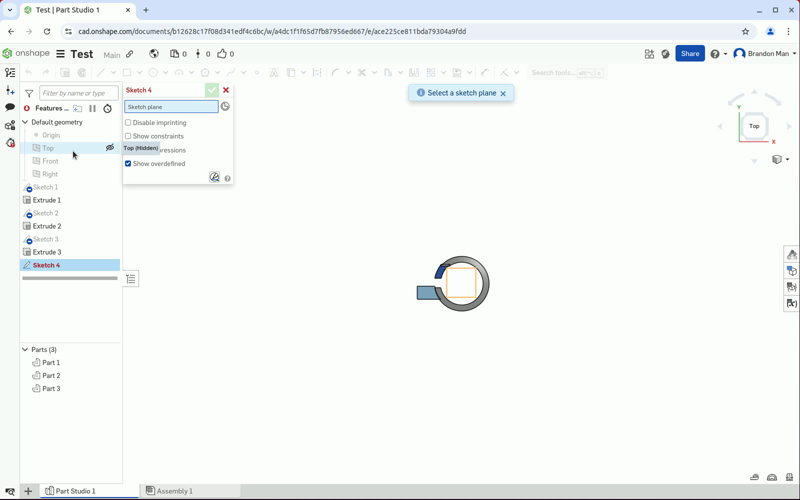
click(73, 150)
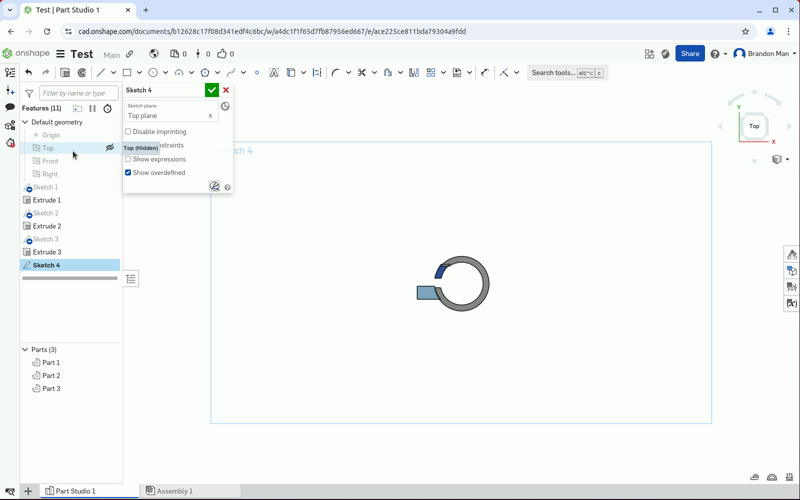
mouse_move(73, 352)
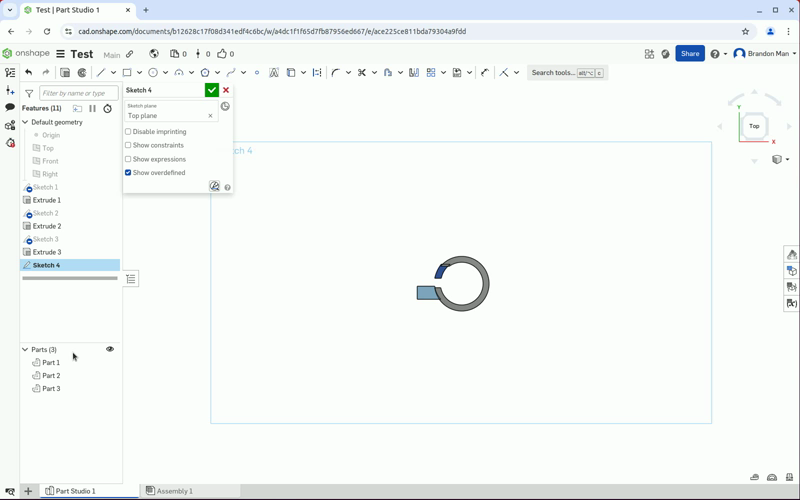
key(y)
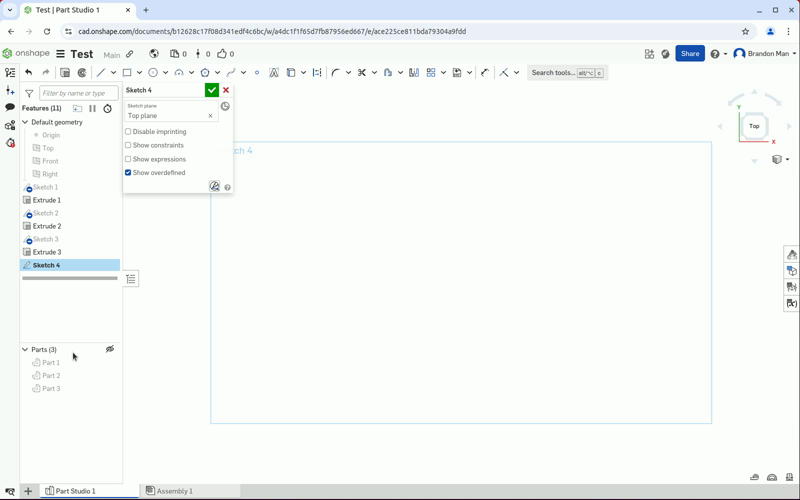
key(l)
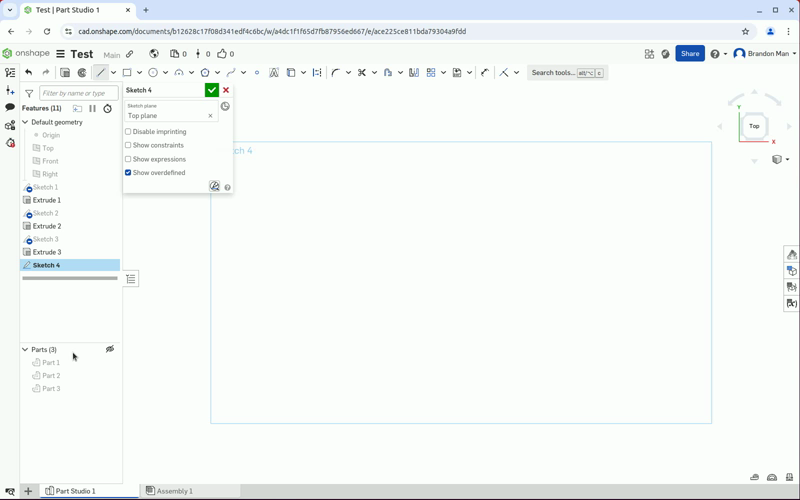
key_down(shift)
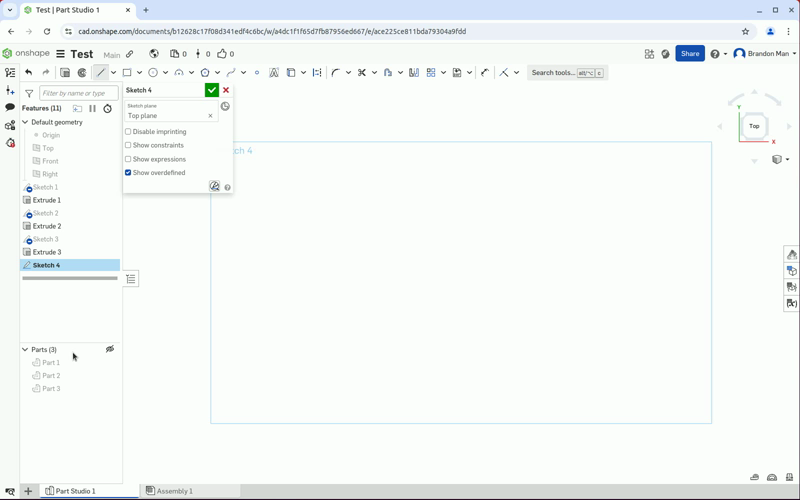
mouse_move(417, 278)
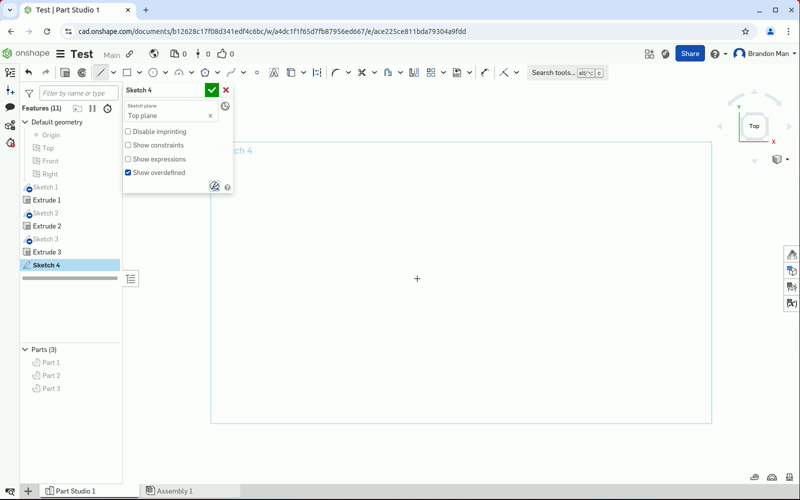
click(417, 278)
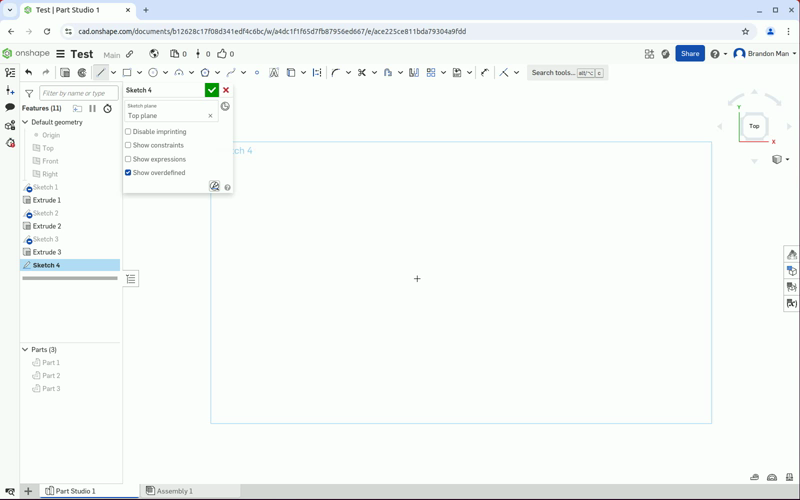
key_up(shift)
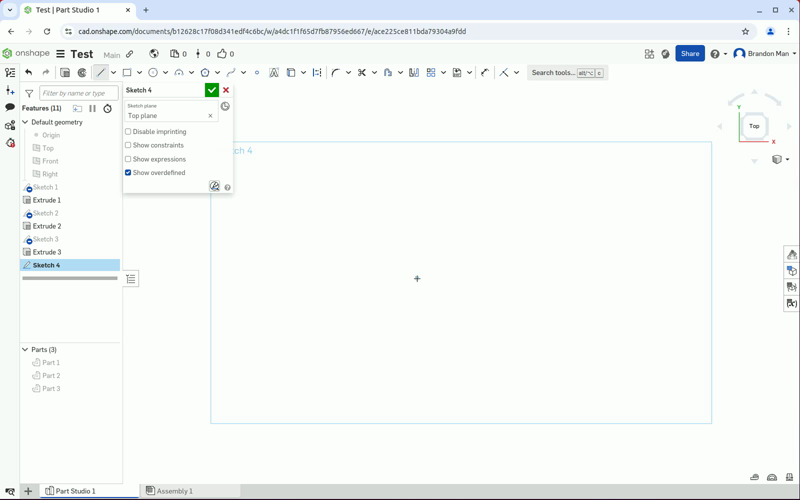
key_down(shift)
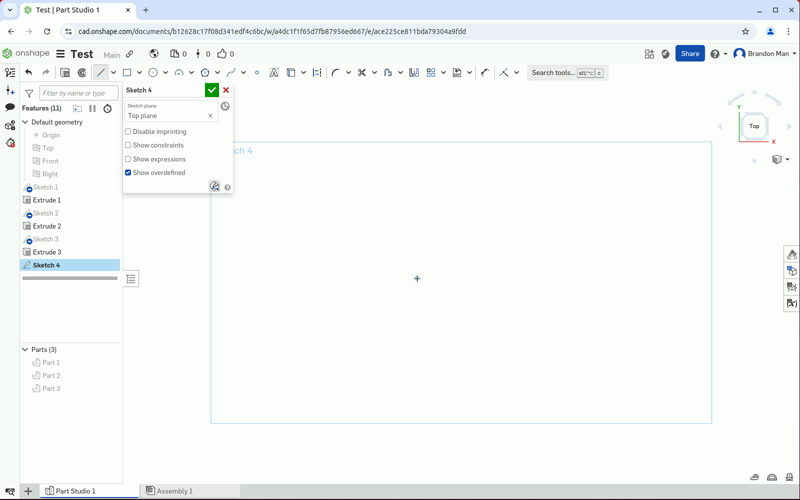
mouse_move(447, 278)
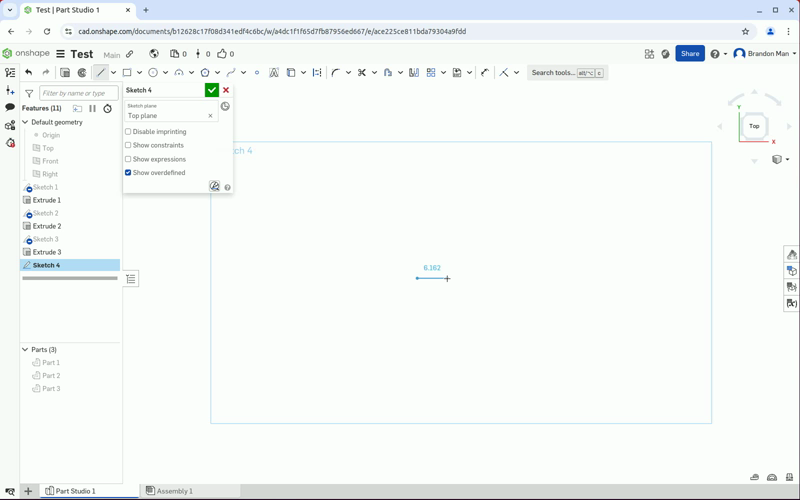
mouse_move(434, 278)
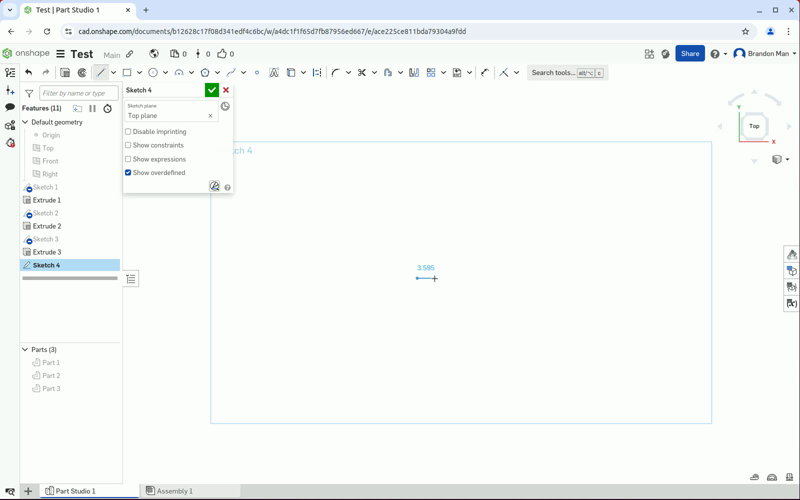
click(434, 278)
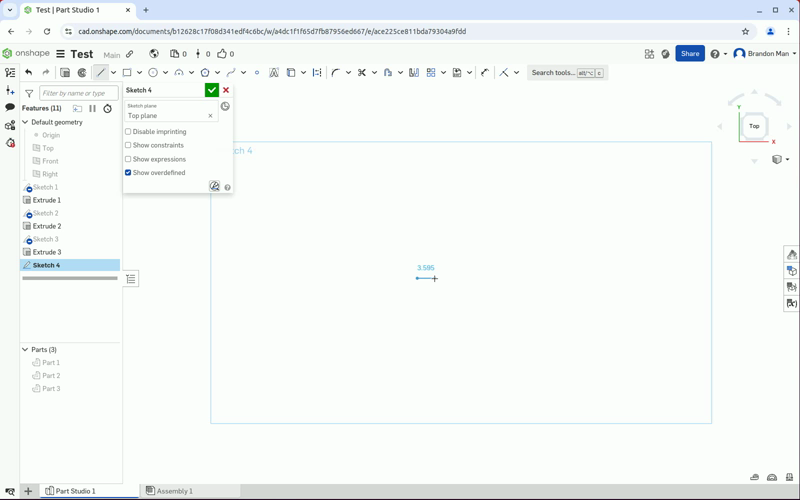
key_up(shift)
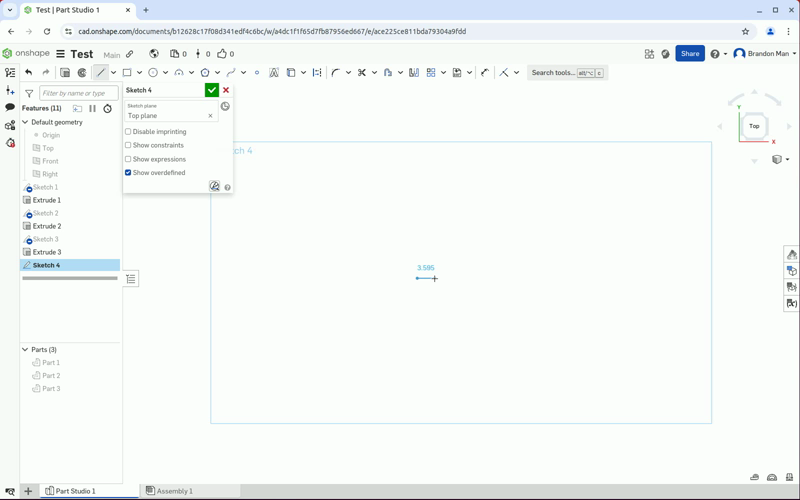
key(esc)
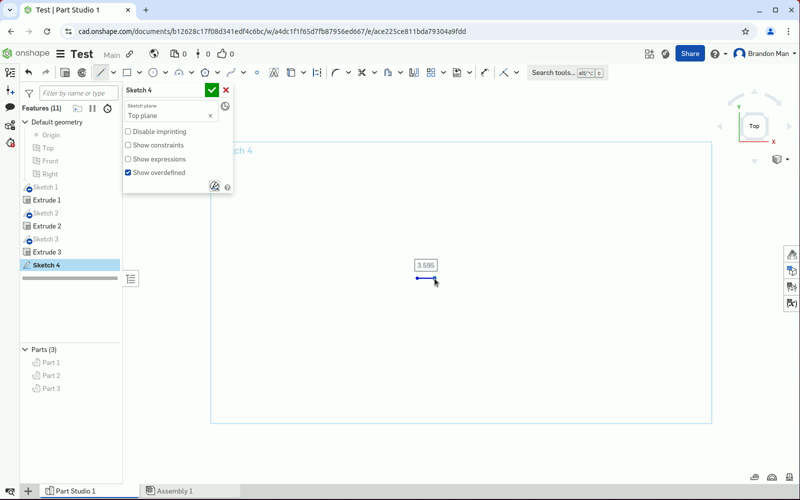
key(a)
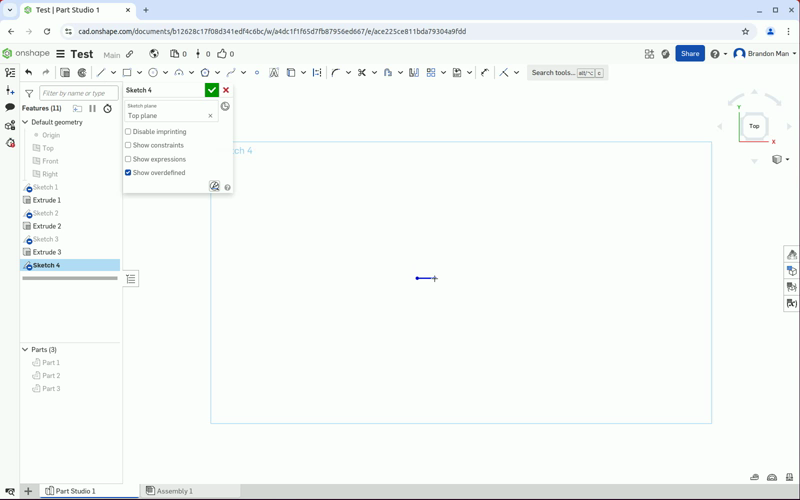
mouse_move(434, 278)
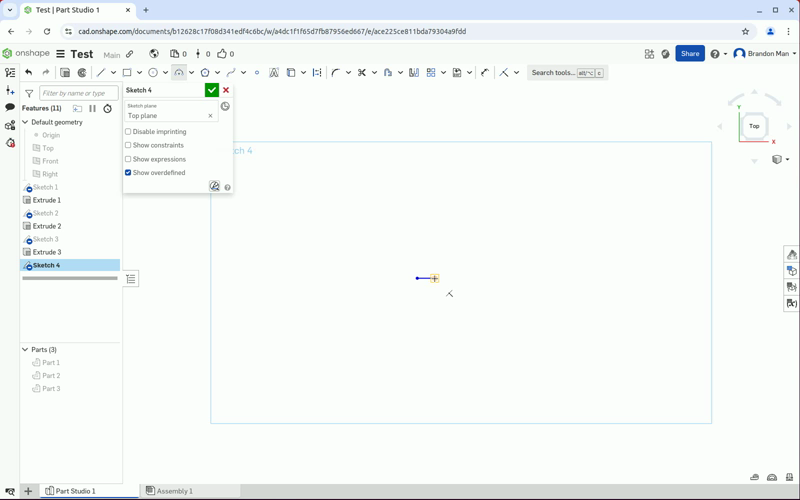
click(434, 278)
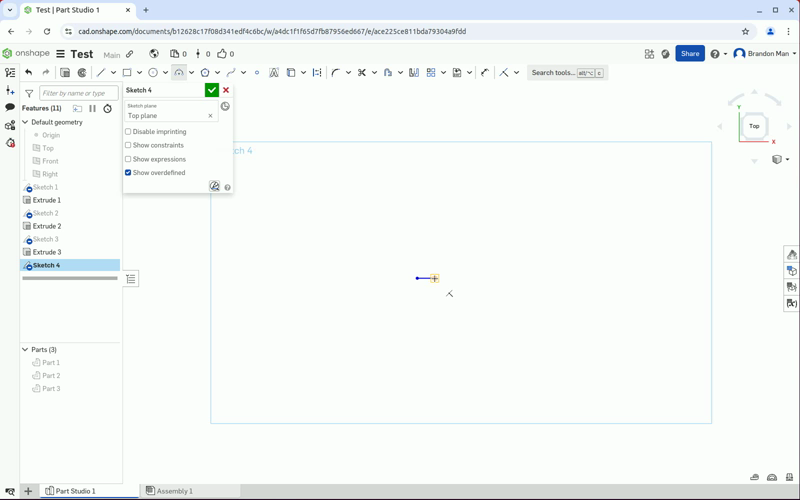
key_down(shift)
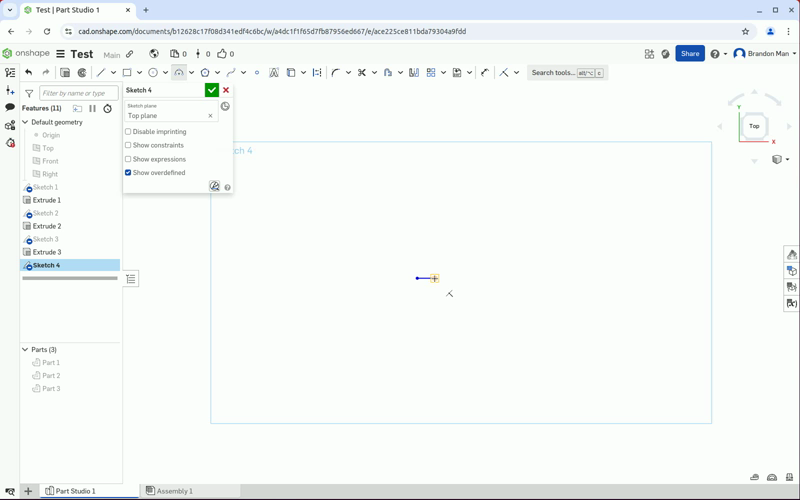
mouse_move(440, 265)
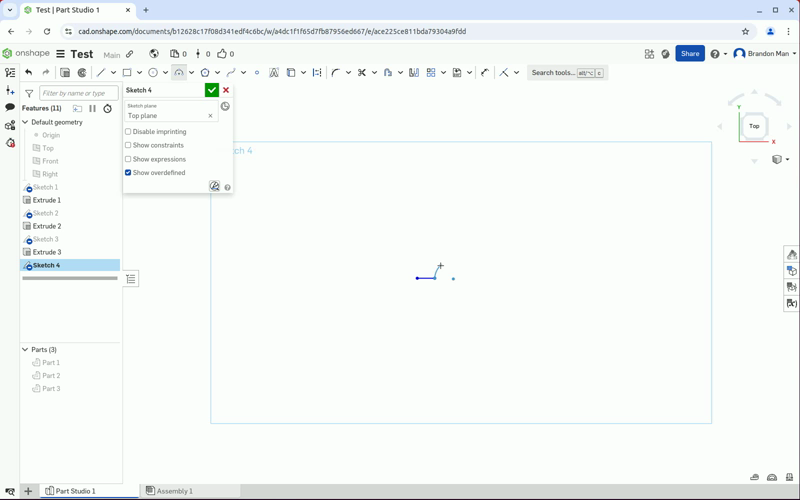
click(440, 265)
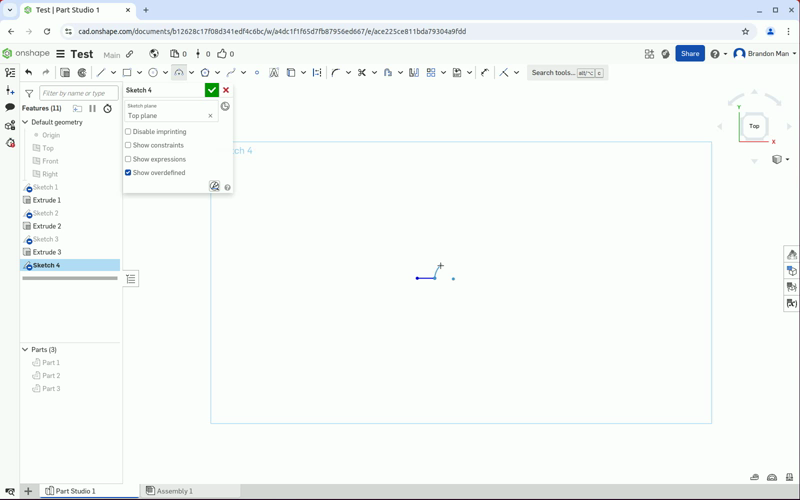
mouse_move(436, 271)
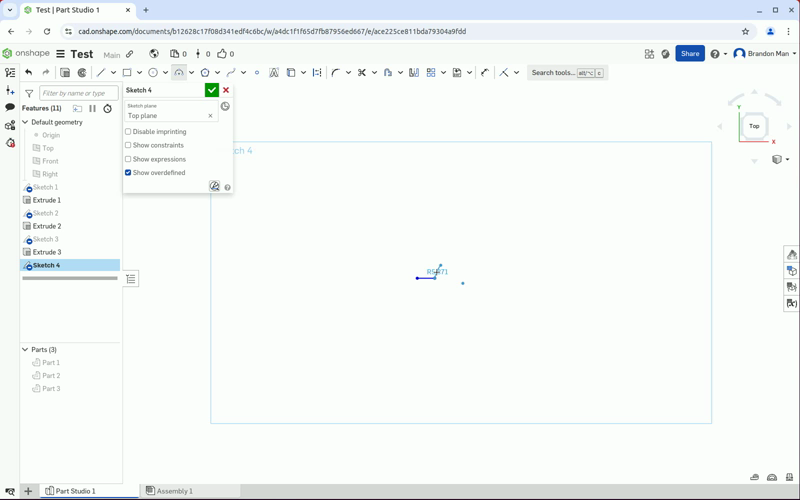
click(436, 271)
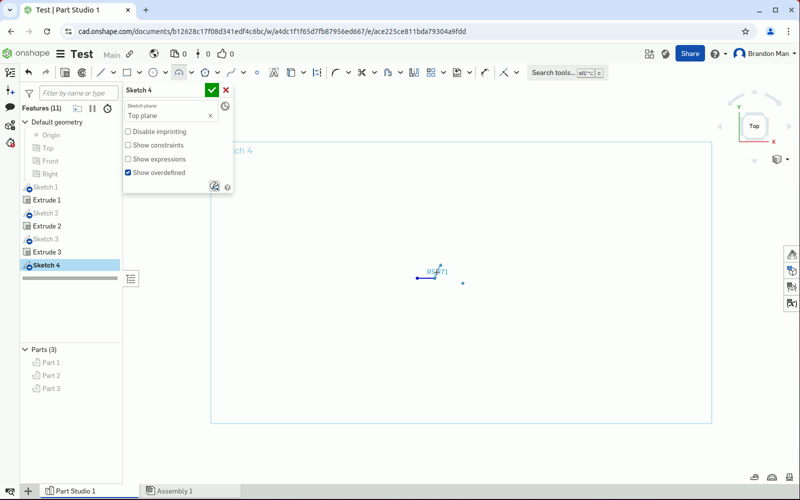
key_up(shift)
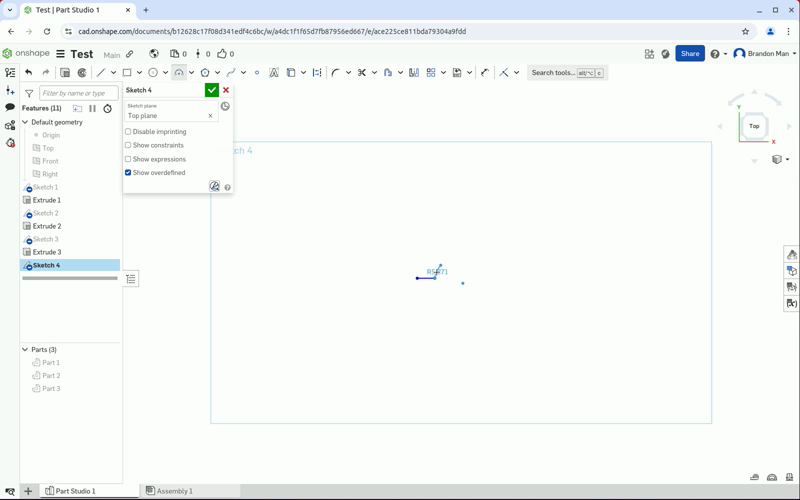
key(esc)
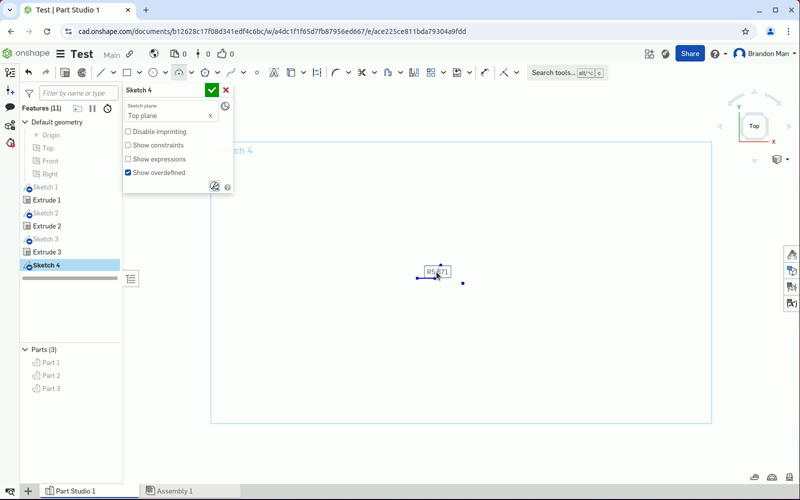
key(l)
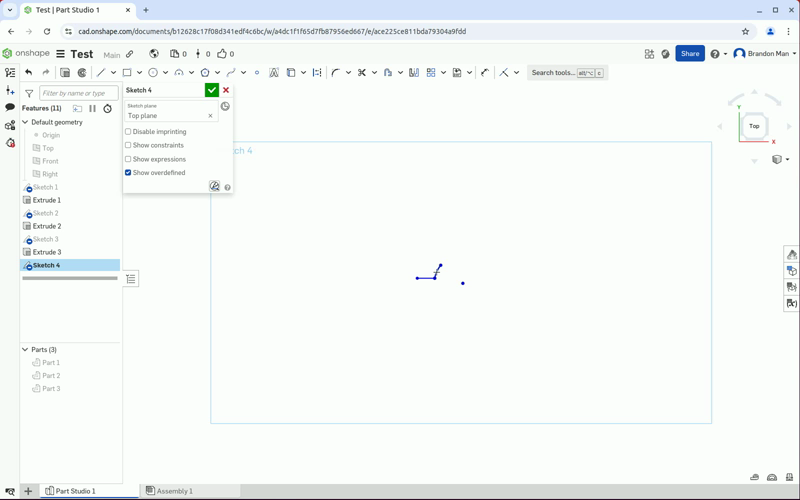
mouse_move(440, 265)
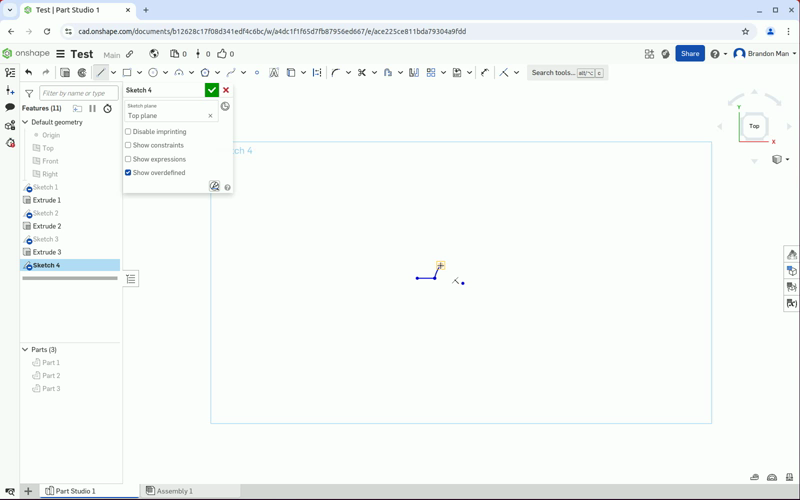
click(440, 265)
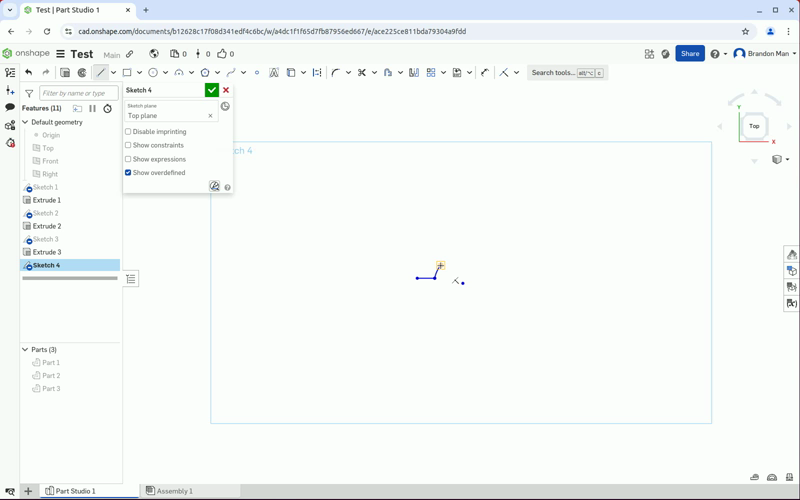
key_down(shift)
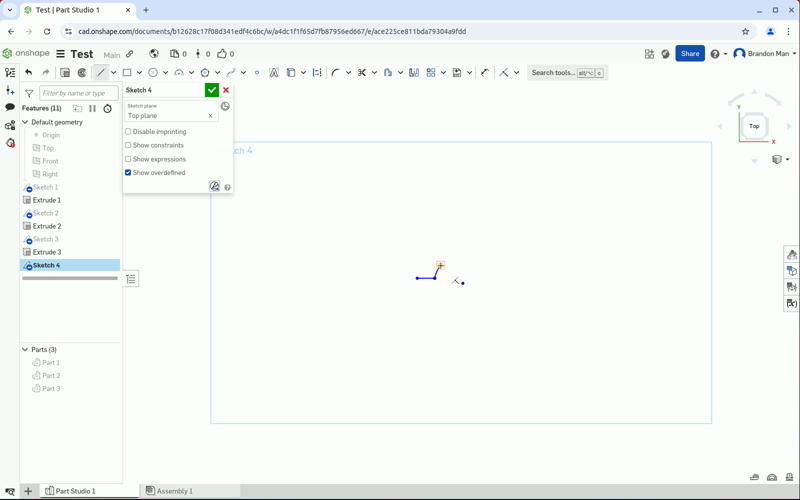
mouse_move(470, 265)
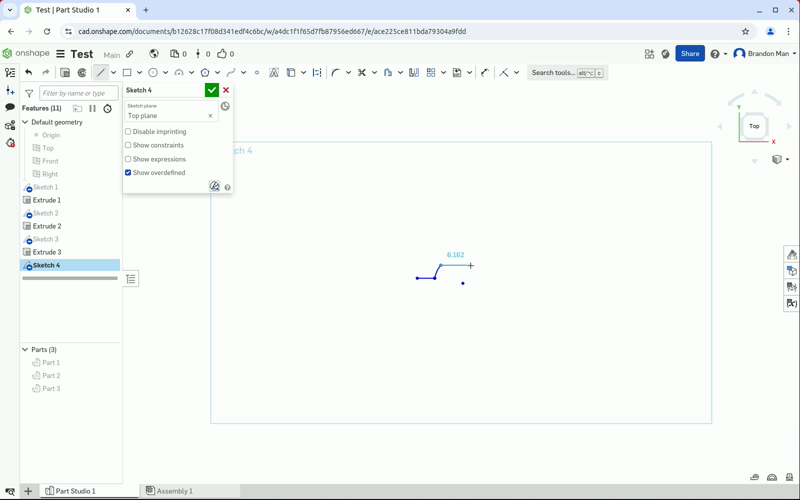
mouse_move(417, 265)
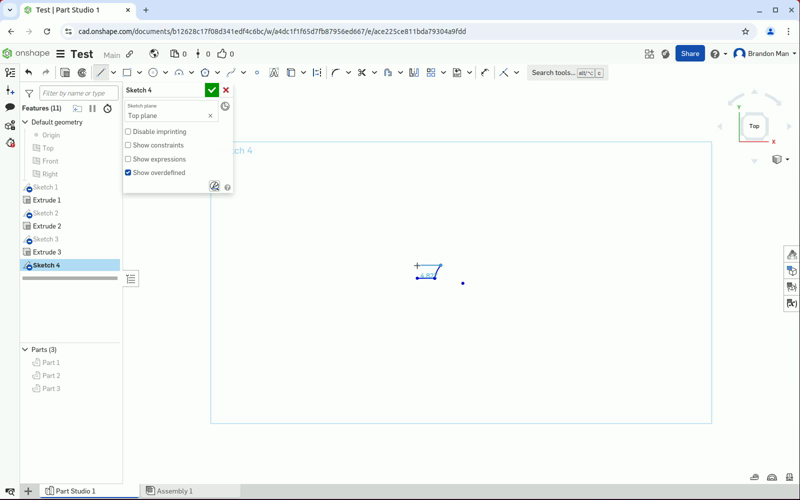
click(417, 265)
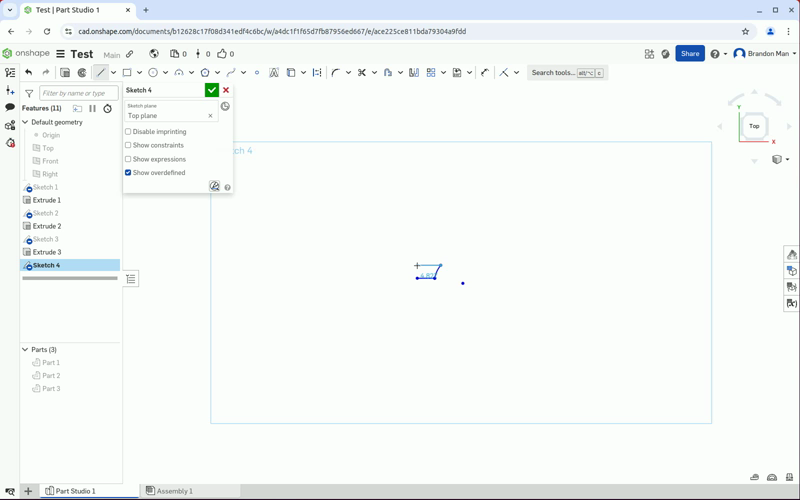
key_up(shift)
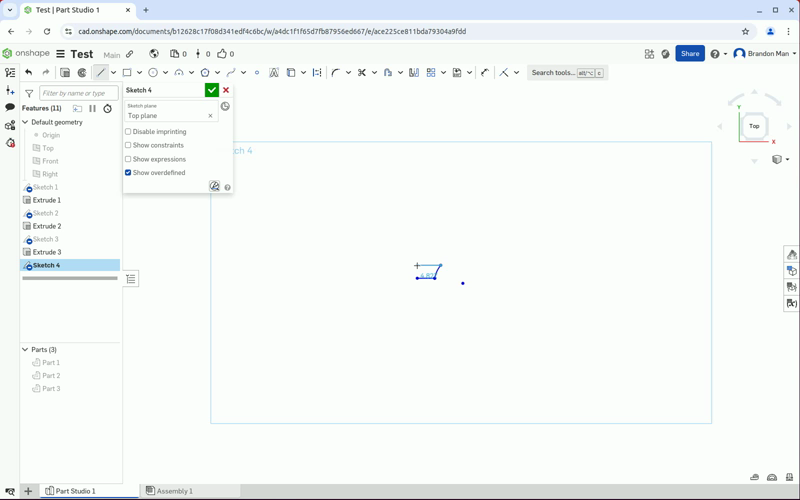
mouse_move(447, 265)
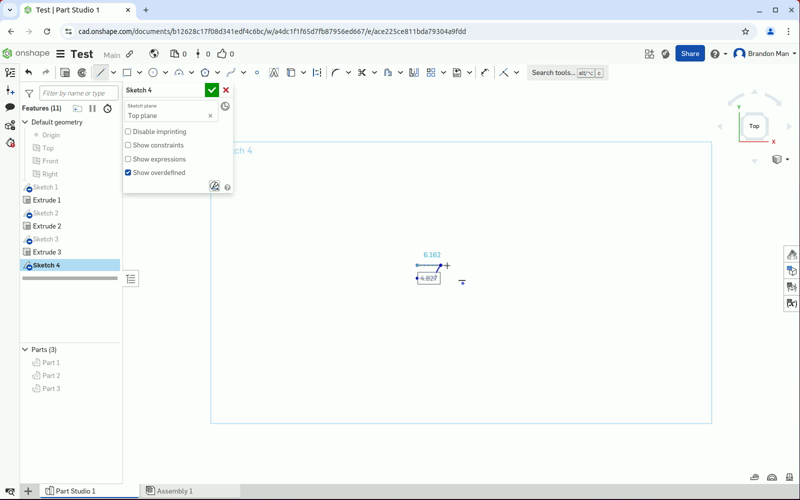
key_down(shift)
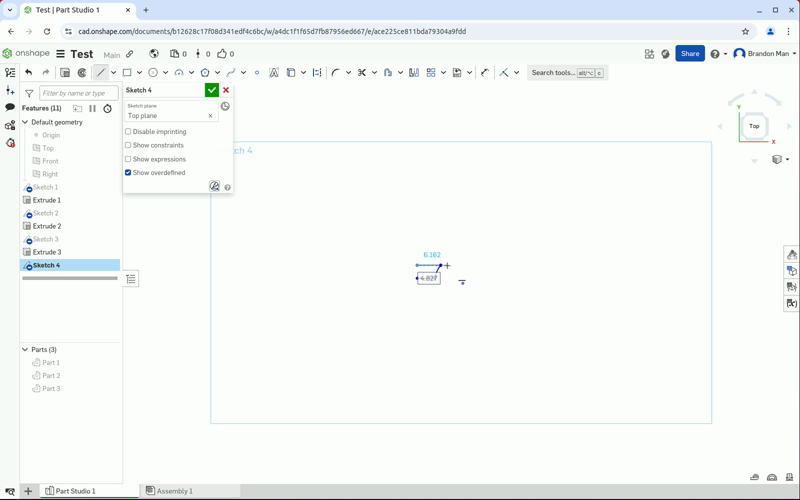
mouse_move(417, 278)
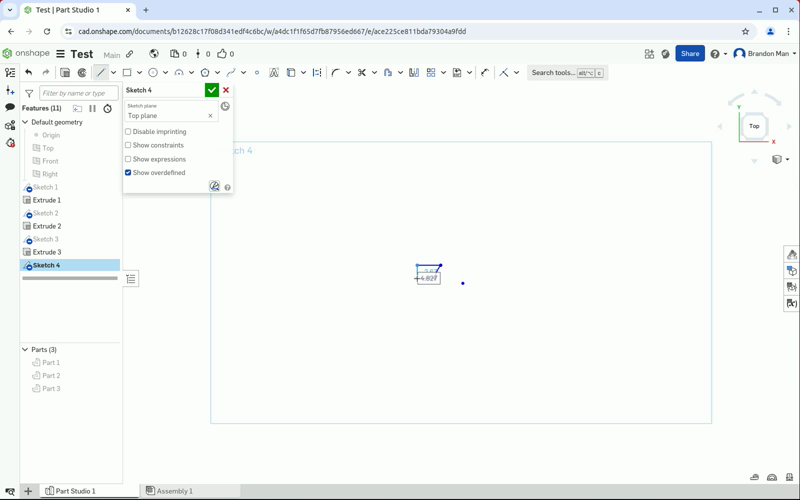
key_up(shift)
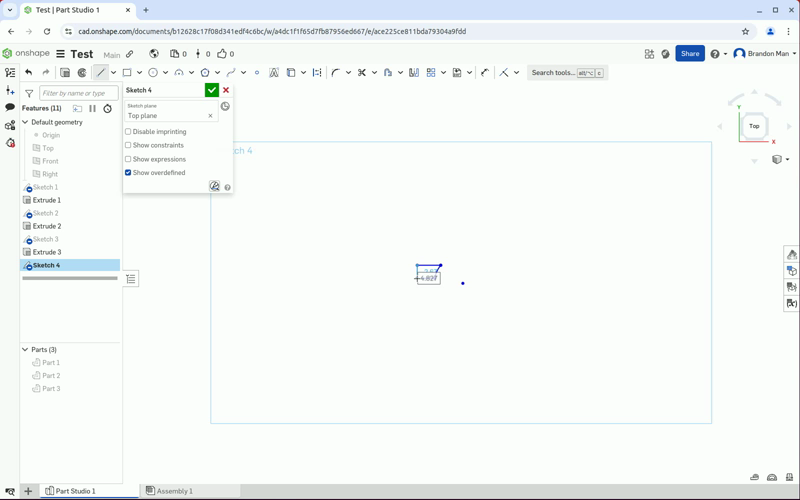
click(417, 278)
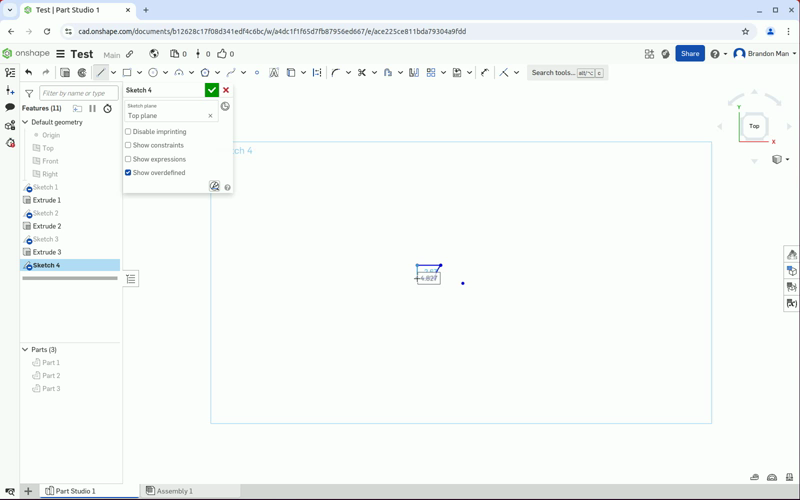
key(esc)
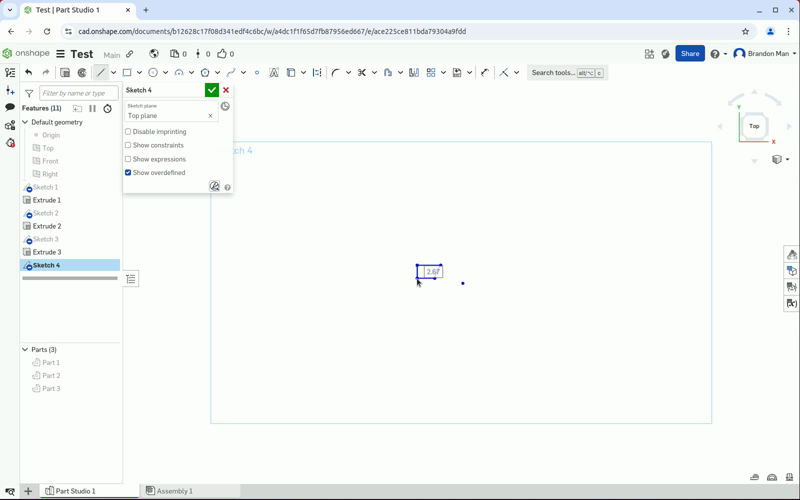
mouse_move(421, 270)
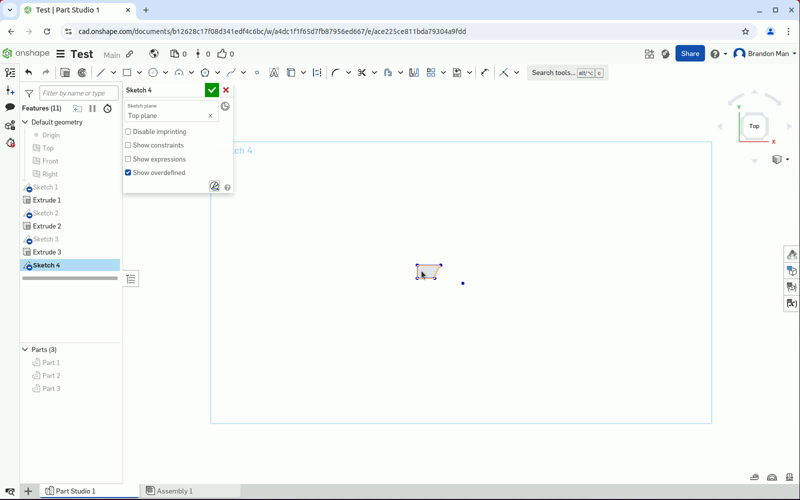
scroll(6)
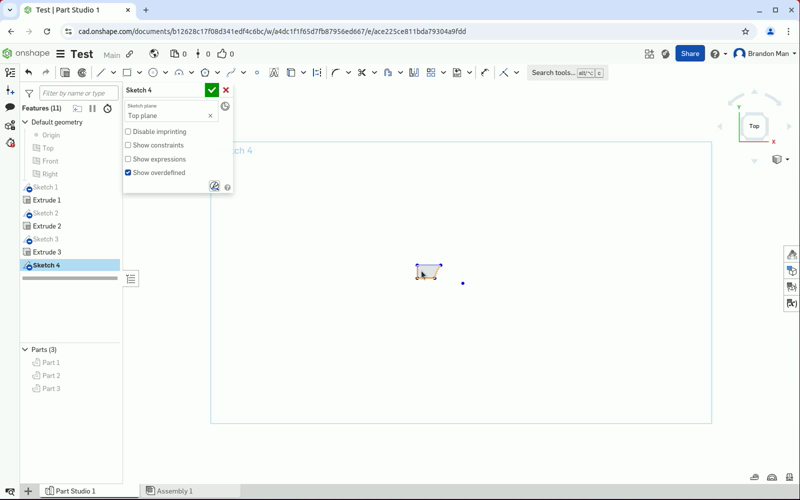
scroll(6)
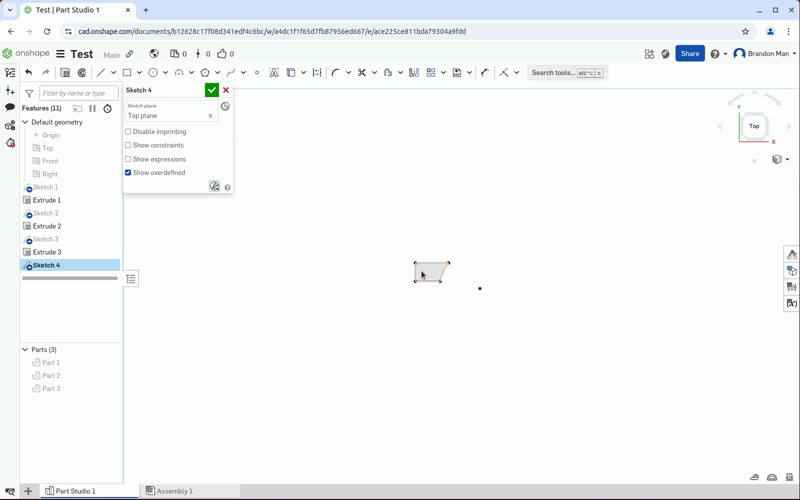
scroll(6)
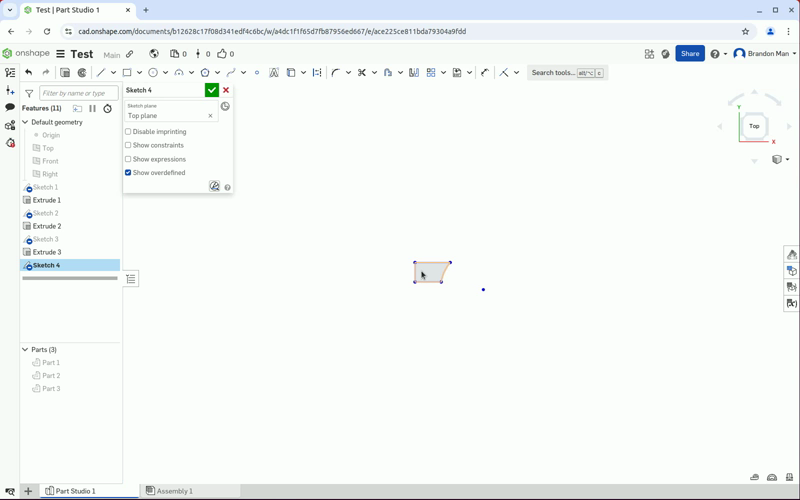
scroll(6)
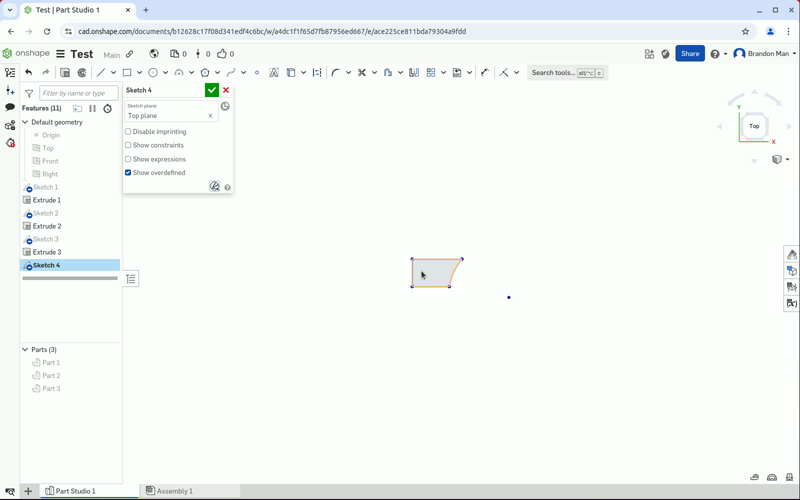
scroll(6)
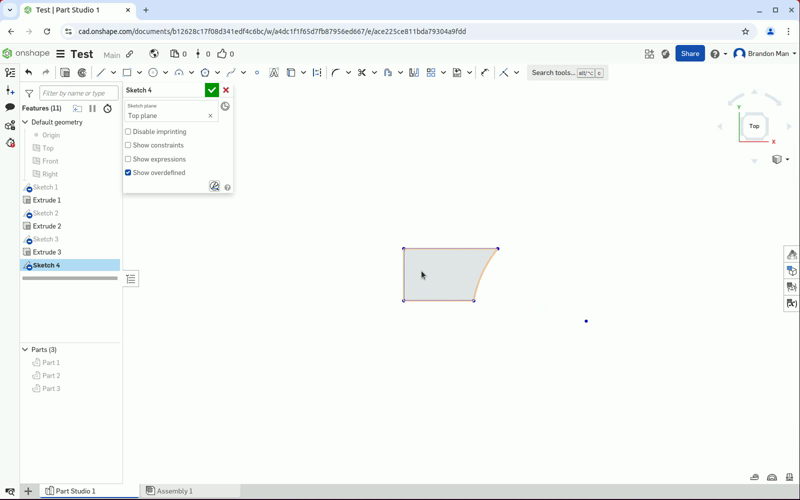
scroll(6)
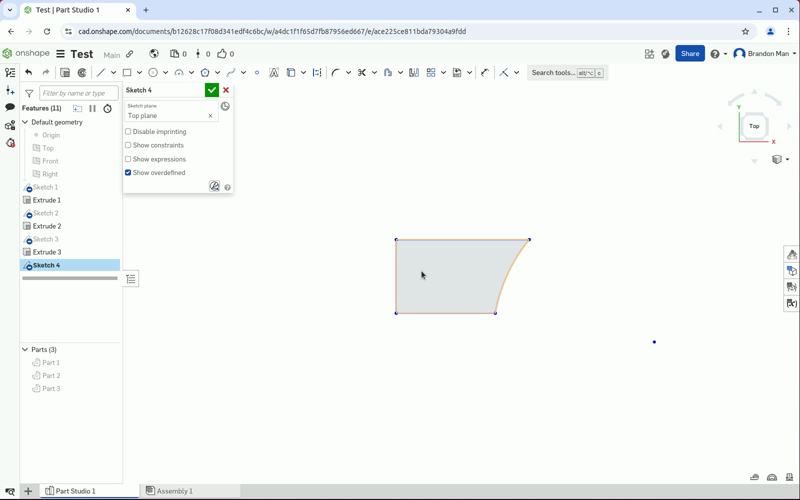
scroll(6)
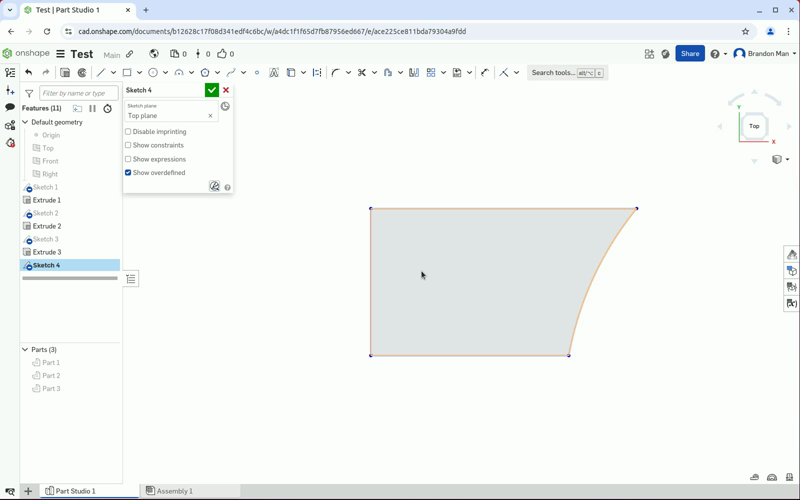
click(421, 270)
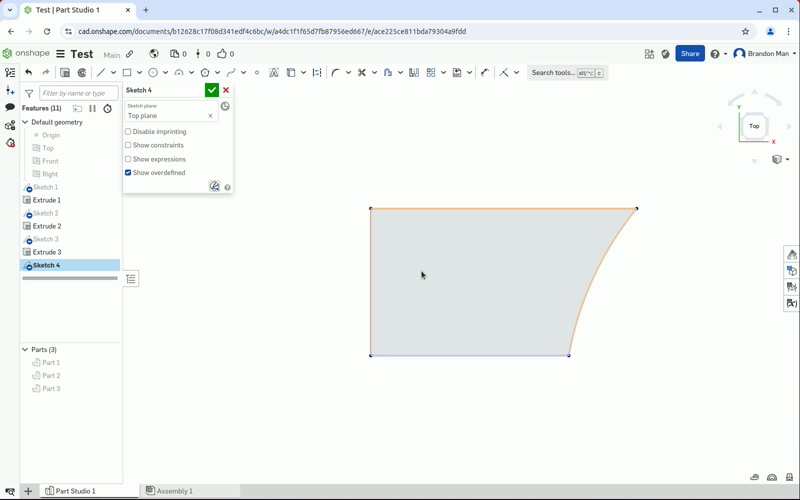
scroll(-6)
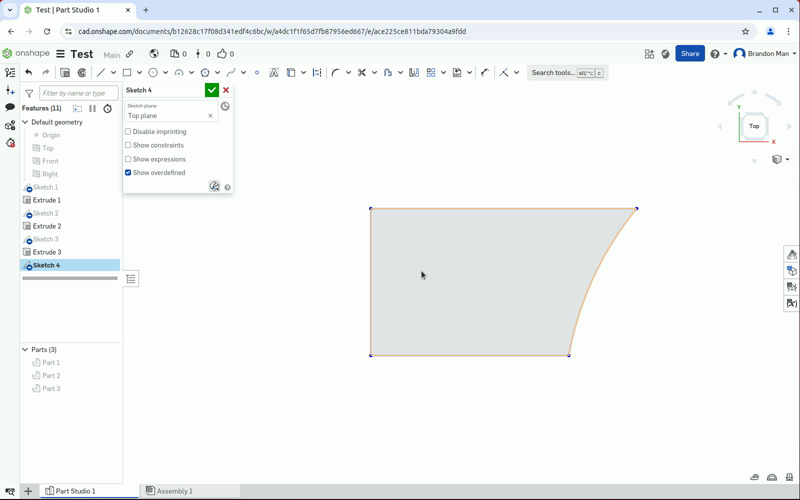
scroll(-6)
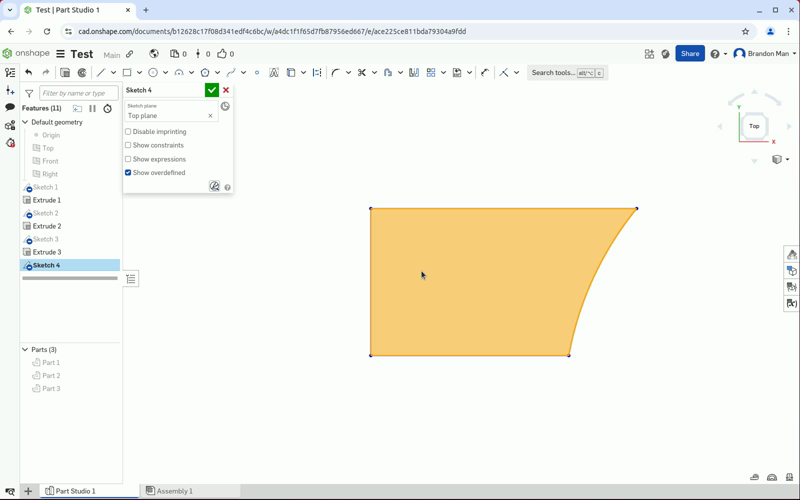
scroll(-6)
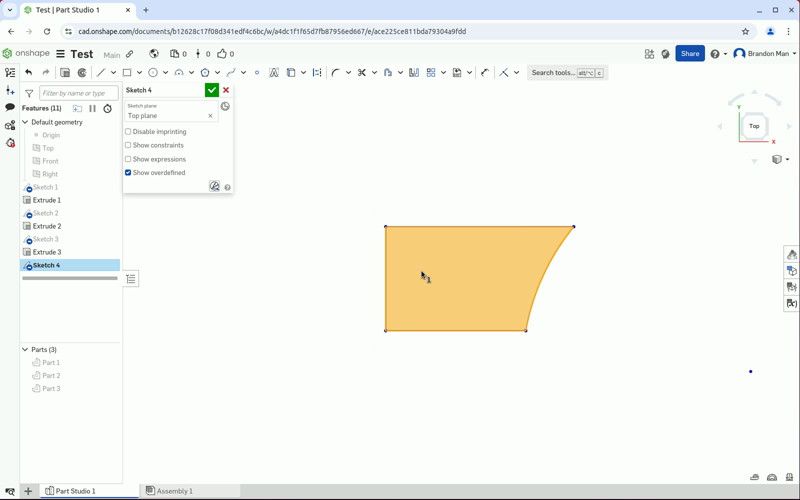
scroll(-6)
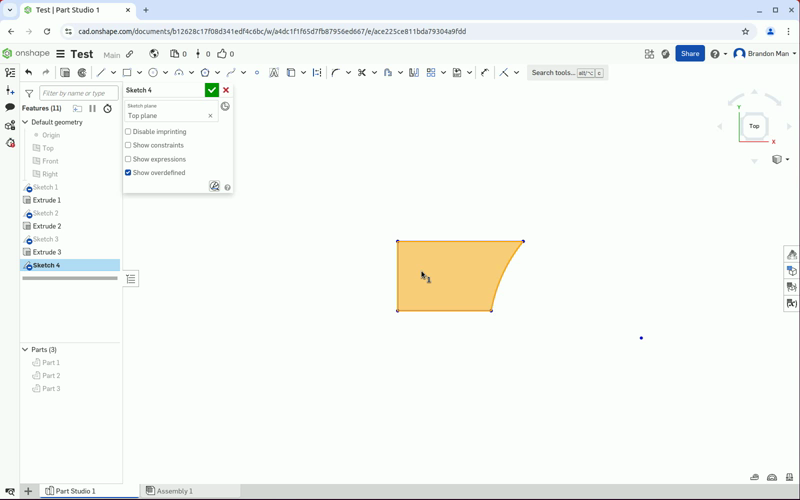
scroll(-6)
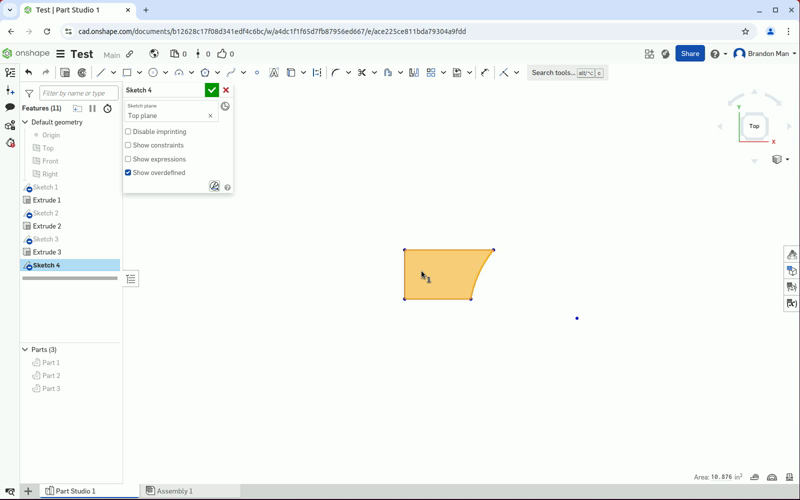
scroll(-6)
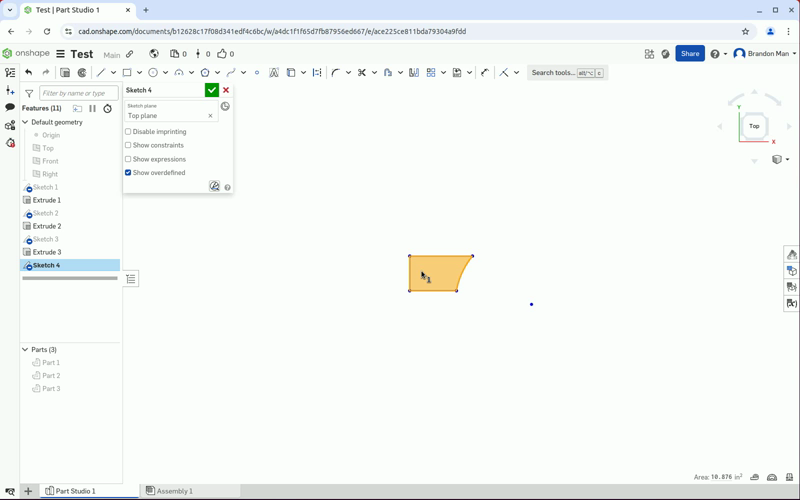
scroll(-6)
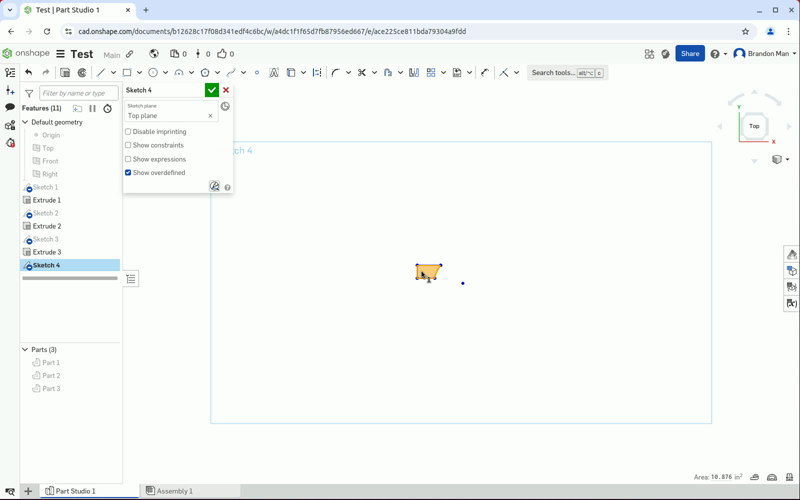
mouse_move(73, 352)
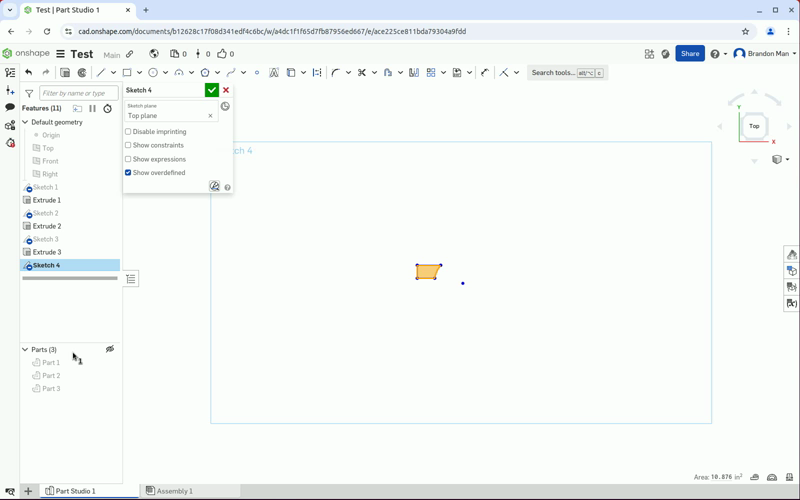
key(shift+y)
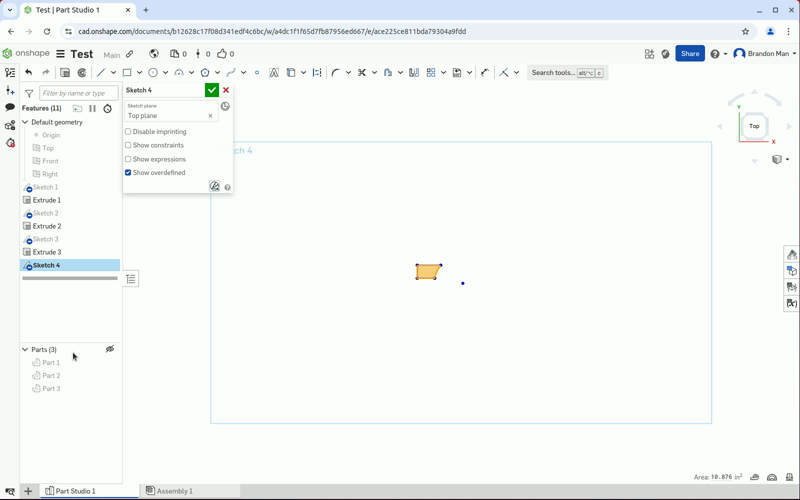
key(shift+e)
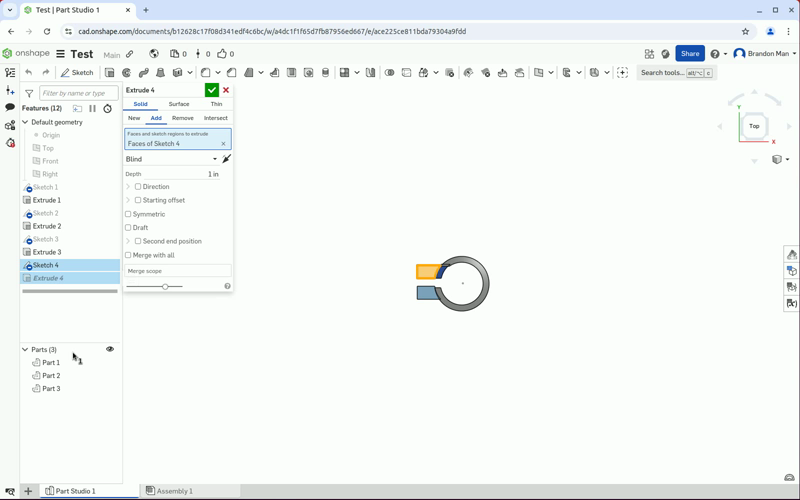
mouse_move(143, 106)
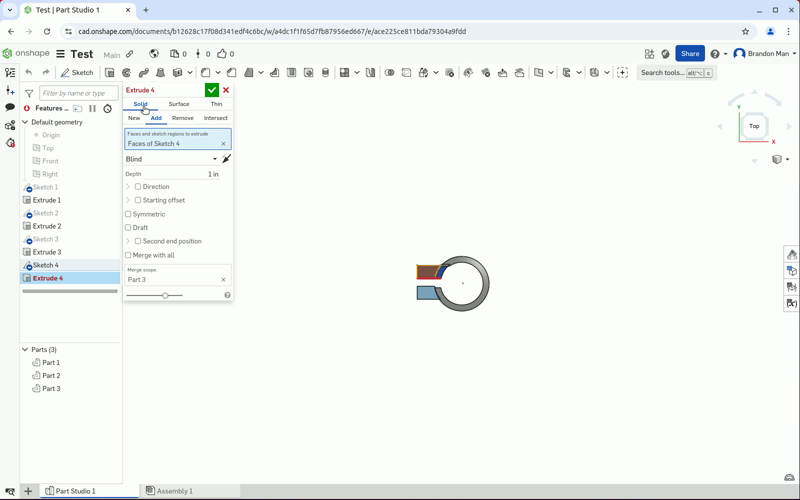
click(143, 106)
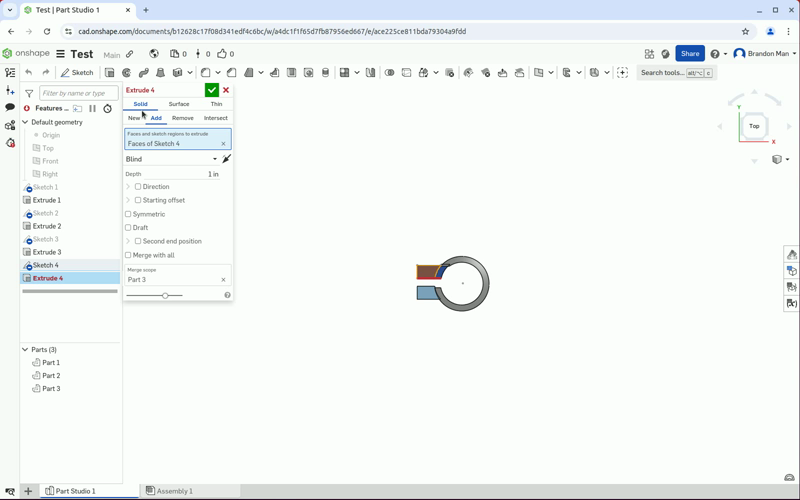
mouse_move(137, 120)
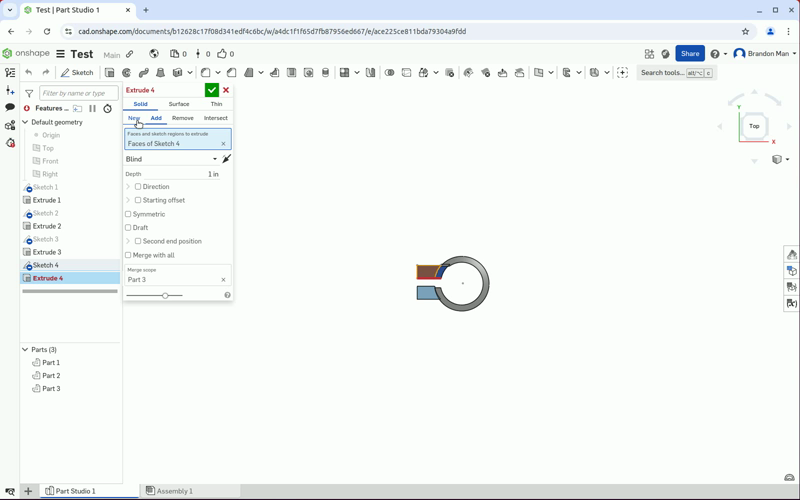
click(137, 120)
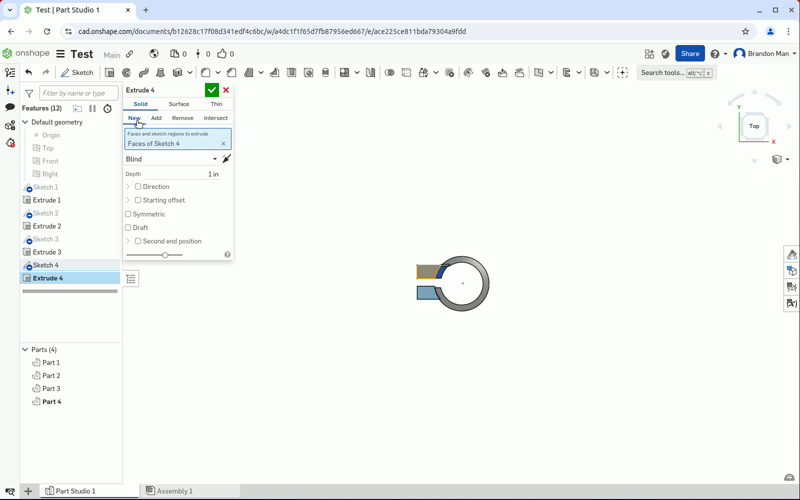
key(tab, 4)
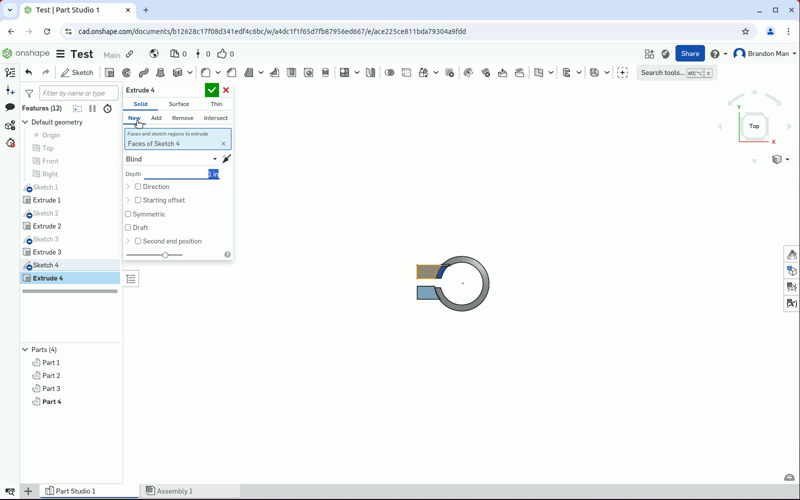
text(4.092)
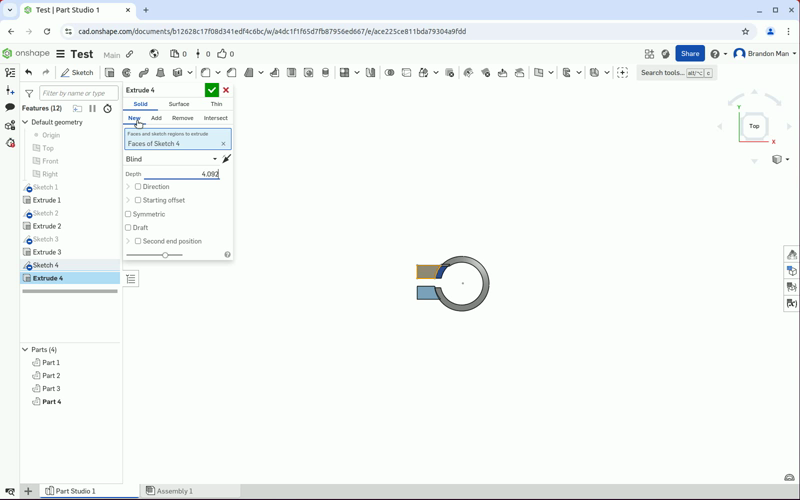
key(enter)
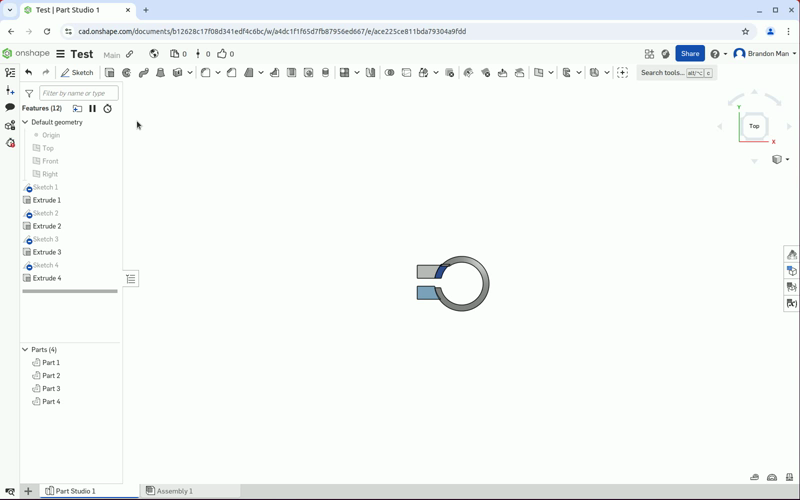
key(shift+h)
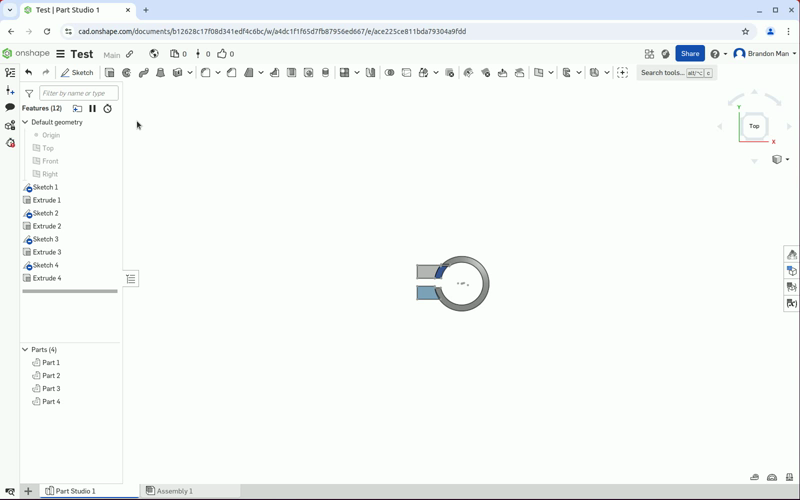
key(shift+h)
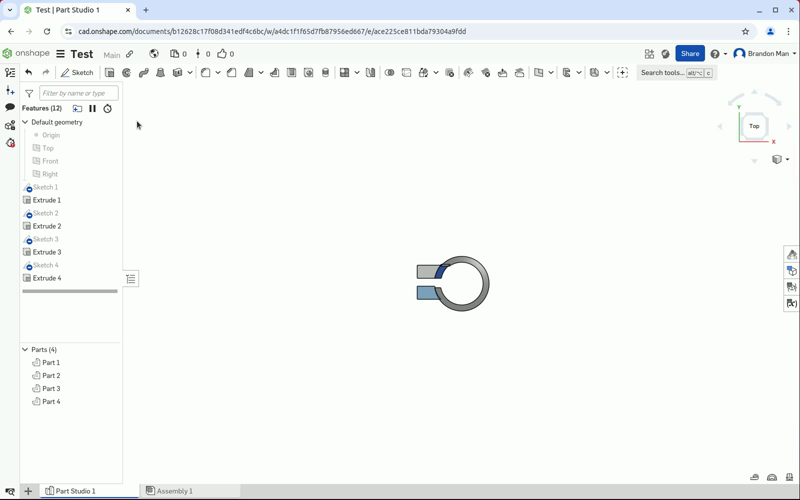
mouse_move(73, 189)
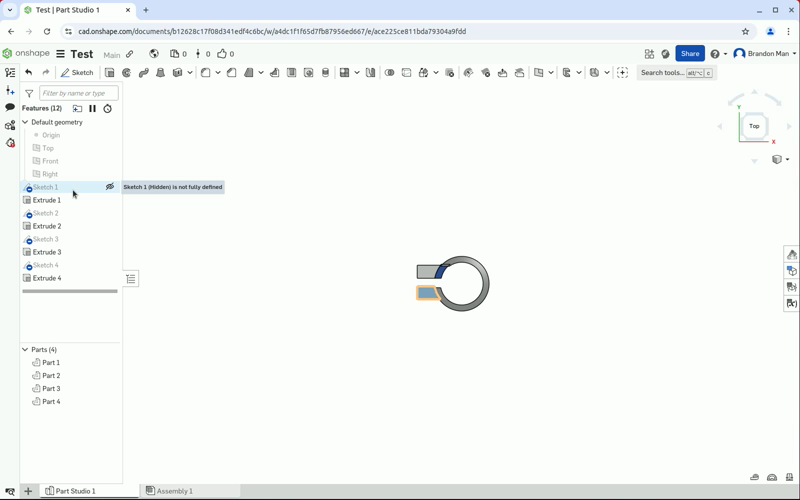
click(73, 189)
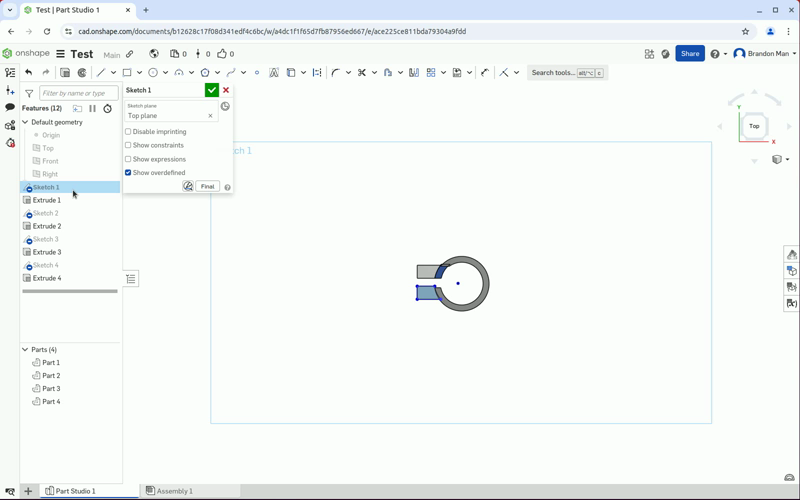
mouse_move(229, 92)
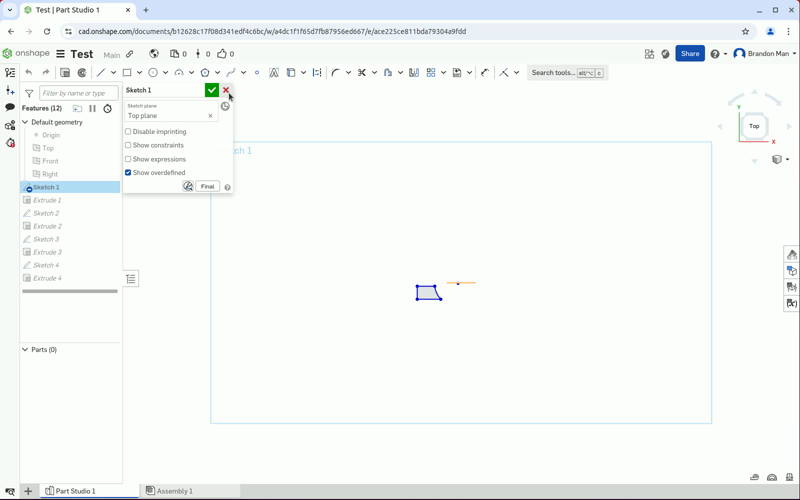
click(229, 92)
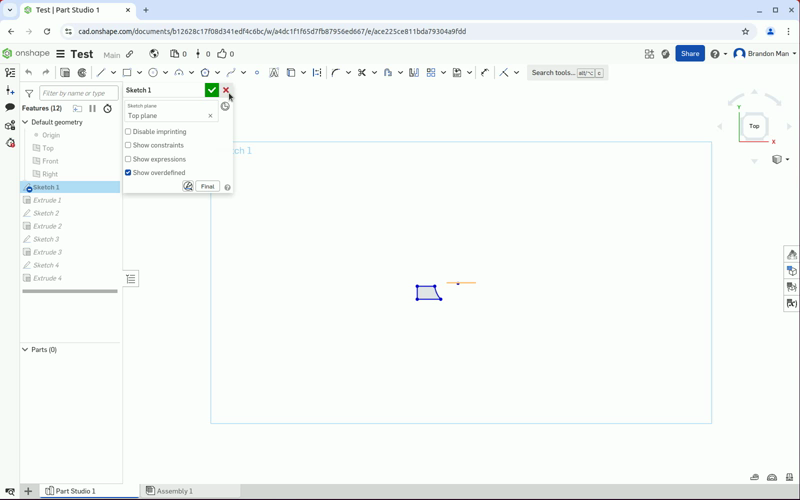
key(shift+s)
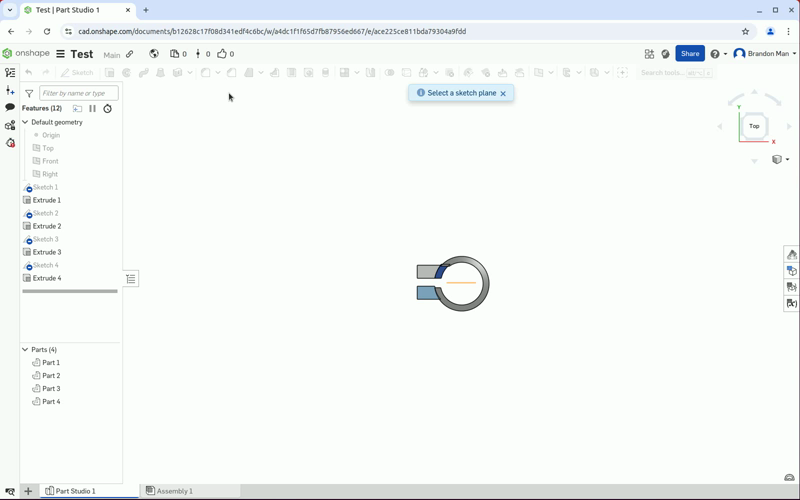
mouse_move(73, 150)
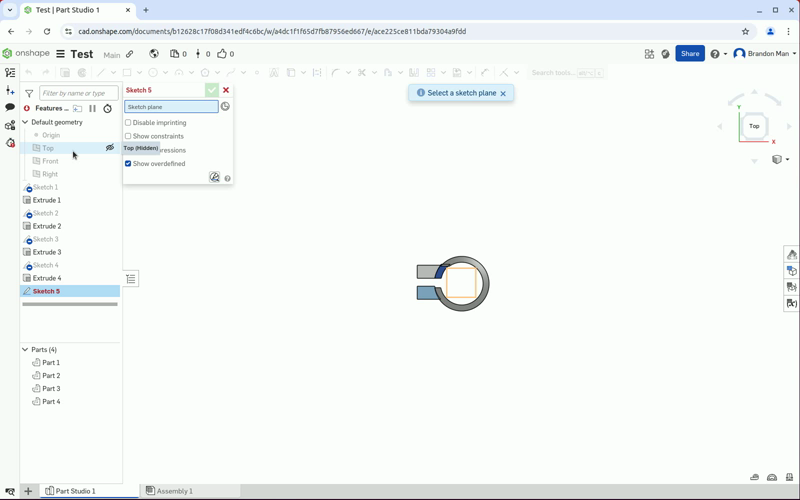
click(73, 150)
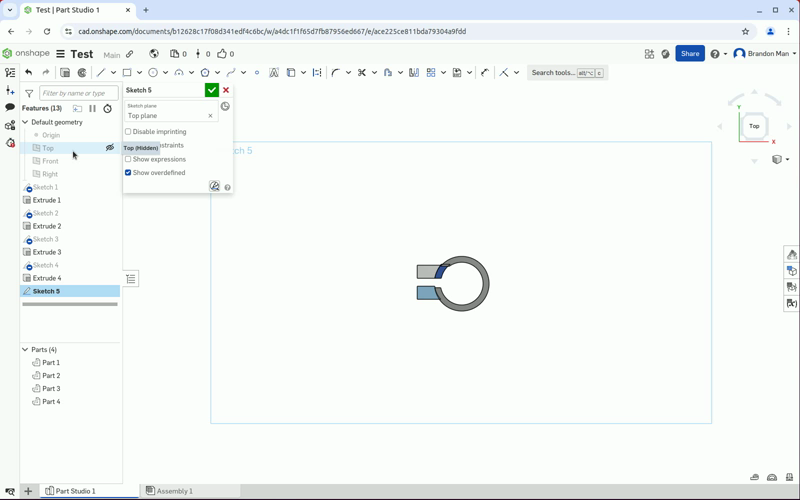
mouse_move(73, 352)
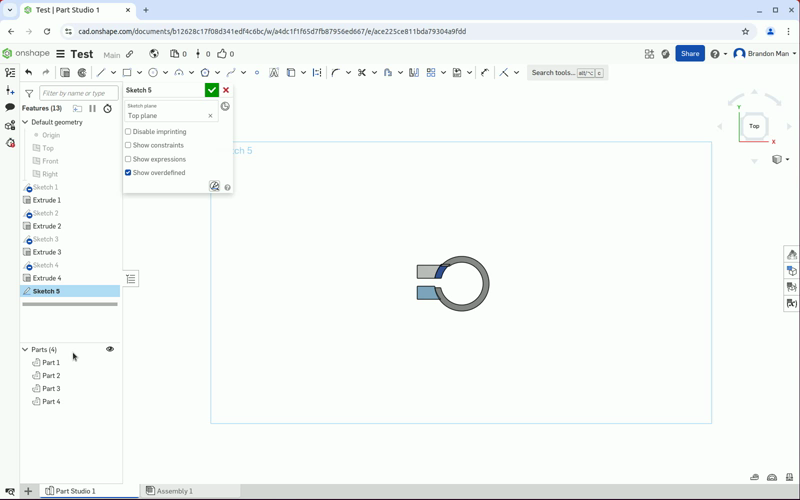
key(y)
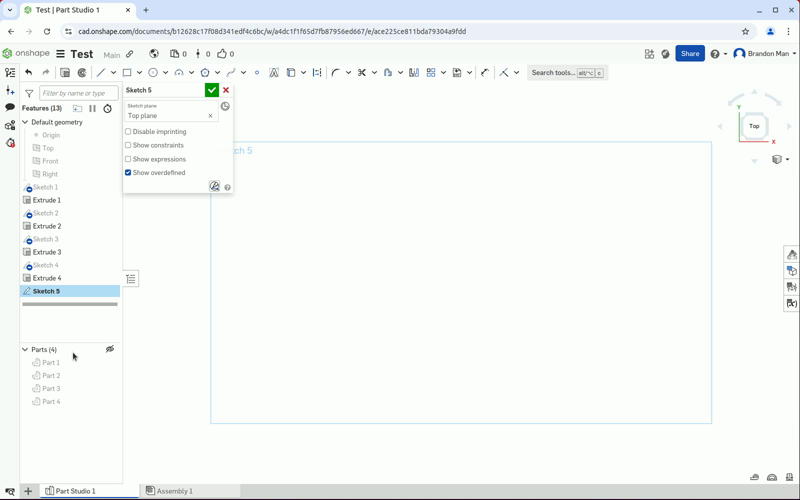
key(l)
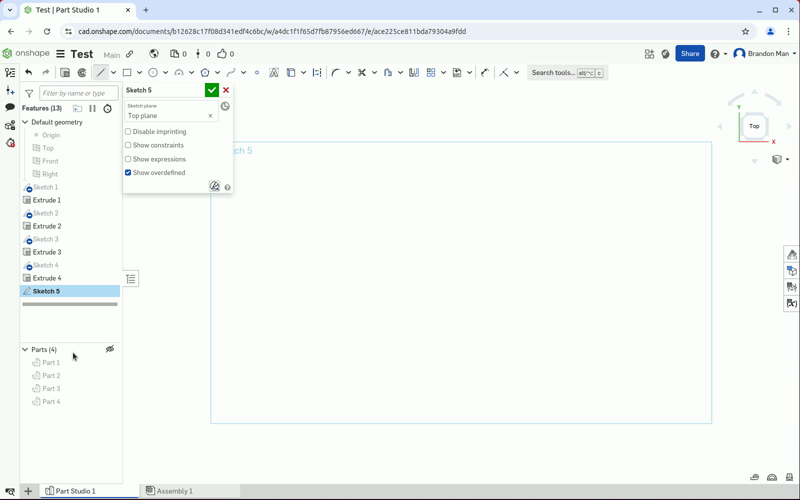
key_down(shift)
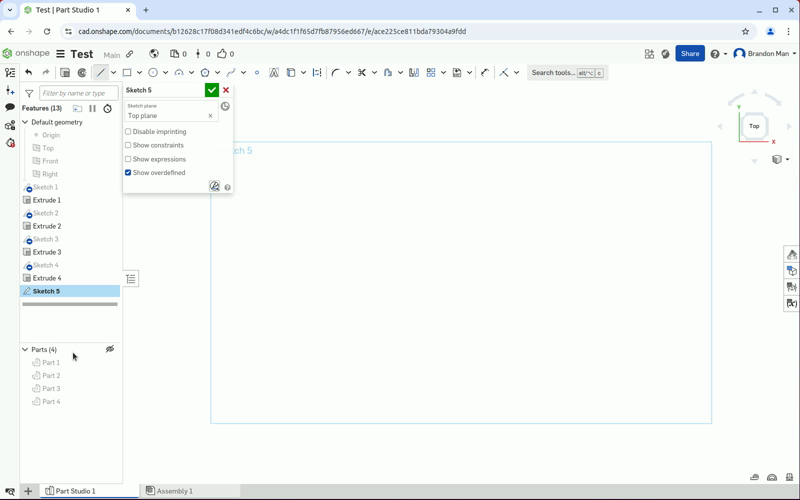
mouse_move(473, 395)
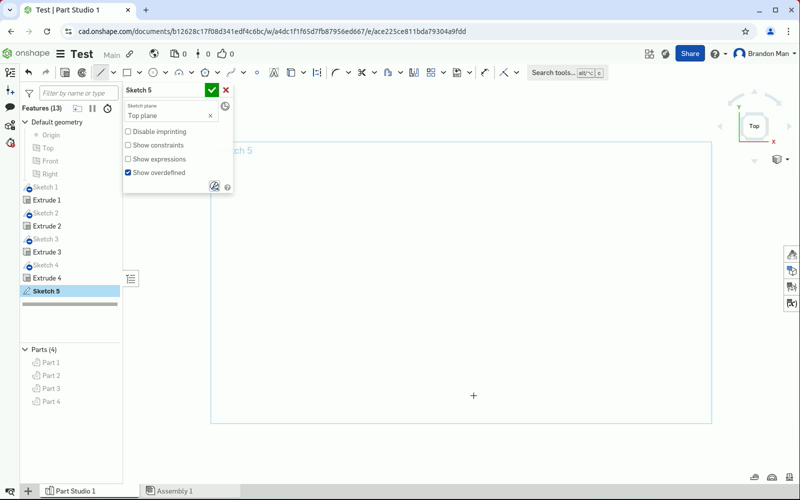
click(473, 395)
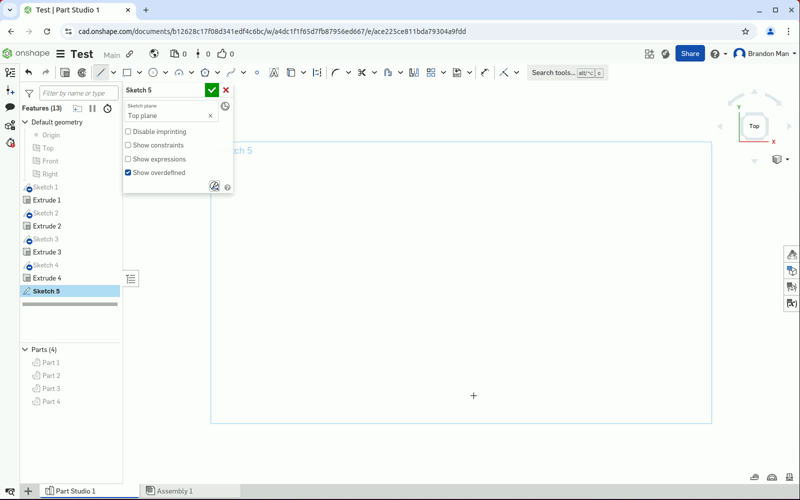
key_up(shift)
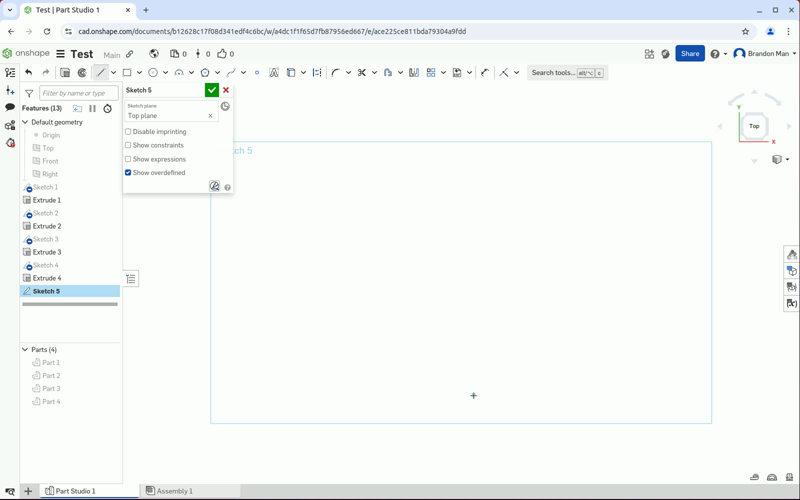
key_down(shift)
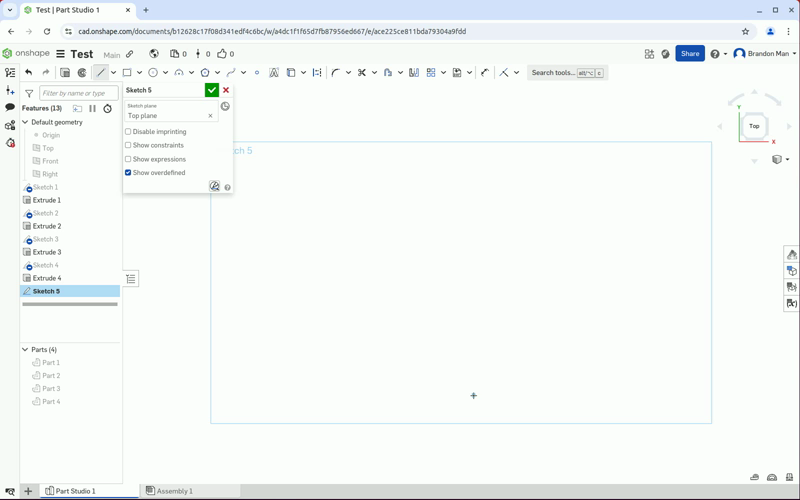
mouse_move(503, 395)
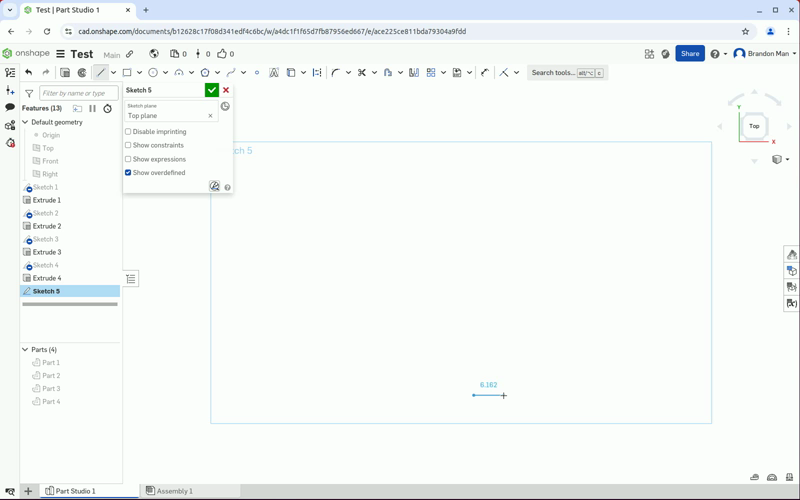
mouse_move(487, 395)
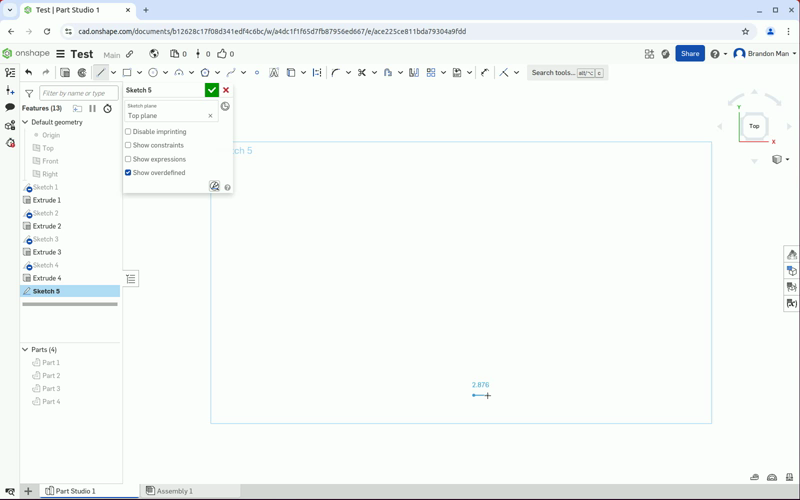
click(487, 395)
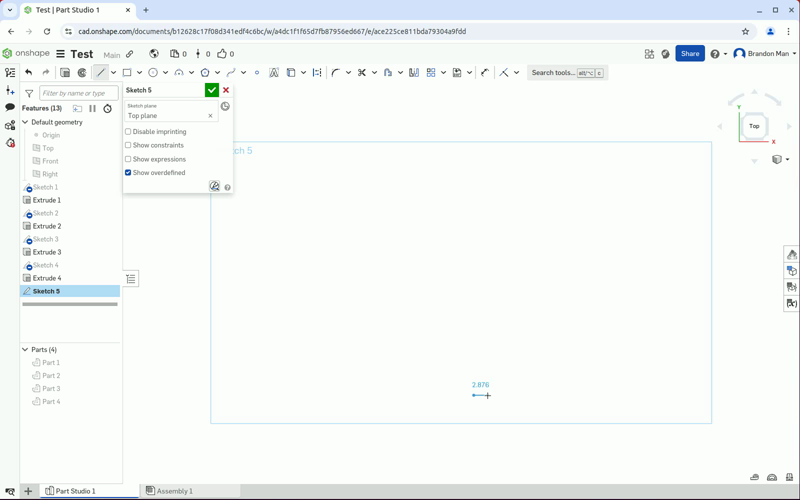
key_up(shift)
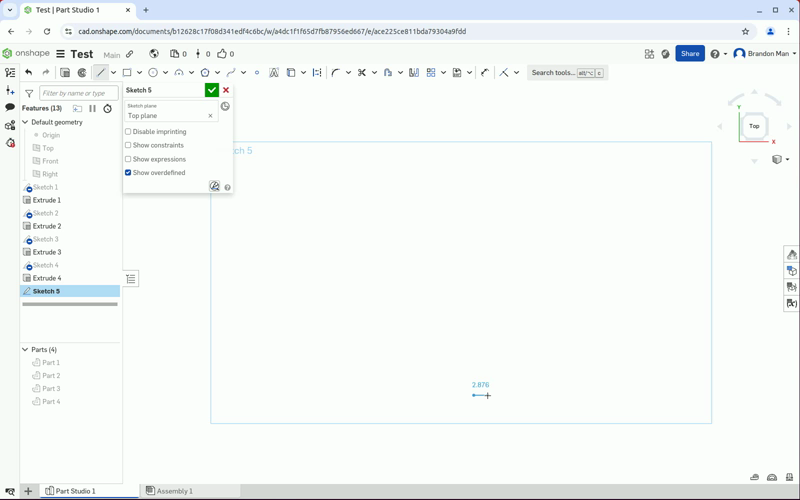
key_down(shift)
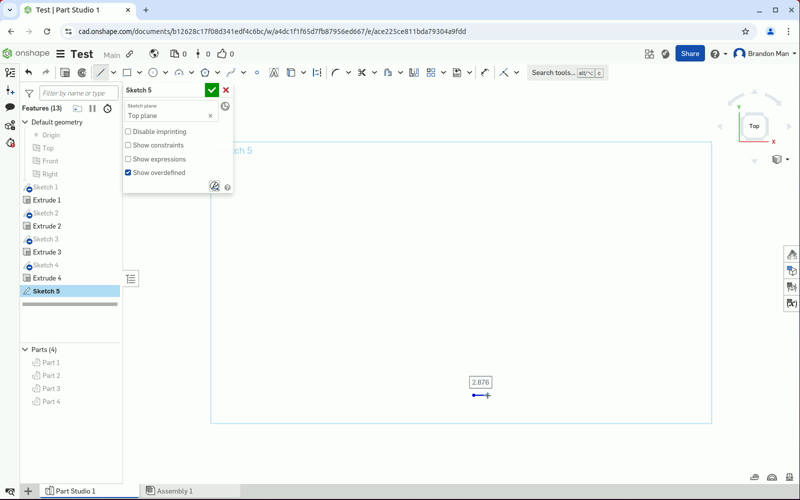
mouse_move(487, 282)
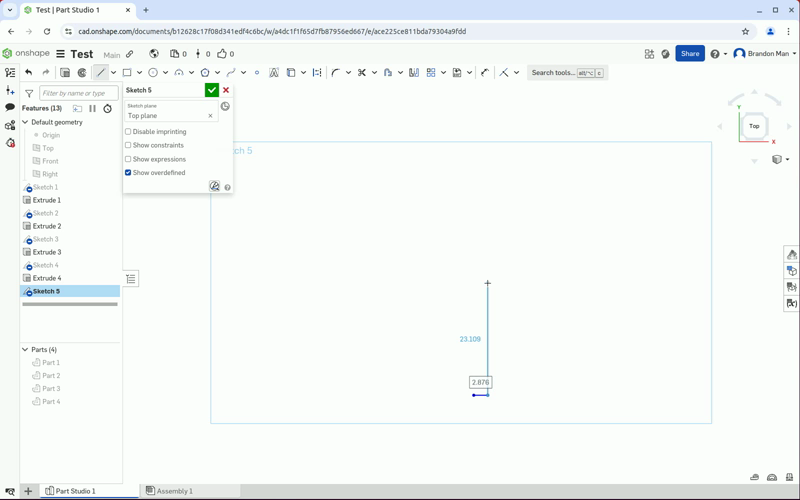
click(487, 282)
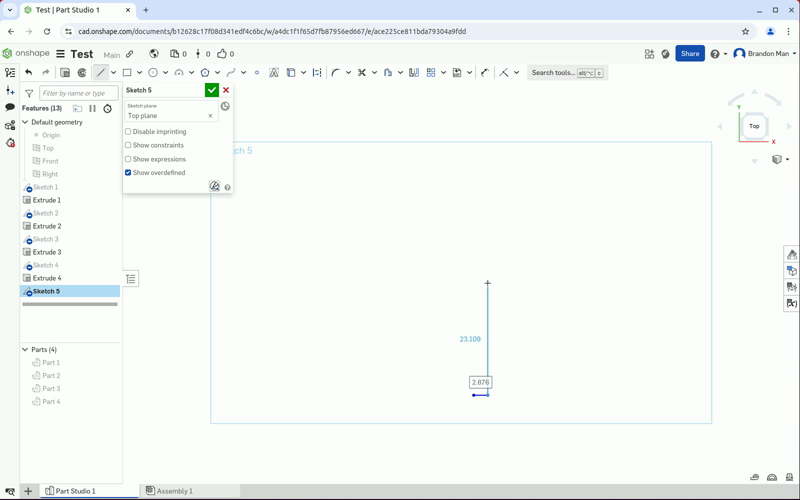
key_up(shift)
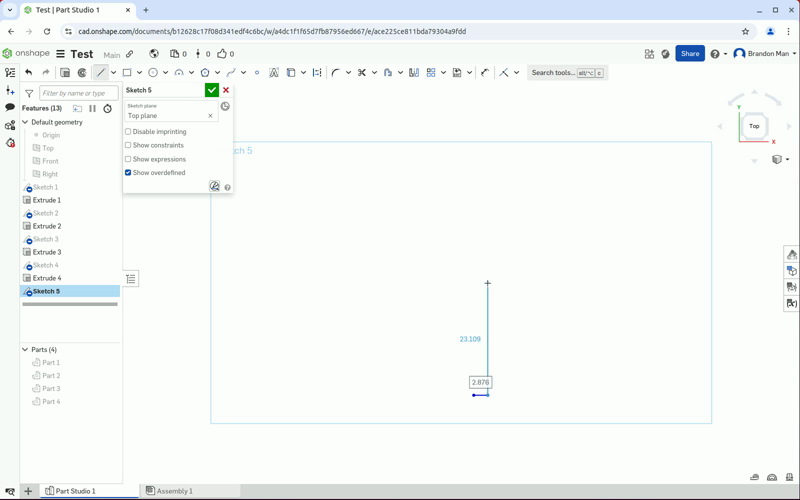
key(esc)
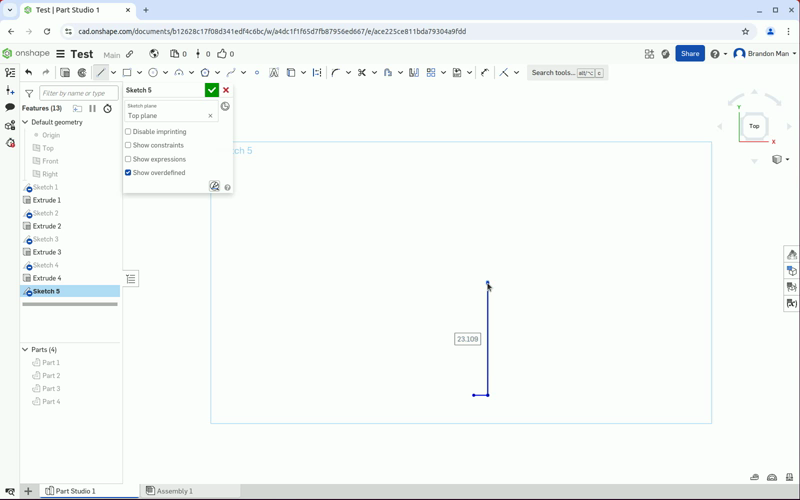
key(a)
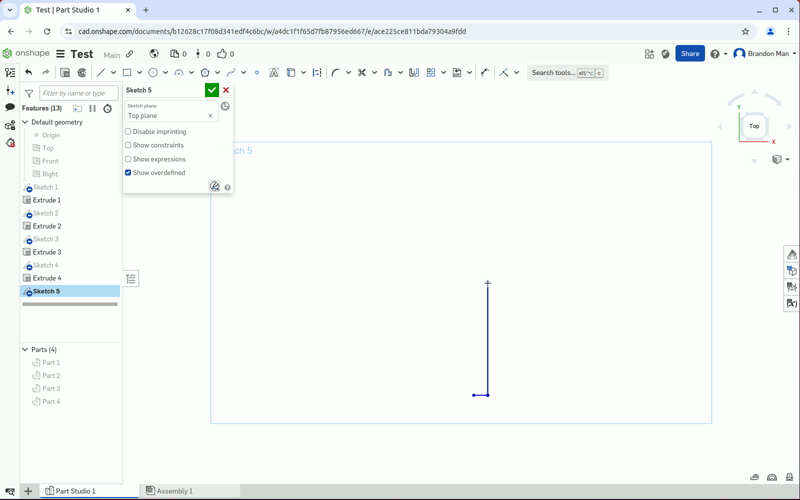
mouse_move(487, 282)
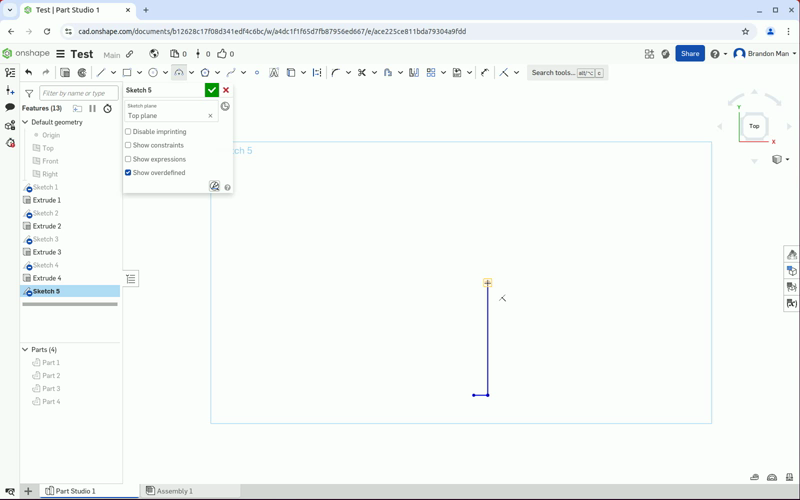
click(487, 282)
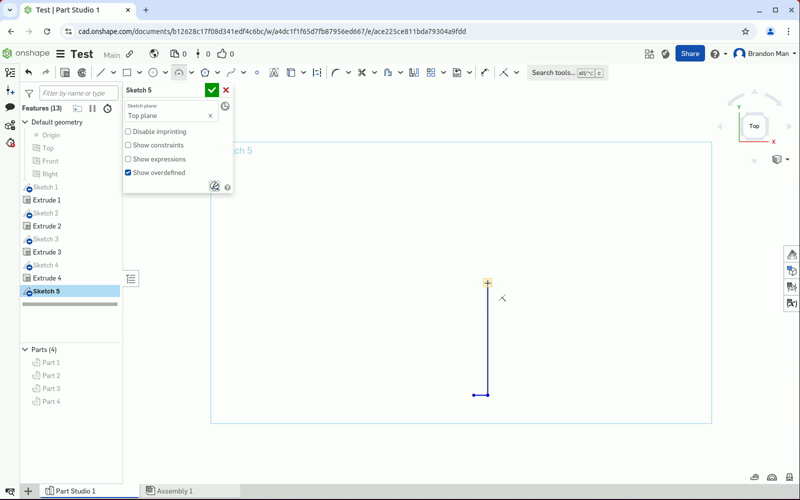
key_down(shift)
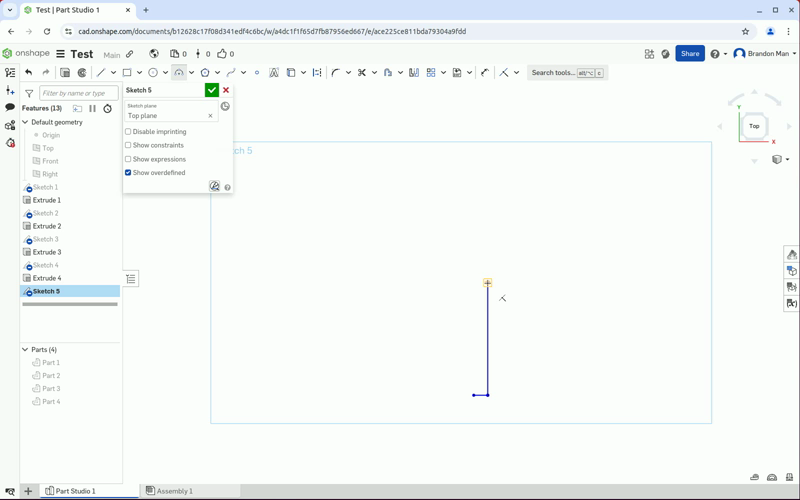
mouse_move(473, 306)
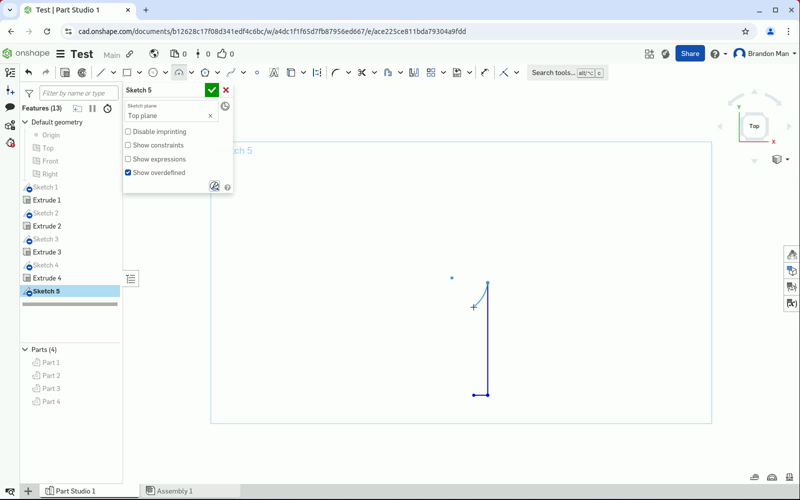
click(473, 306)
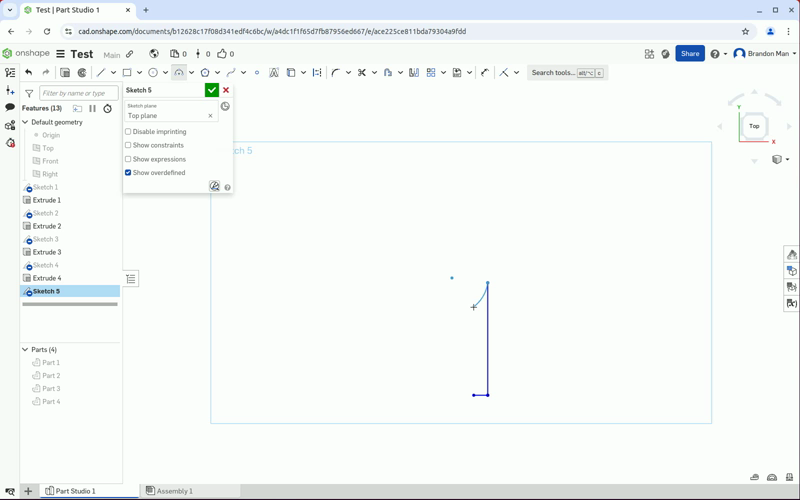
mouse_move(484, 296)
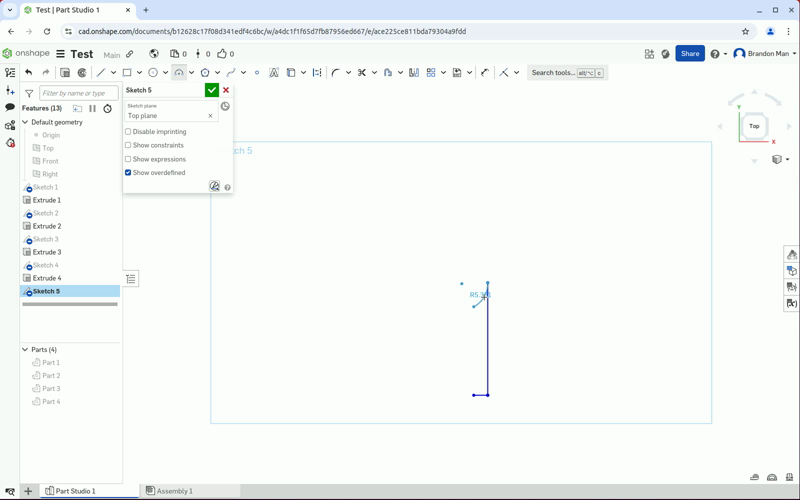
click(484, 296)
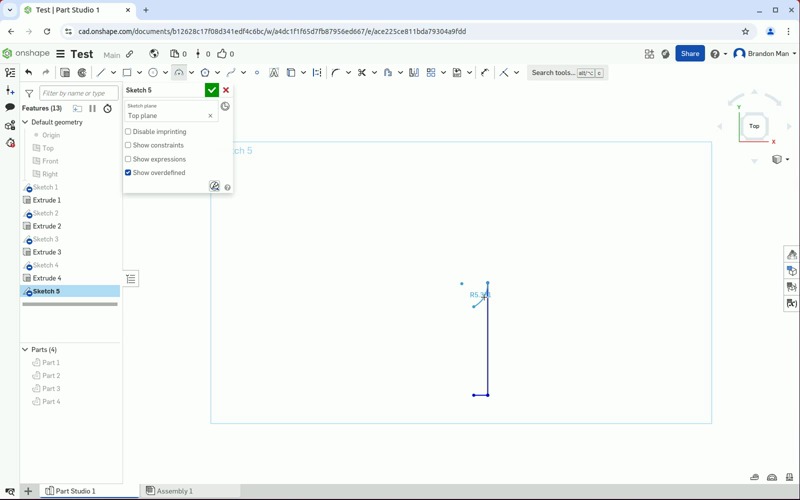
key_up(shift)
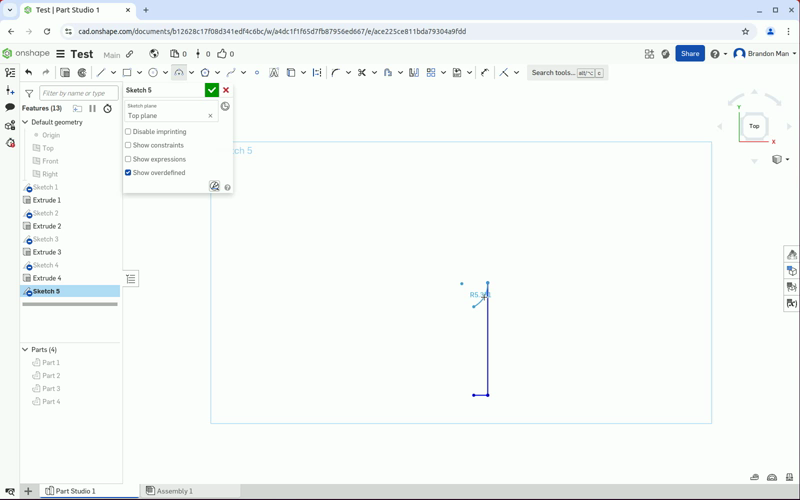
key(esc)
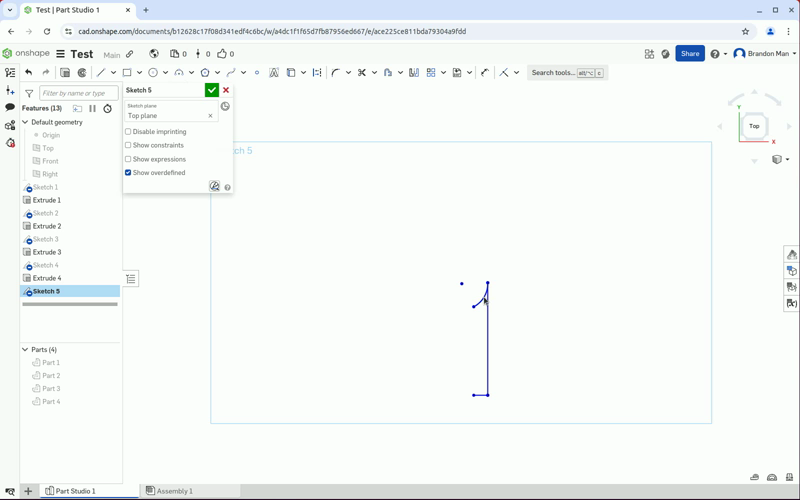
key(l)
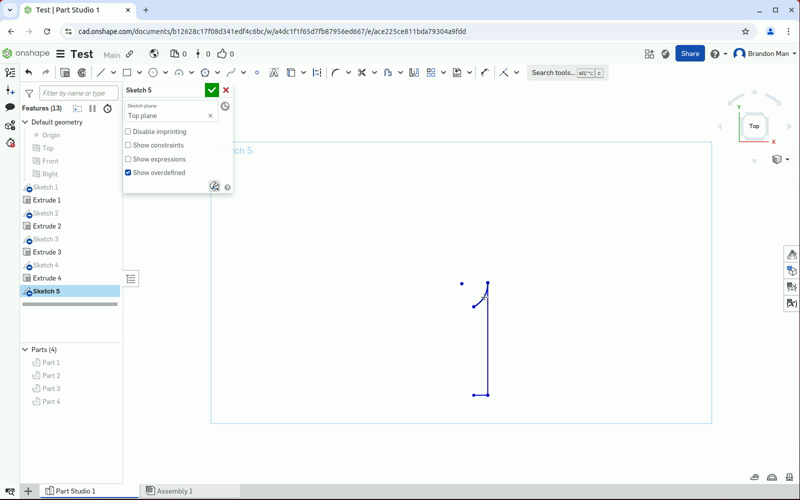
mouse_move(473, 306)
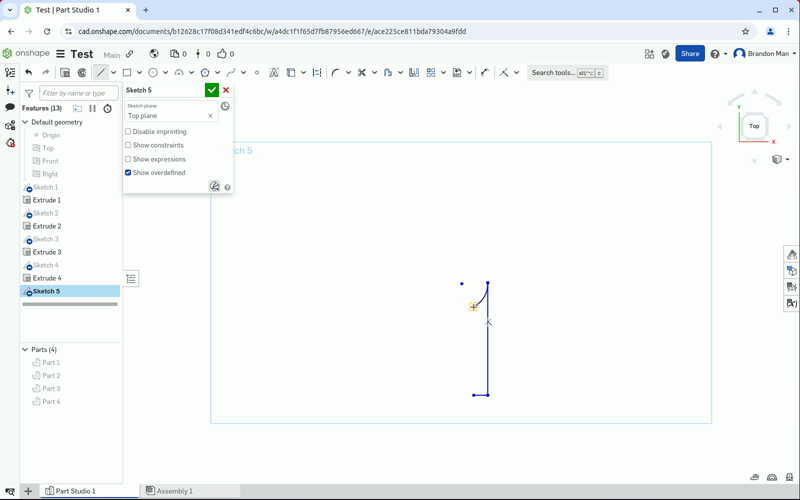
click(473, 306)
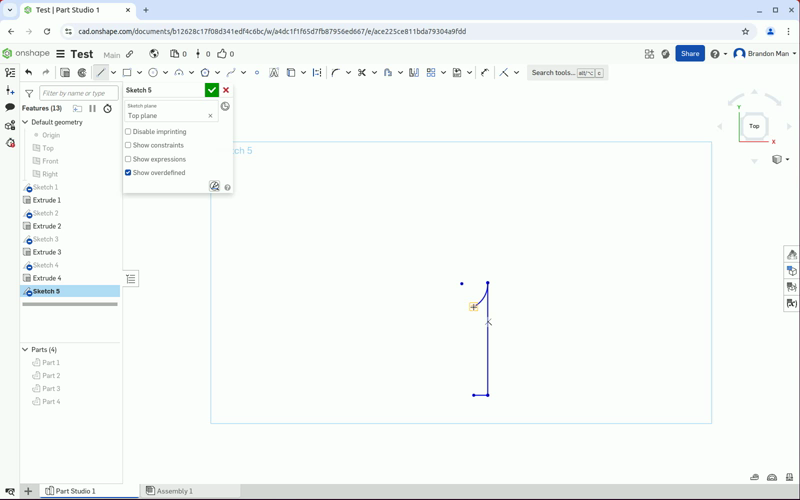
key_down(shift)
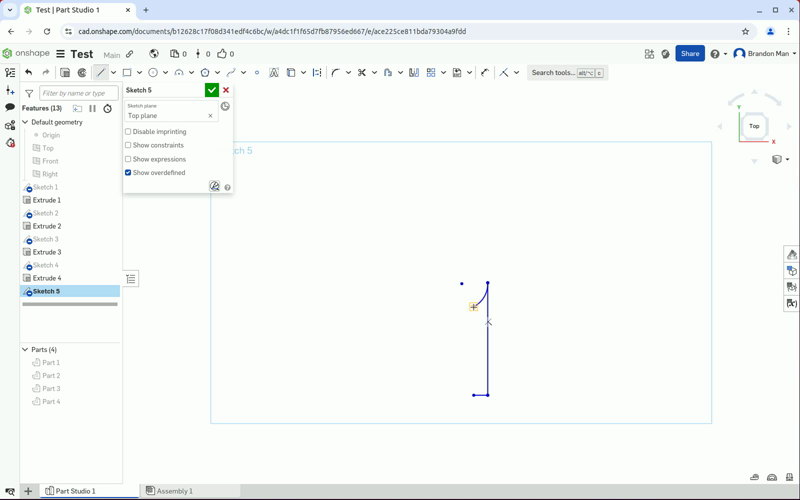
mouse_move(473, 395)
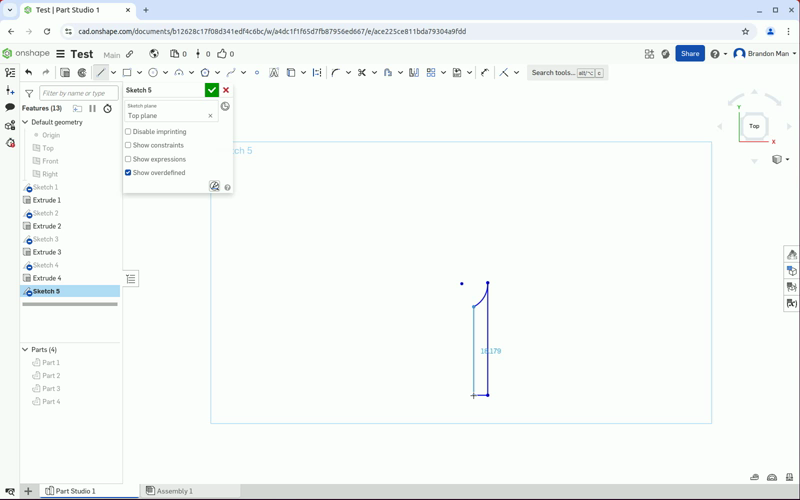
key_up(shift)
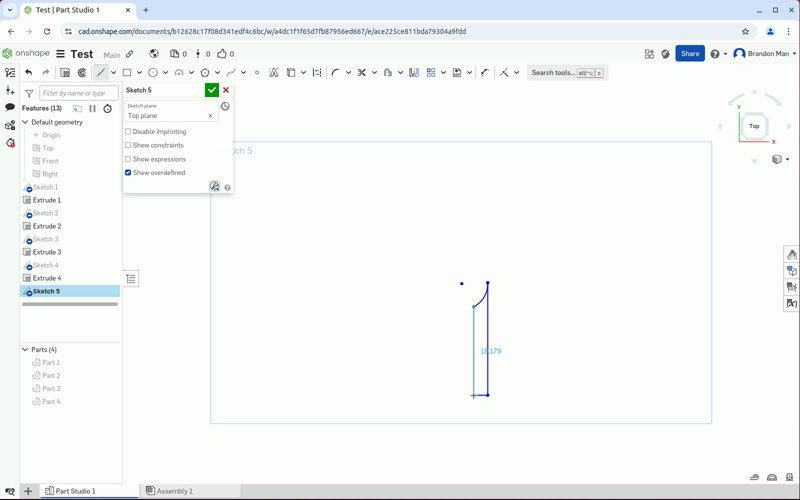
click(473, 395)
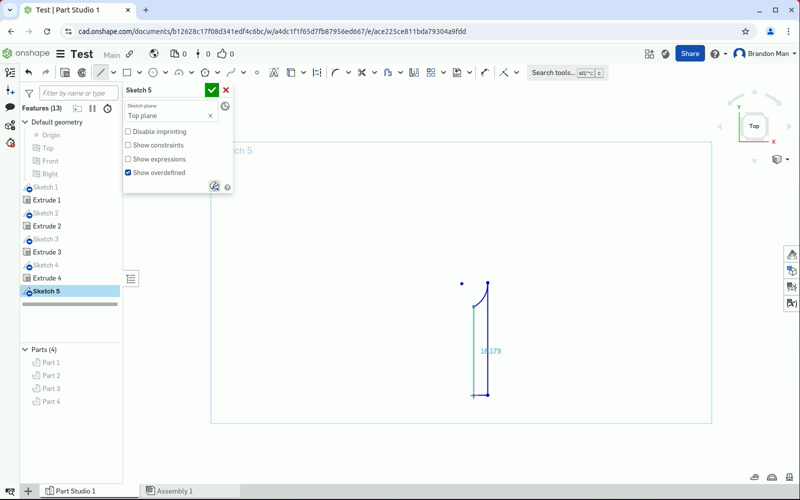
key(esc)
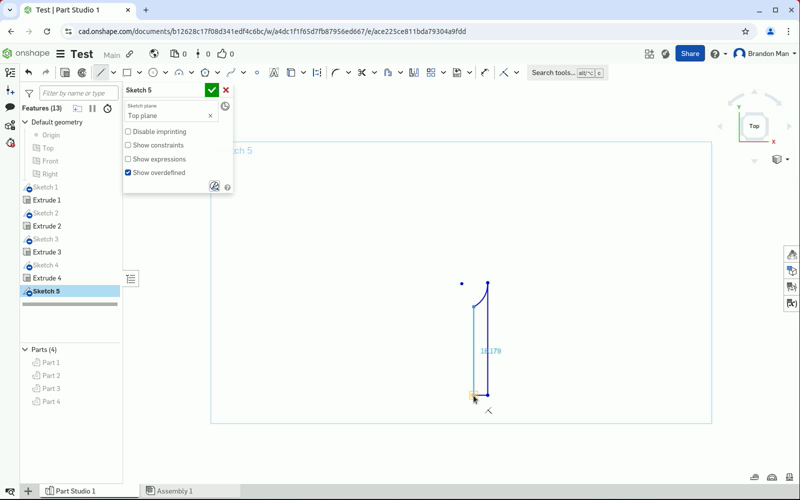
mouse_move(479, 305)
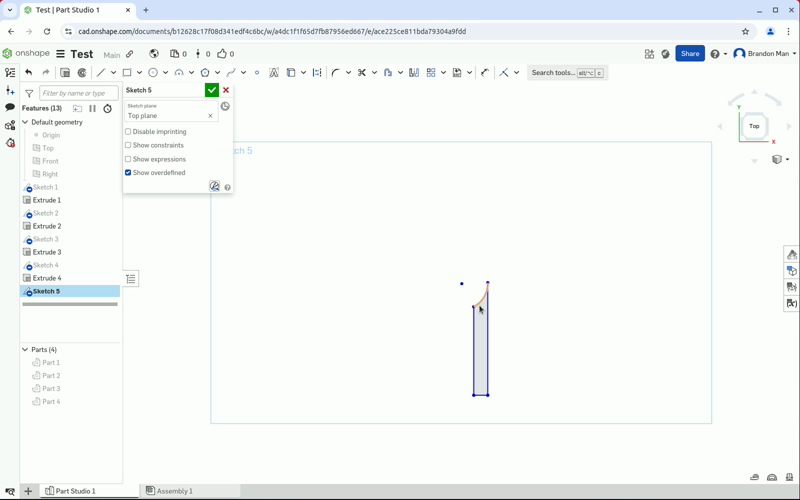
scroll(6)
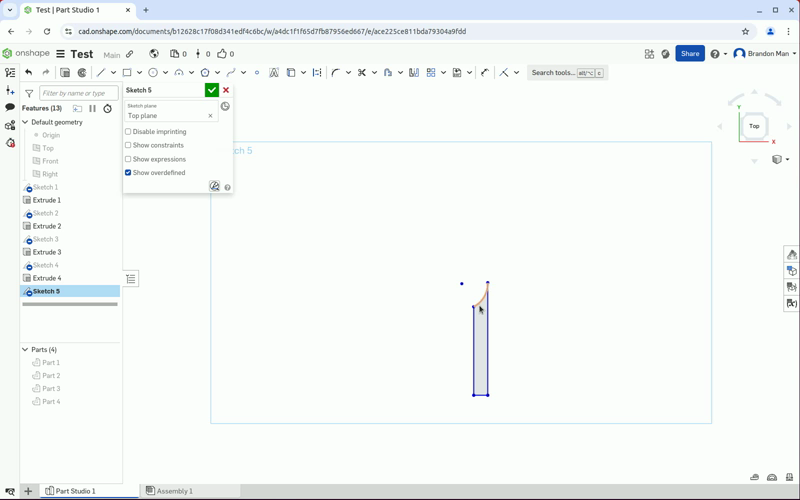
scroll(6)
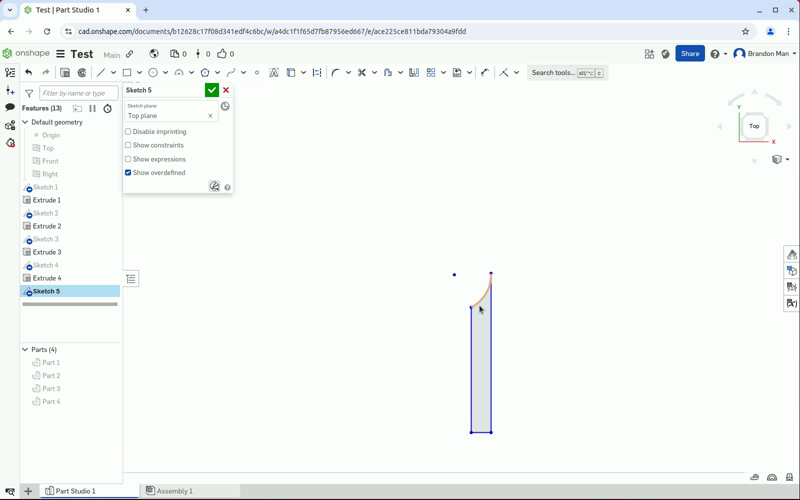
scroll(6)
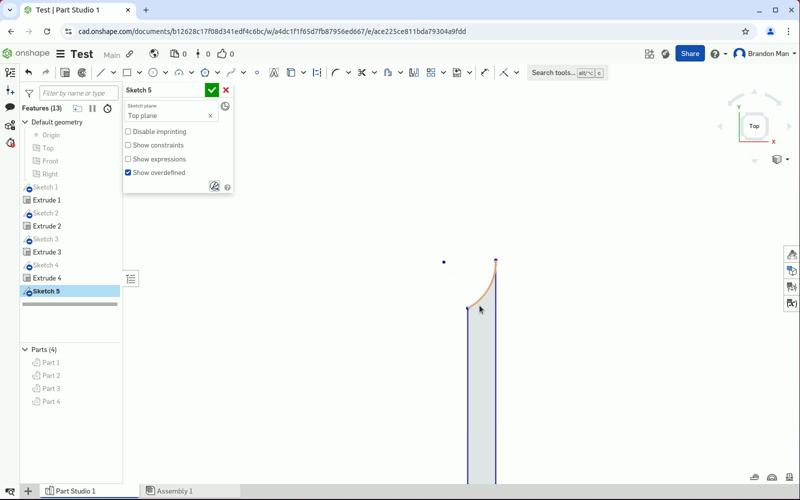
scroll(6)
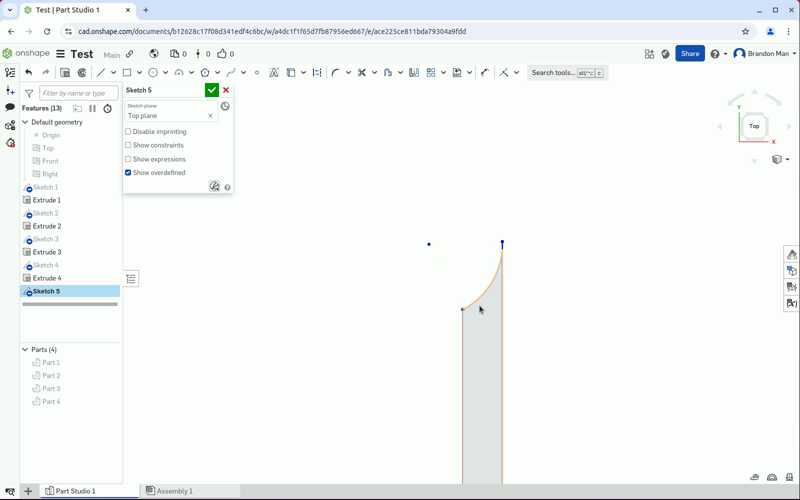
scroll(6)
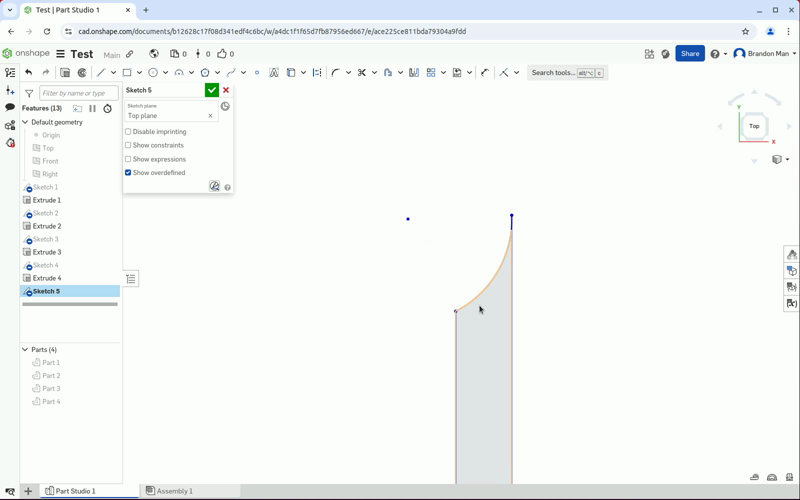
scroll(6)
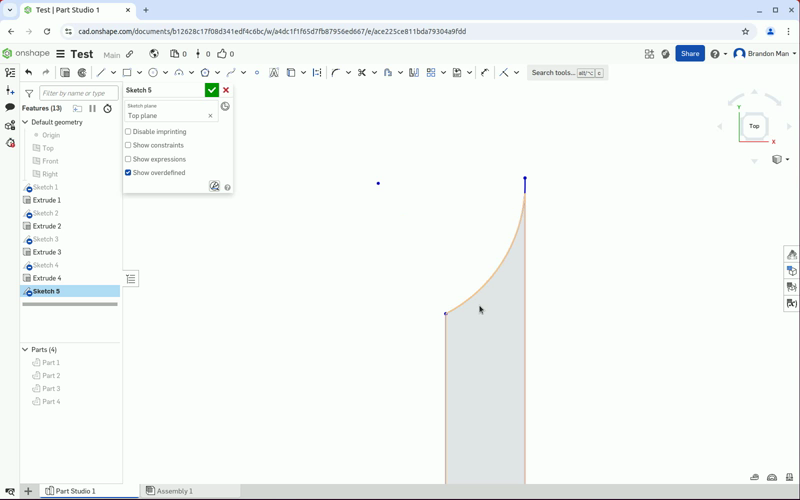
scroll(6)
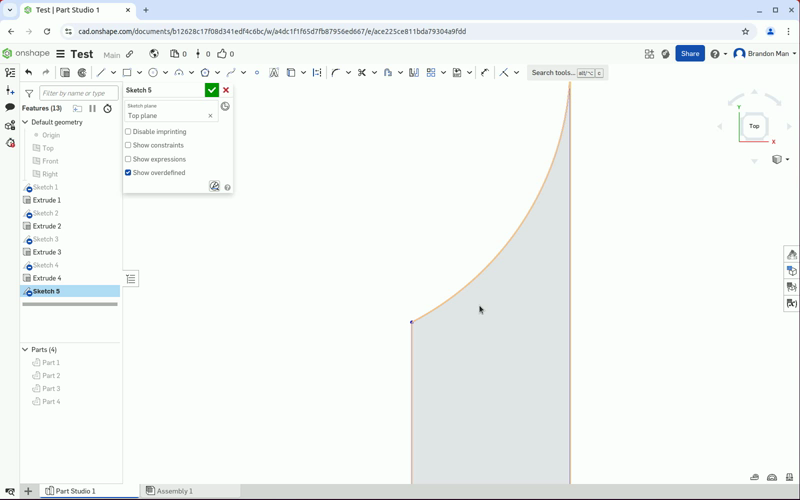
click(479, 305)
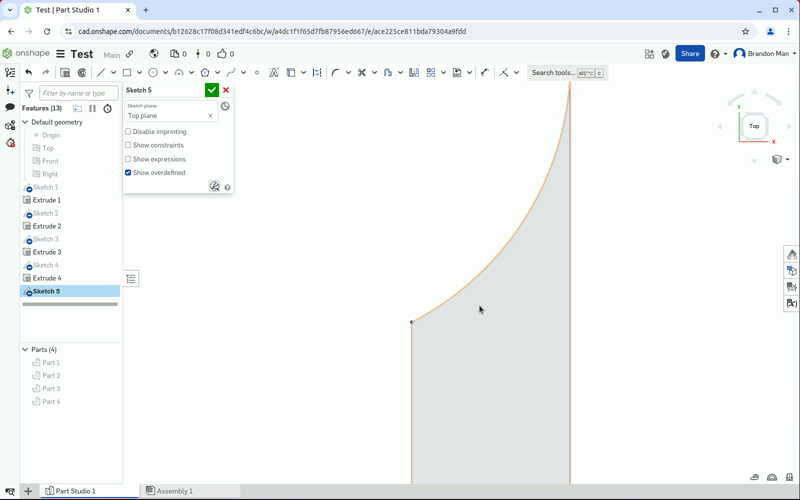
scroll(-6)
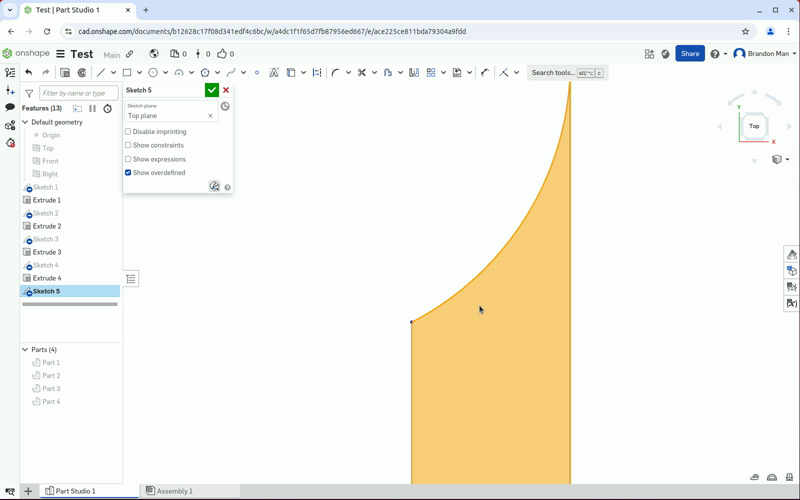
scroll(-6)
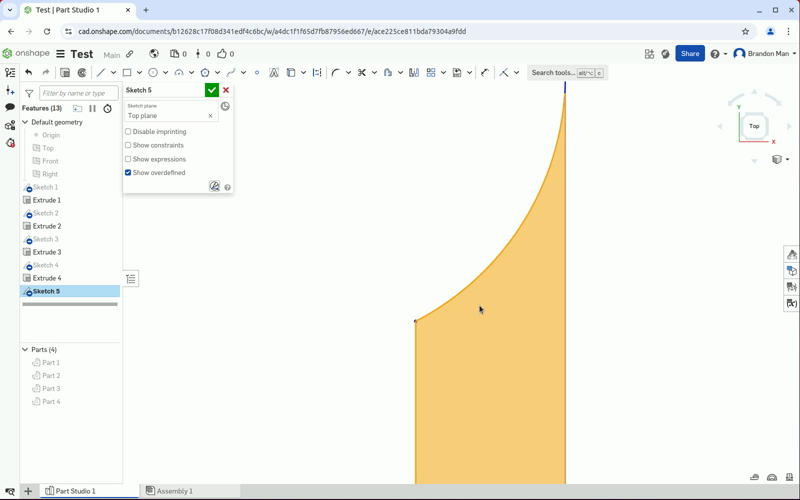
scroll(-6)
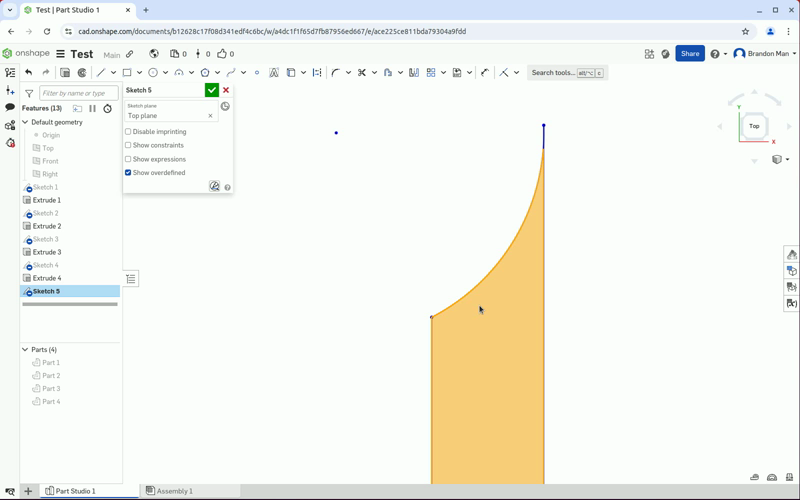
scroll(-6)
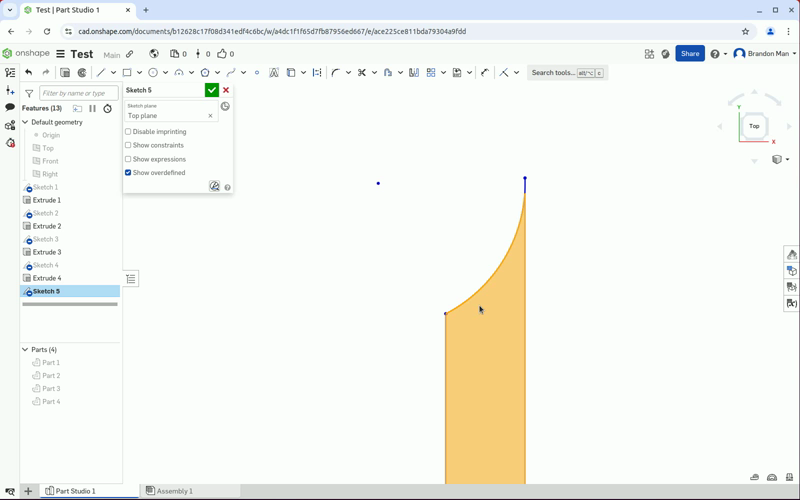
scroll(-6)
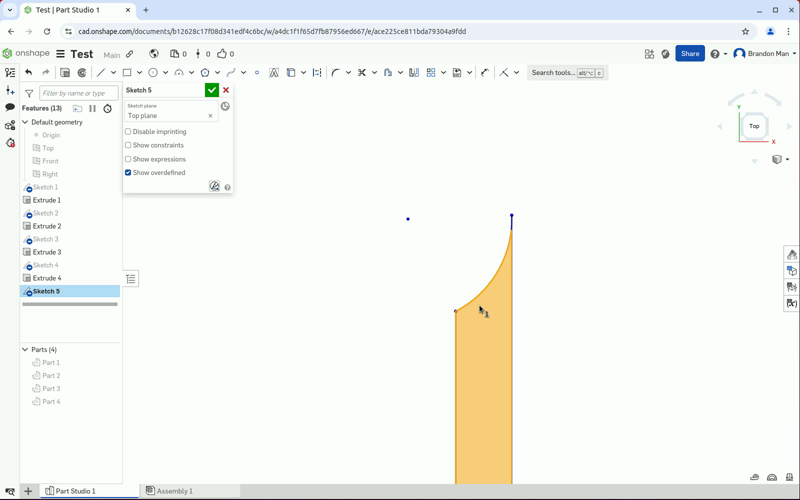
scroll(-6)
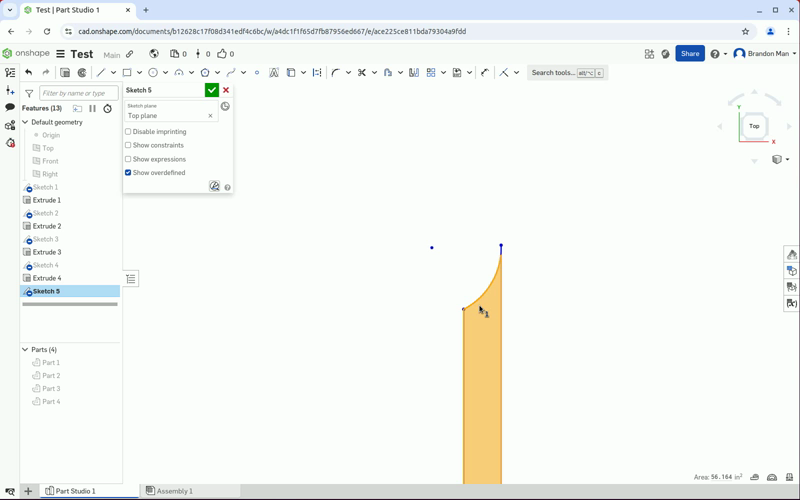
scroll(-6)
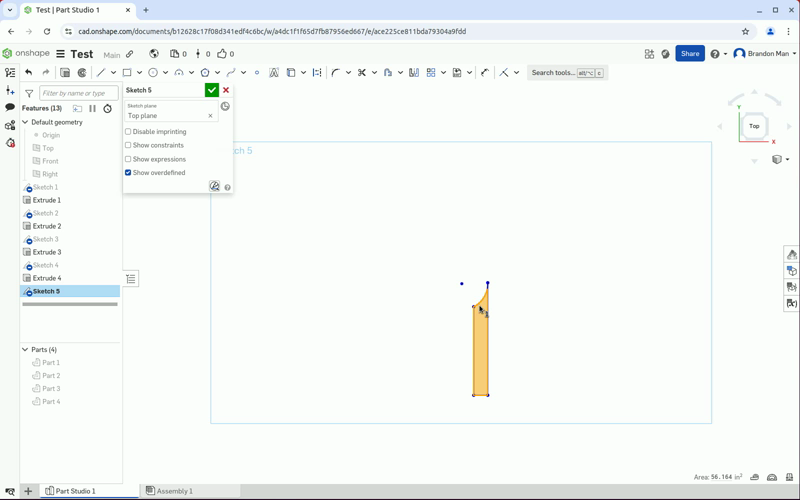
mouse_move(73, 352)
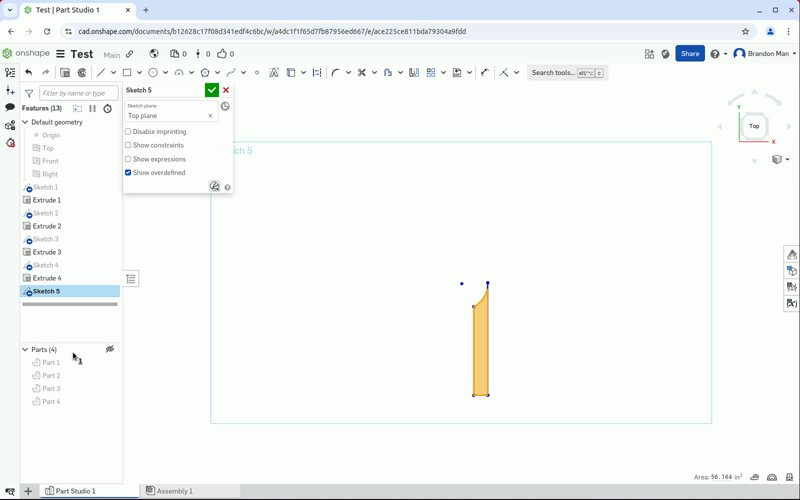
key(shift+y)
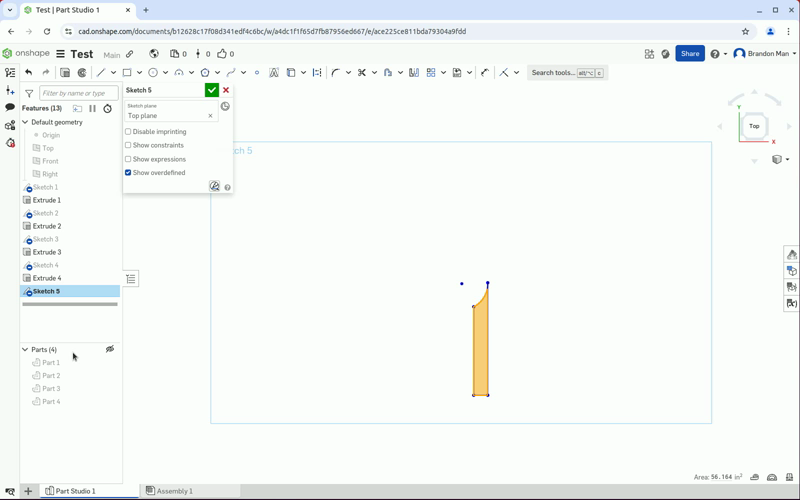
key(shift+e)
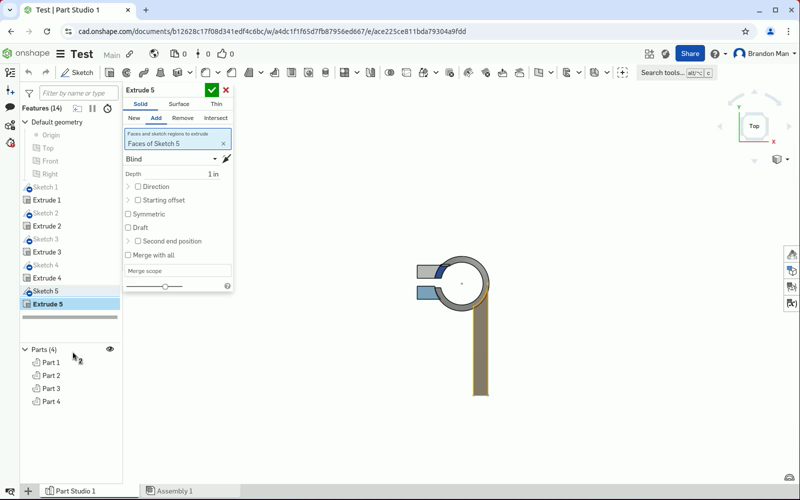
mouse_move(143, 106)
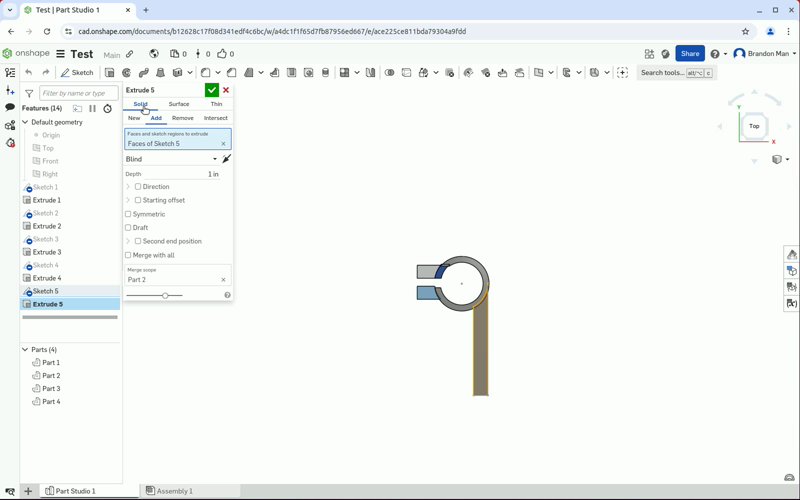
click(143, 106)
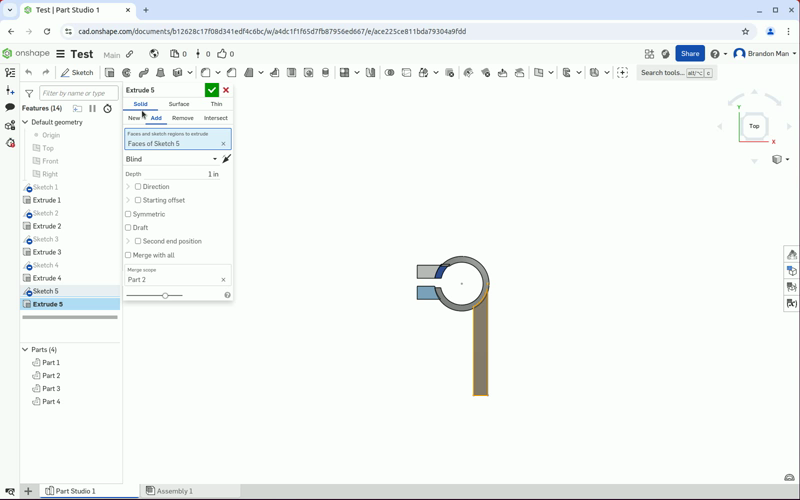
mouse_move(137, 120)
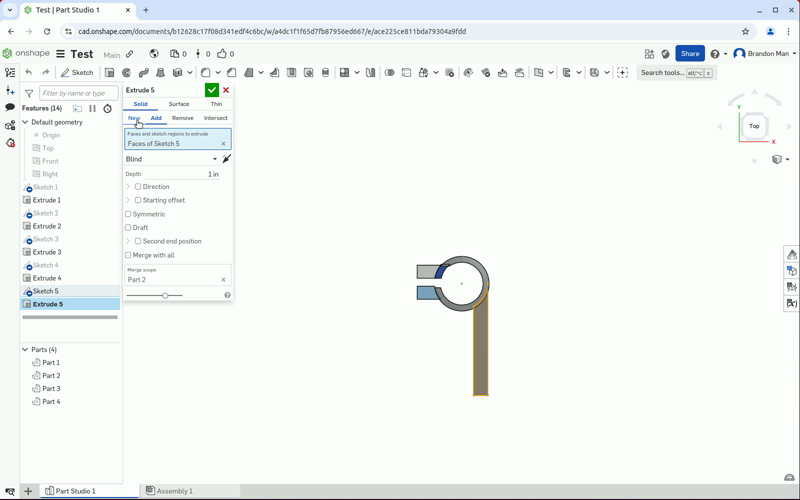
click(137, 120)
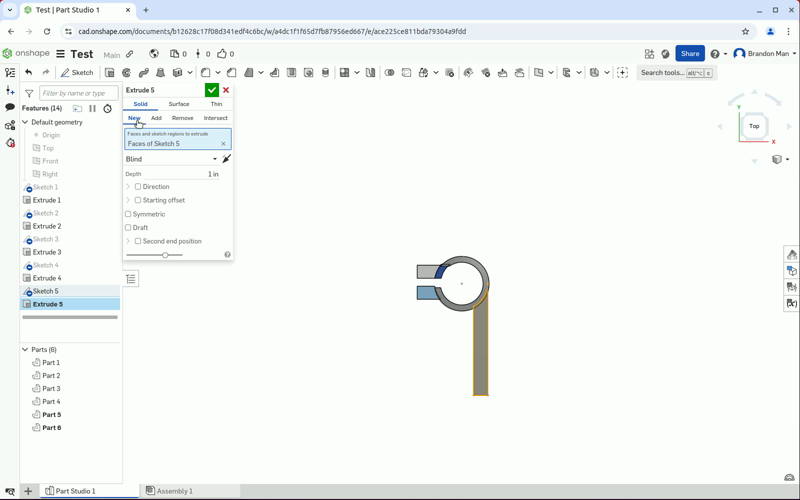
key(tab, 4)
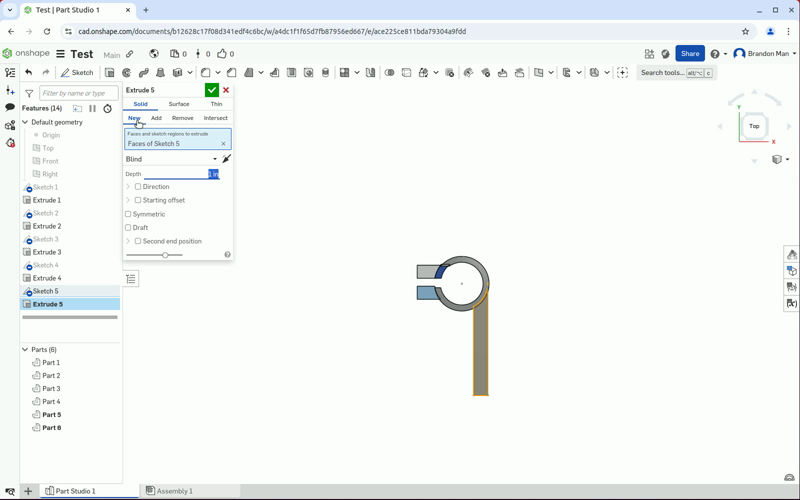
text(4.092)
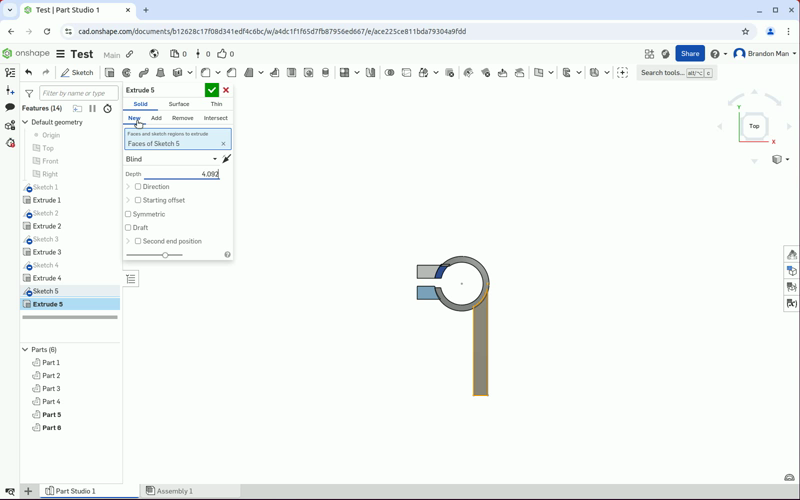
key(enter)
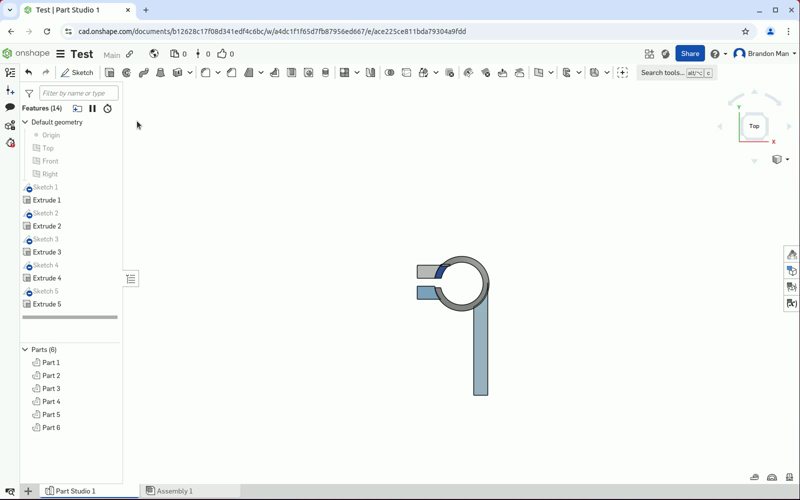
key(shift+h)
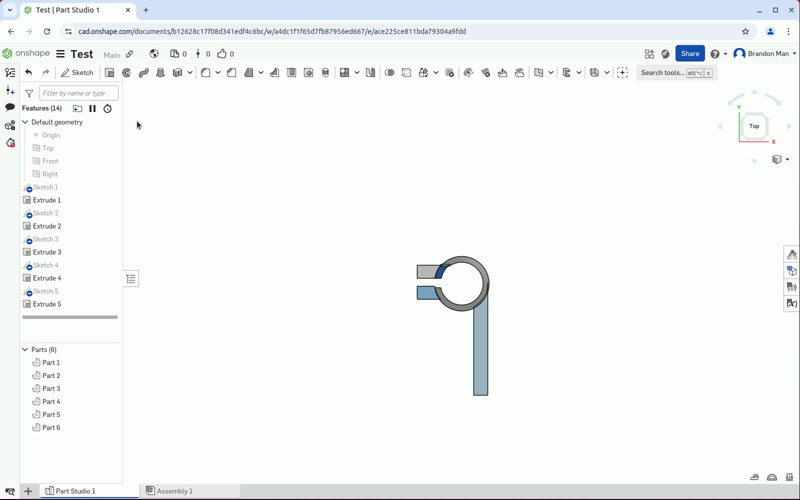
key(shift+h)
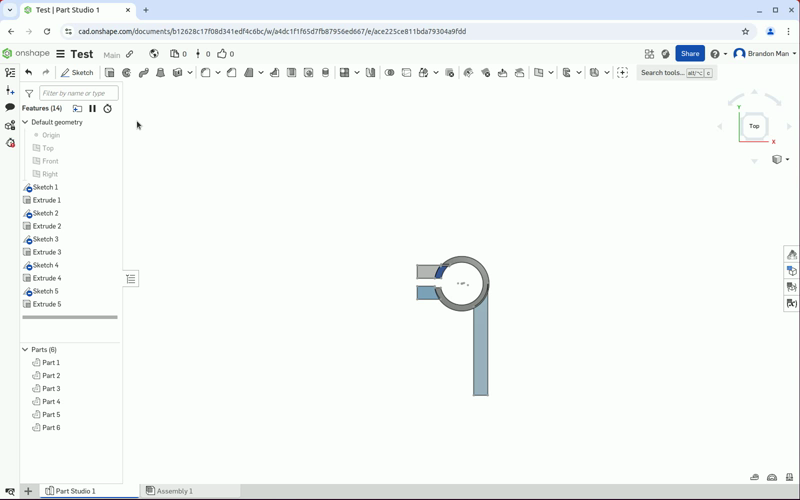
key(shift+7)
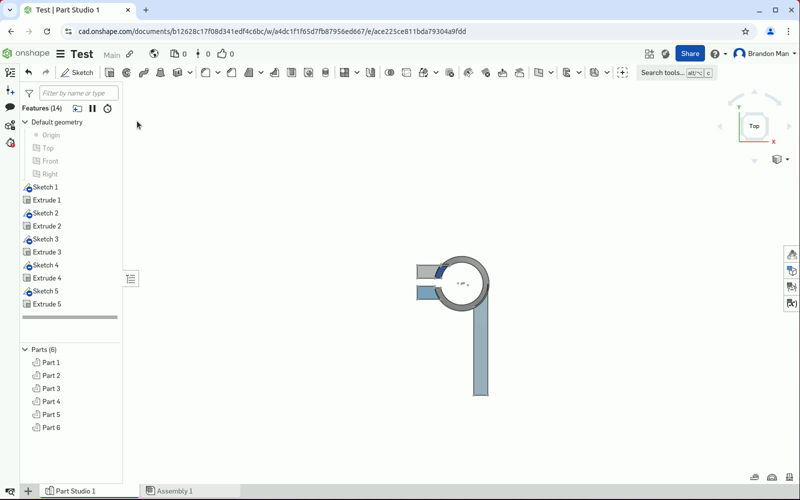
key(up, 3)
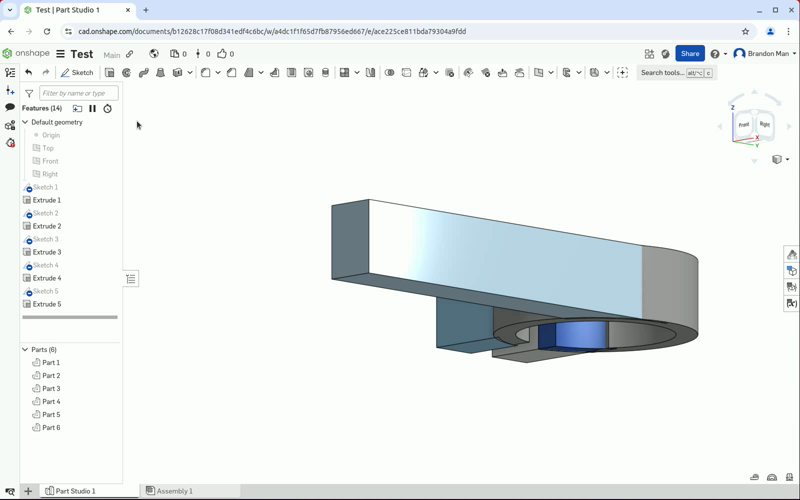
key(left, 3)
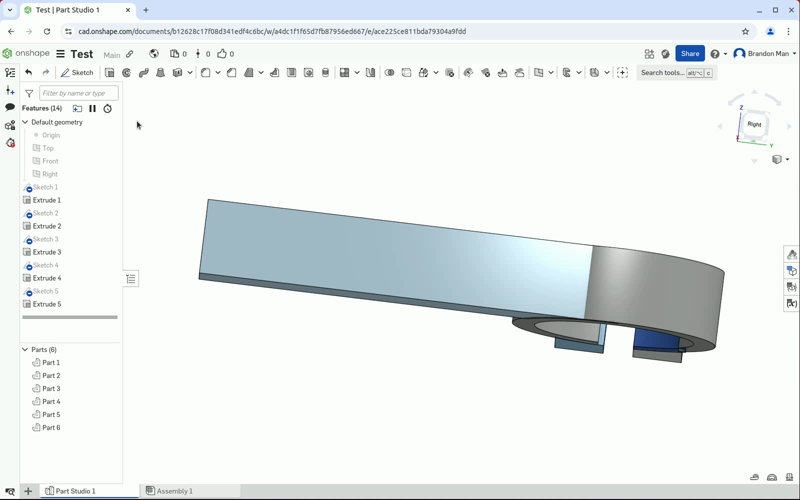
key(right, 3)
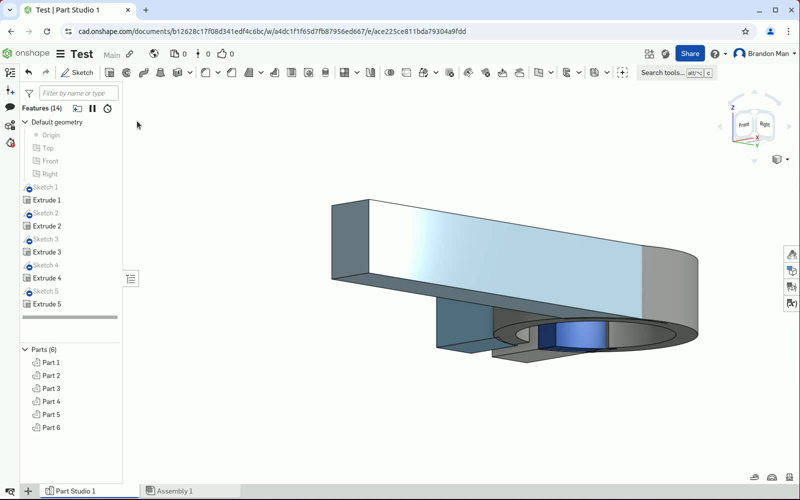
key(down, 3)
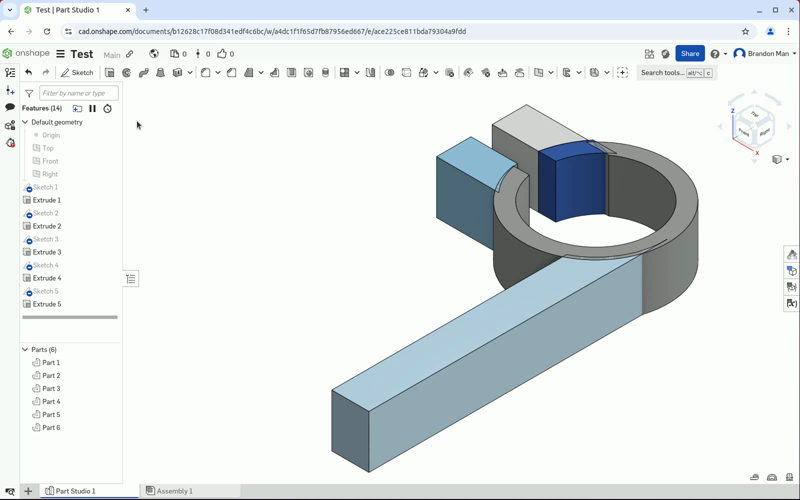
mouse_move(73, 189)
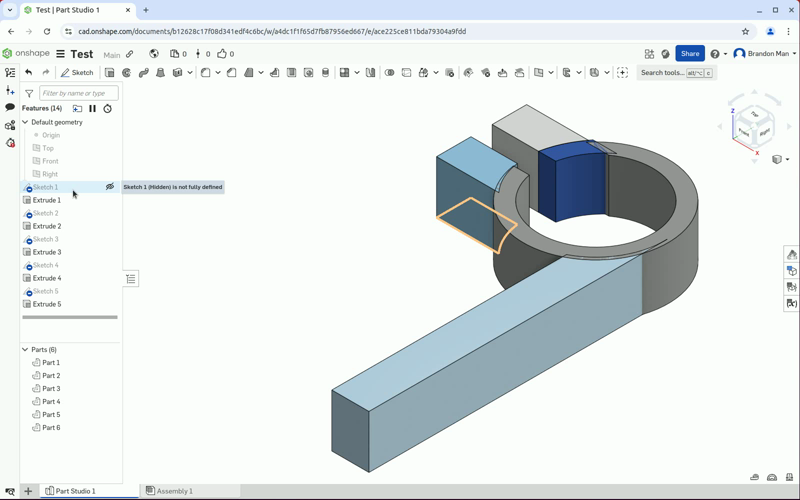
click(73, 189)